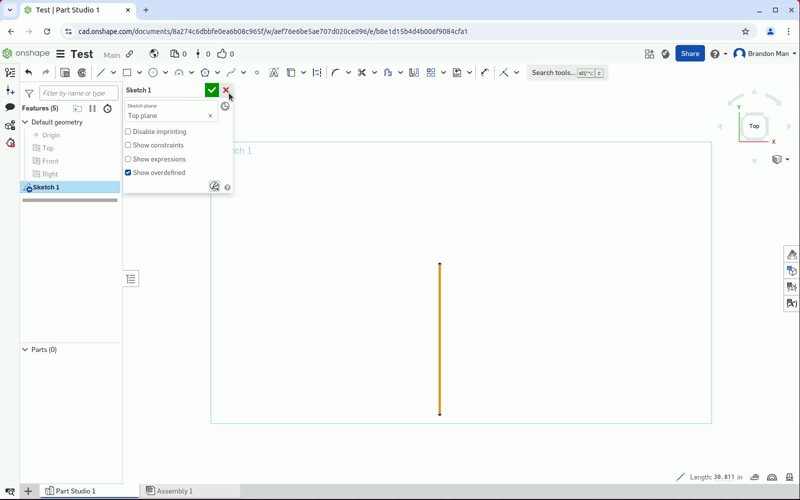
key(shift+h)
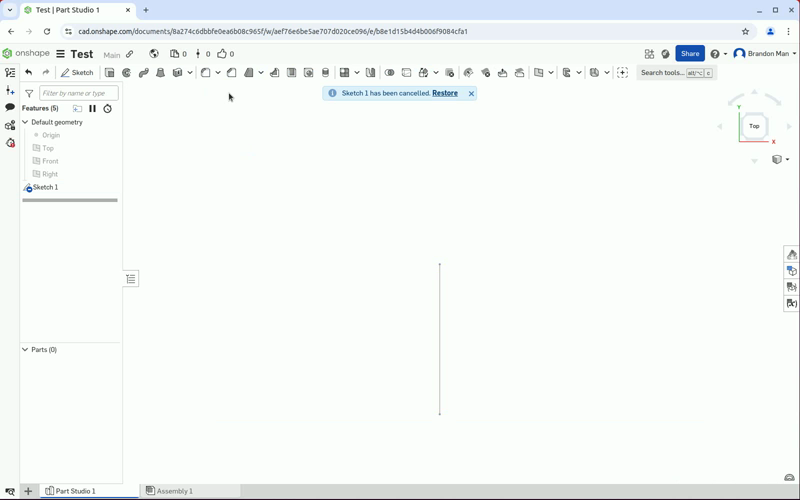
key(shift+s)
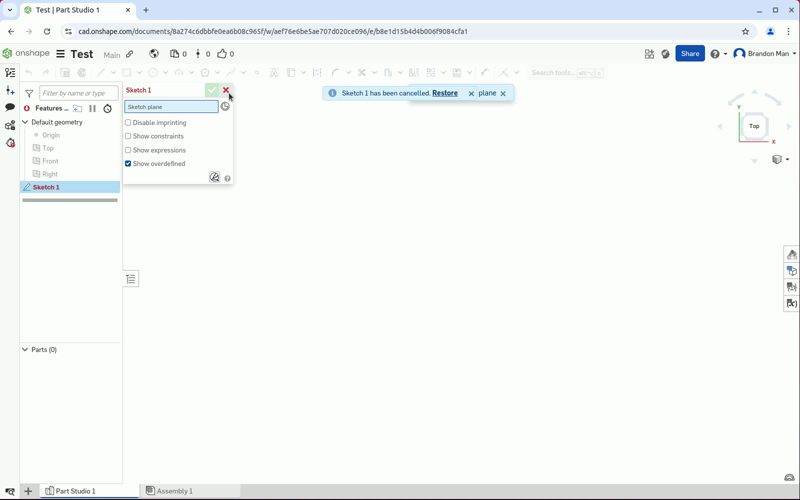
mouse_move(73, 150)
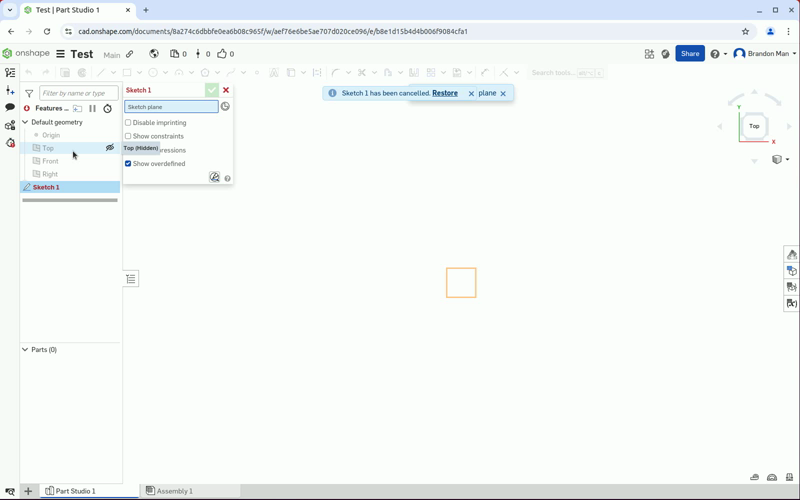
click(73, 150)
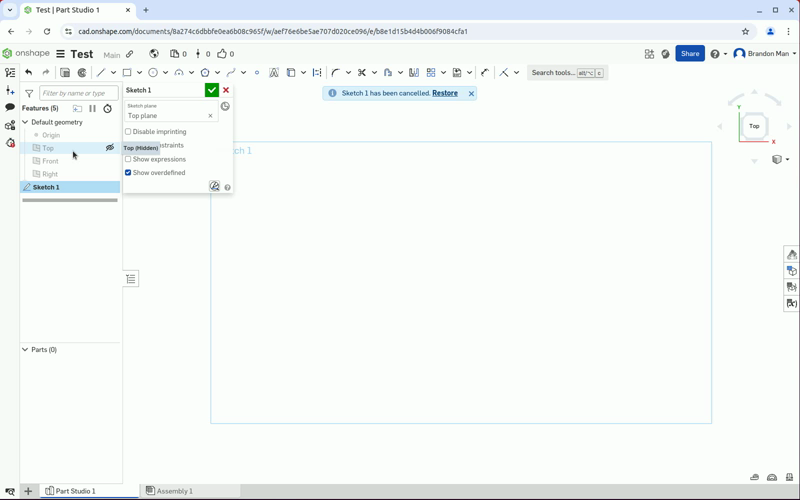
mouse_move(73, 352)
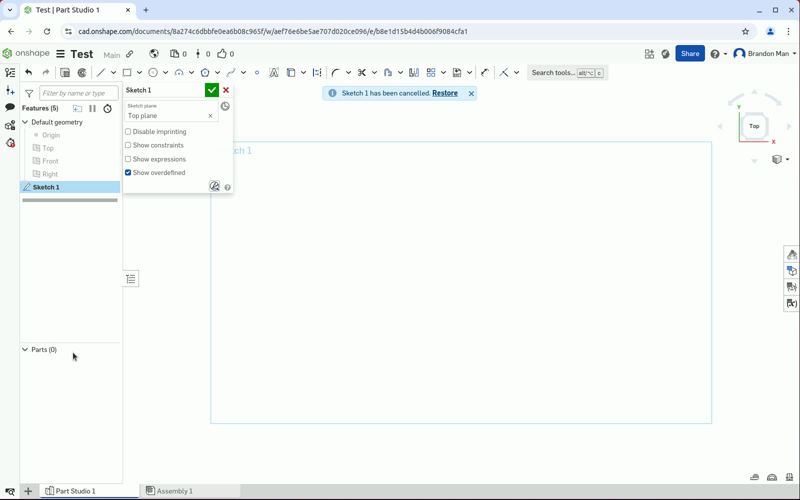
key(y)
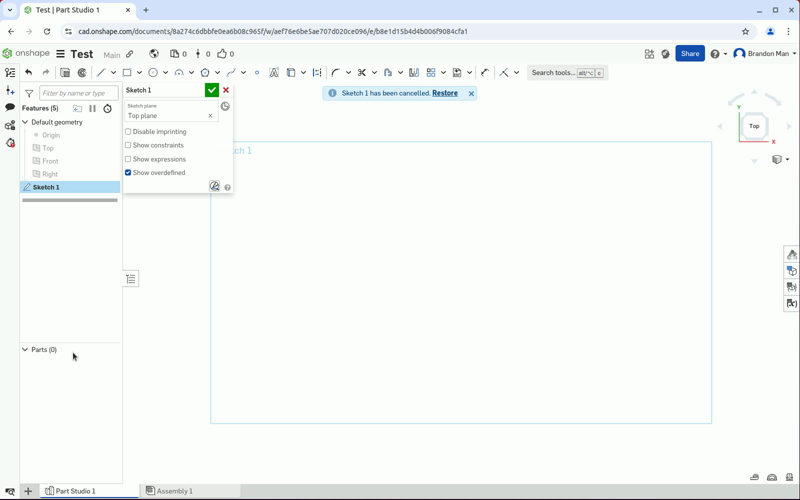
key(l)
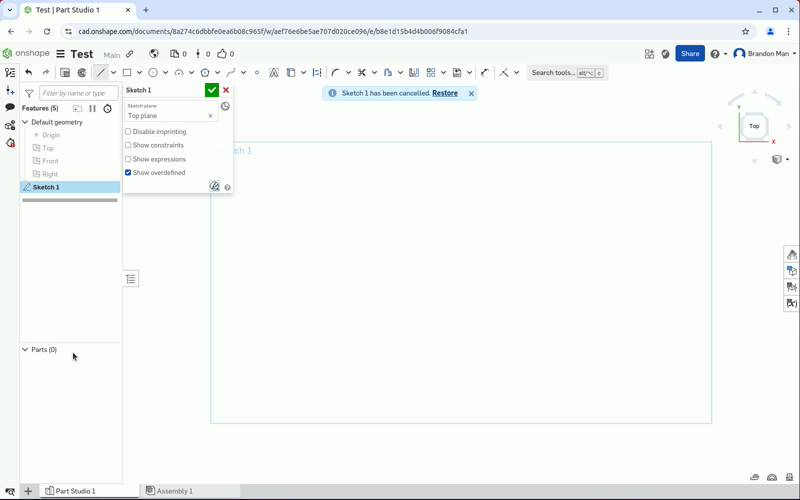
key_down(shift)
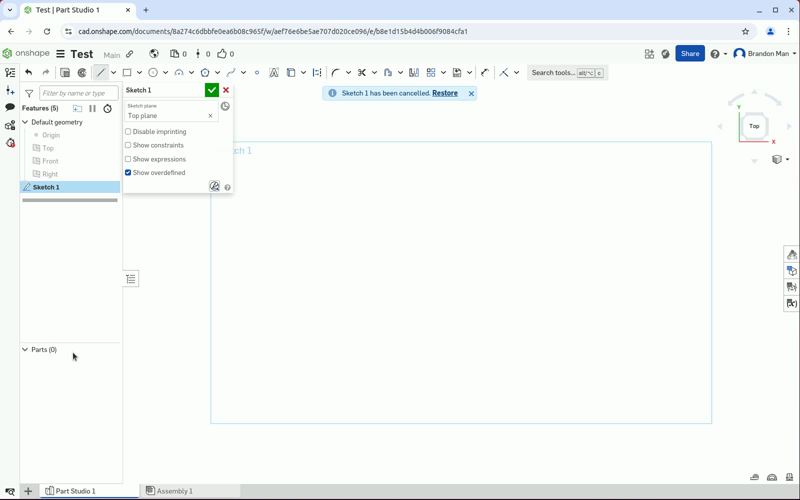
mouse_move(348, 282)
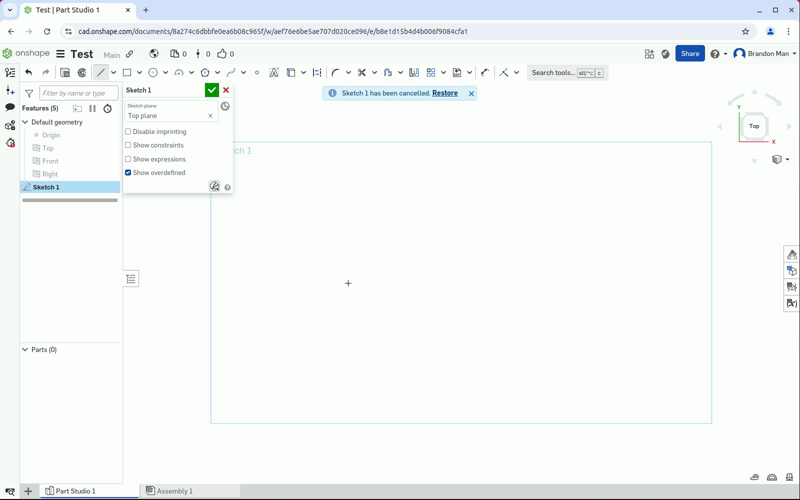
click(348, 282)
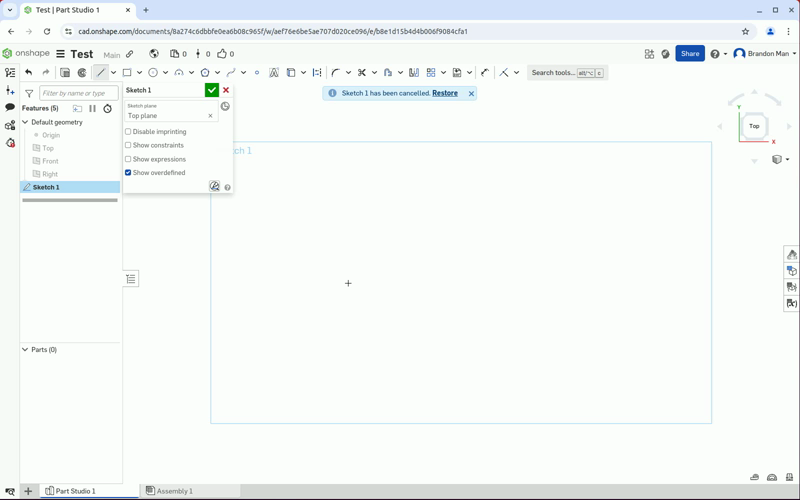
key_up(shift)
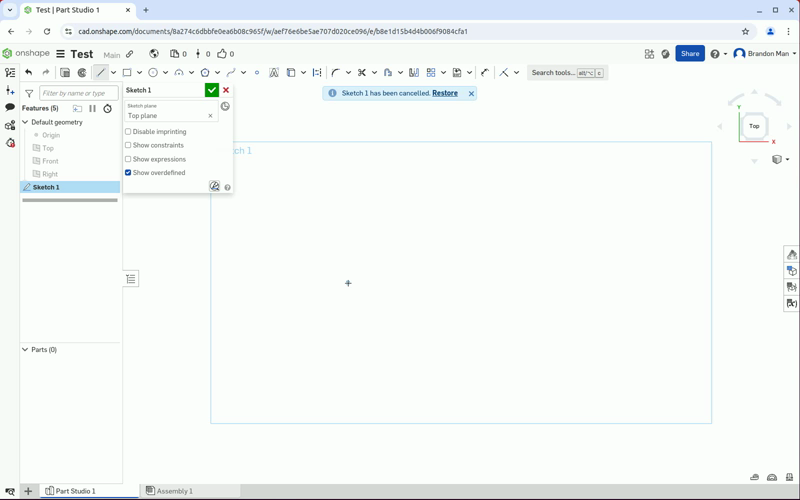
key_down(shift)
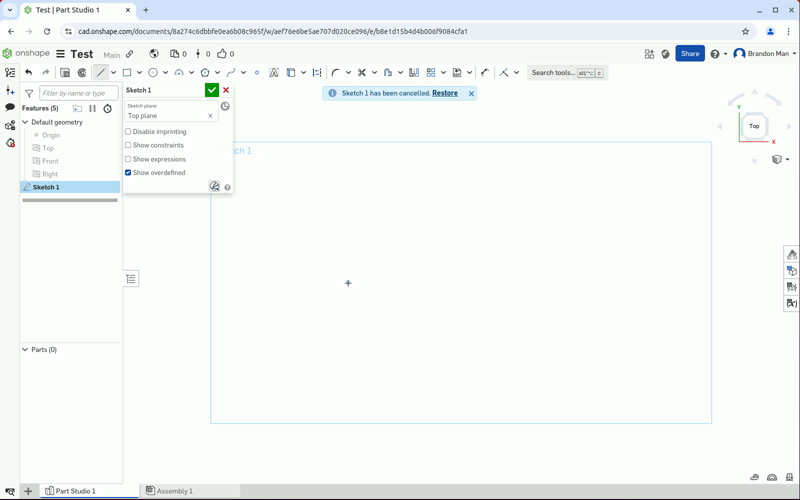
mouse_move(460, 282)
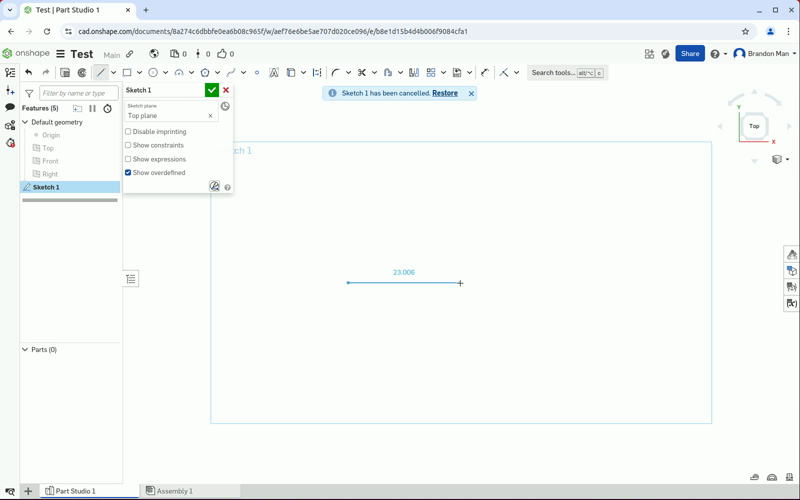
click(460, 282)
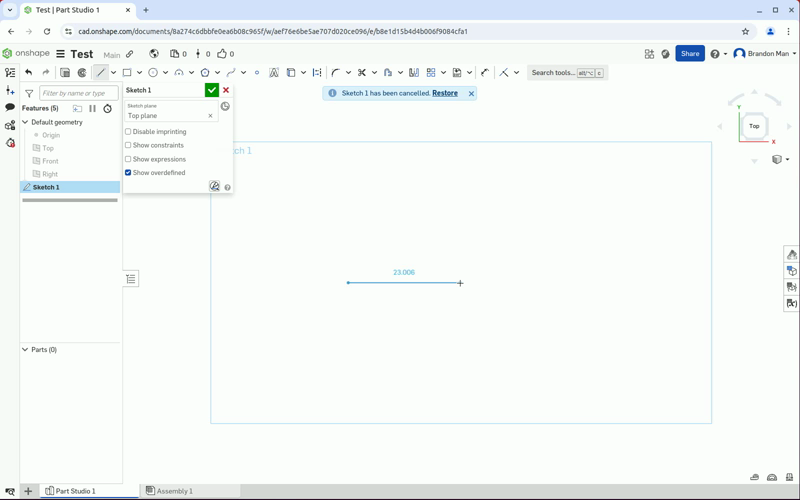
key_up(shift)
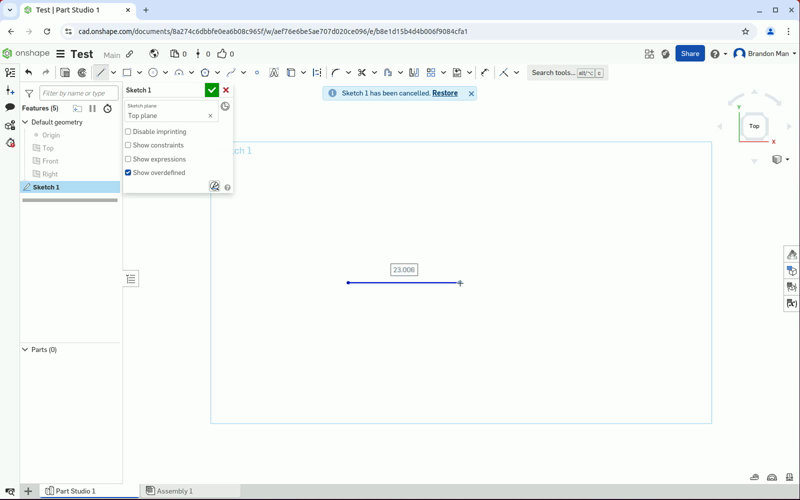
key_down(shift)
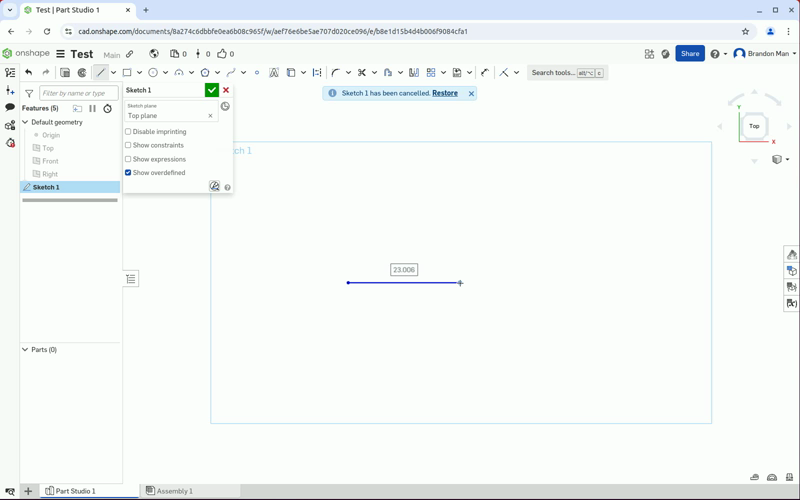
mouse_move(460, 358)
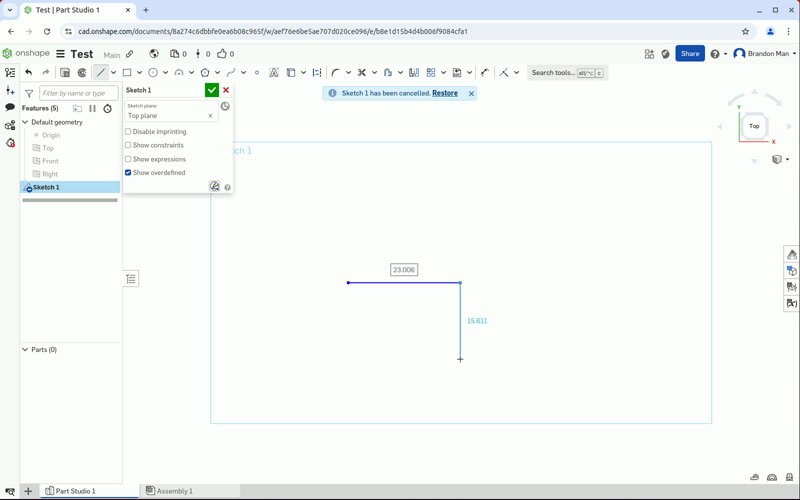
click(460, 358)
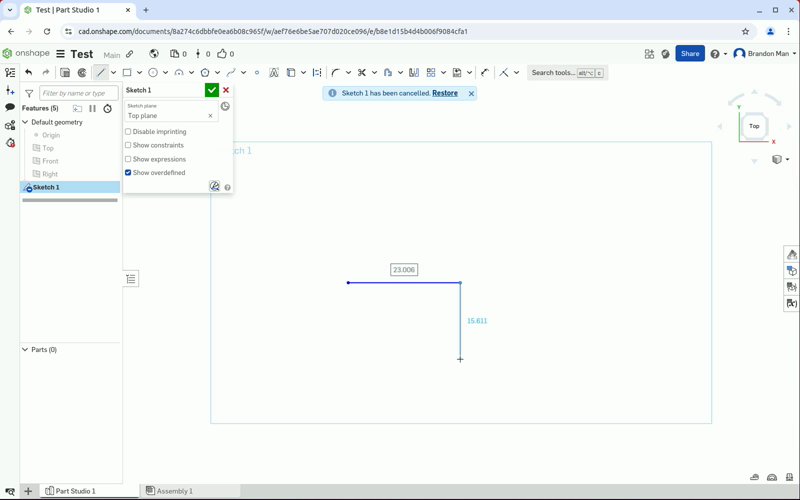
key_up(shift)
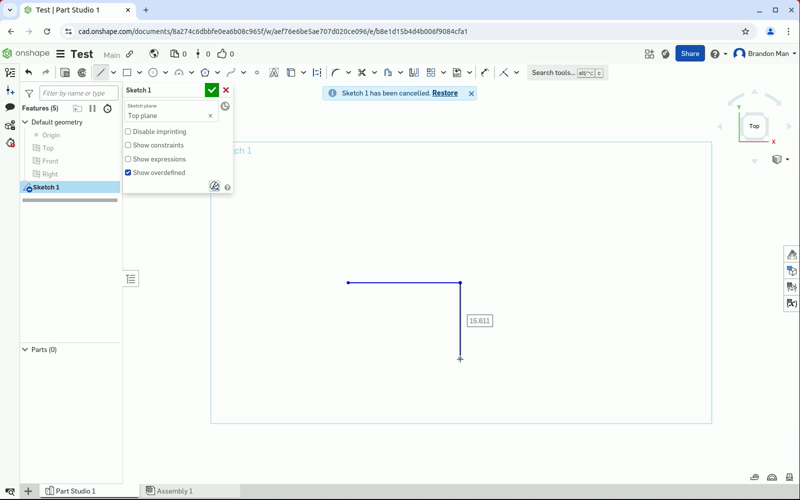
key_down(shift)
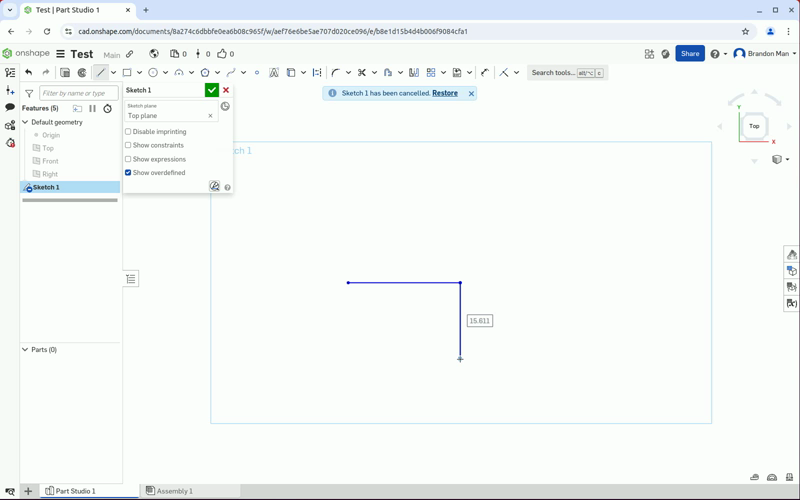
mouse_move(490, 358)
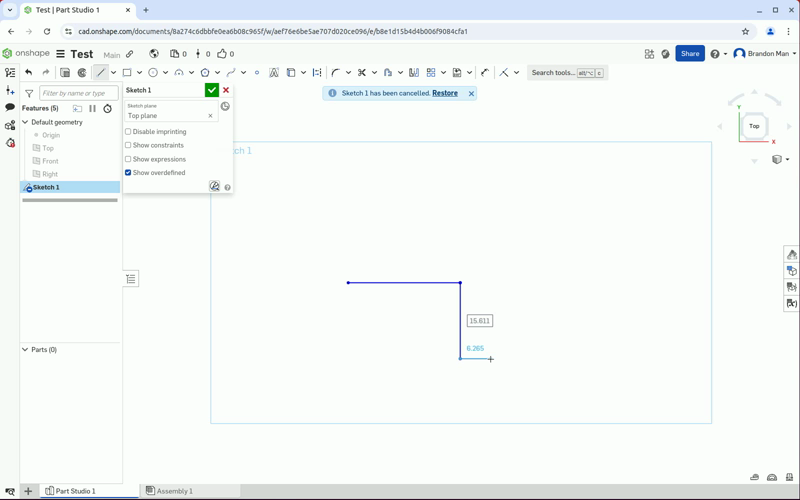
mouse_move(466, 358)
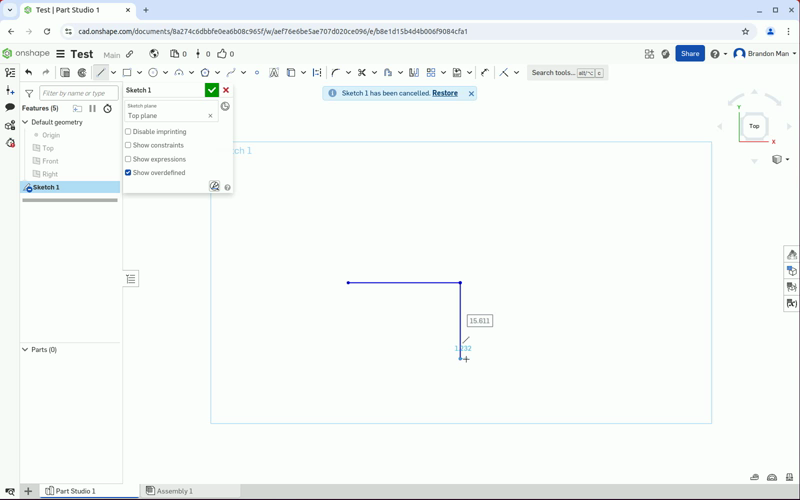
scroll(6)
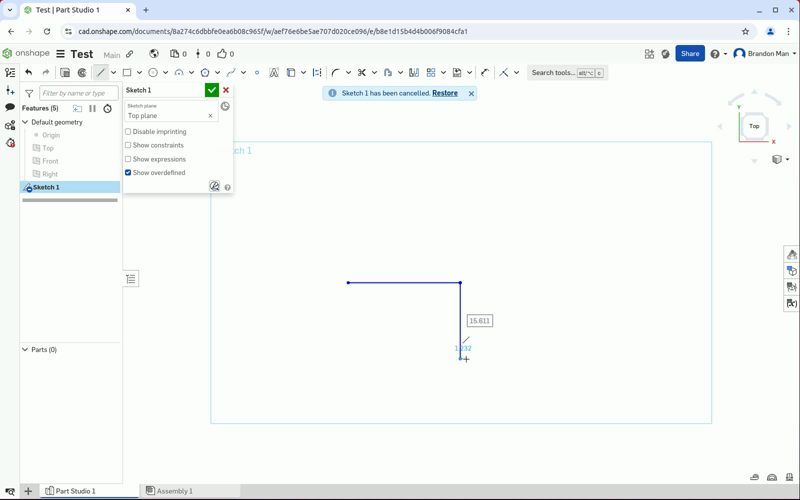
scroll(6)
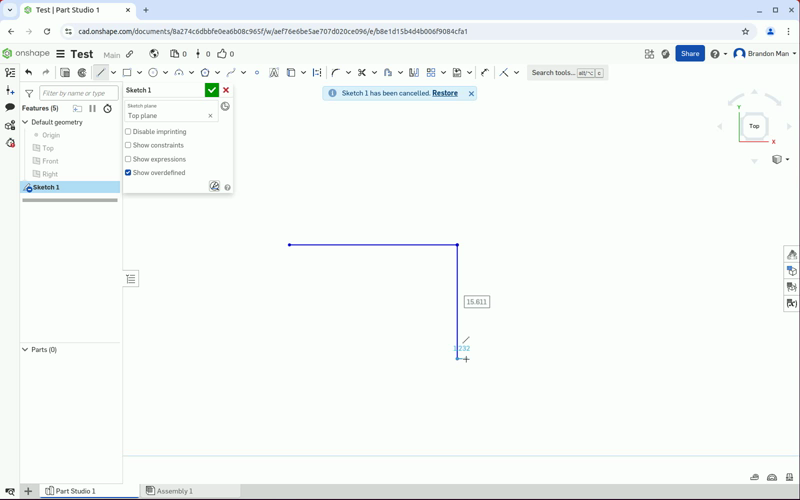
scroll(6)
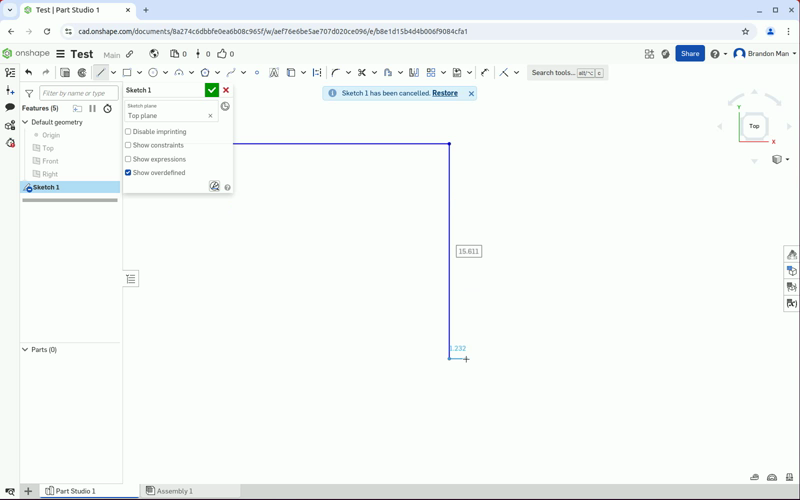
scroll(6)
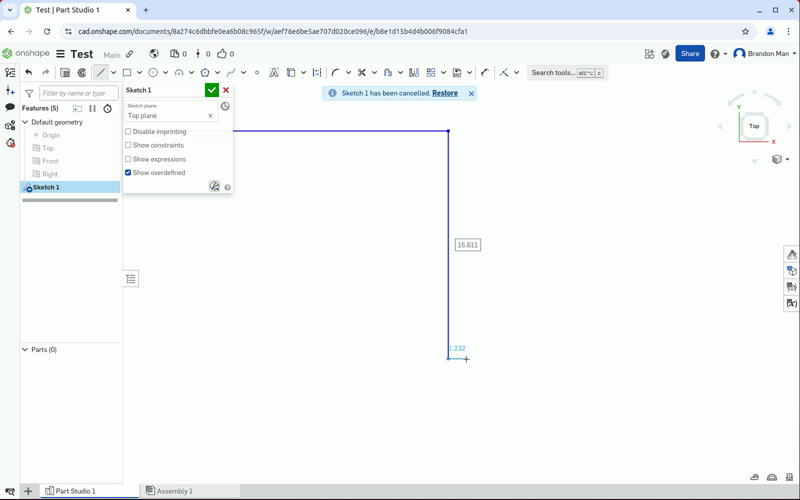
scroll(6)
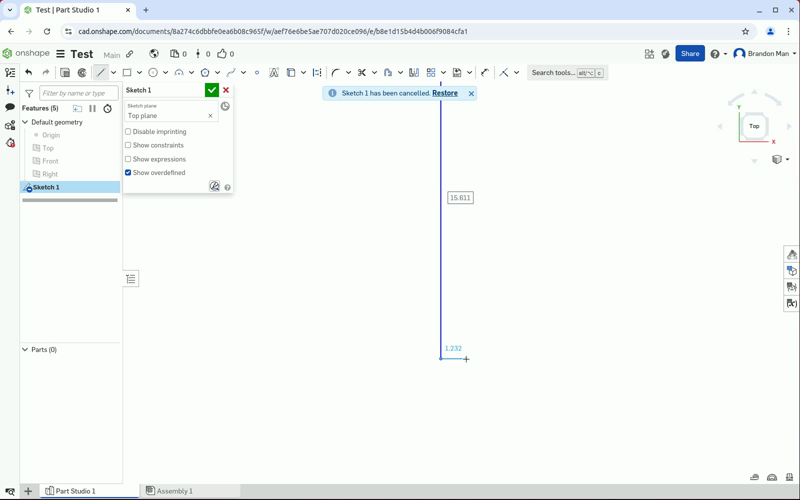
scroll(6)
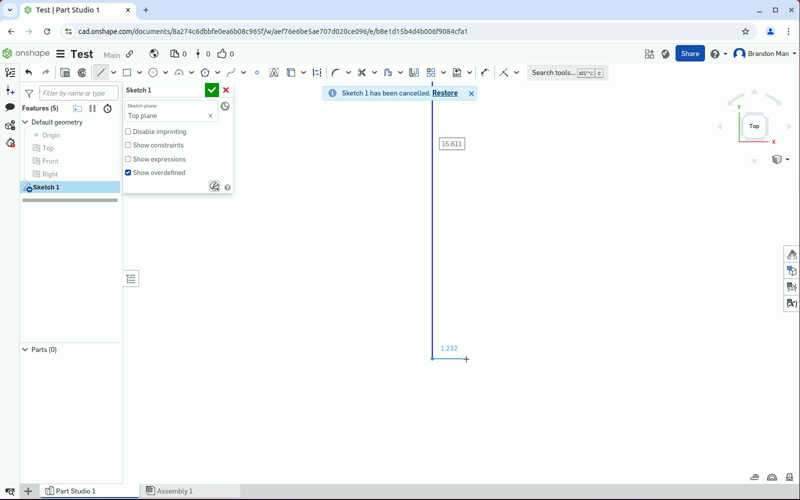
scroll(6)
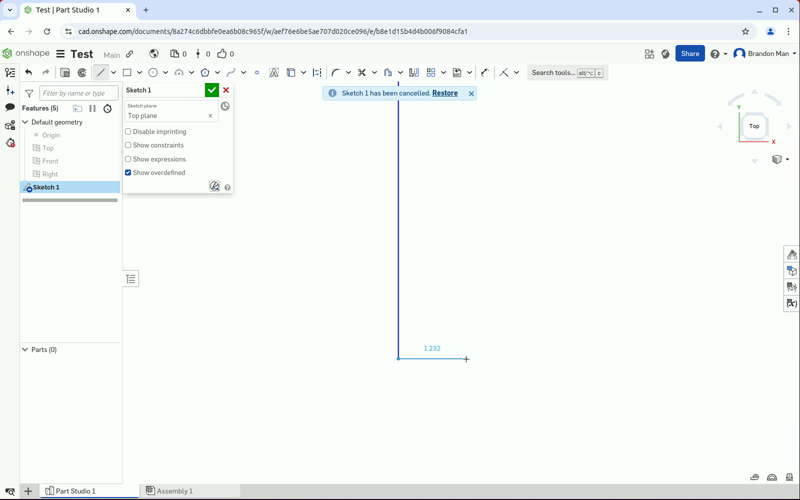
click(466, 358)
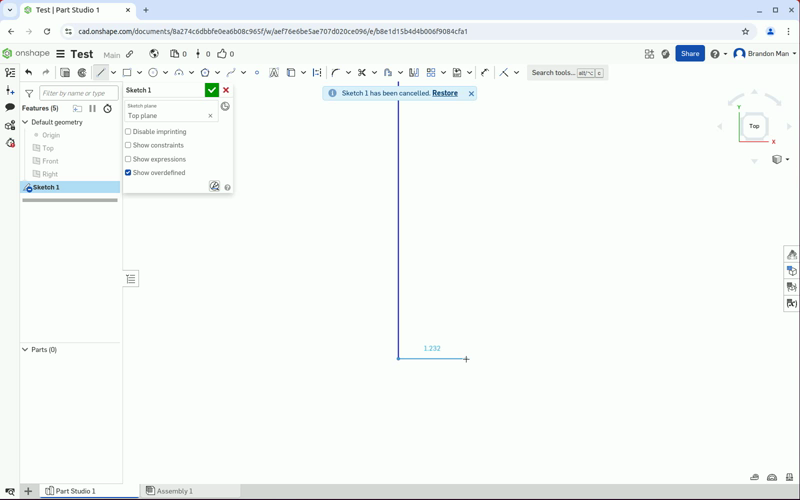
scroll(-6)
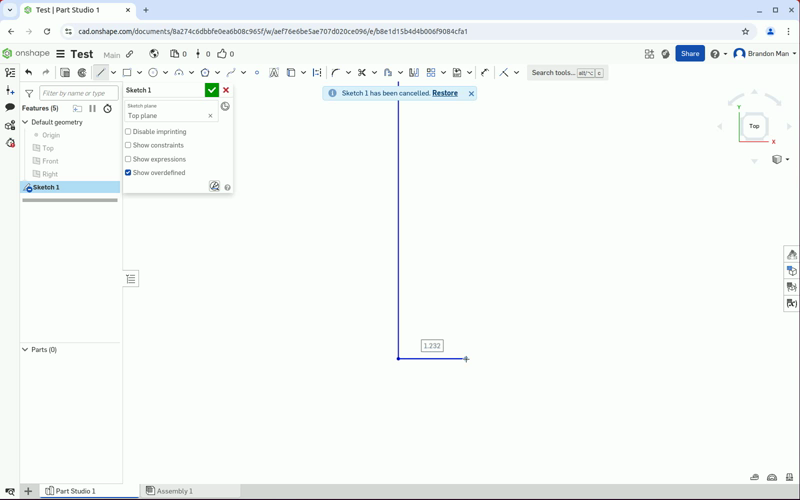
scroll(-6)
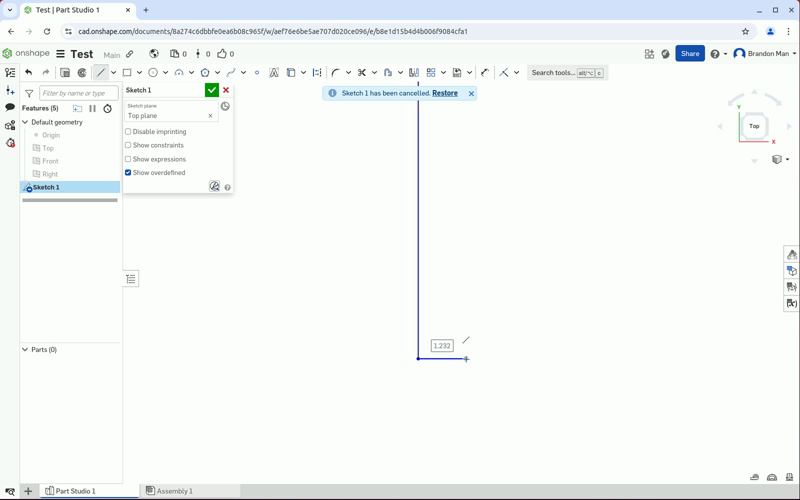
scroll(-6)
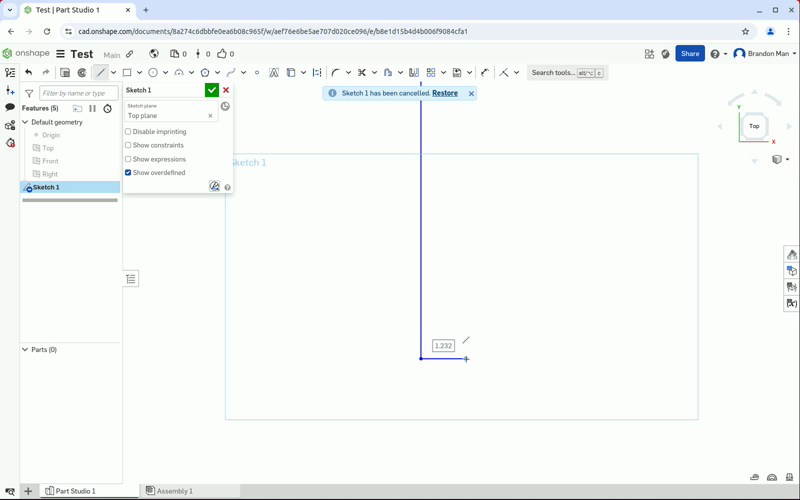
scroll(-6)
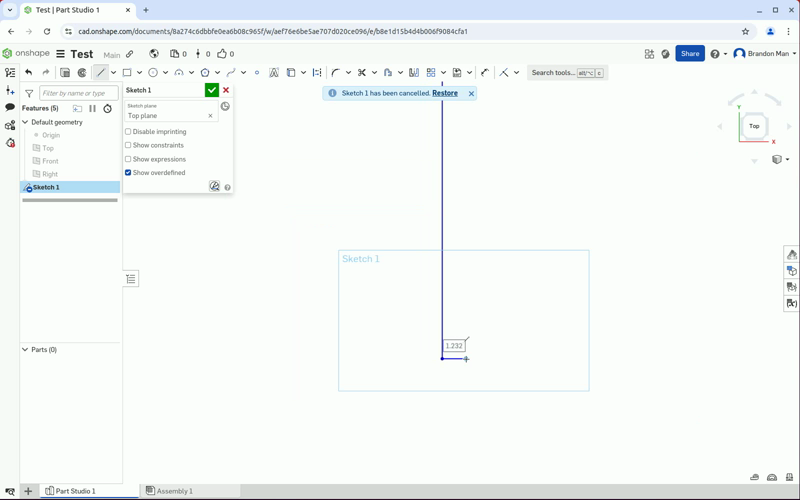
scroll(-6)
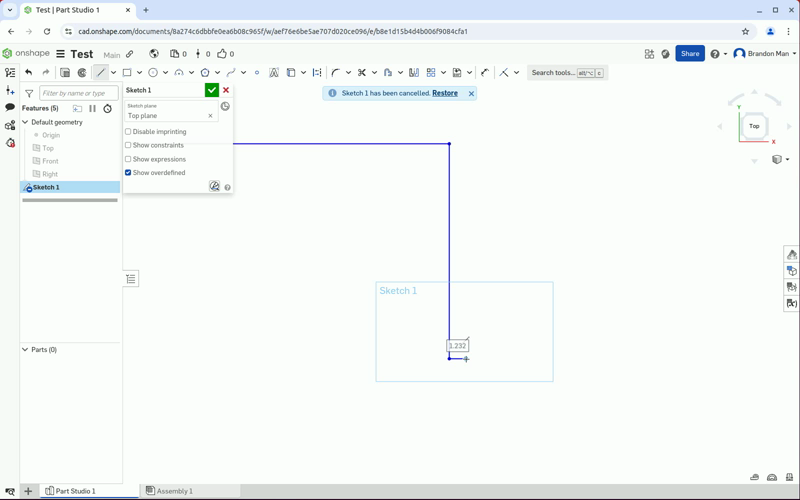
scroll(-6)
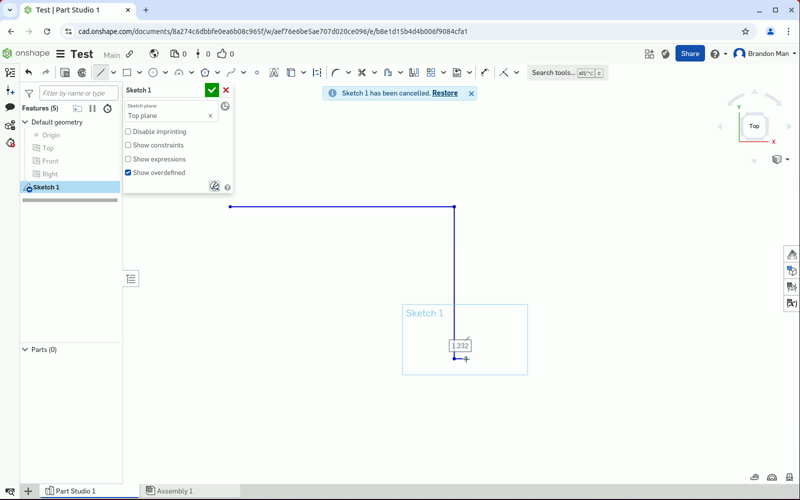
scroll(-6)
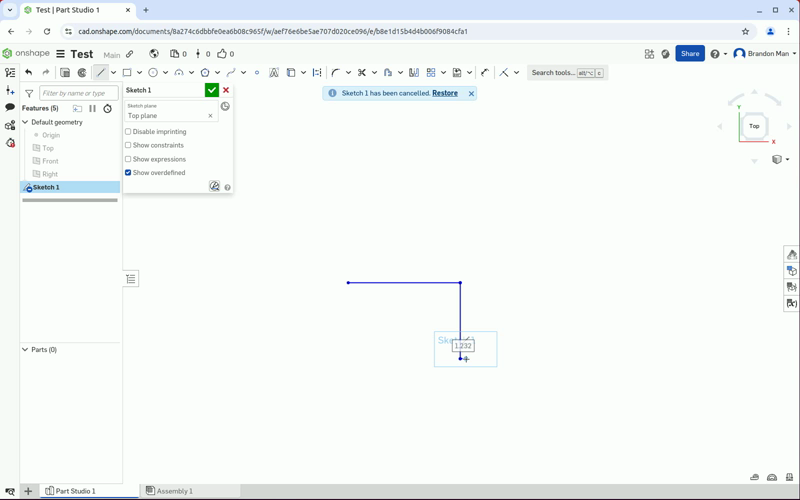
key_up(shift)
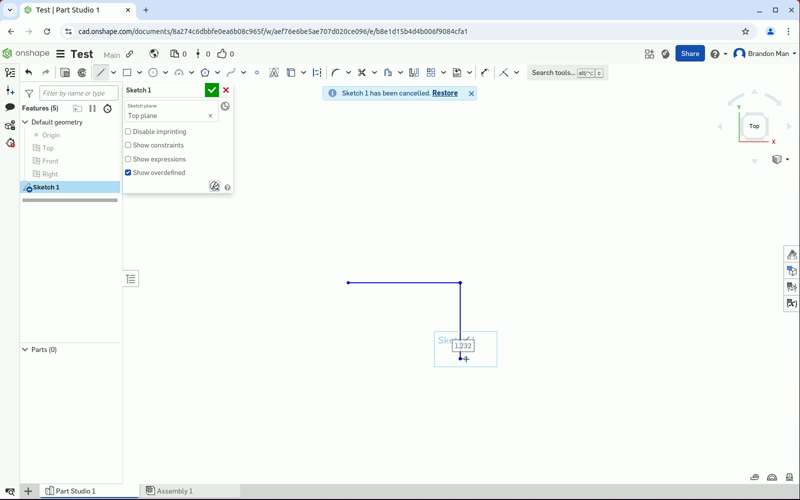
key_down(shift)
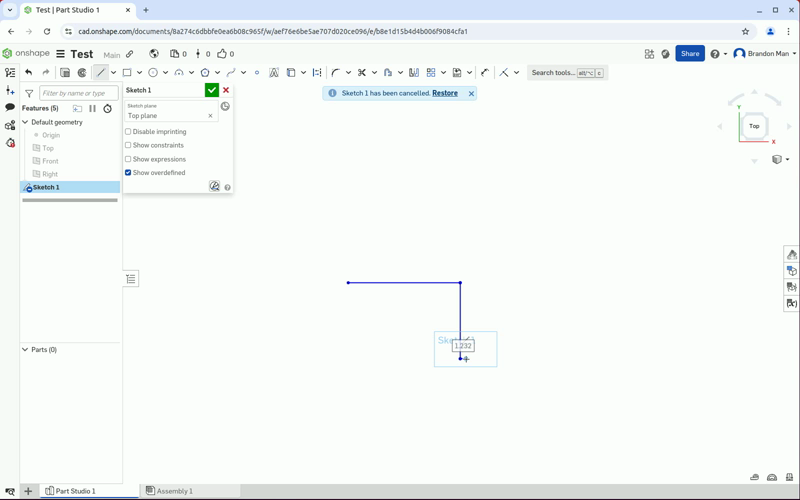
mouse_move(466, 276)
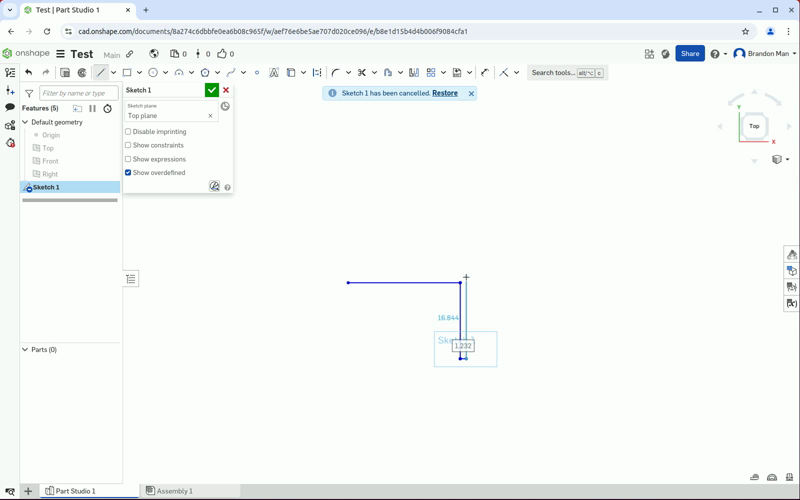
click(466, 276)
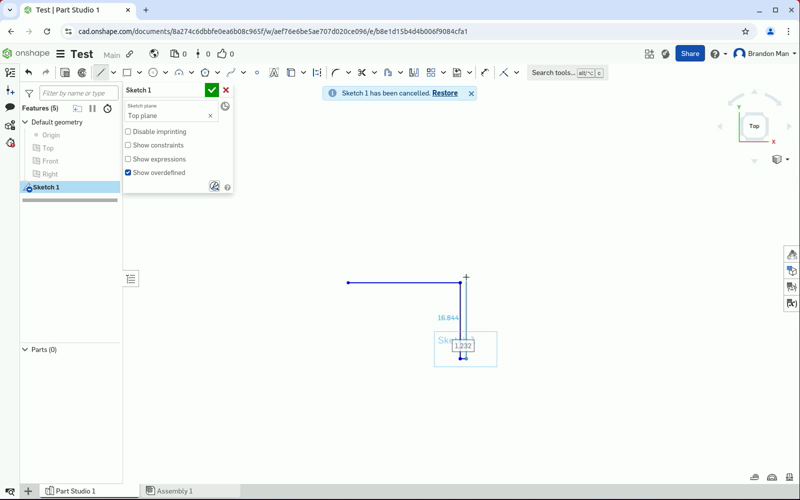
key_up(shift)
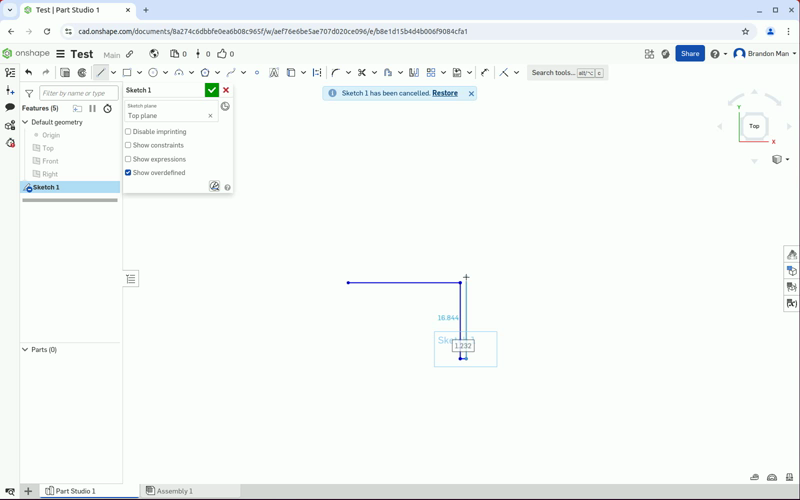
key_down(shift)
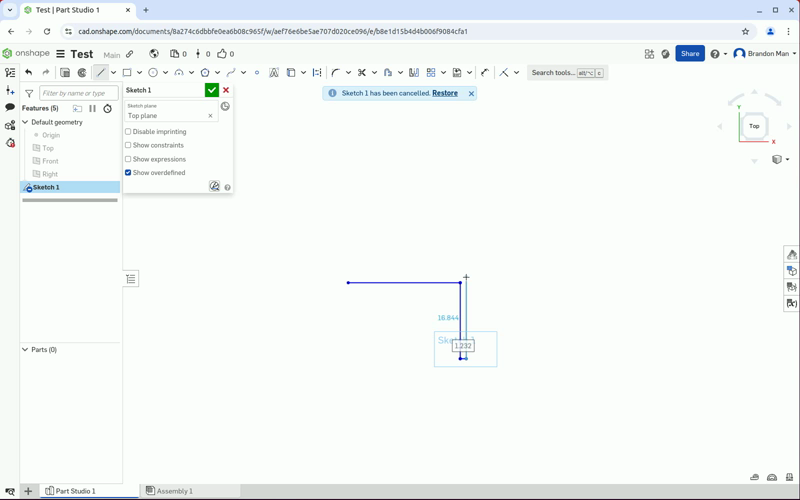
mouse_move(348, 276)
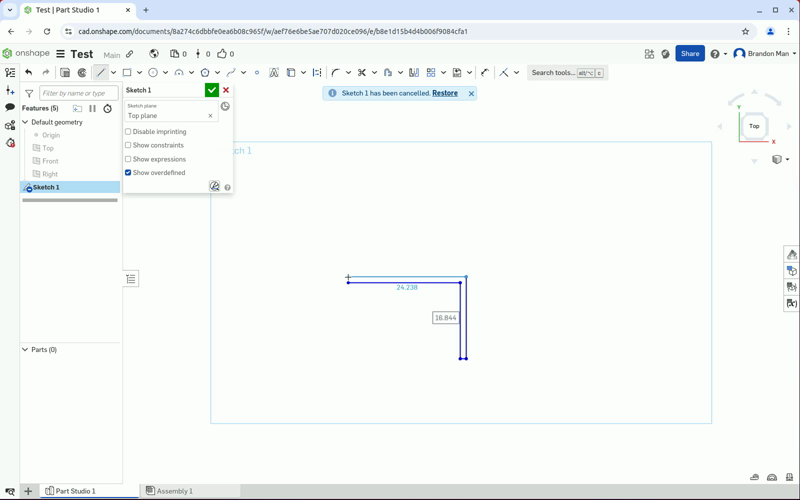
click(348, 276)
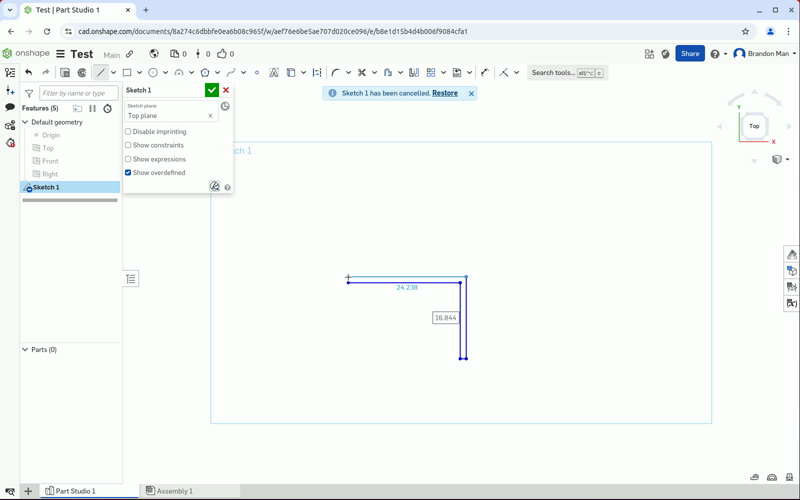
key_up(shift)
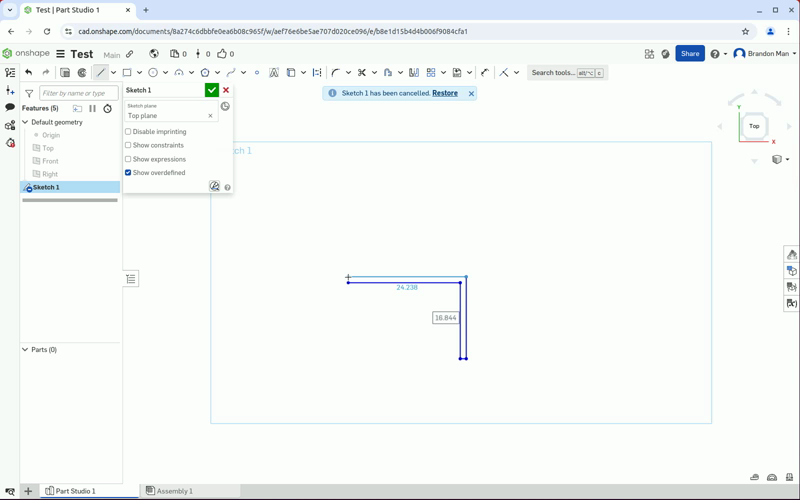
mouse_move(378, 276)
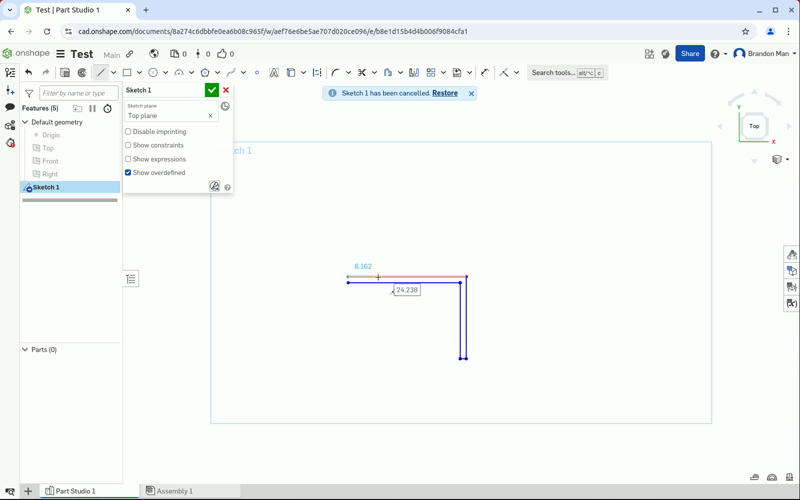
key_down(shift)
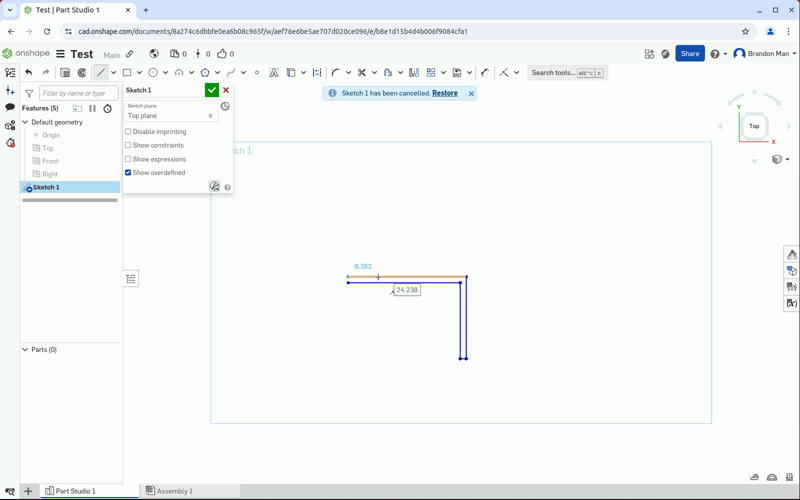
mouse_move(348, 282)
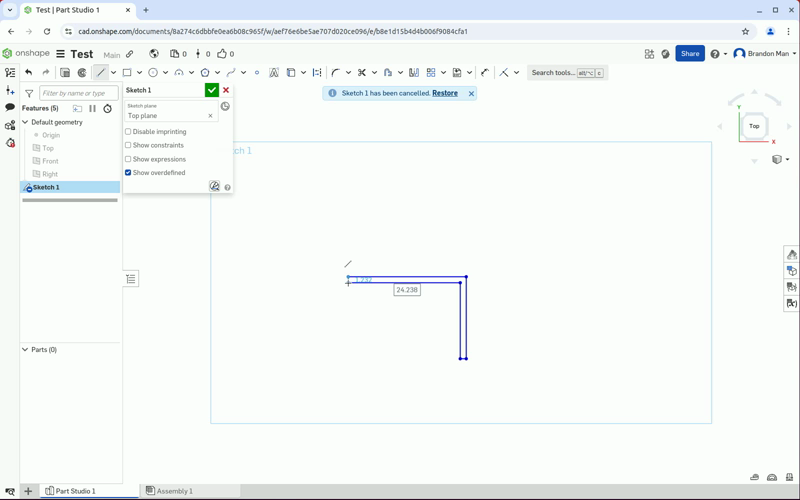
scroll(6)
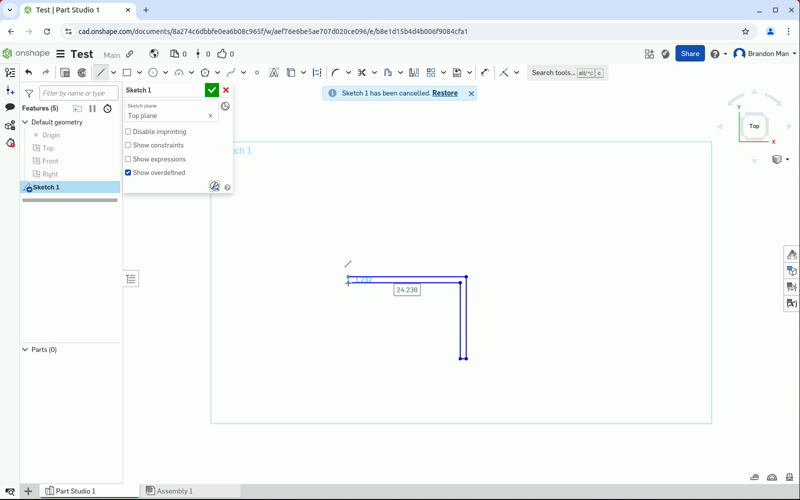
scroll(6)
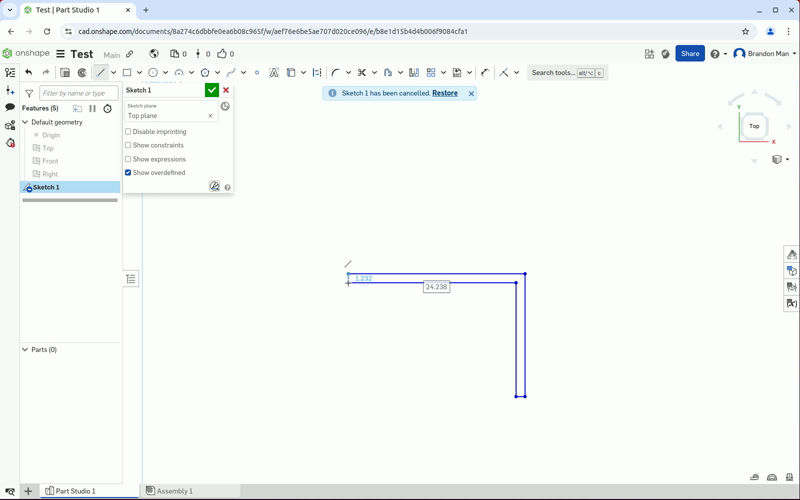
scroll(6)
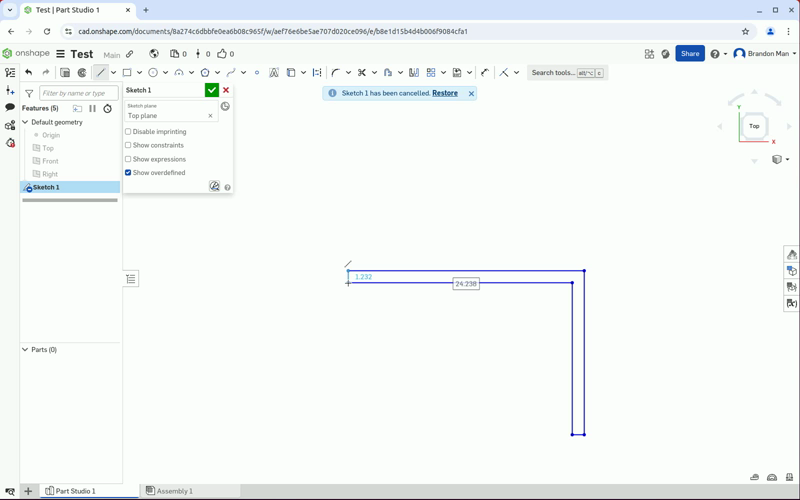
scroll(6)
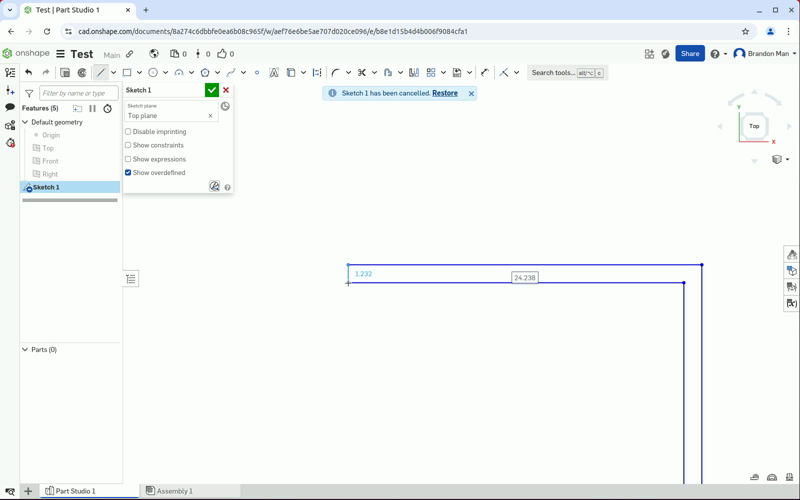
scroll(6)
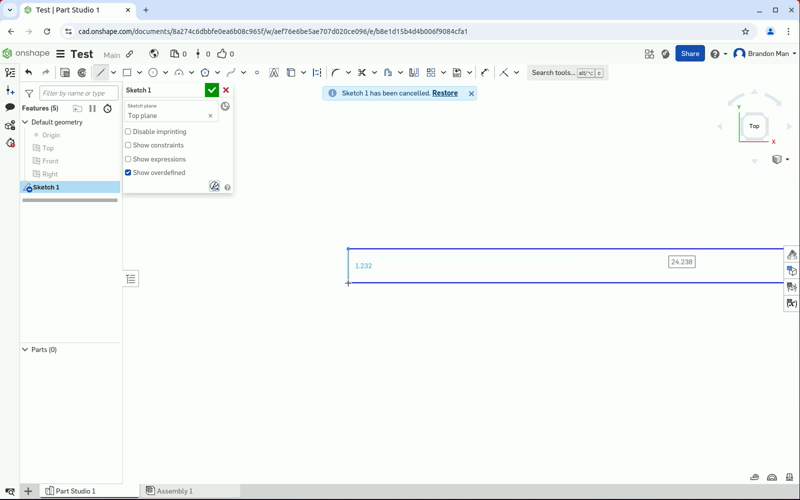
scroll(6)
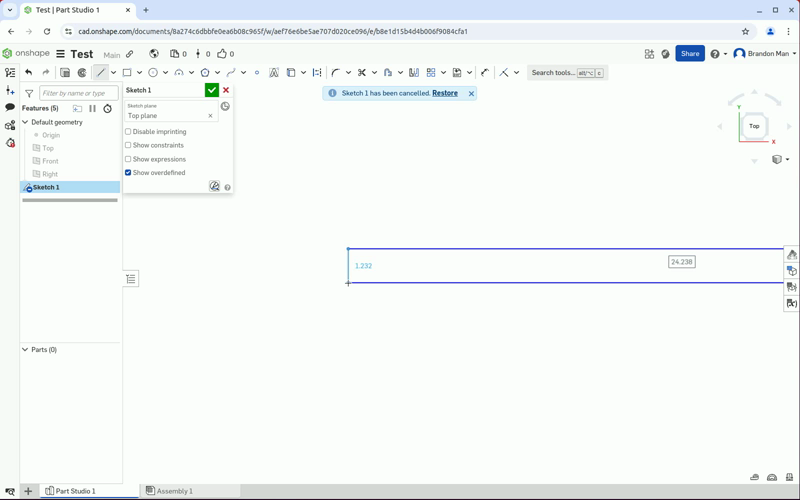
scroll(6)
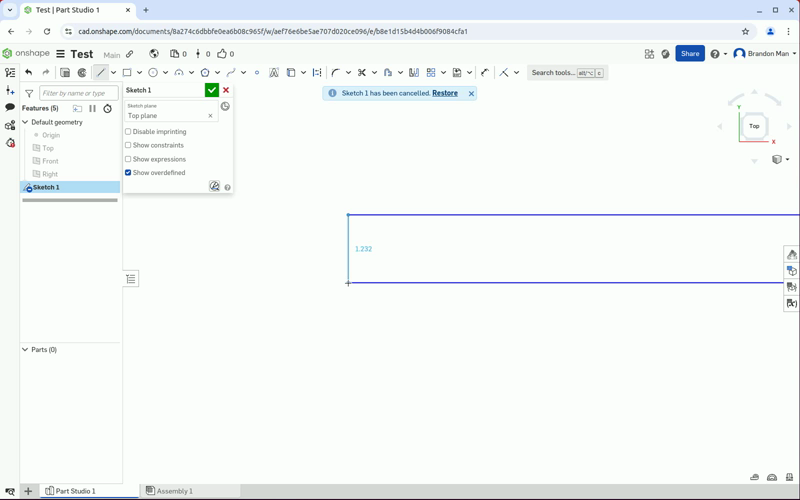
key_up(shift)
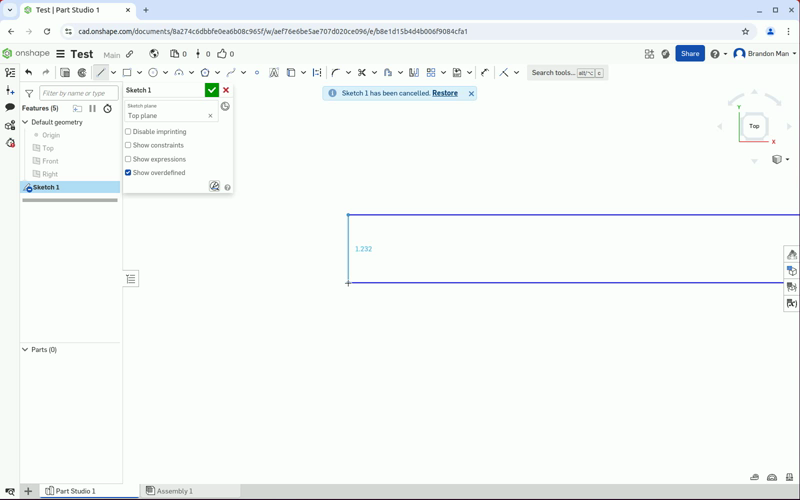
click(348, 282)
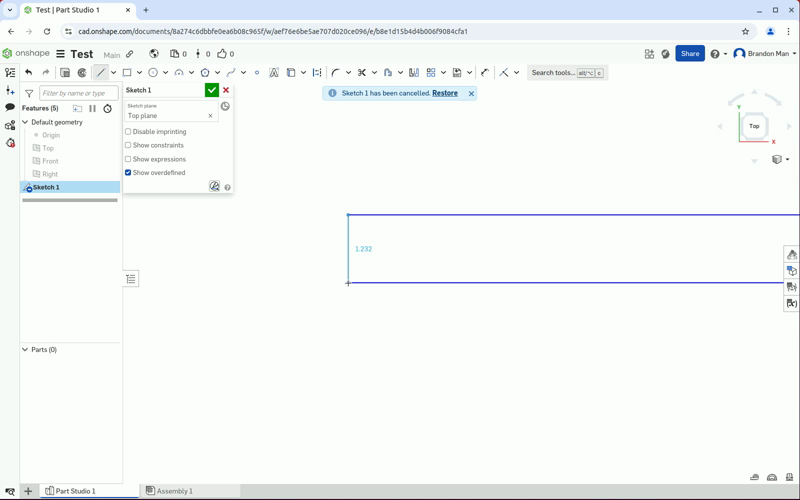
scroll(-6)
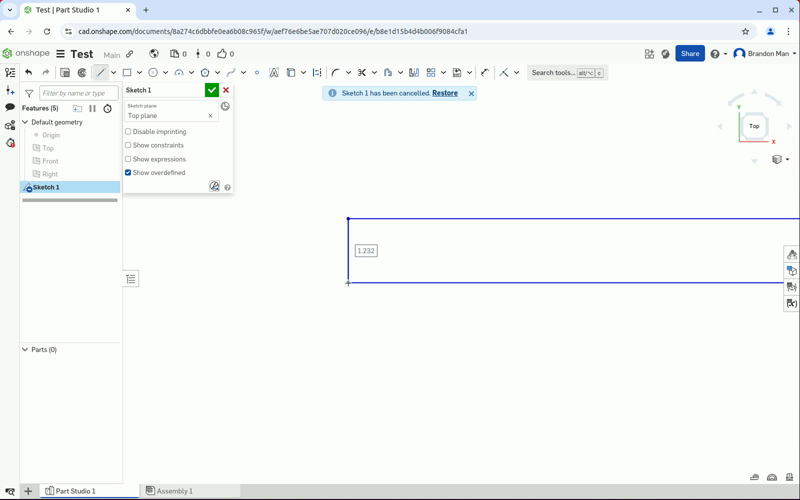
scroll(-6)
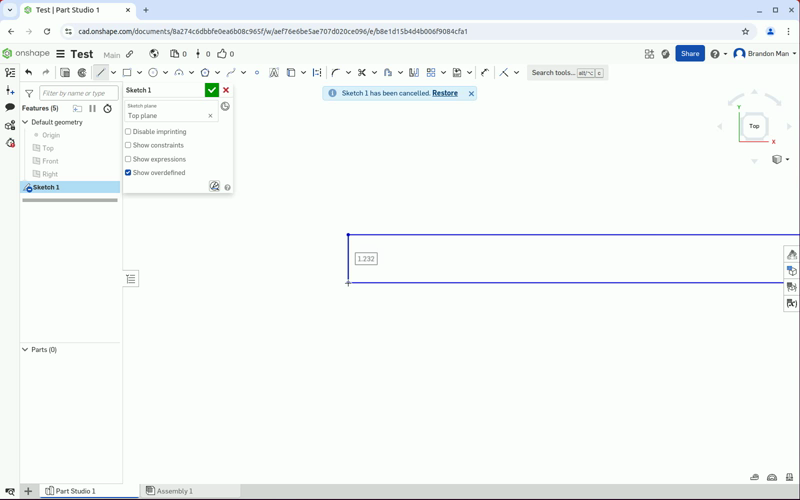
scroll(-6)
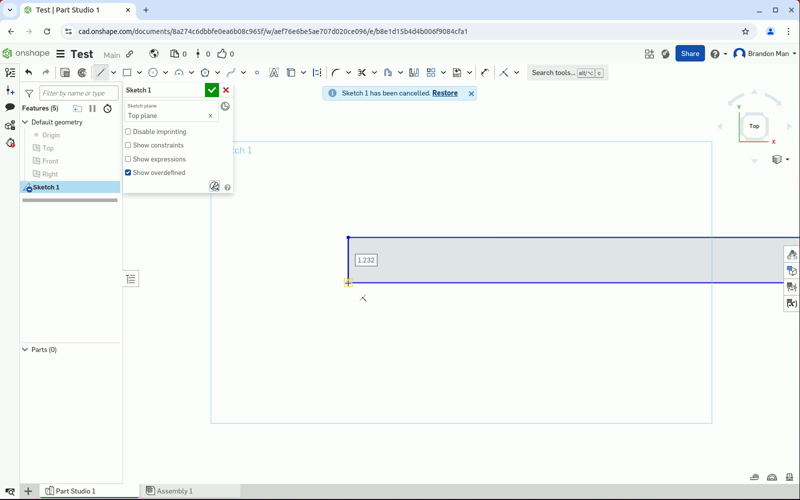
scroll(-6)
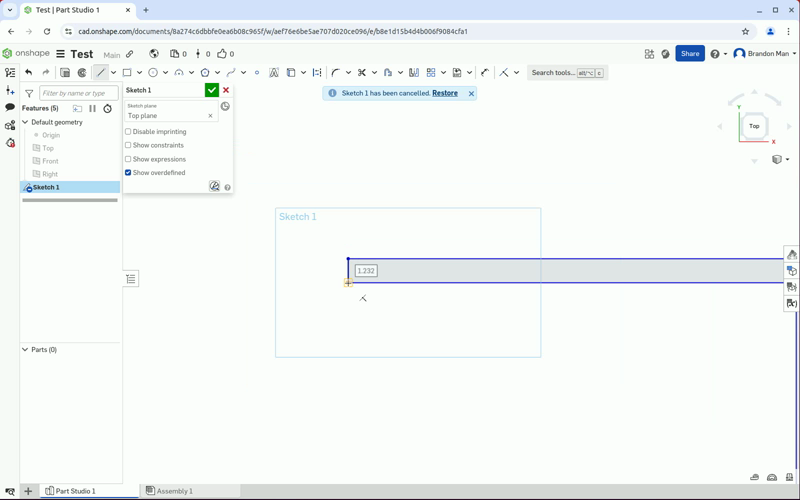
scroll(-6)
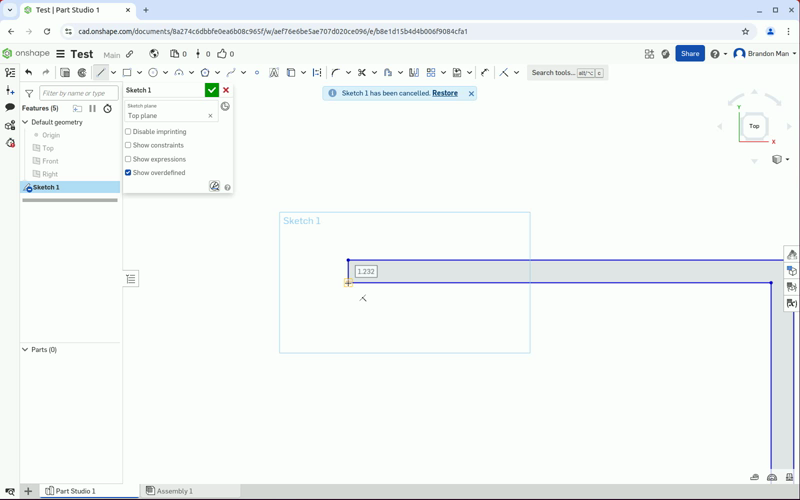
scroll(-6)
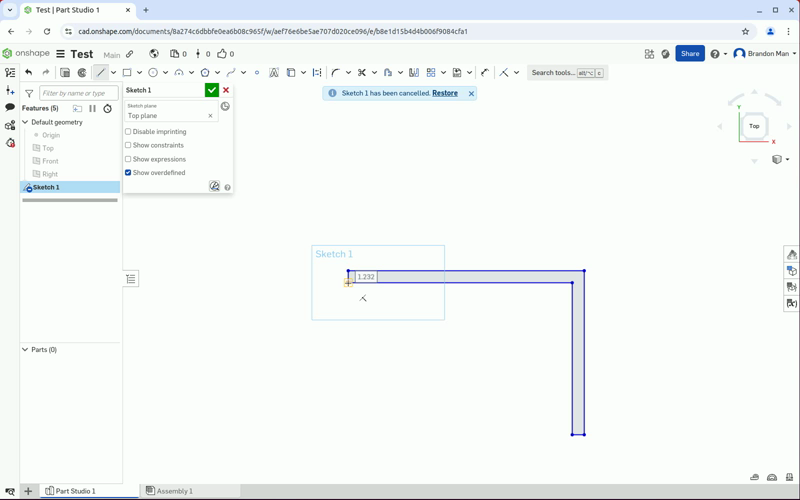
scroll(-6)
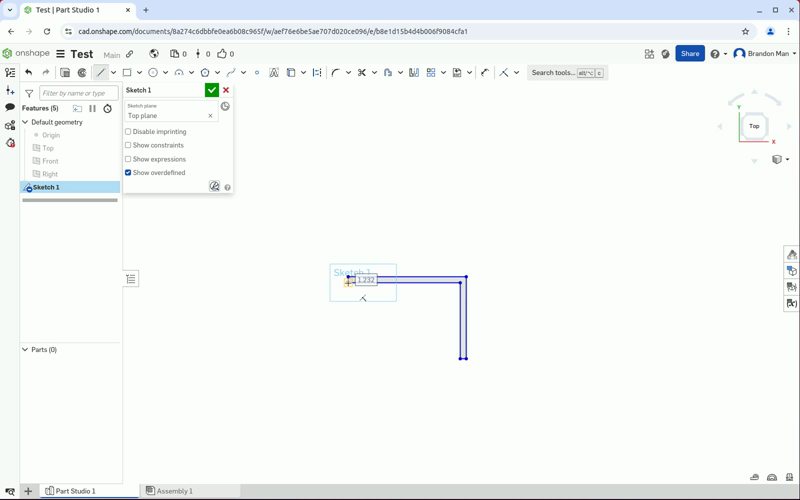
key(esc)
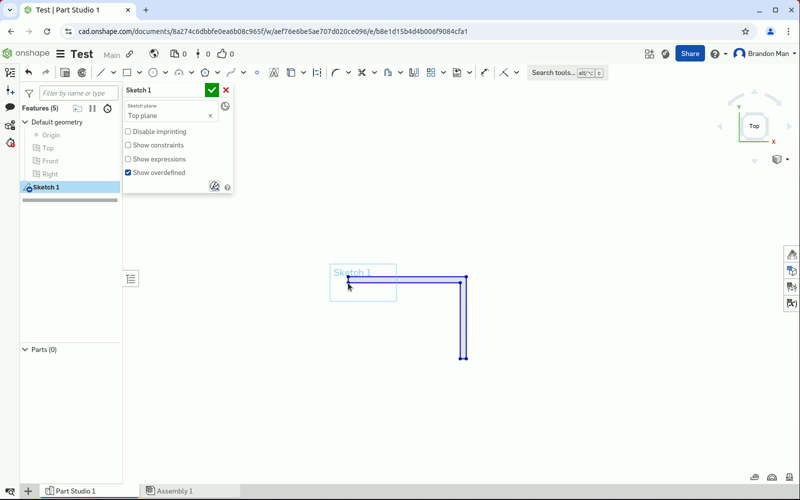
mouse_move(367, 280)
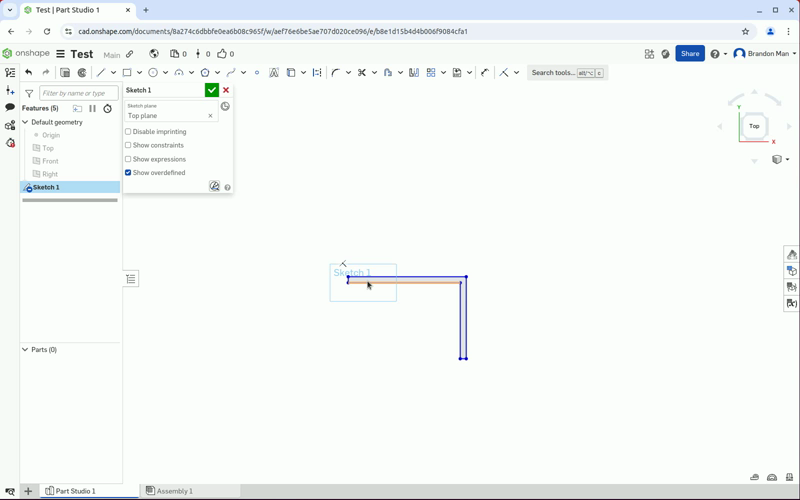
scroll(6)
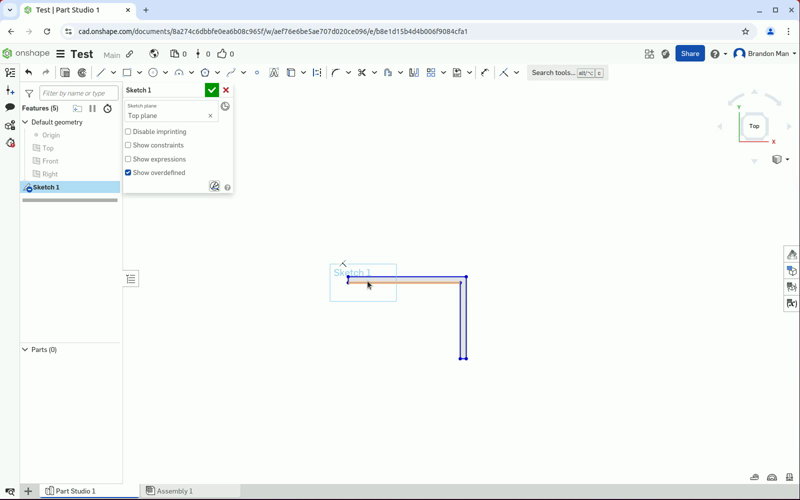
scroll(6)
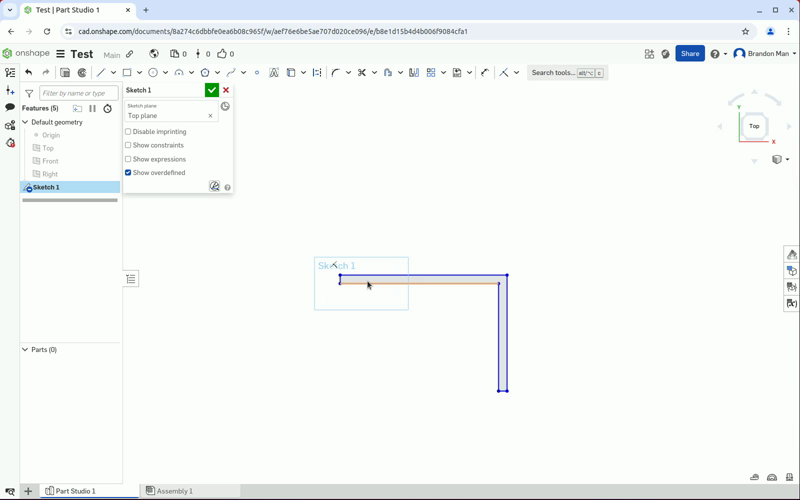
scroll(6)
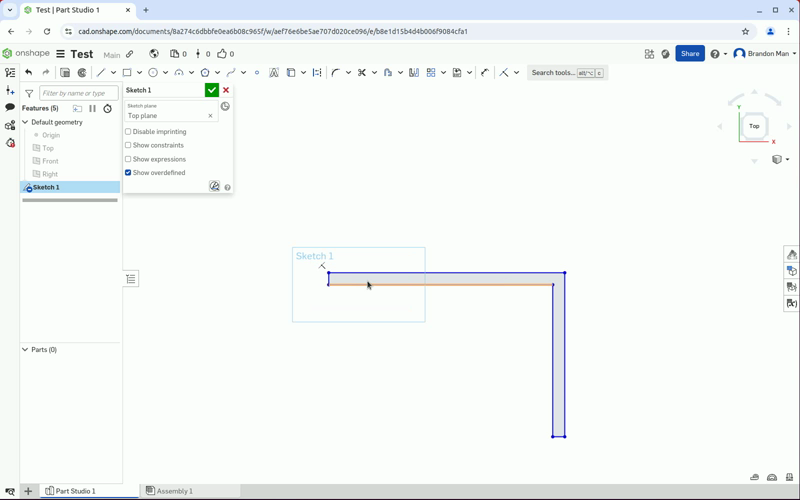
scroll(6)
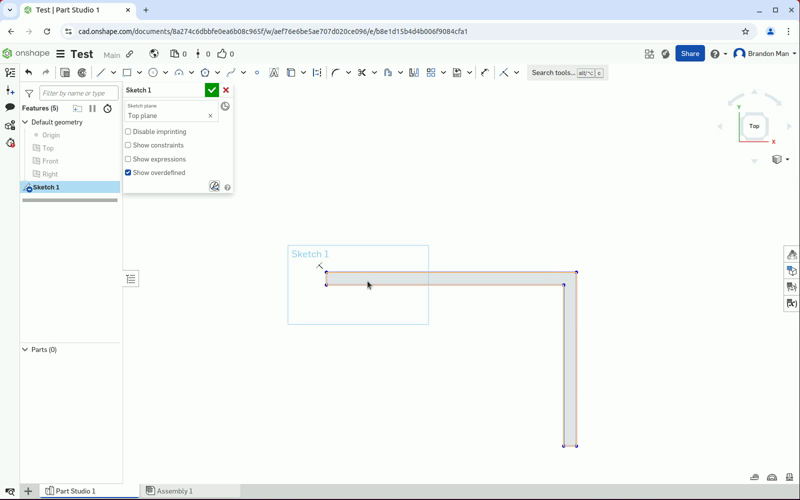
scroll(6)
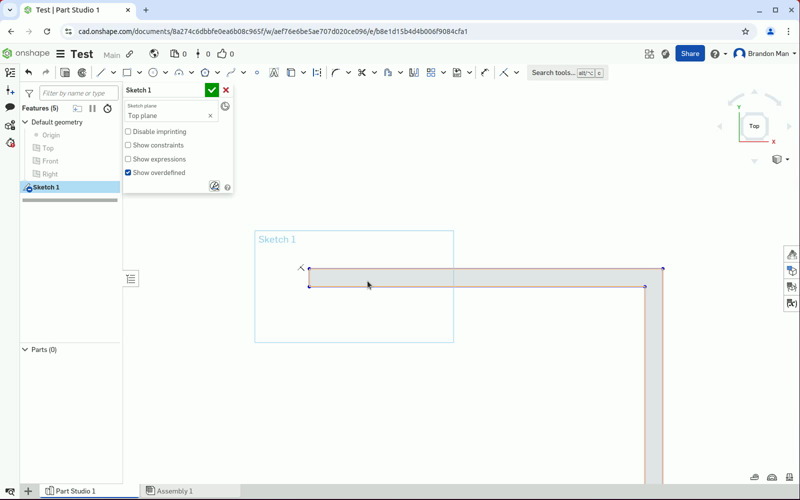
scroll(6)
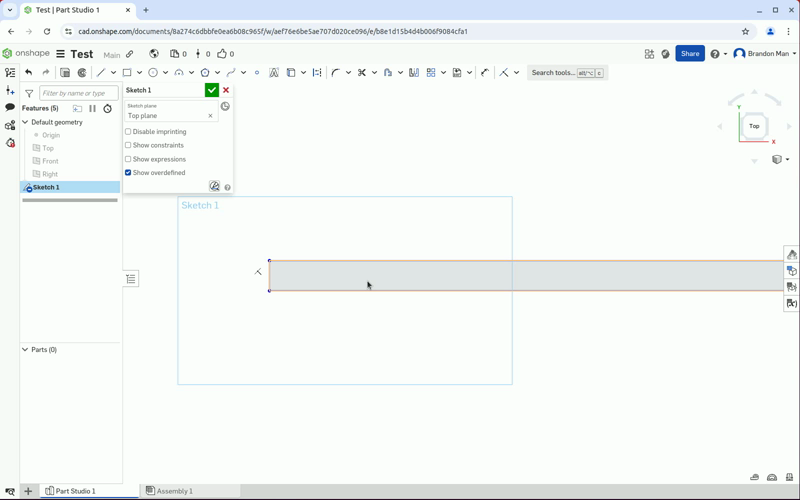
scroll(6)
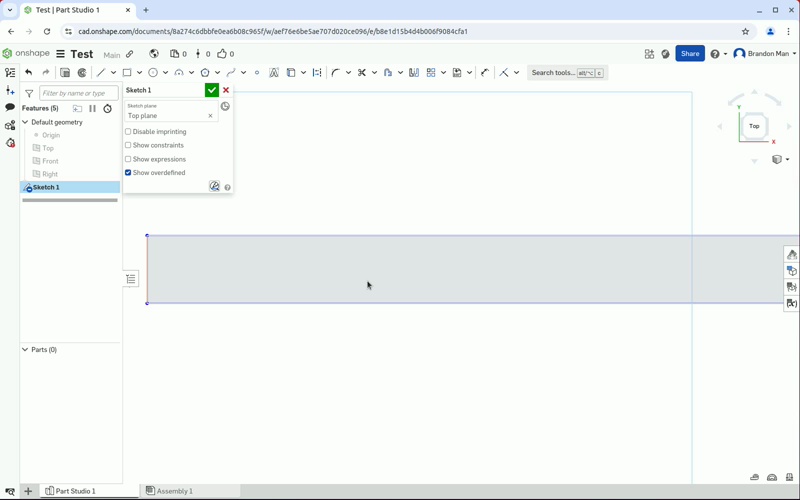
click(367, 280)
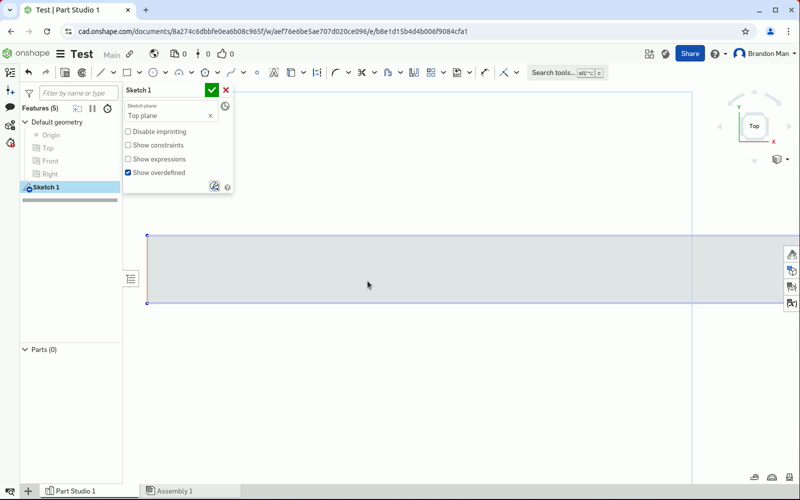
scroll(-6)
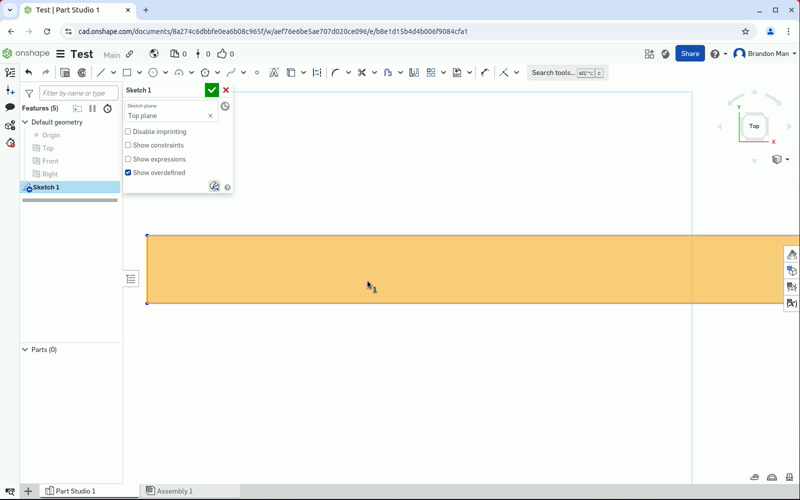
scroll(-6)
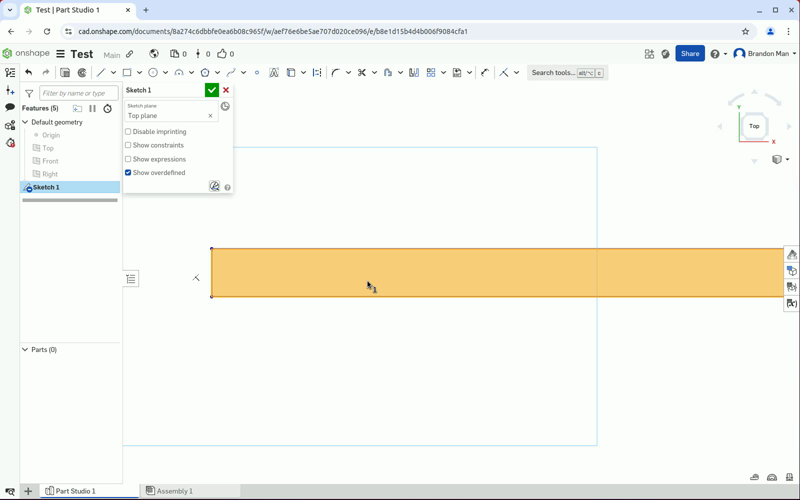
scroll(-6)
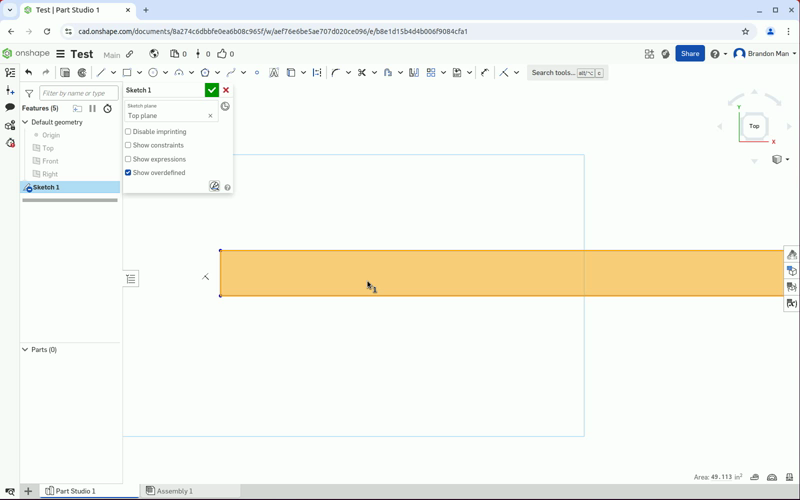
scroll(-6)
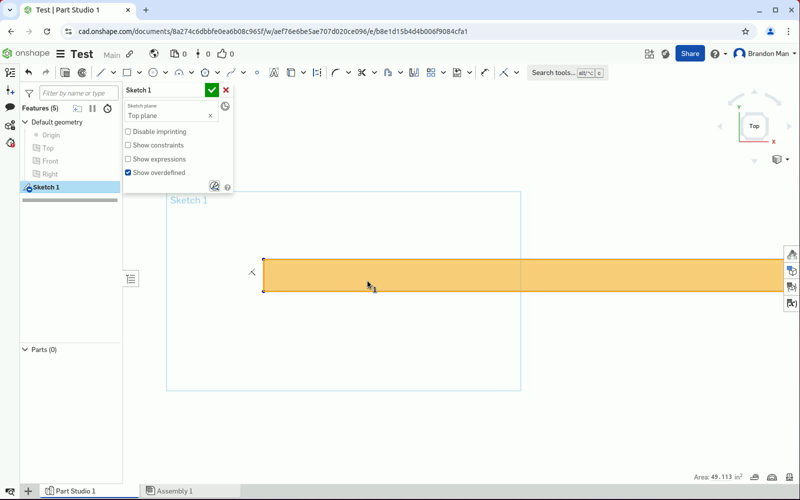
scroll(-6)
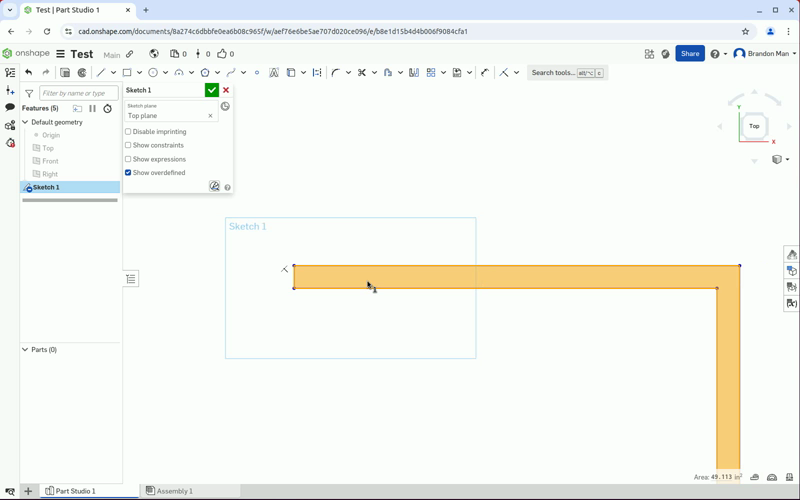
scroll(-6)
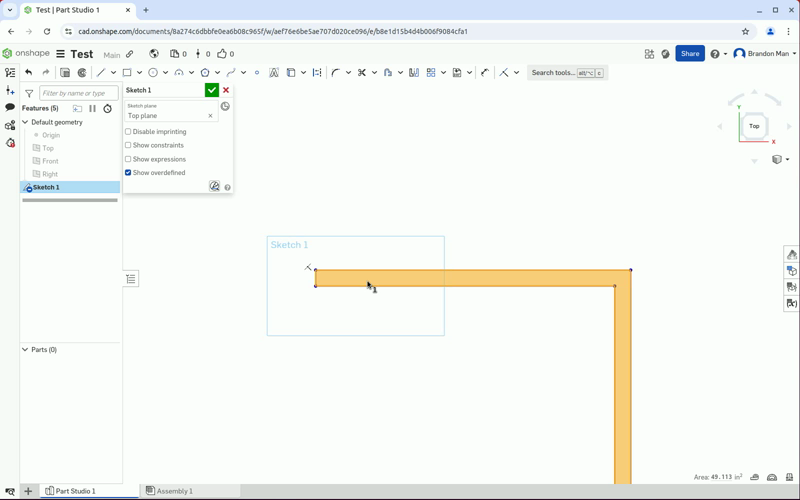
scroll(-6)
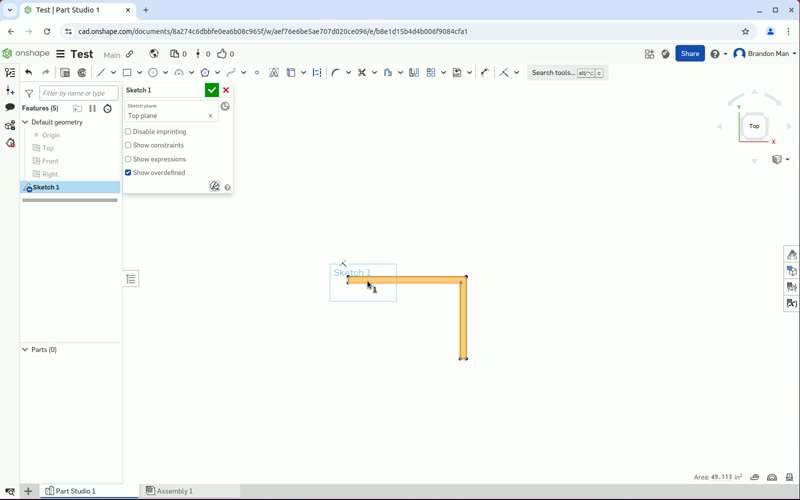
mouse_move(73, 352)
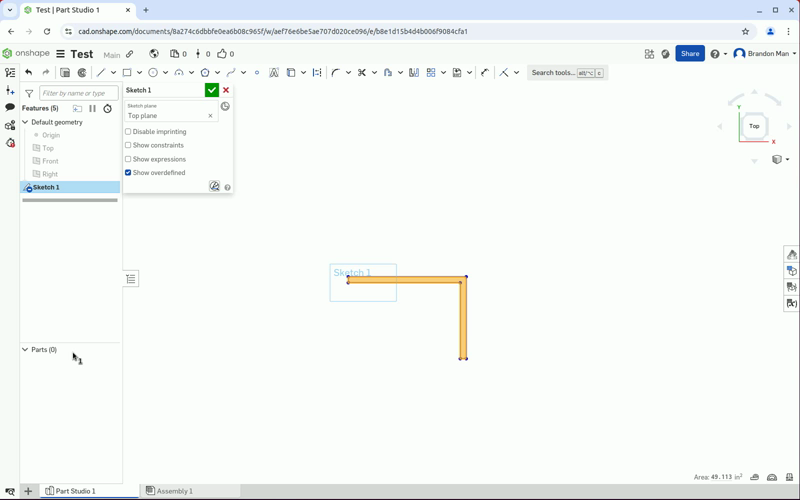
key(shift+y)
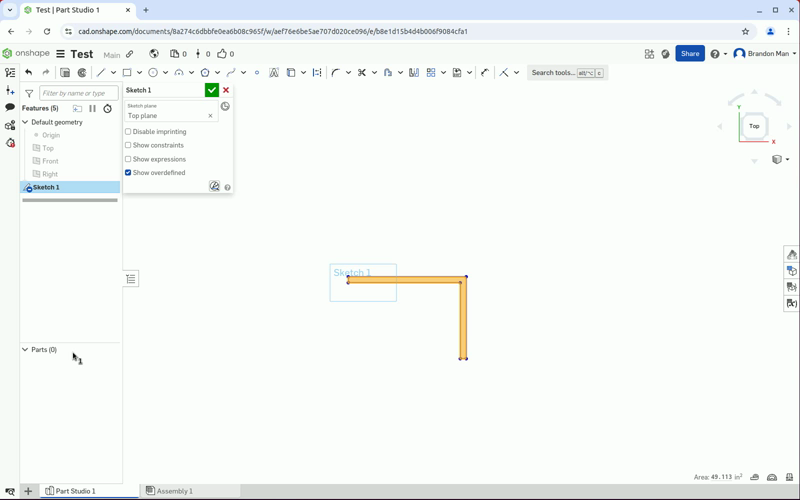
key(shift+e)
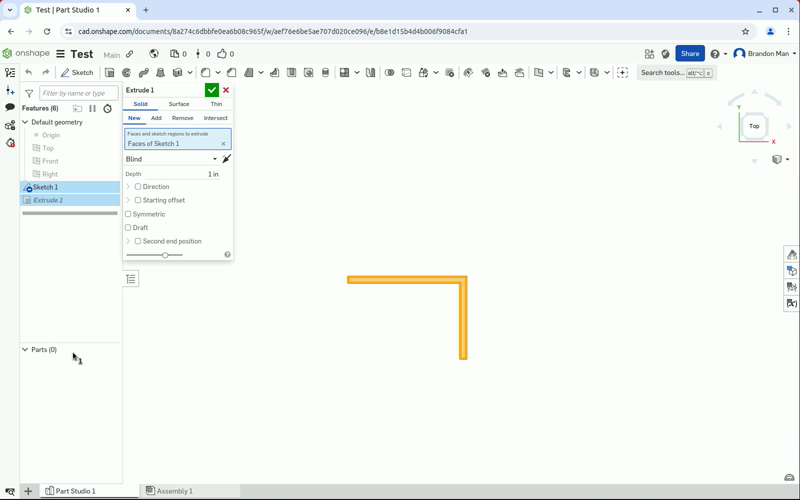
mouse_move(143, 106)
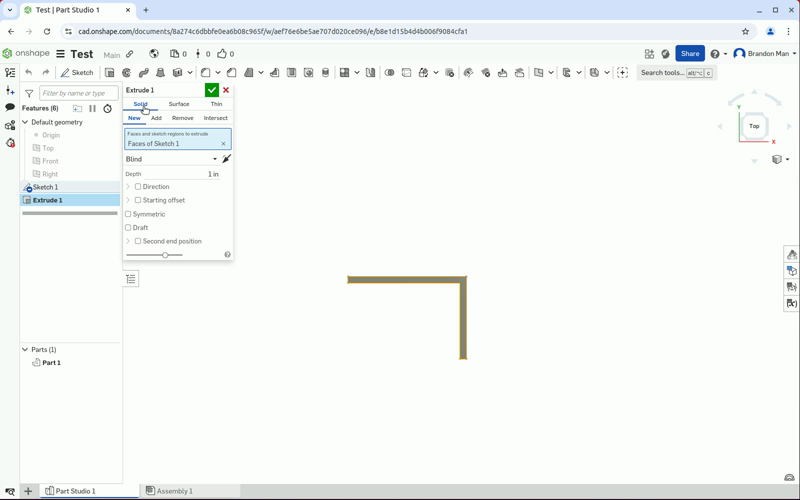
click(143, 106)
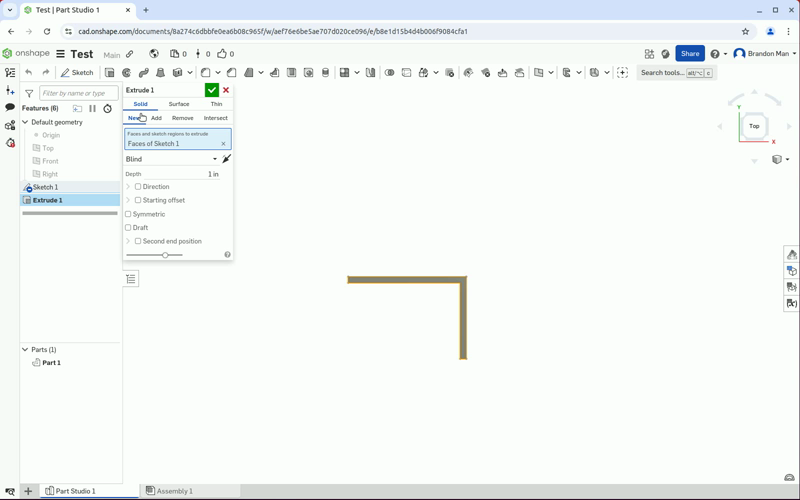
mouse_move(137, 120)
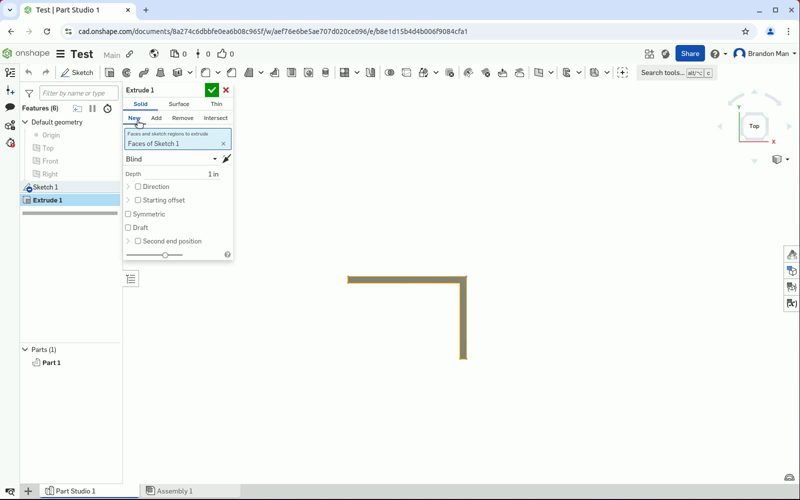
click(137, 120)
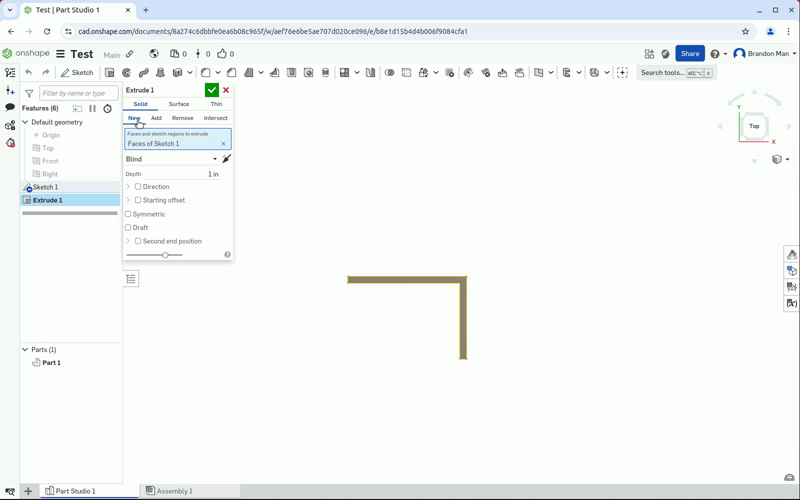
key(tab, 4)
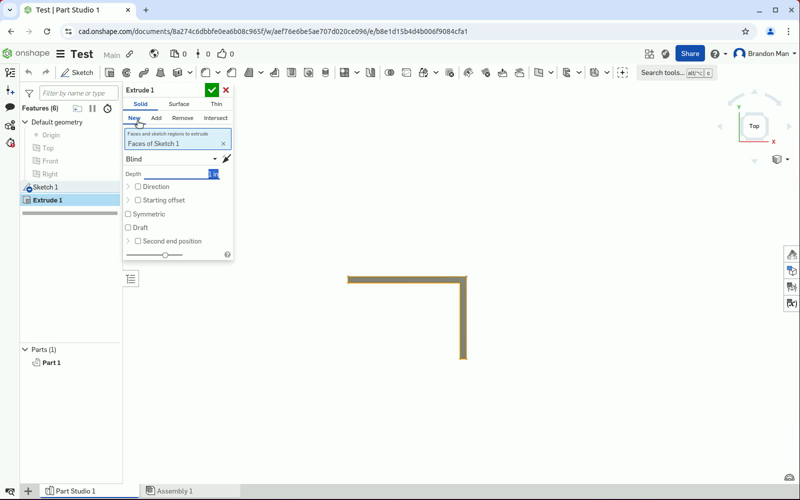
text(23.108)
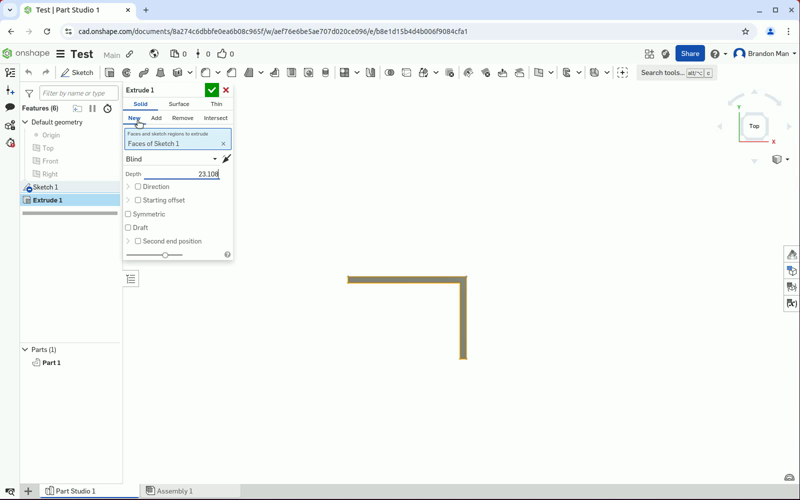
key(enter)
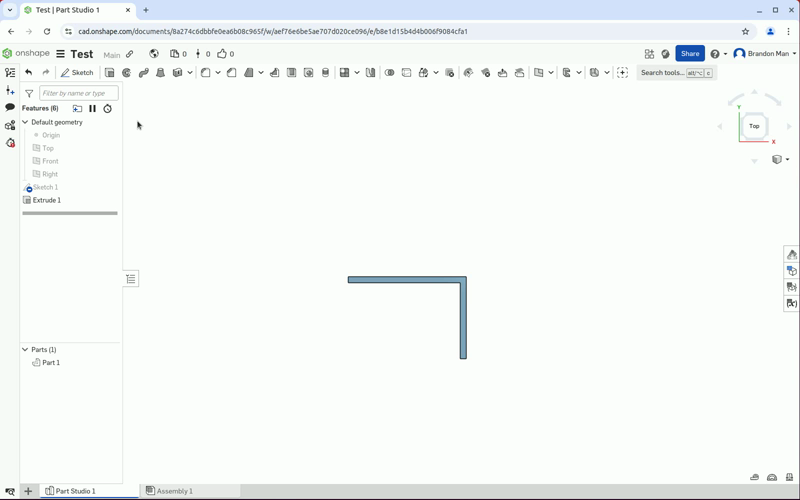
key(shift+h)
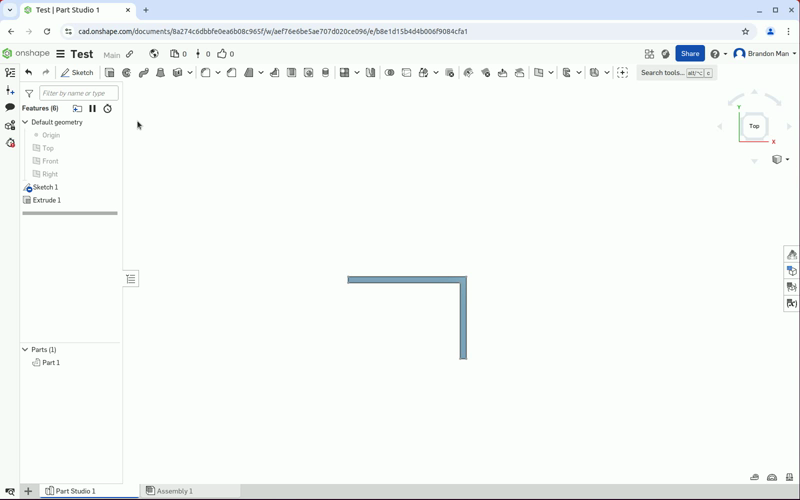
key(shift+h)
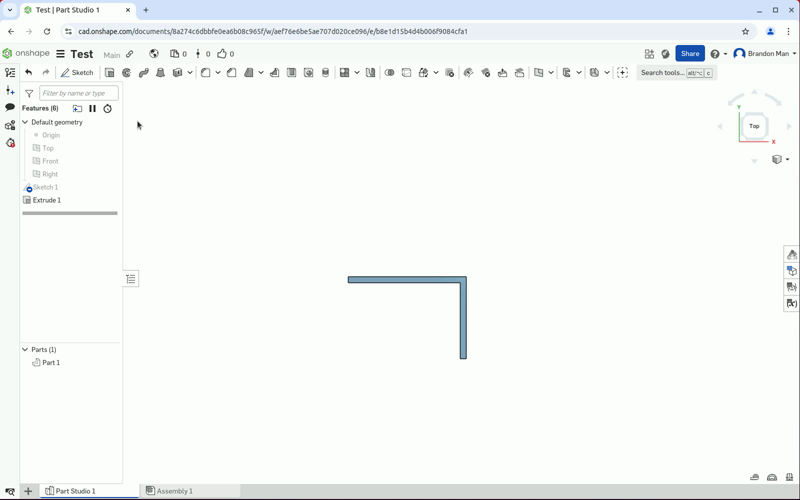
mouse_move(73, 189)
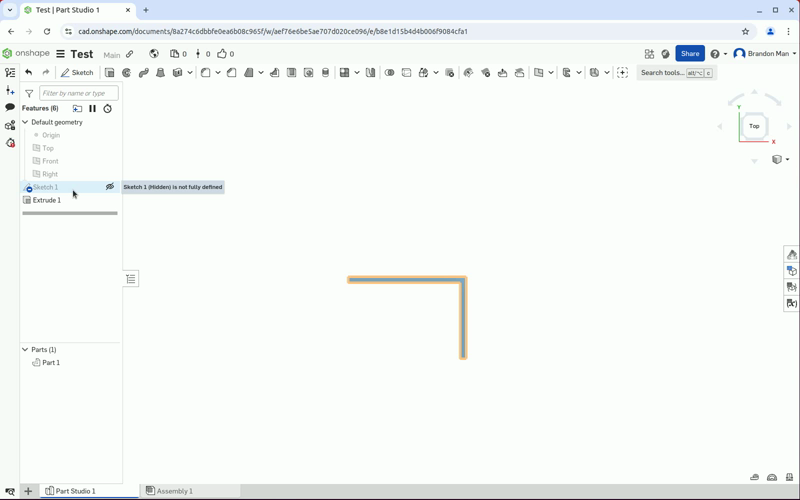
click(73, 189)
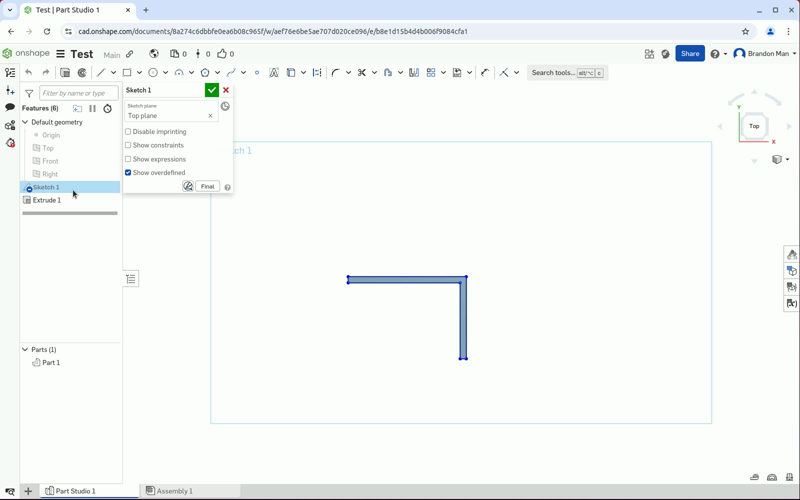
mouse_move(229, 92)
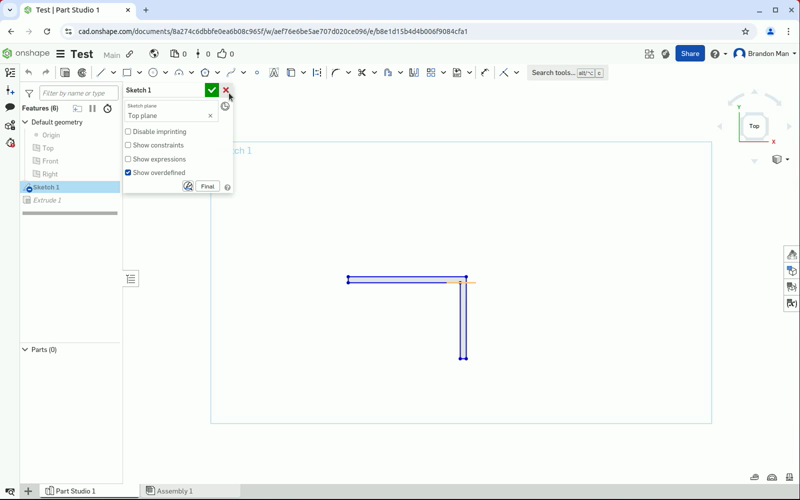
click(229, 92)
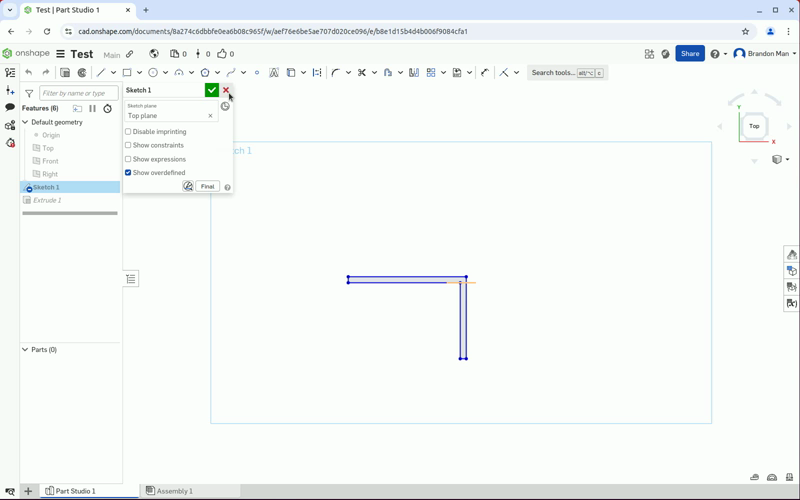
key(shift+s)
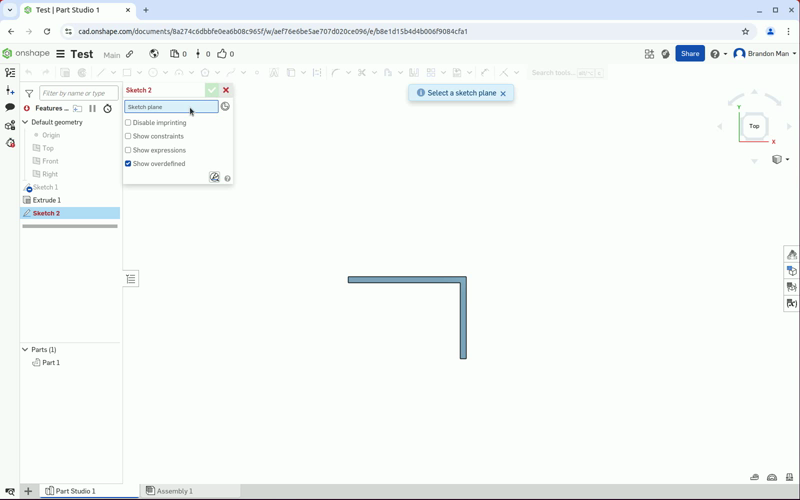
mouse_move(73, 150)
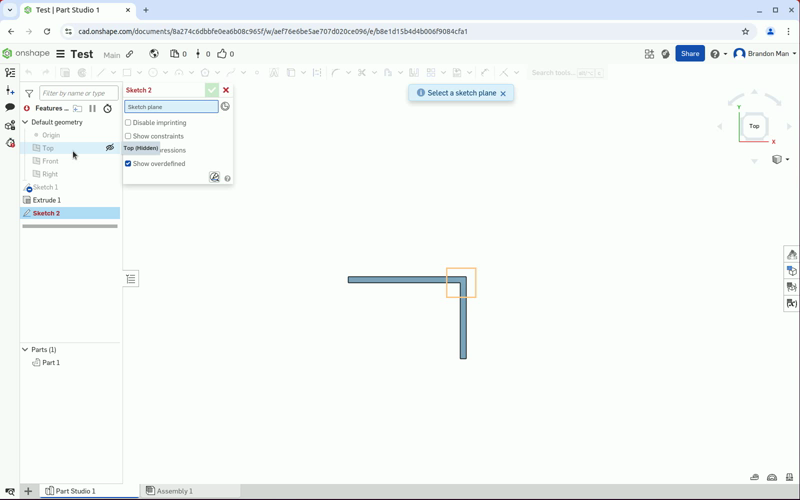
click(73, 150)
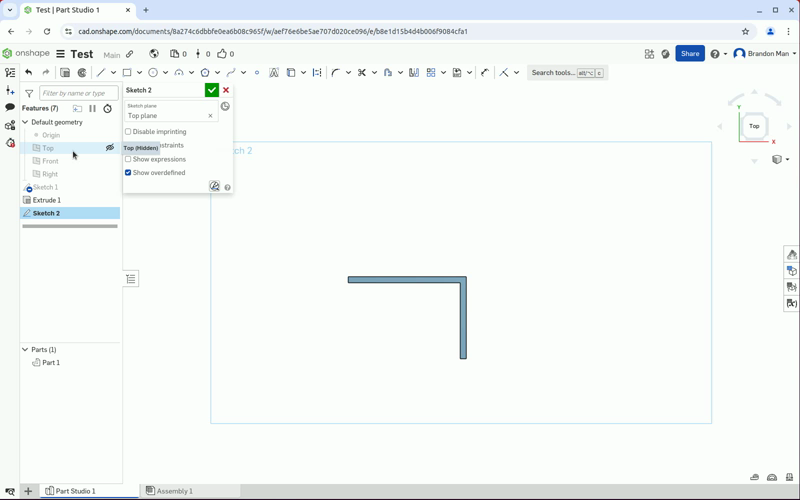
mouse_move(73, 352)
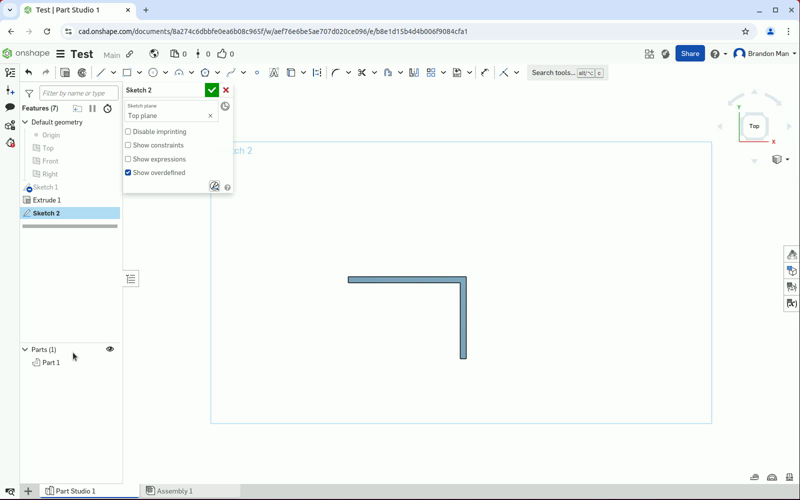
key(y)
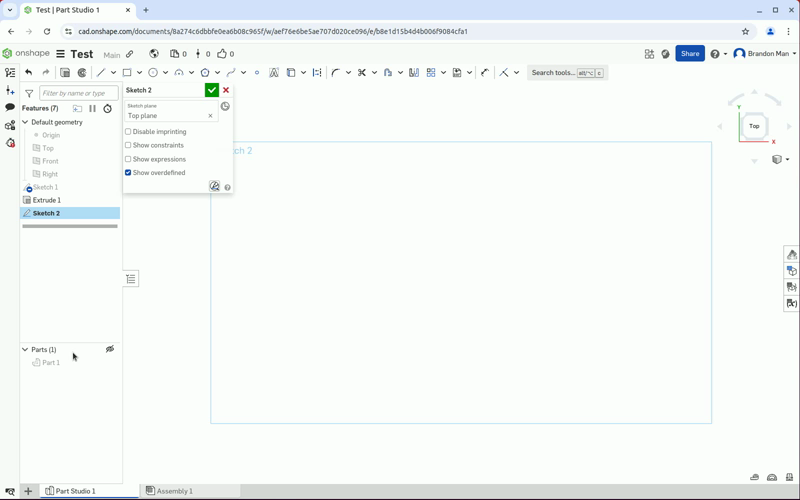
key(l)
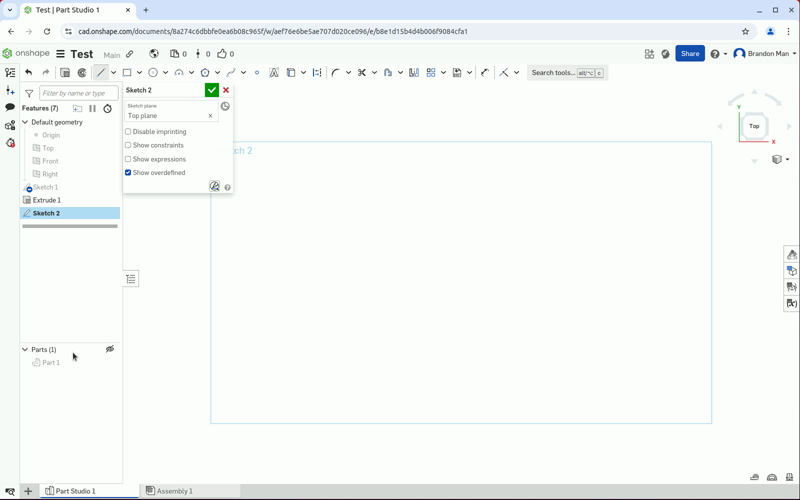
key_down(shift)
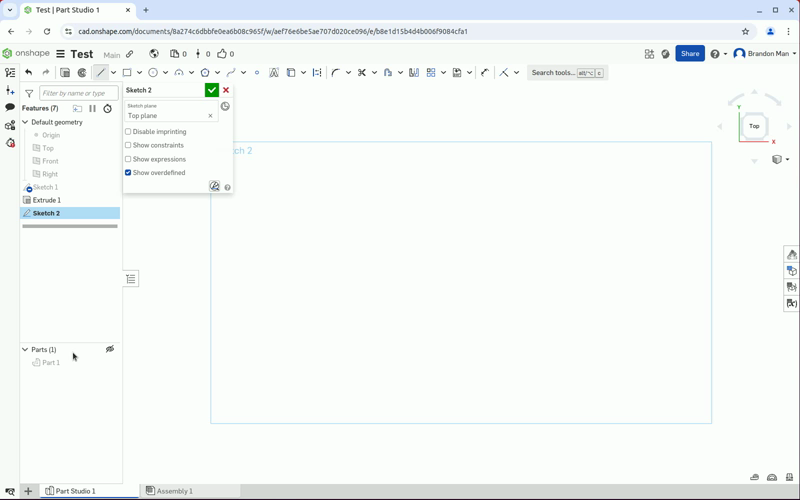
mouse_move(396, 297)
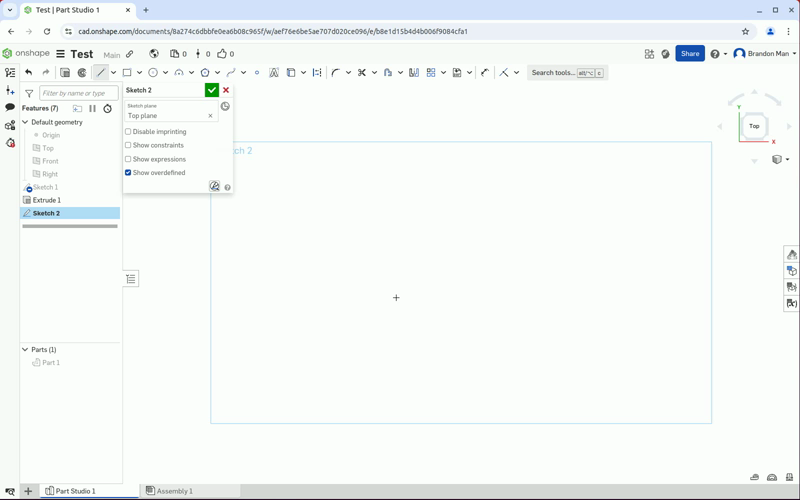
click(396, 297)
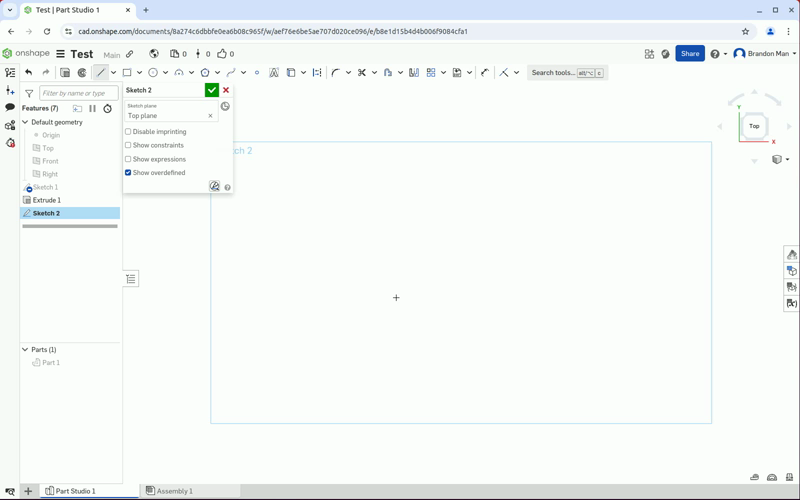
key_up(shift)
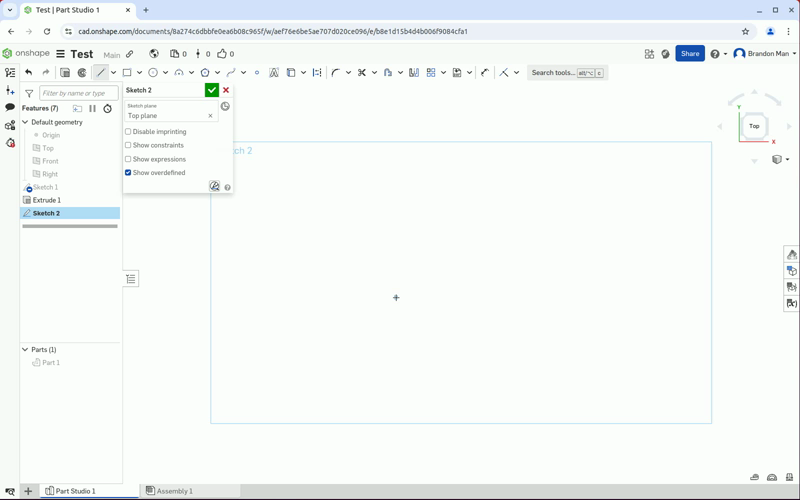
key_down(shift)
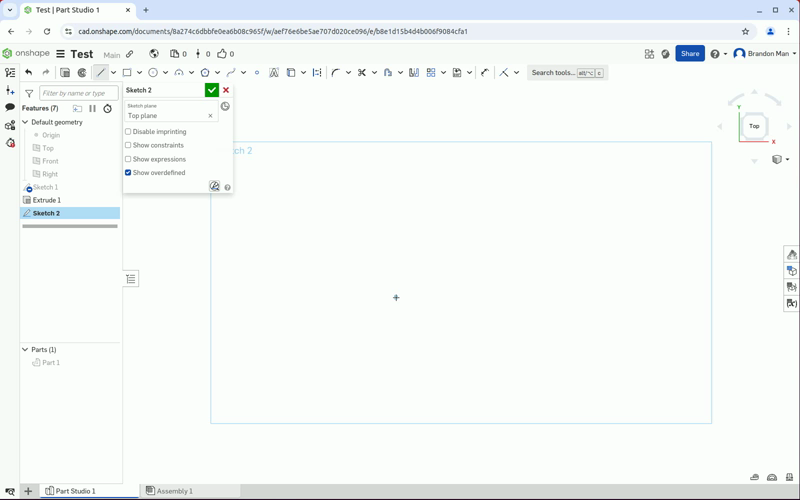
mouse_move(426, 297)
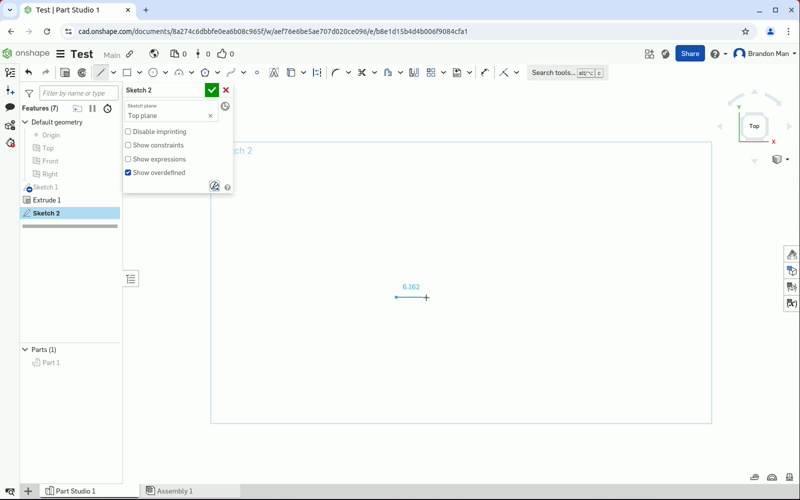
mouse_move(443, 297)
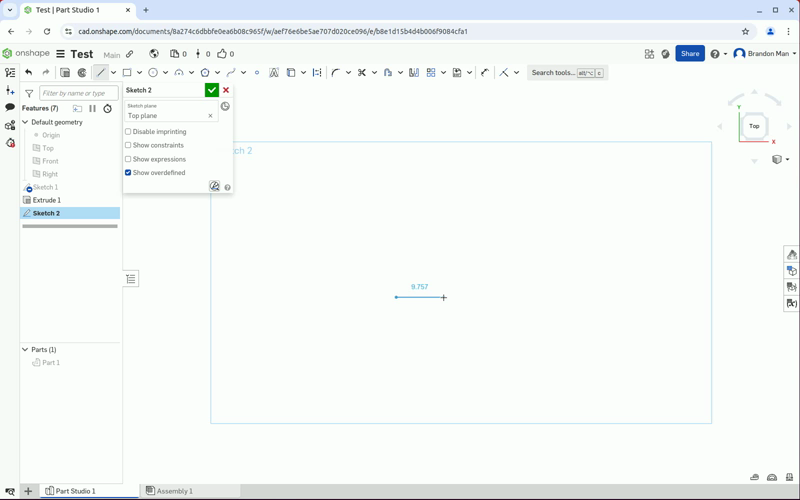
click(443, 297)
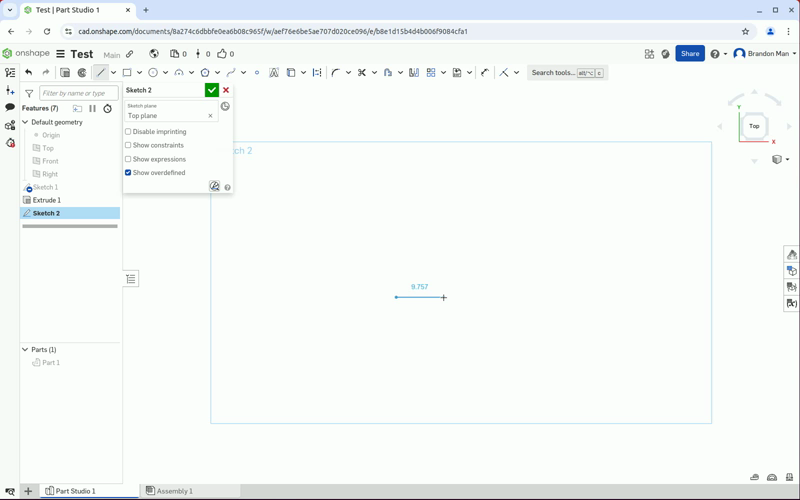
key_up(shift)
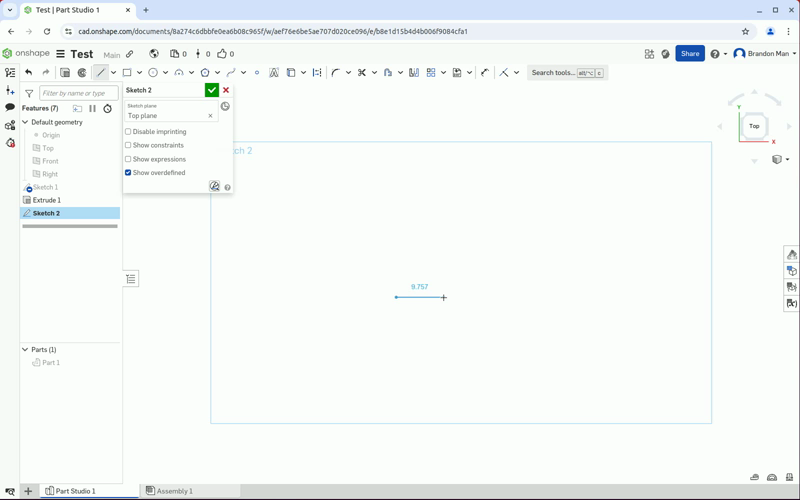
key_down(shift)
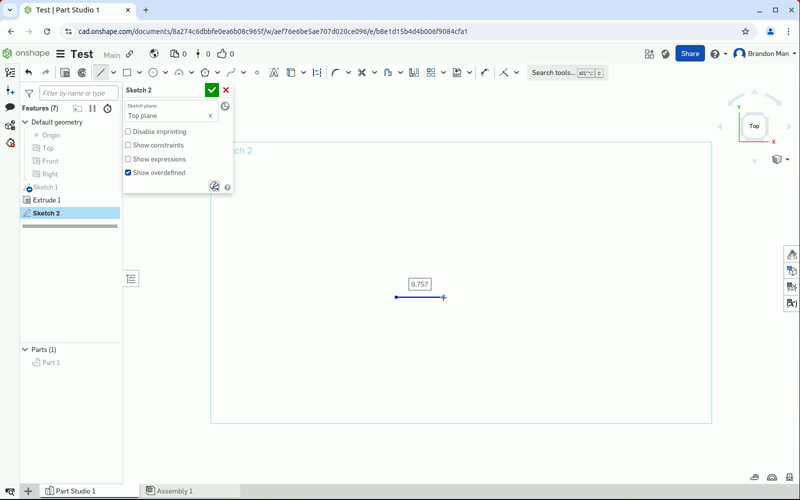
mouse_move(473, 297)
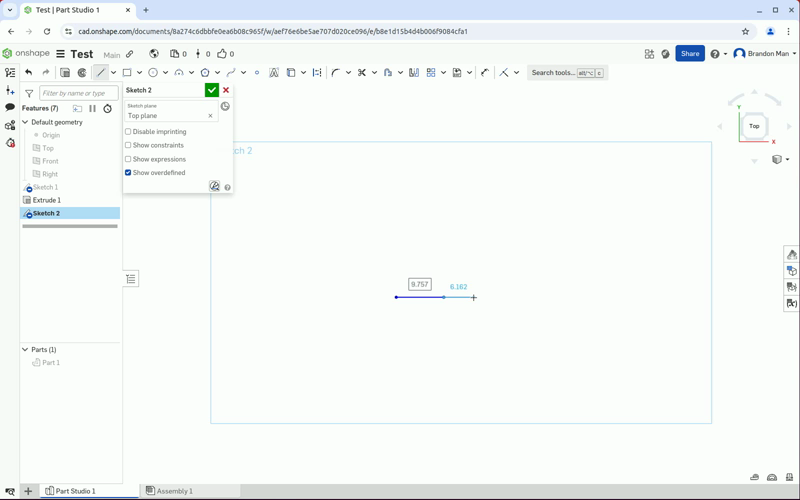
mouse_move(443, 282)
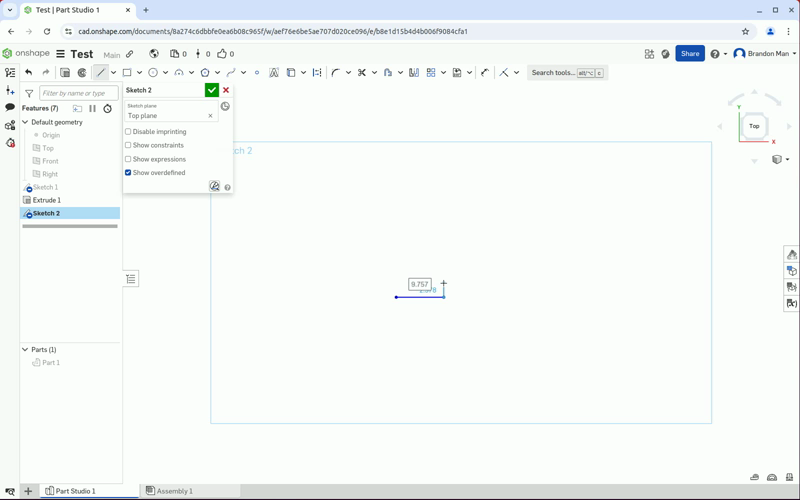
click(443, 282)
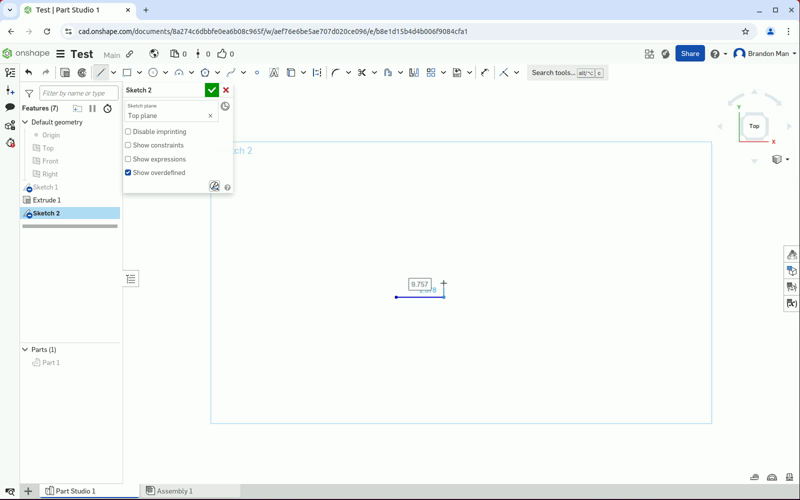
key_up(shift)
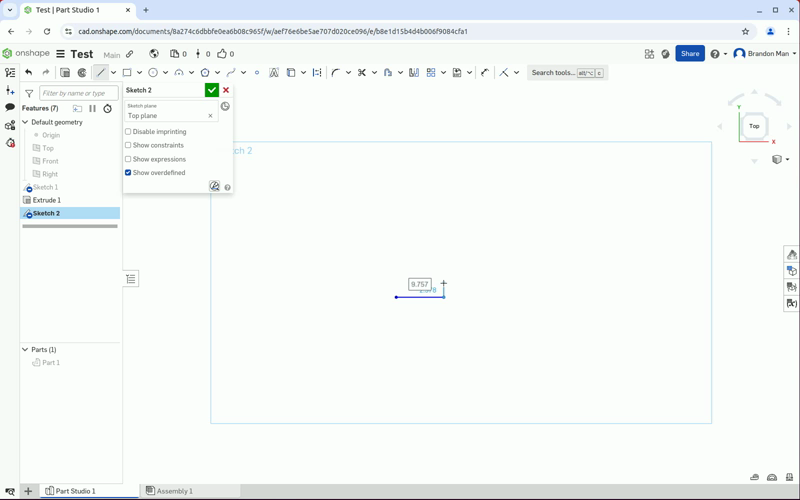
key_down(shift)
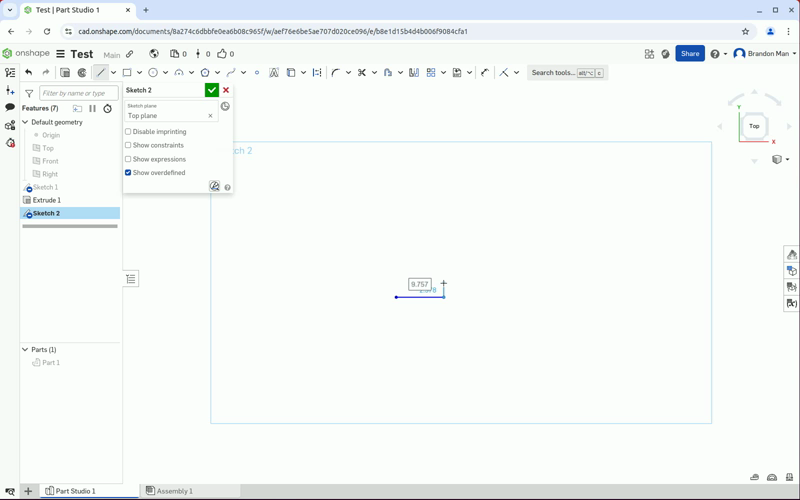
mouse_move(473, 282)
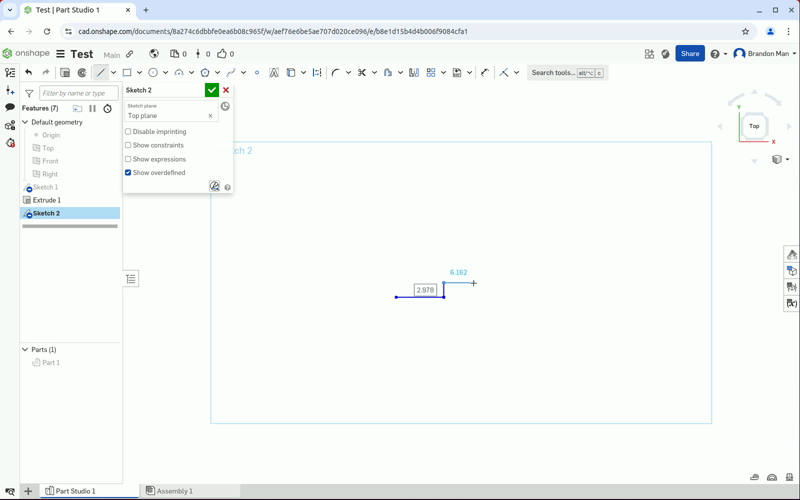
mouse_move(396, 282)
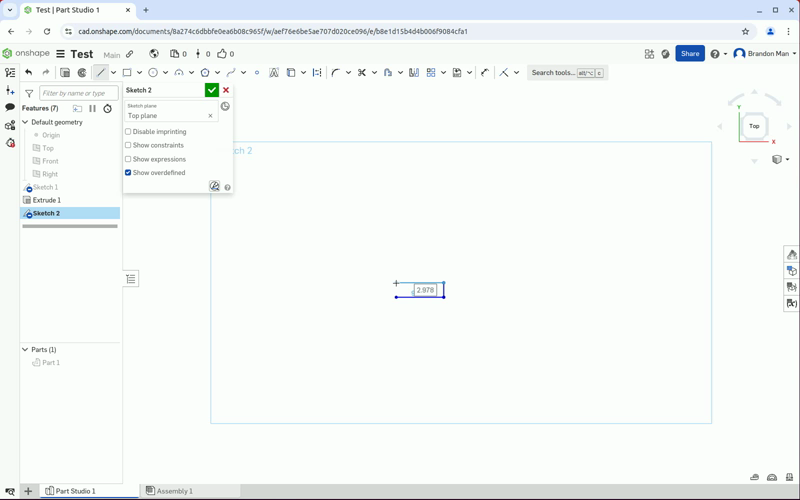
click(396, 282)
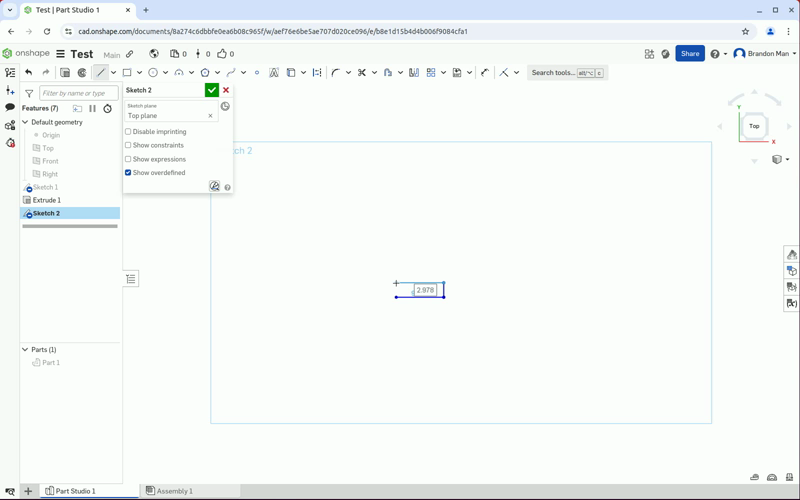
key_up(shift)
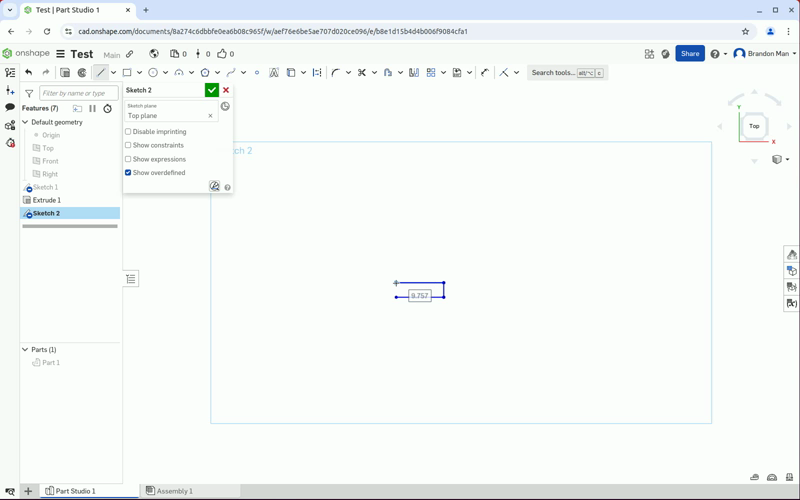
mouse_move(426, 282)
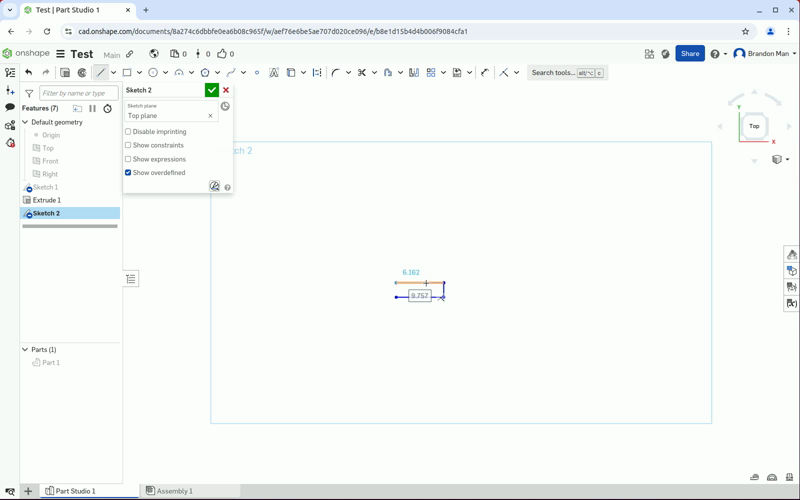
key_down(shift)
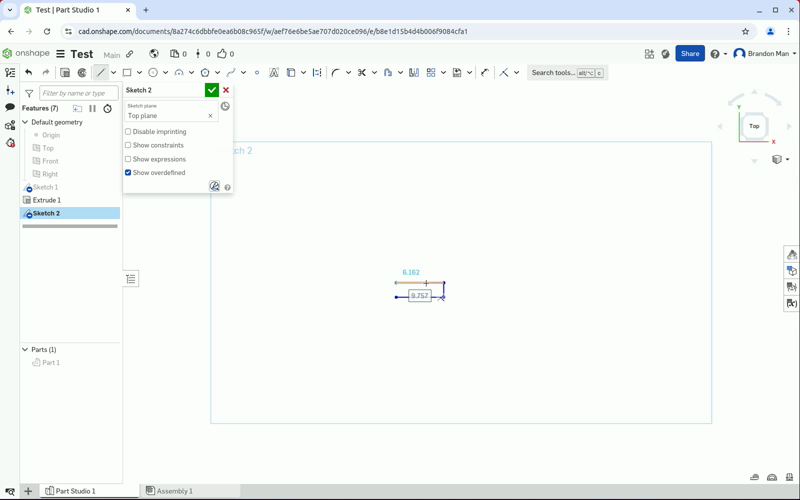
mouse_move(396, 297)
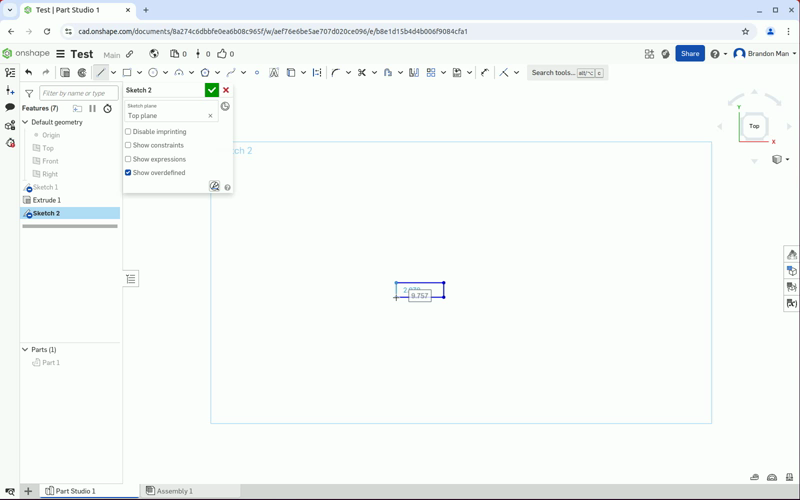
key_up(shift)
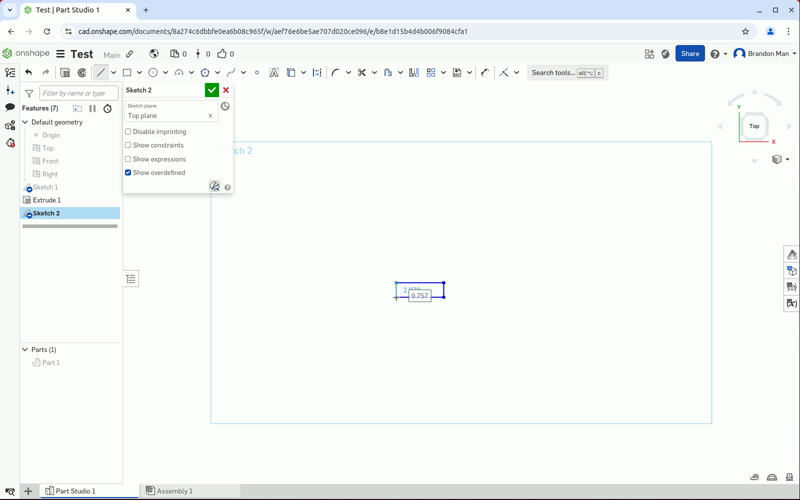
click(396, 297)
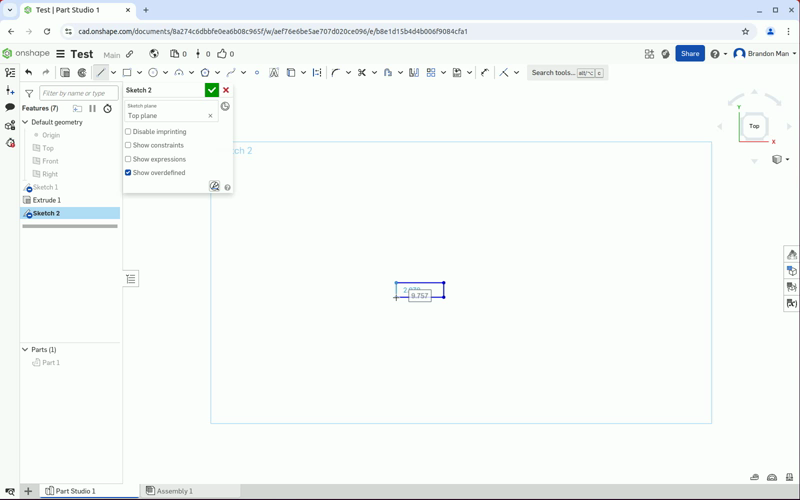
key(esc)
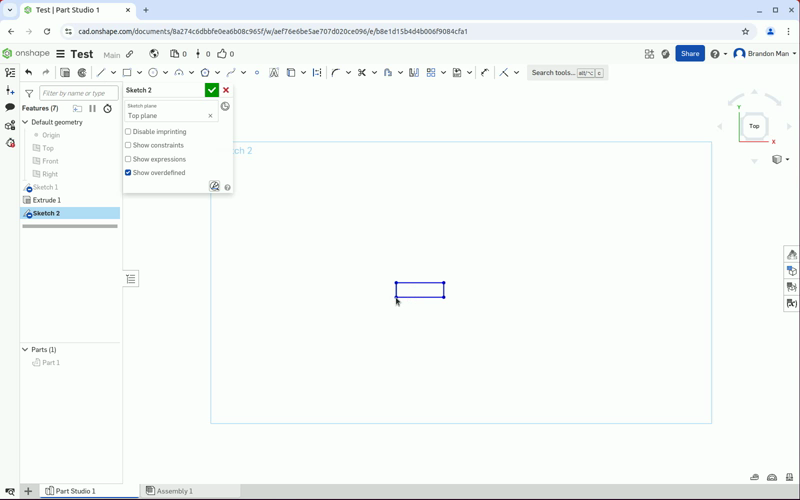
key(c)
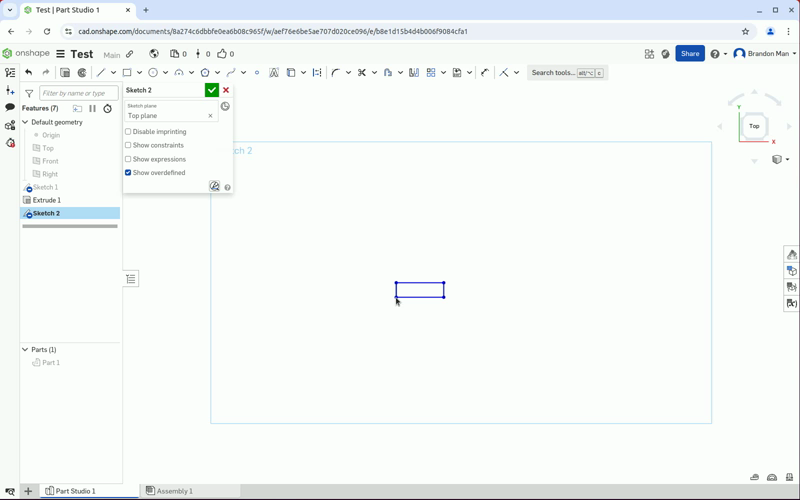
key_down(shift)
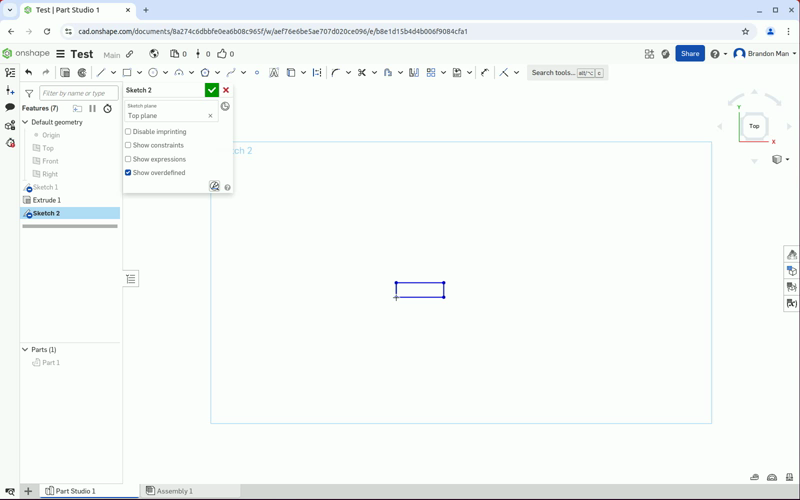
mouse_move(398, 290)
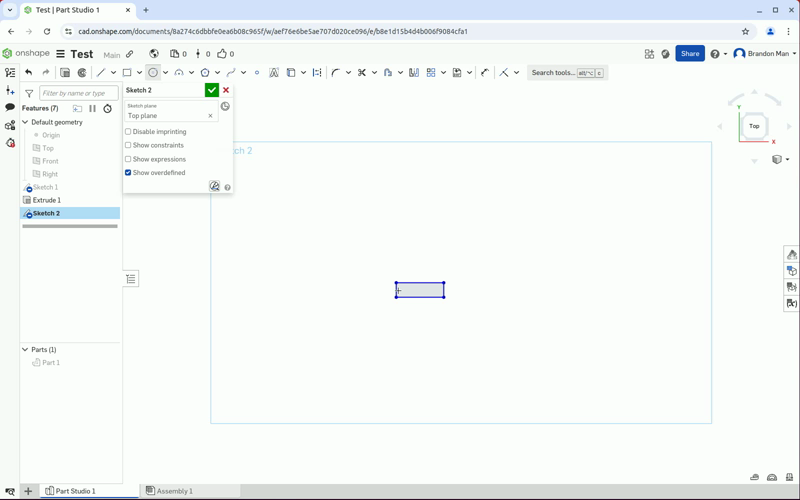
click(398, 290)
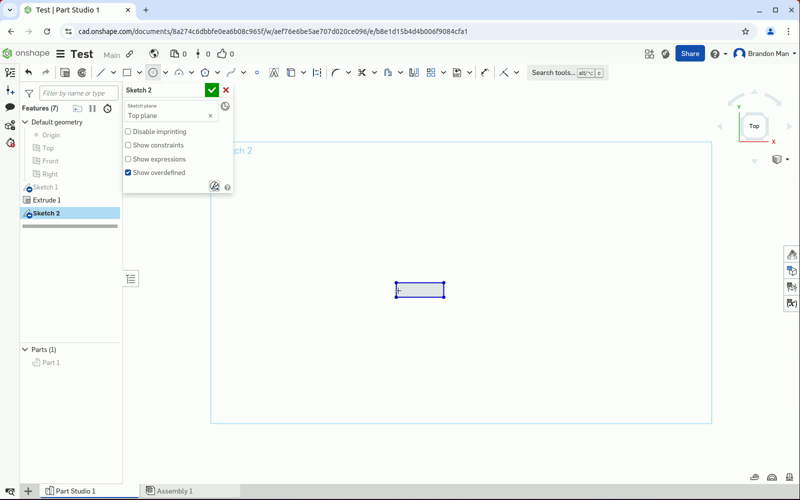
key_up(shift)
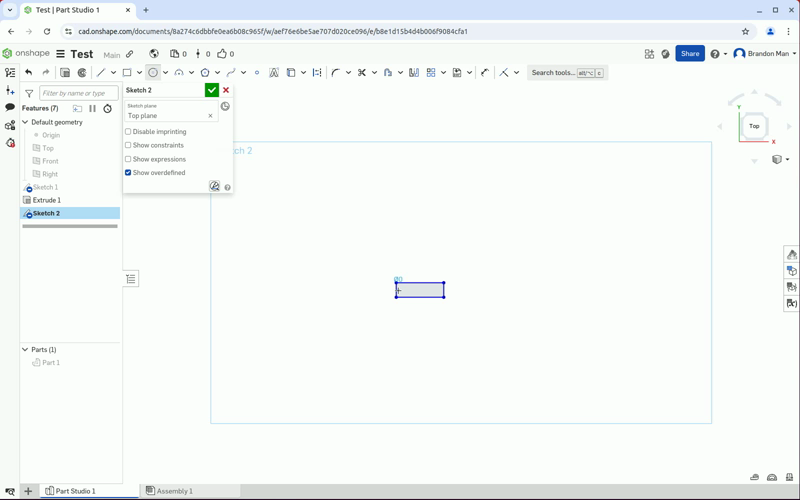
mouse_move(398, 290)
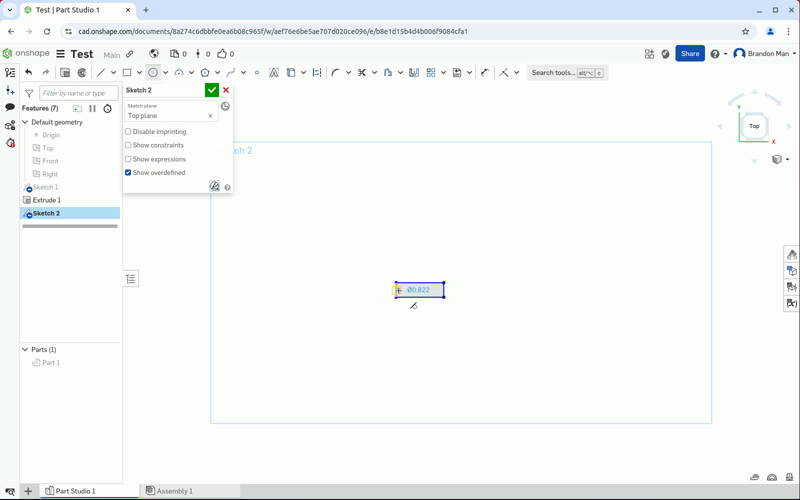
scroll(6)
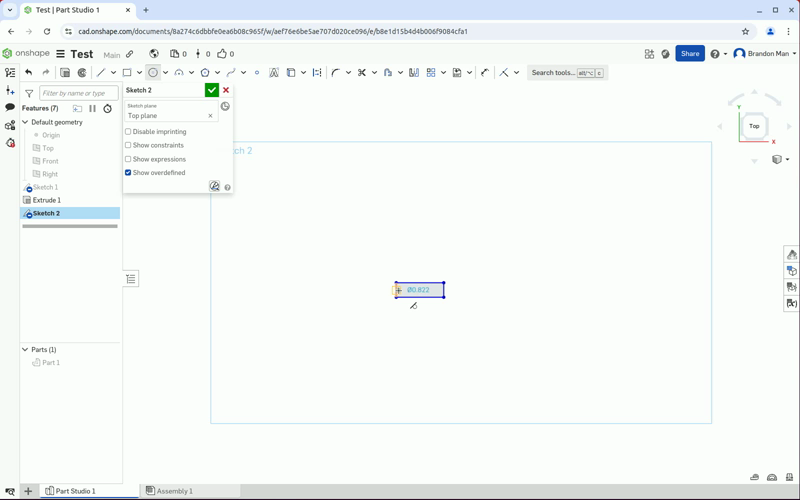
scroll(6)
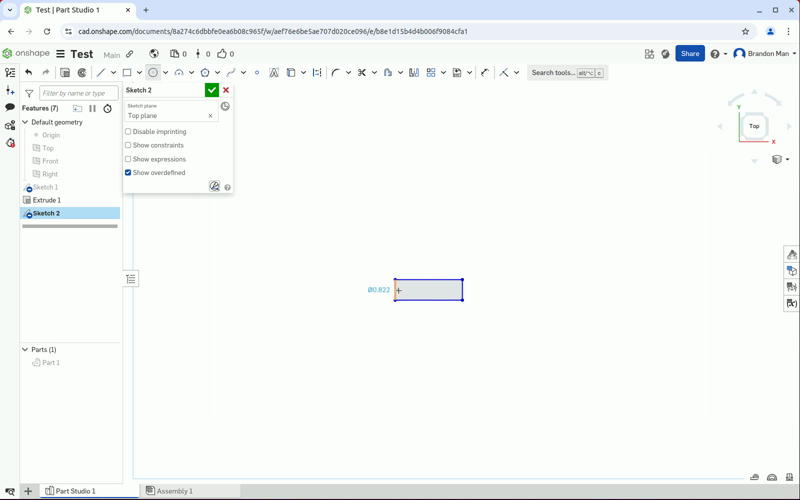
scroll(6)
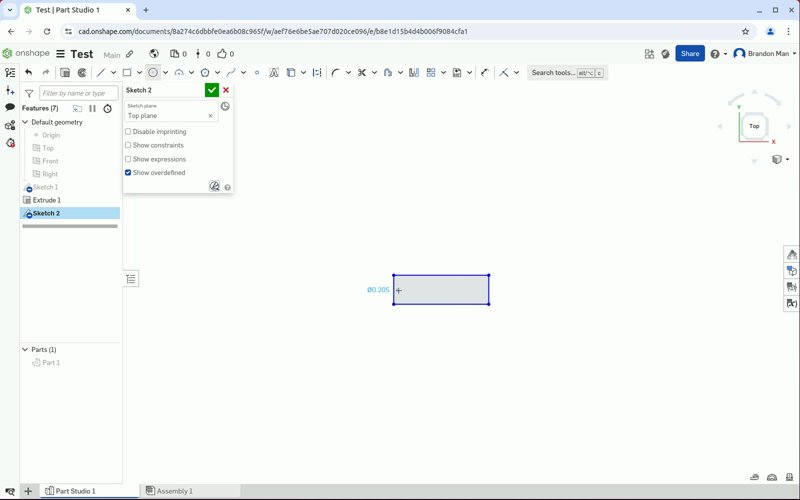
scroll(6)
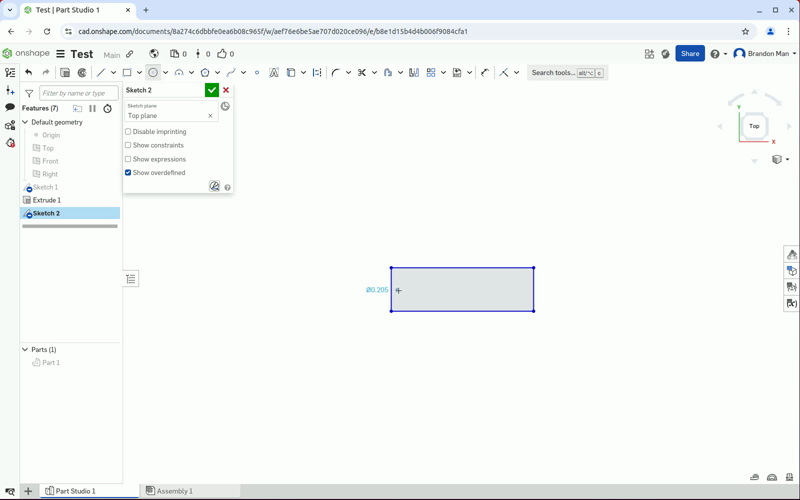
scroll(6)
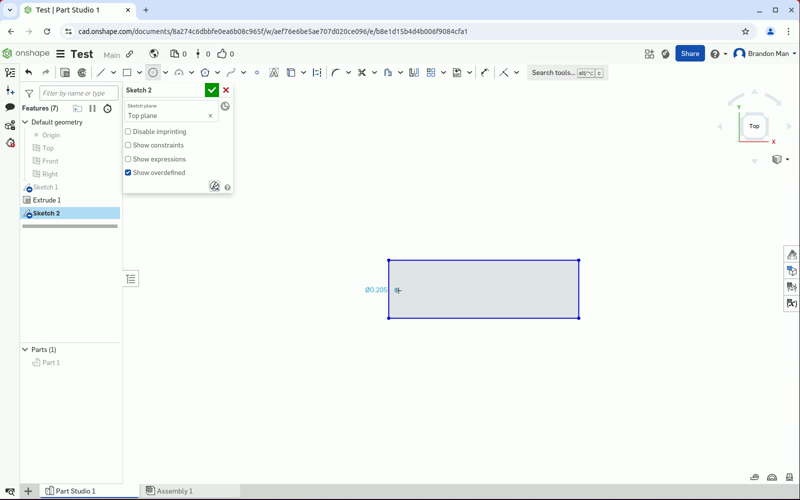
scroll(6)
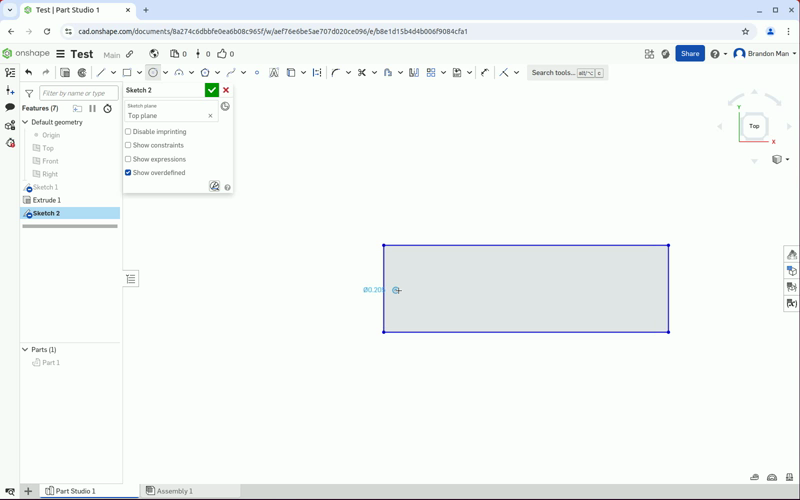
scroll(6)
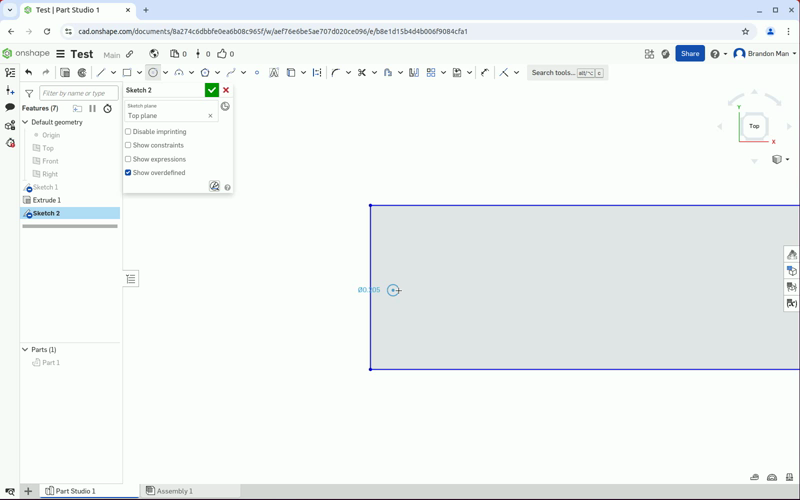
click(398, 290)
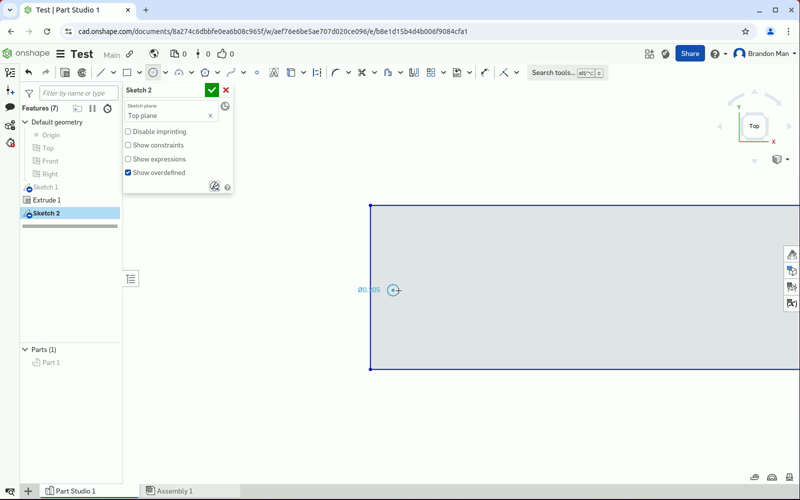
scroll(-6)
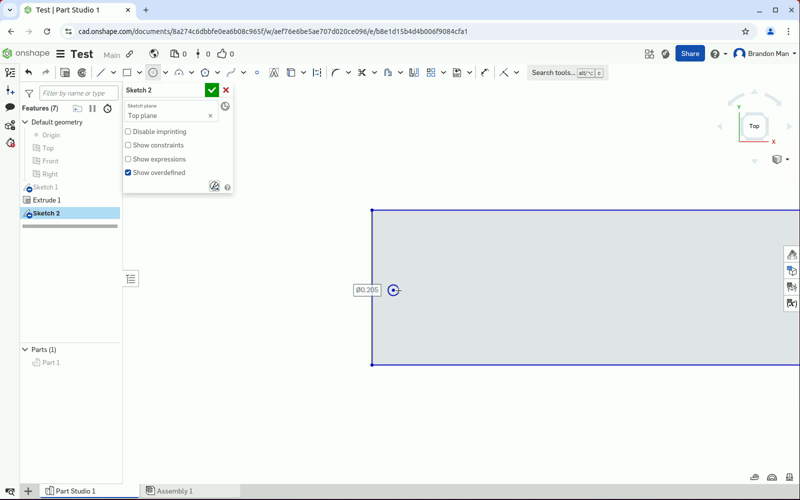
scroll(-6)
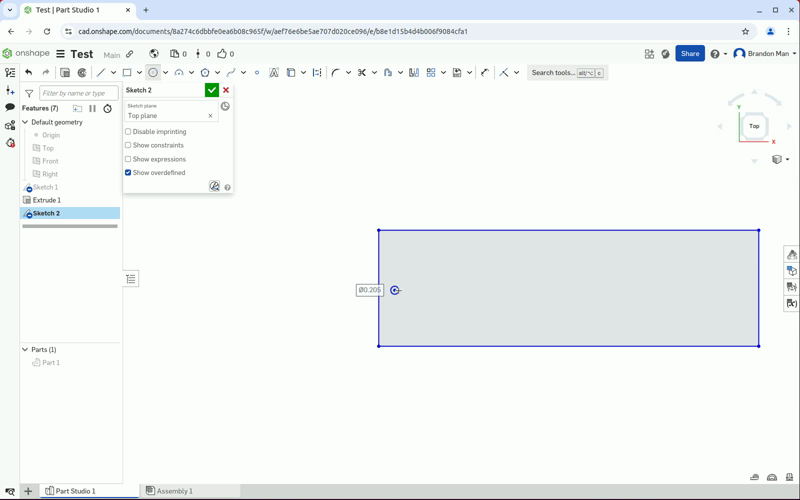
scroll(-6)
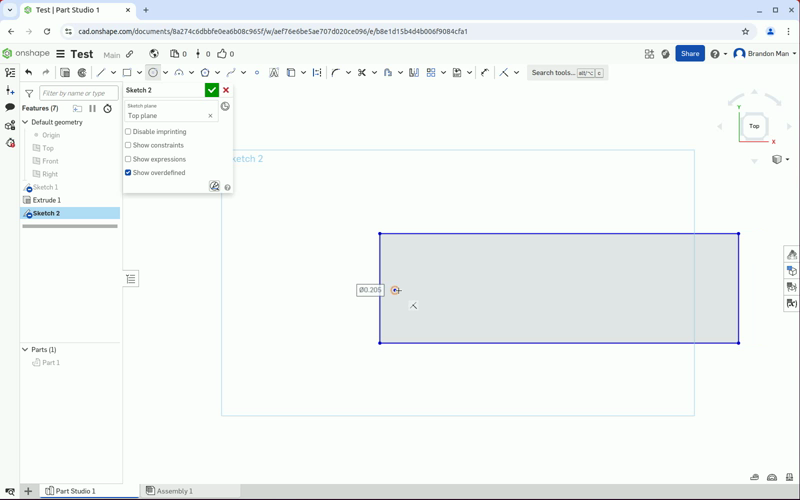
scroll(-6)
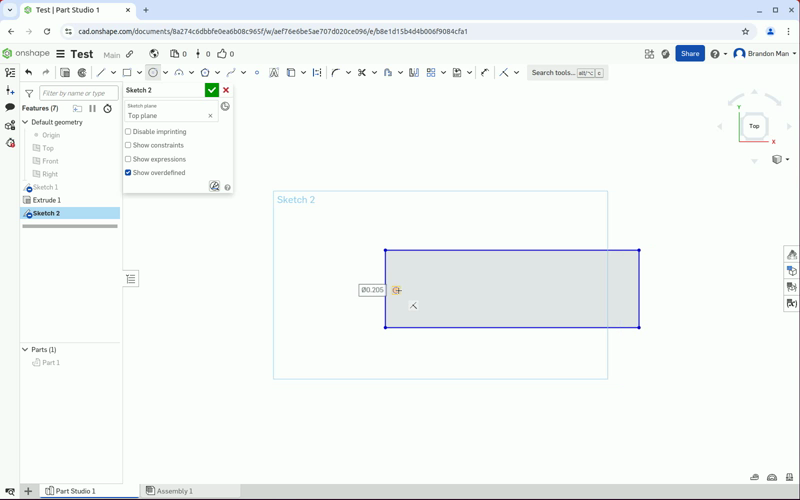
scroll(-6)
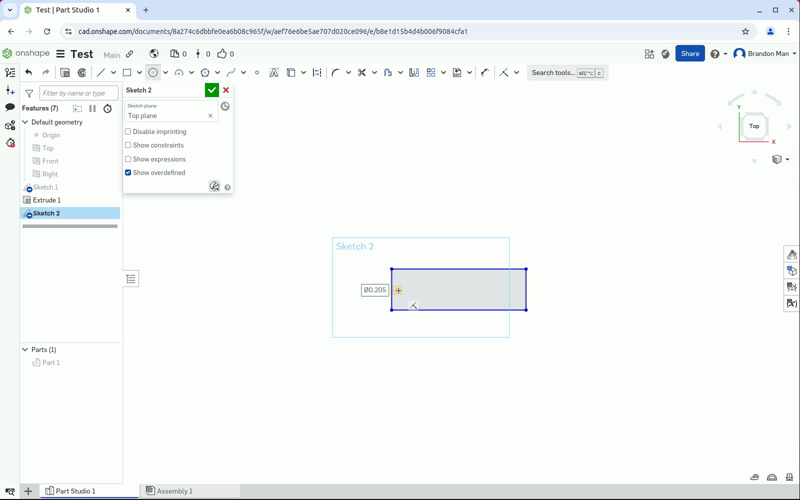
scroll(-6)
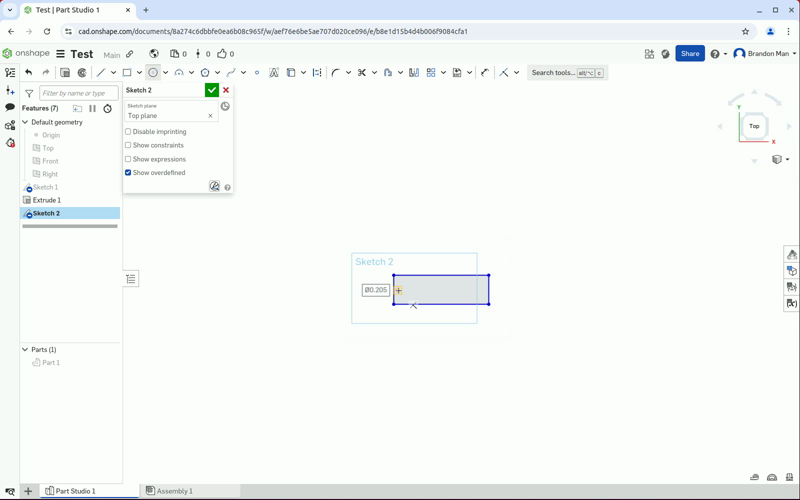
scroll(-6)
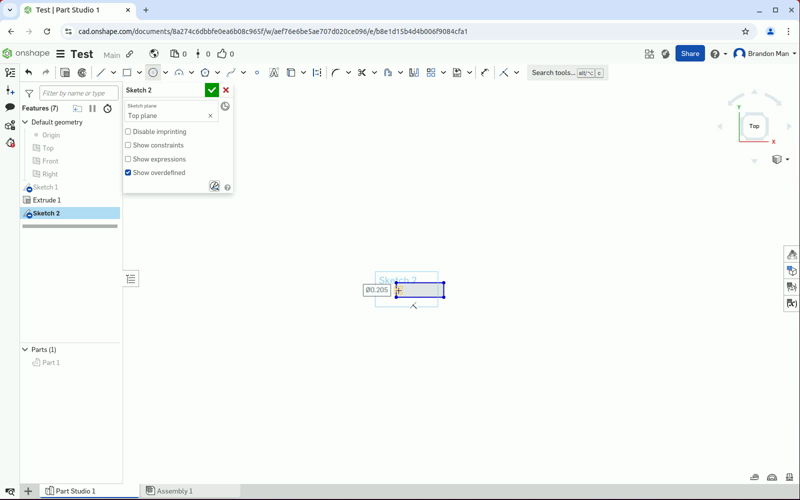
key(esc)
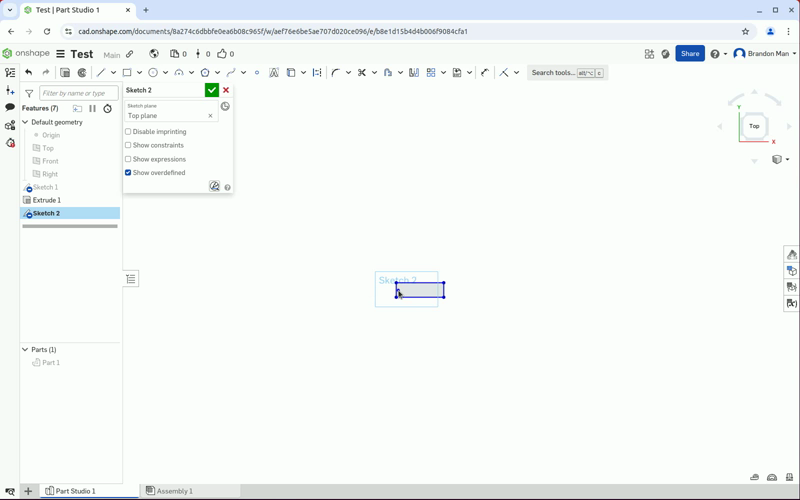
mouse_move(423, 296)
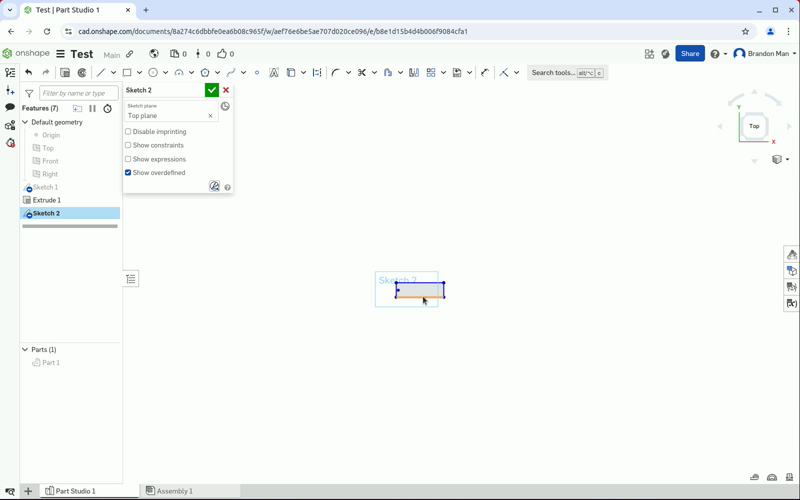
scroll(6)
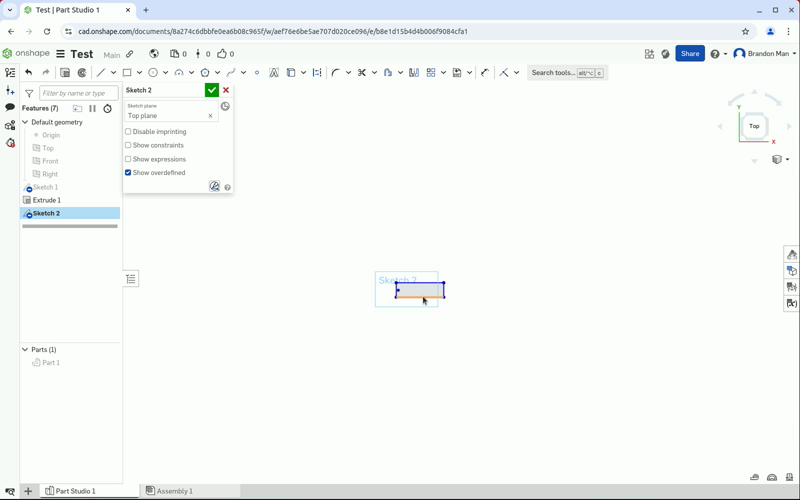
scroll(6)
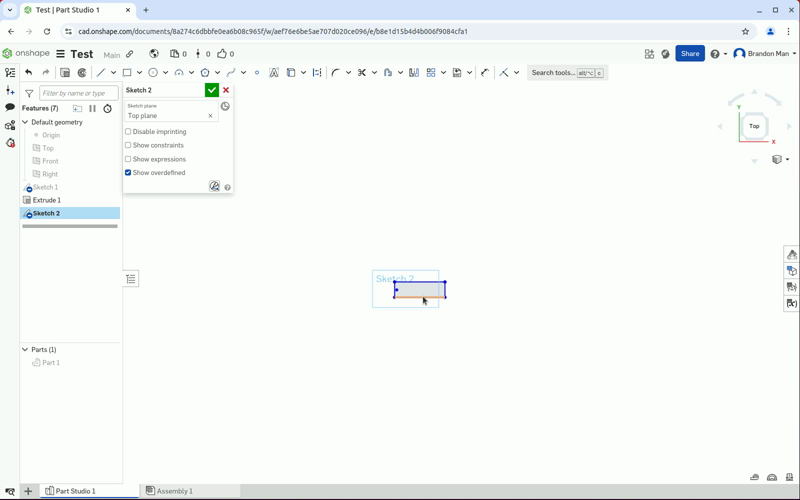
scroll(6)
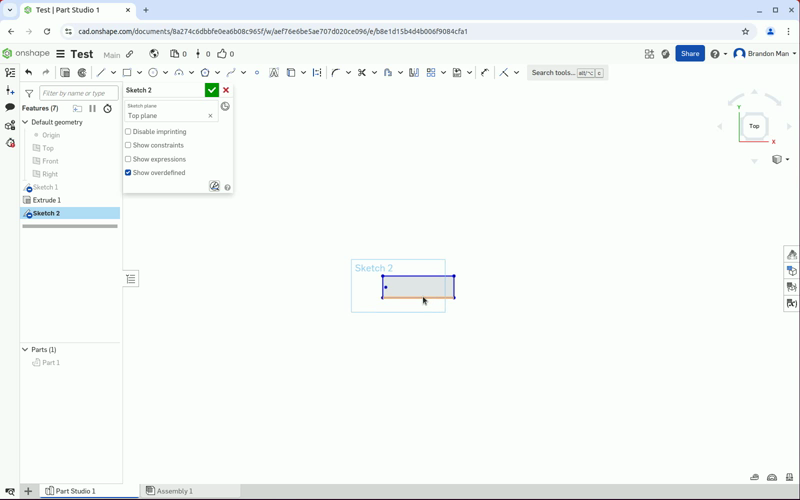
scroll(6)
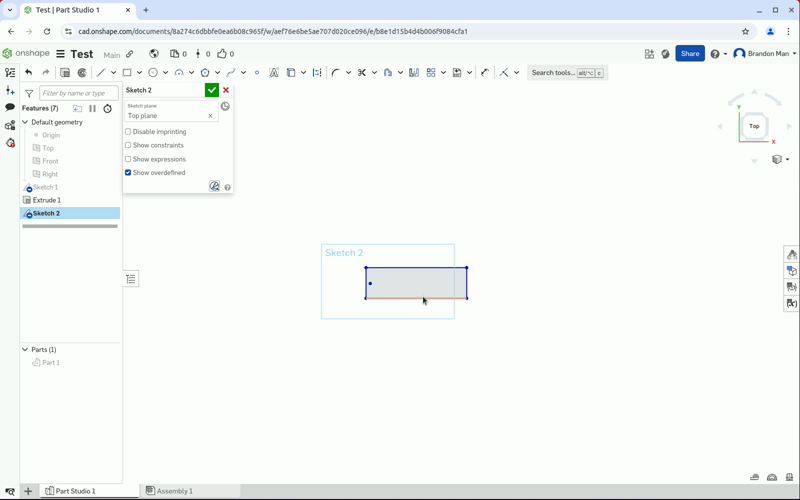
scroll(6)
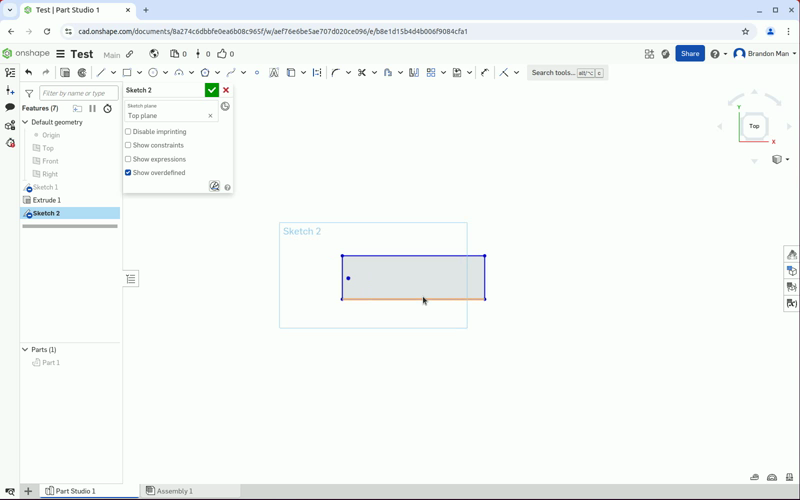
scroll(6)
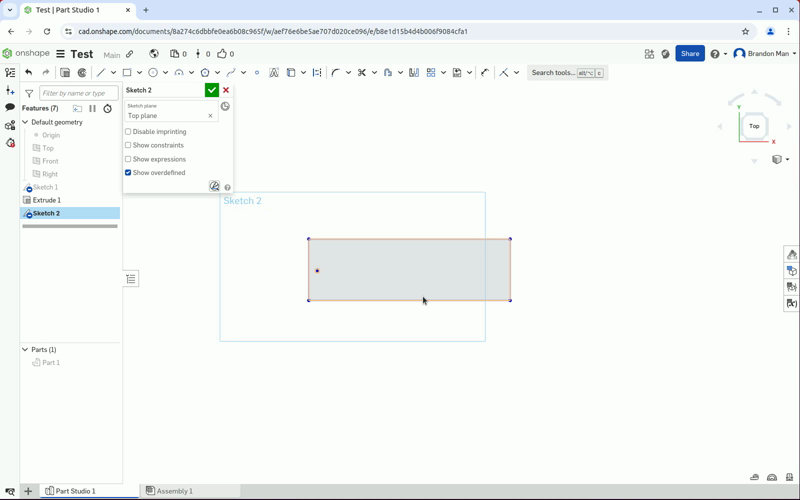
scroll(6)
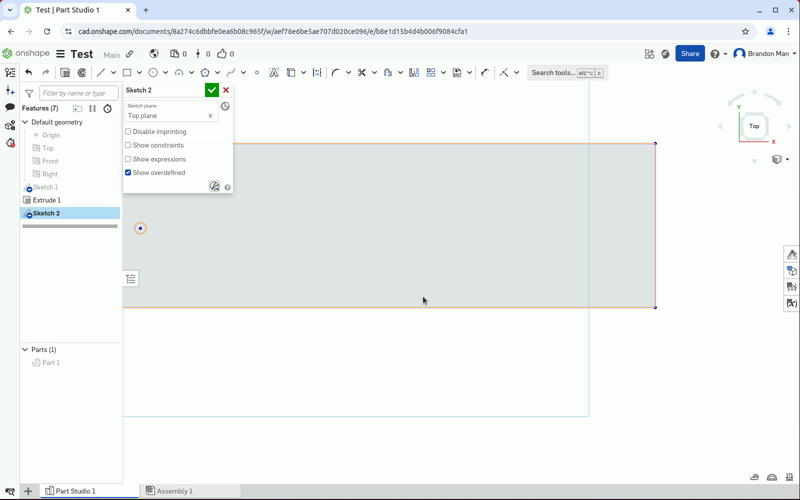
click(423, 296)
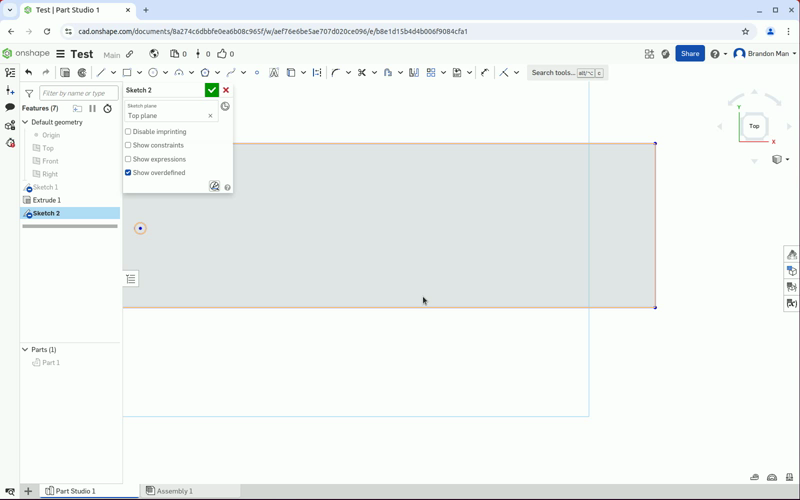
scroll(-6)
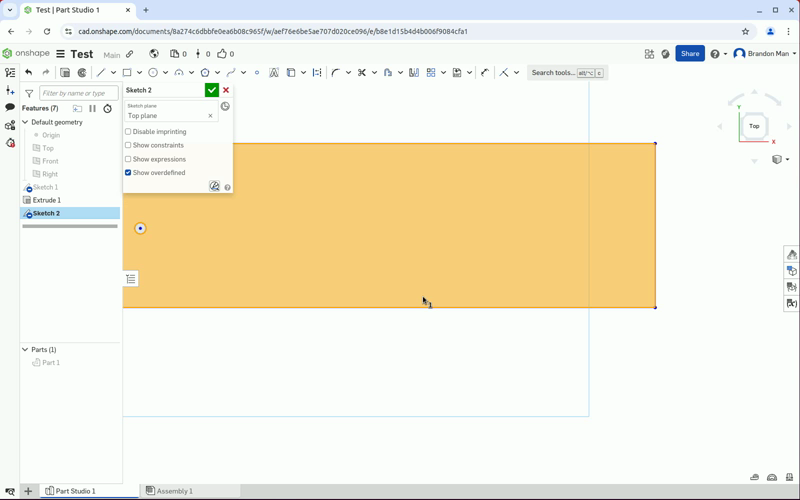
scroll(-6)
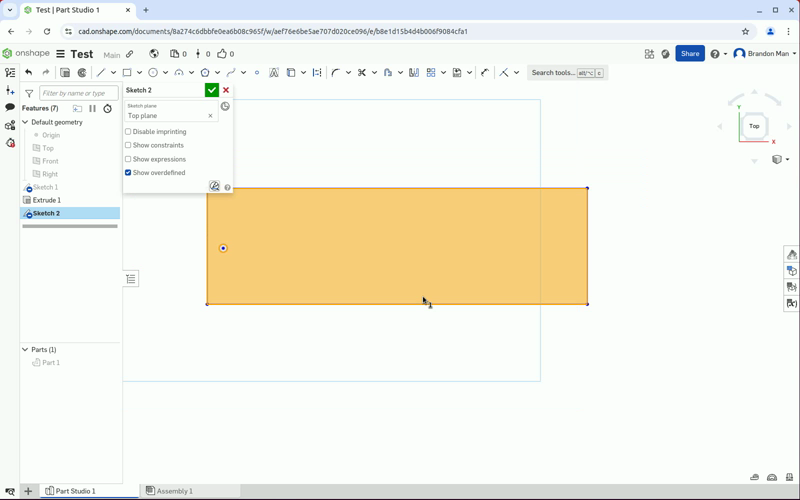
scroll(-6)
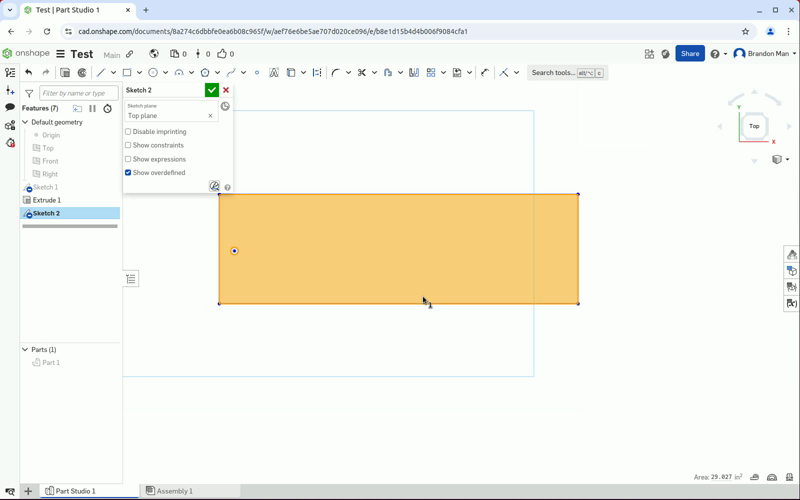
scroll(-6)
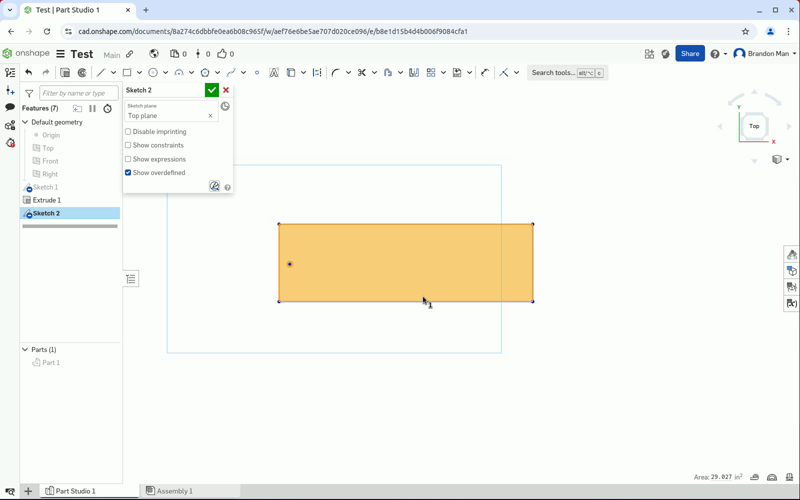
scroll(-6)
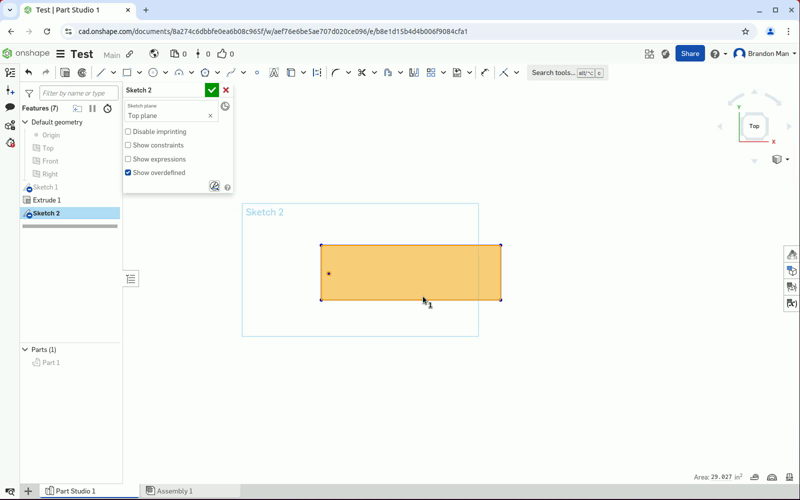
scroll(-6)
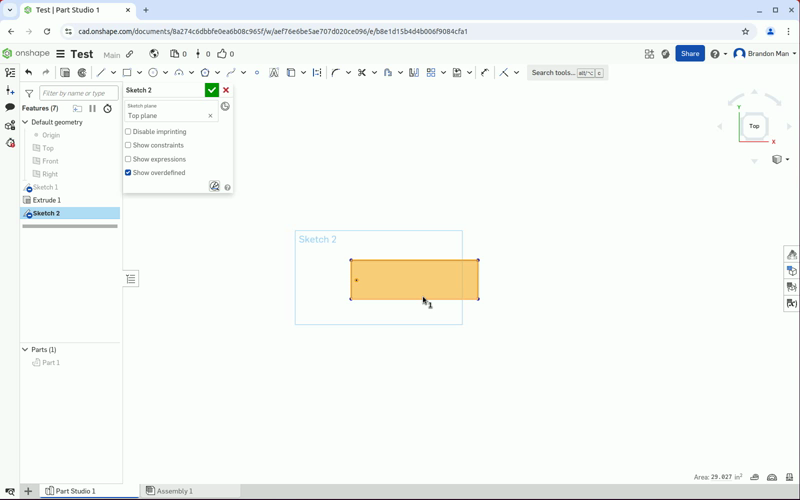
scroll(-6)
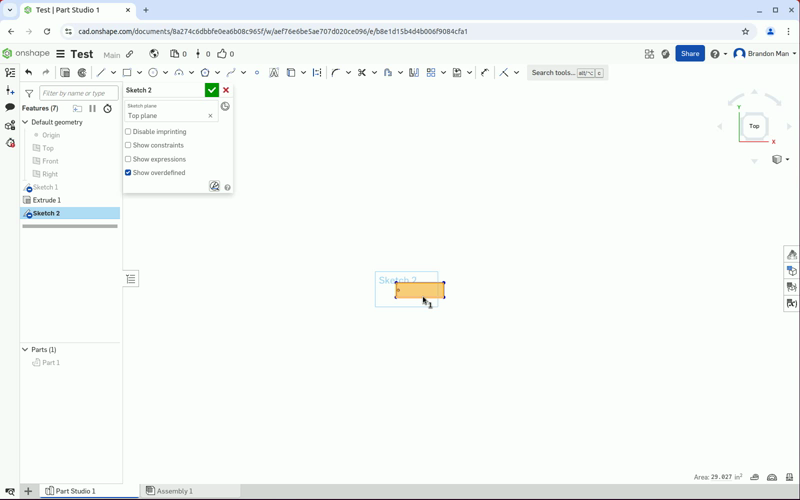
mouse_move(73, 352)
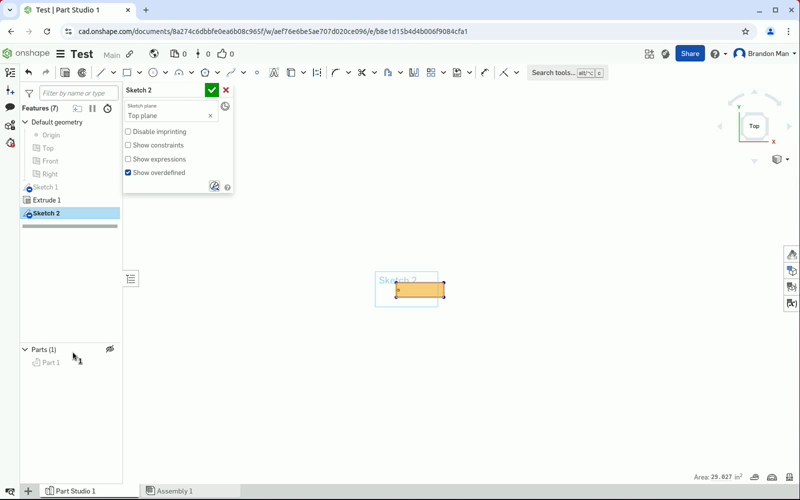
key(shift+y)
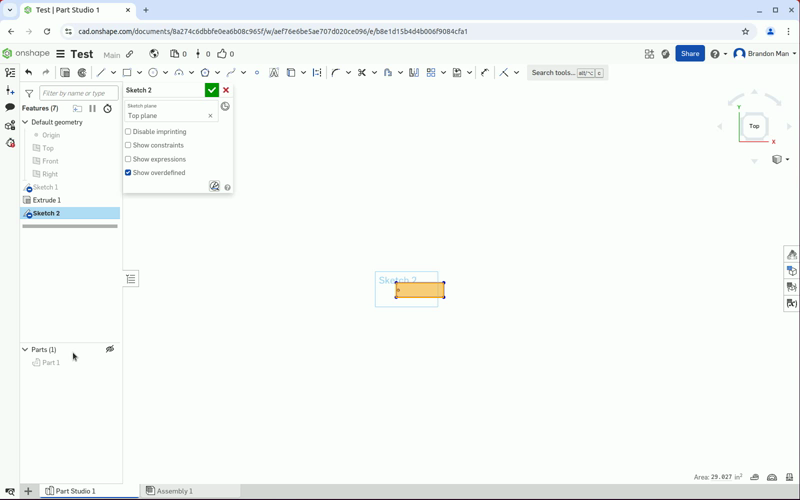
key(shift+e)
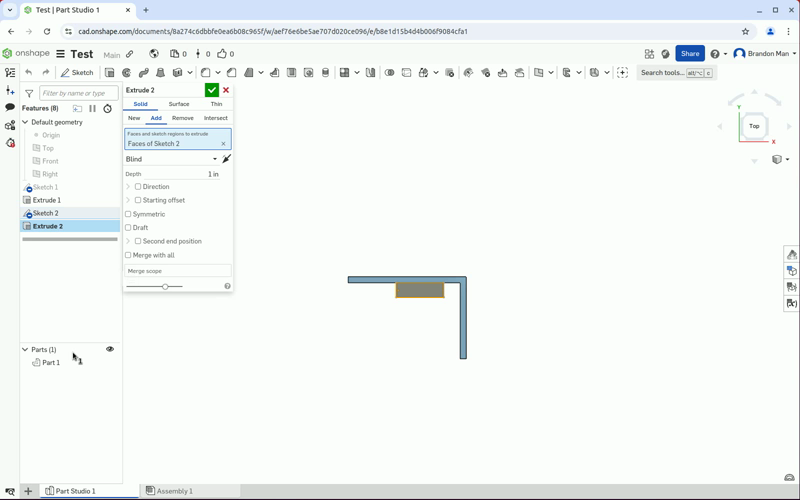
mouse_move(143, 106)
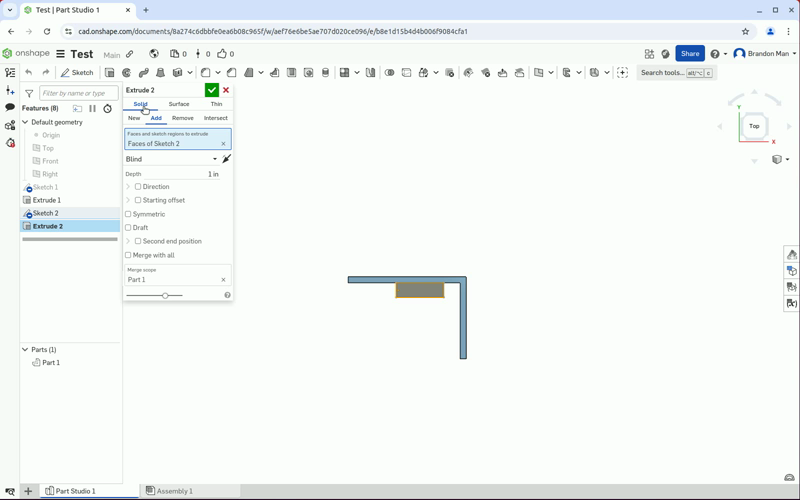
click(143, 106)
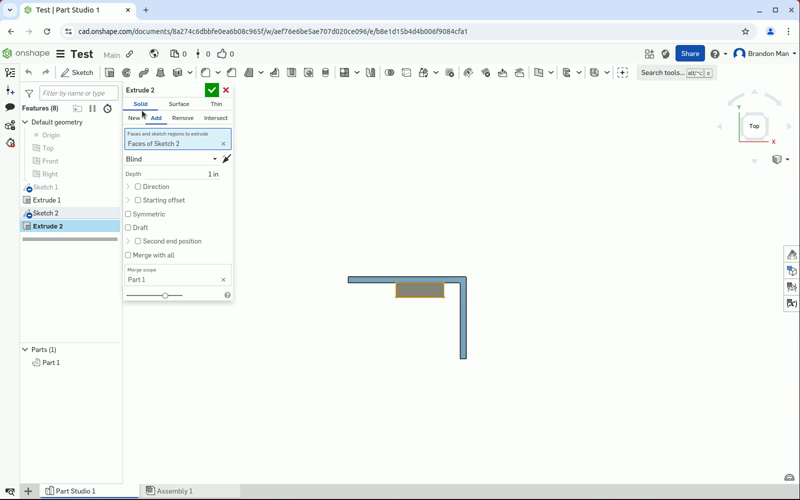
mouse_move(137, 120)
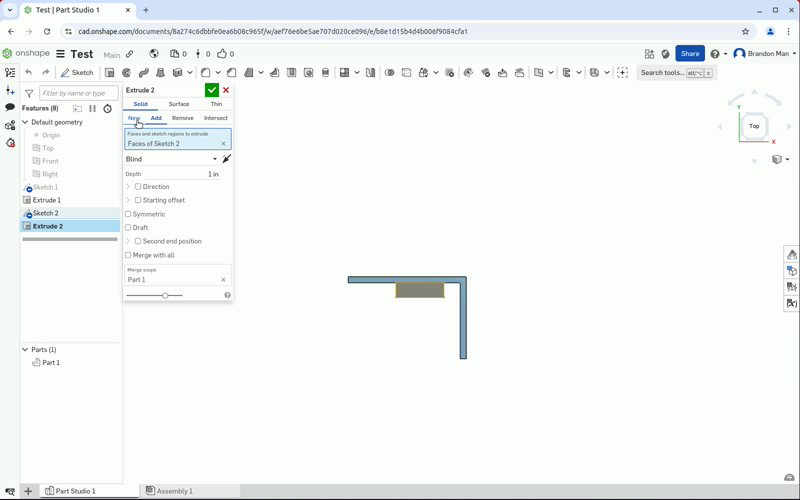
click(137, 120)
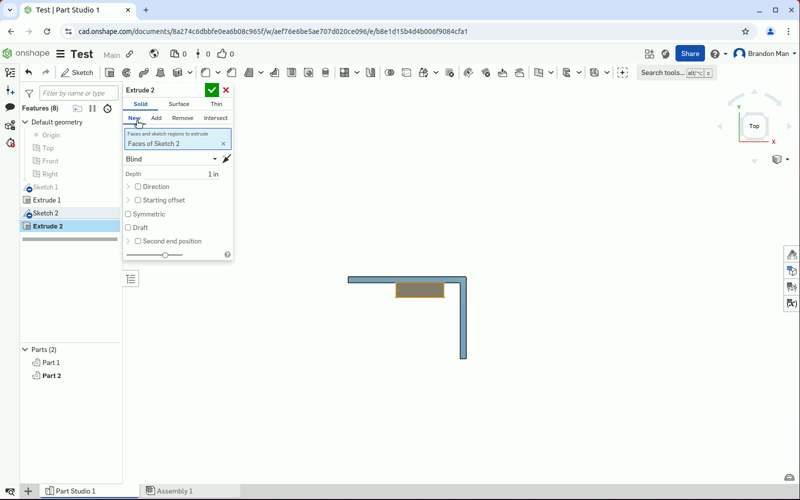
key(tab, 4)
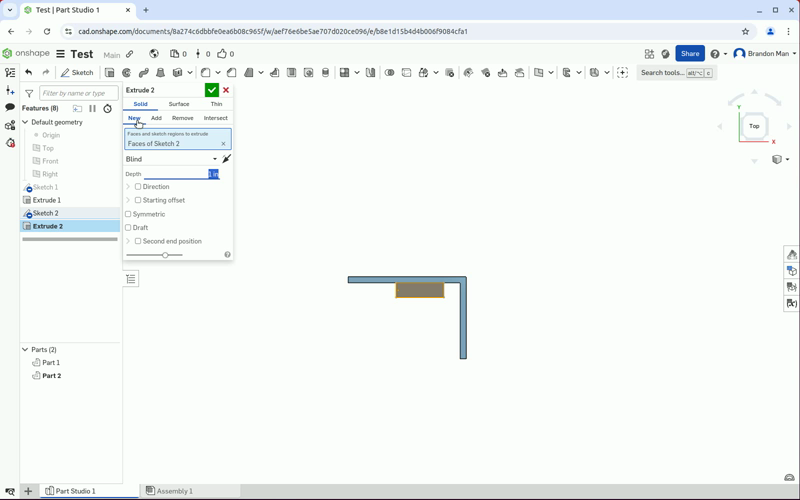
text(15.405)
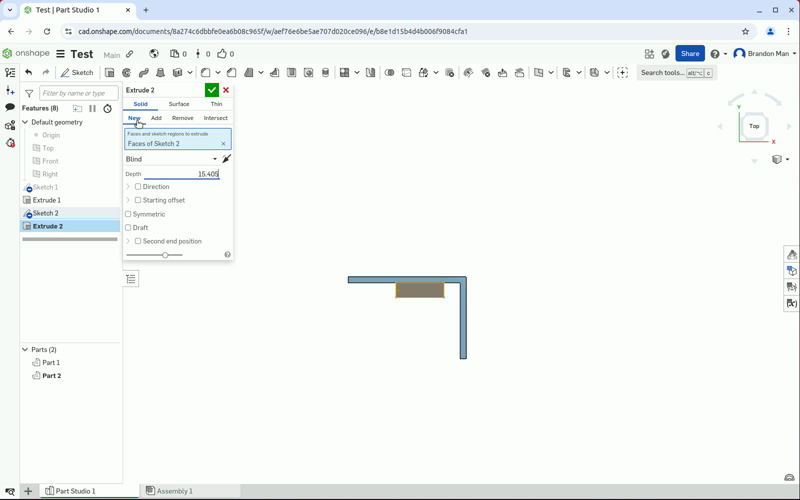
key(tab, 3)
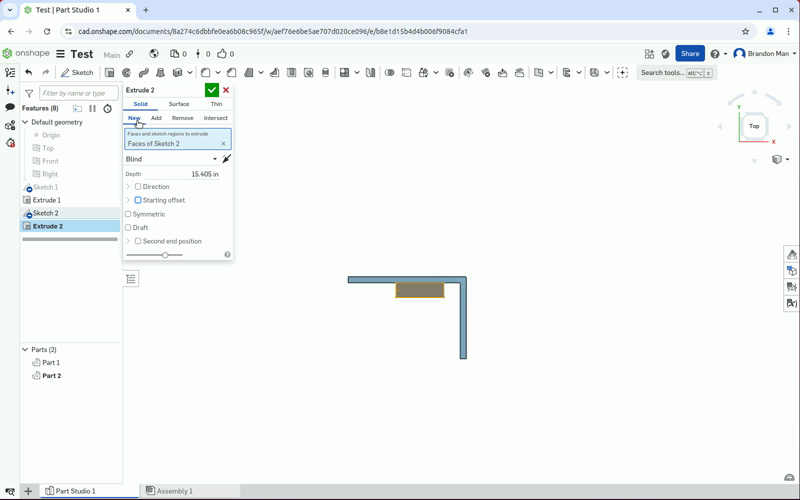
key(tab, 2)
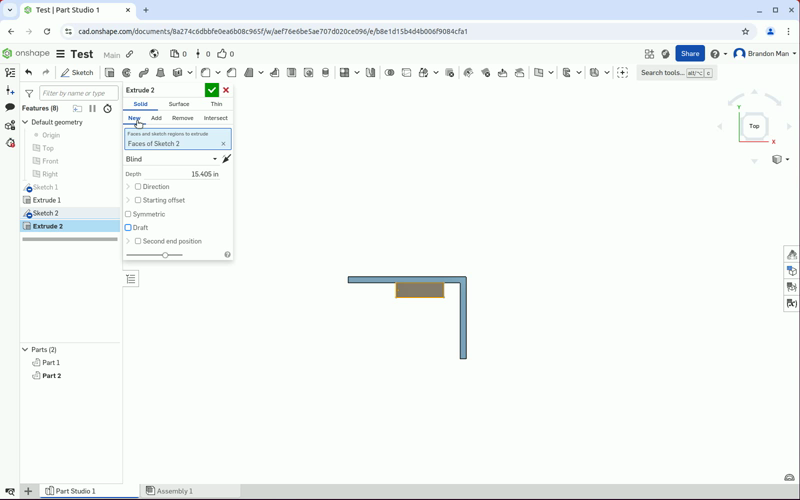
key(space)
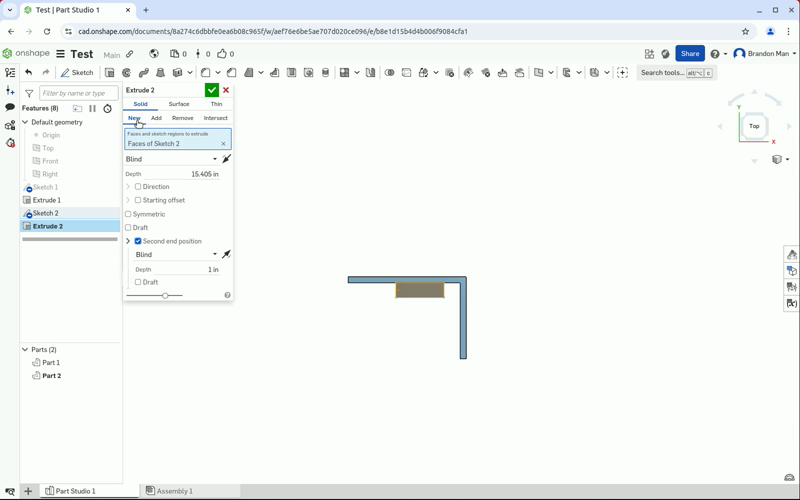
key(tab, 3)
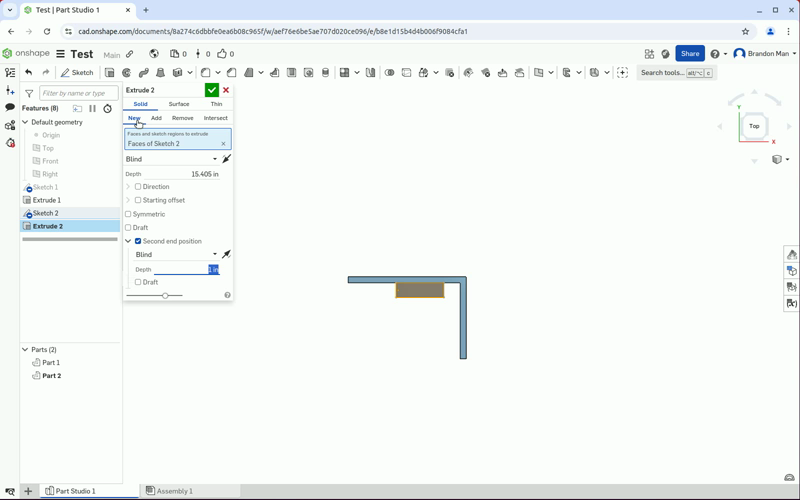
text(15.165)
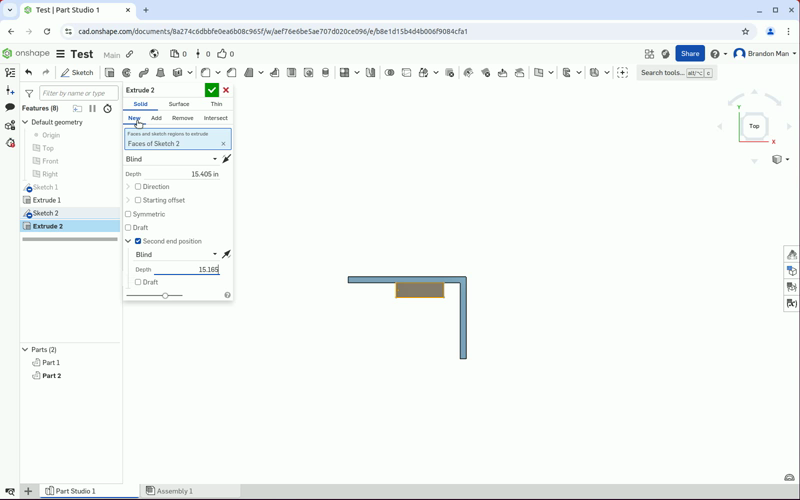
key(enter)
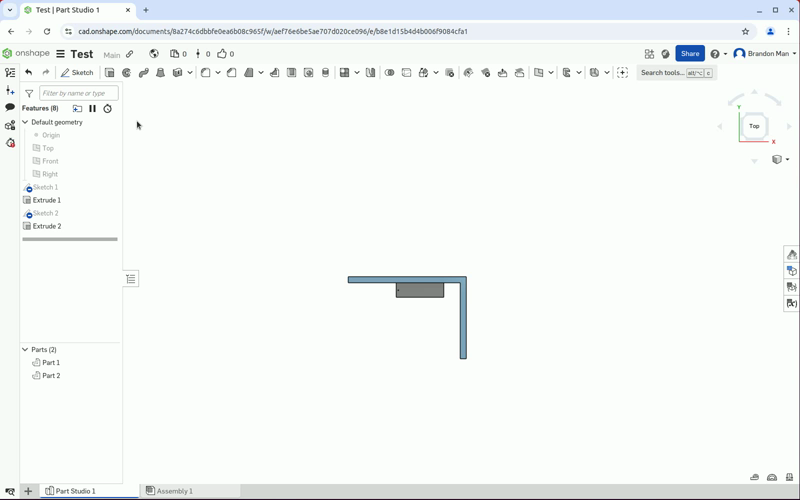
key(shift+h)
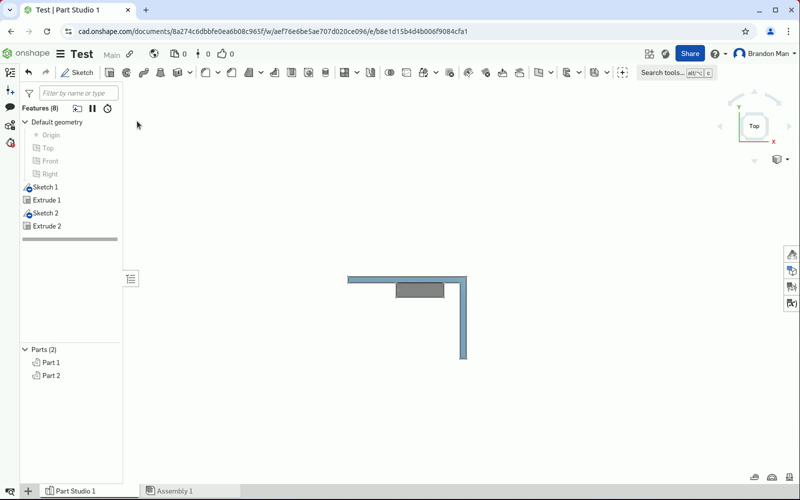
key(shift+h)
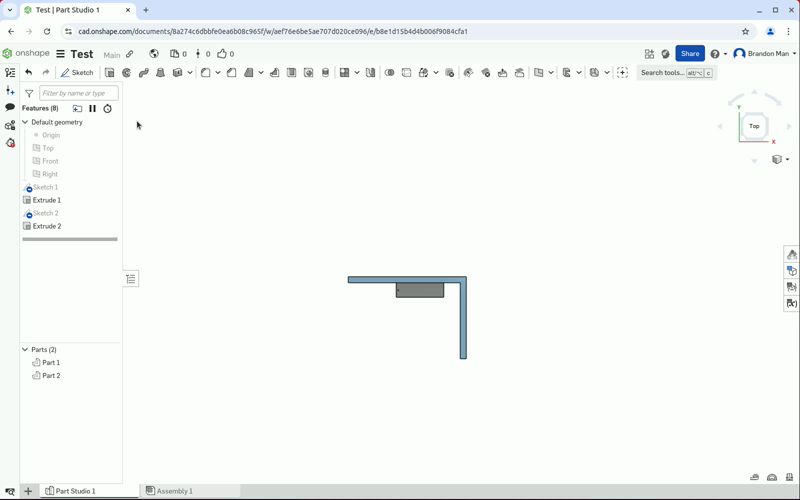
mouse_move(73, 189)
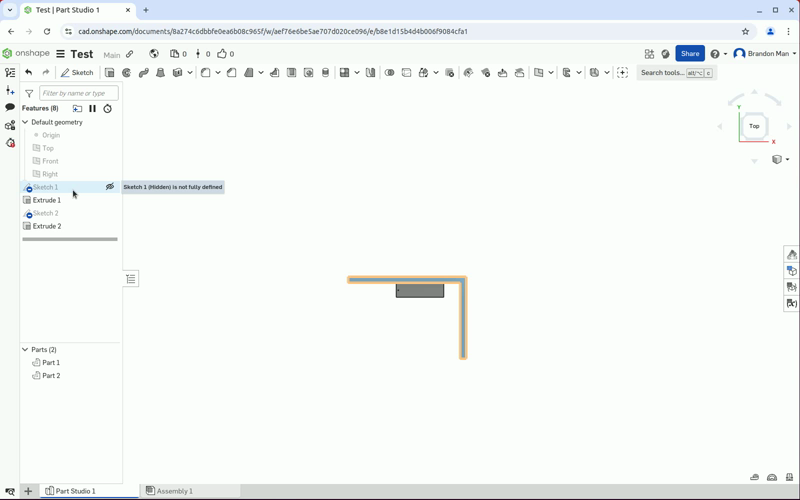
click(73, 189)
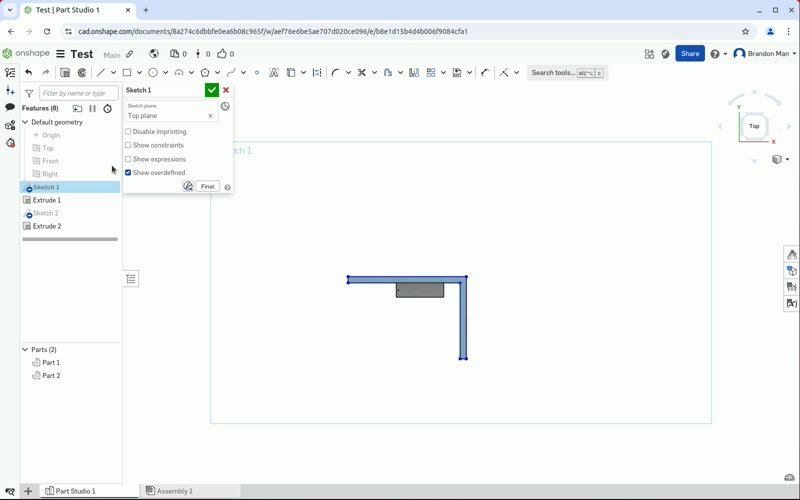
mouse_move(229, 92)
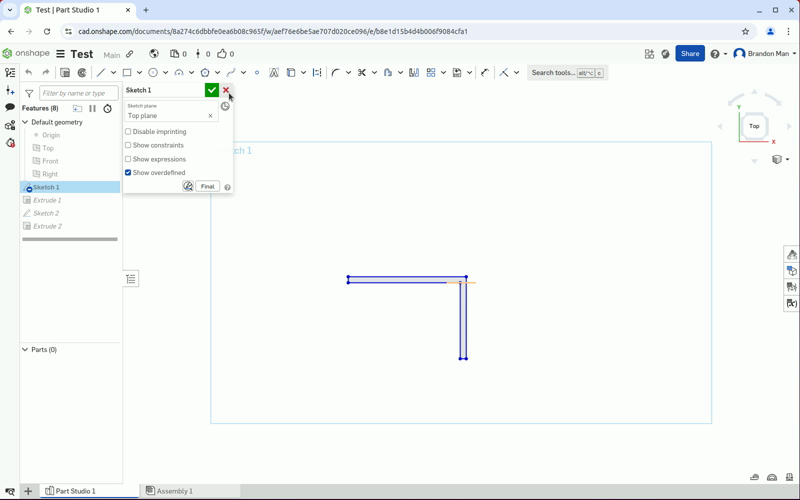
click(229, 92)
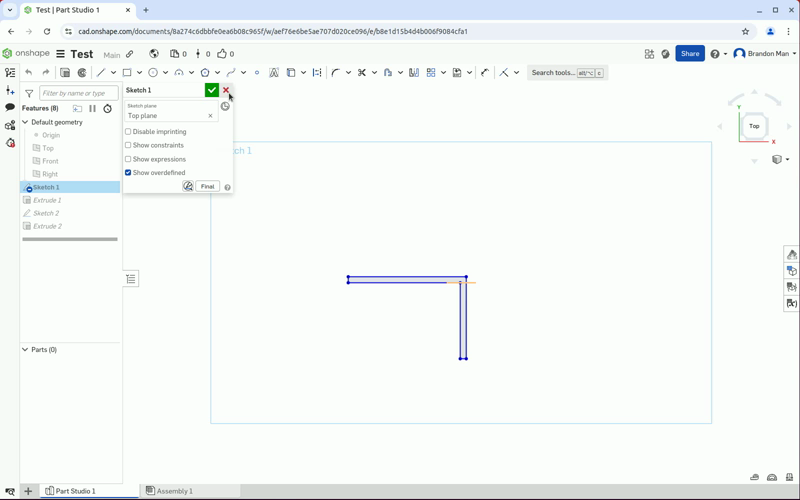
key(shift+s)
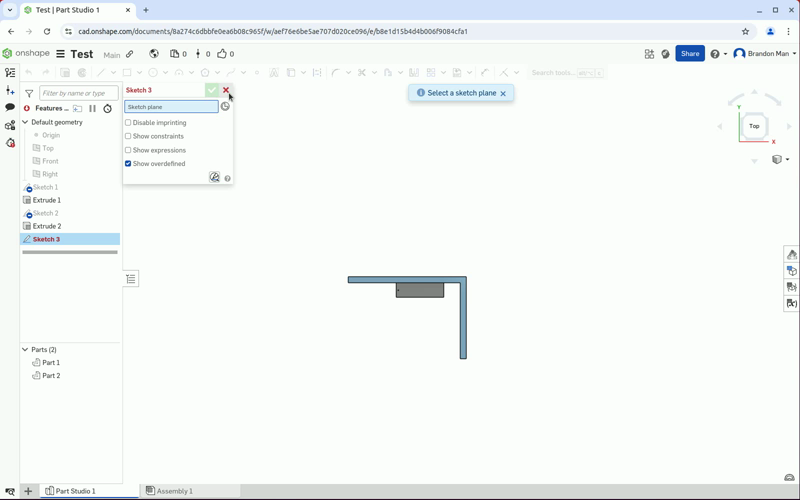
mouse_move(73, 150)
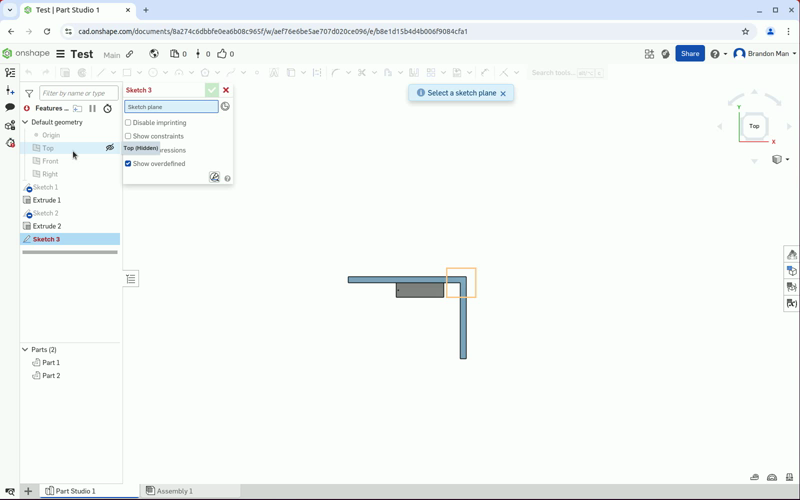
click(73, 150)
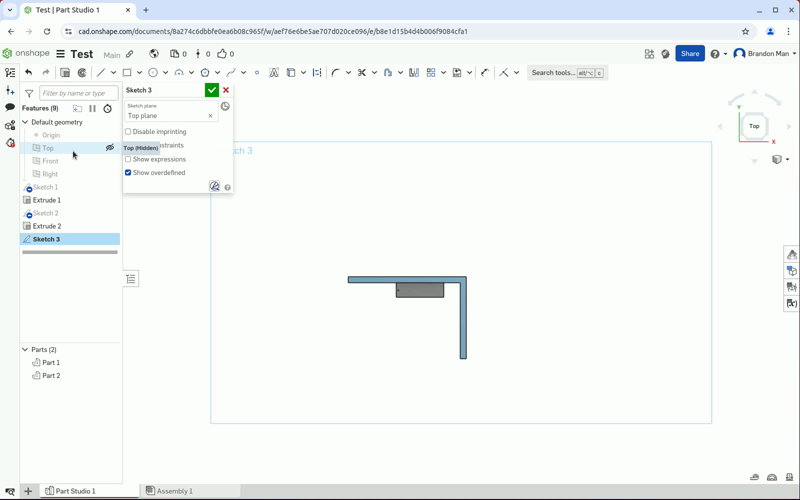
mouse_move(73, 352)
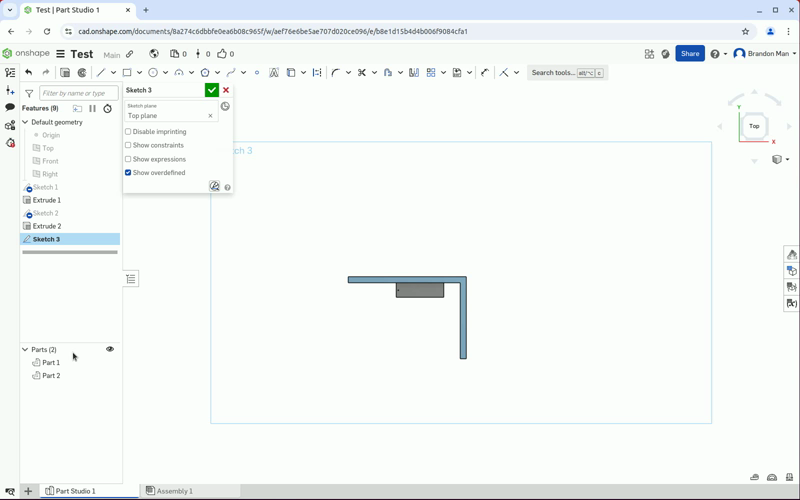
key(y)
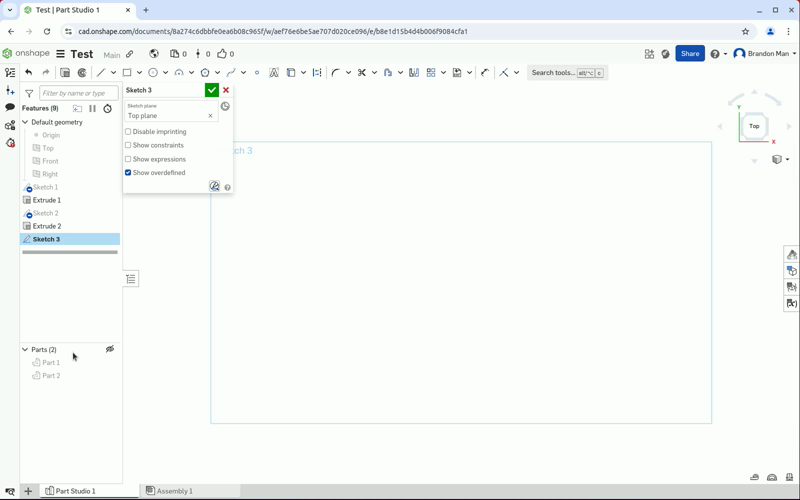
key(l)
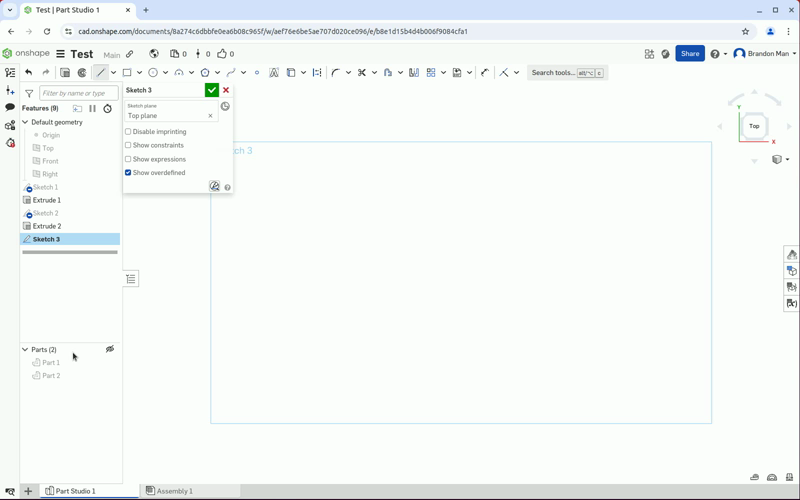
key_down(shift)
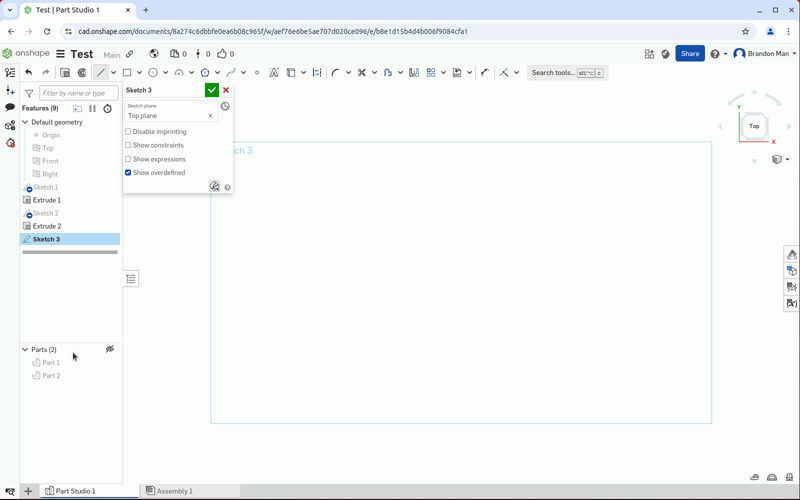
mouse_move(444, 297)
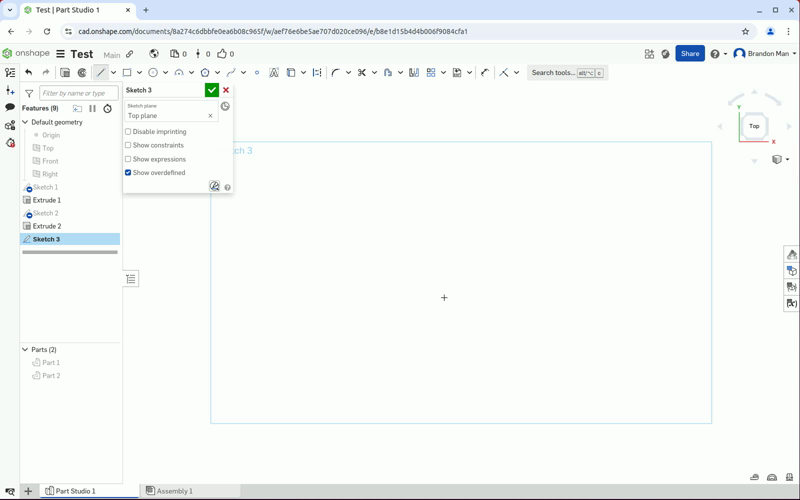
click(444, 297)
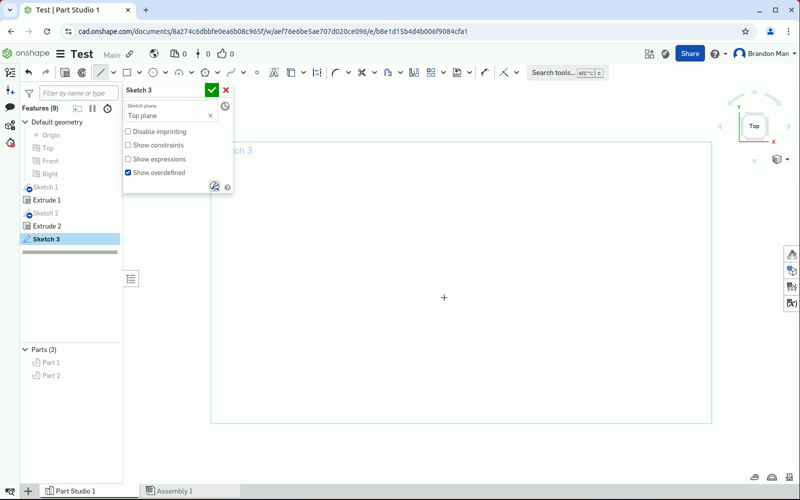
key_up(shift)
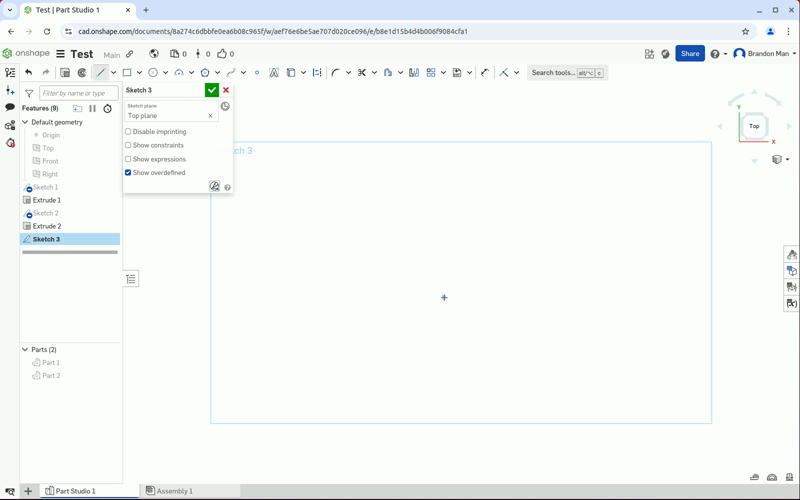
key_down(shift)
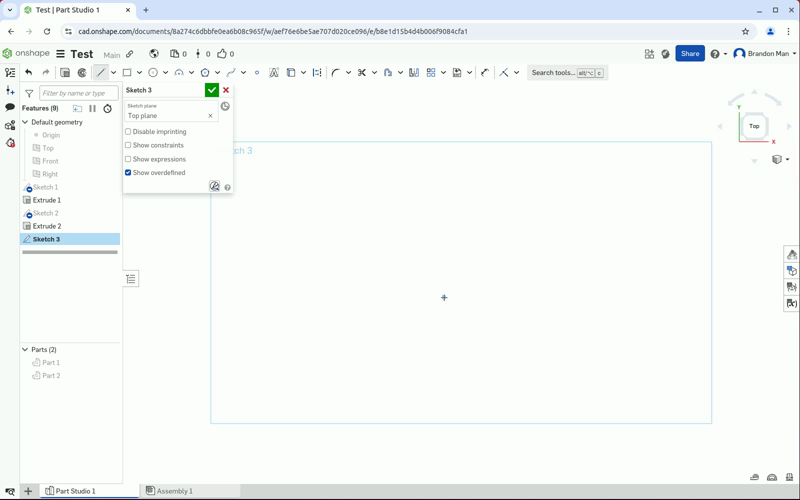
mouse_move(474, 297)
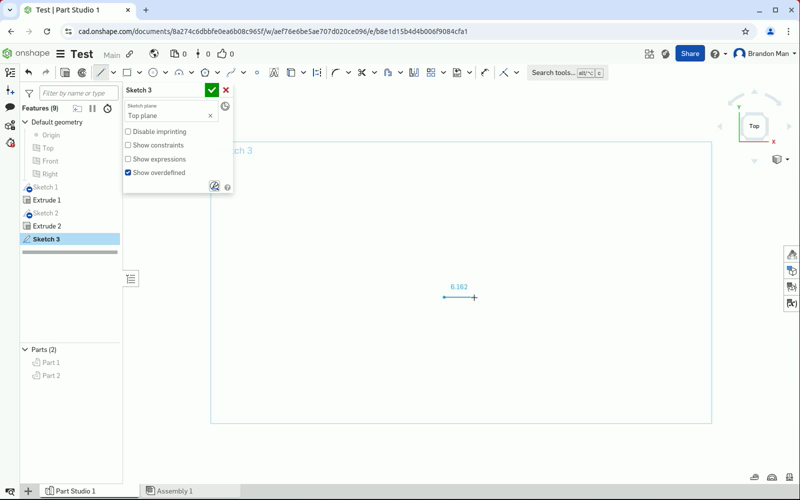
mouse_move(460, 297)
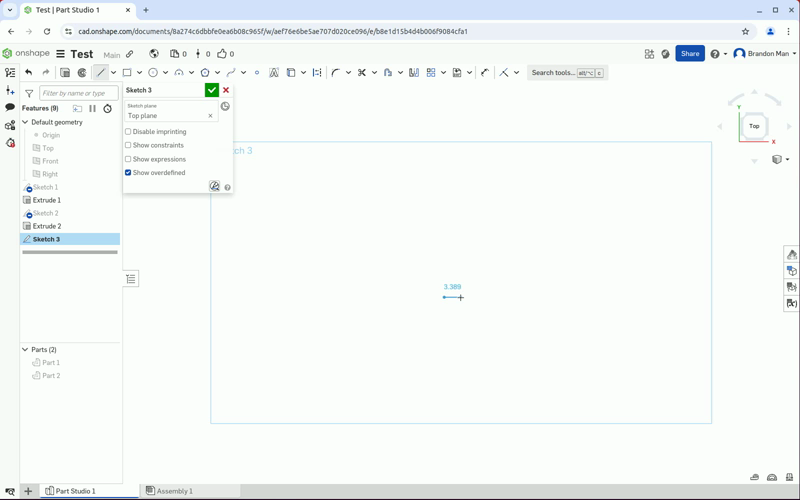
click(460, 297)
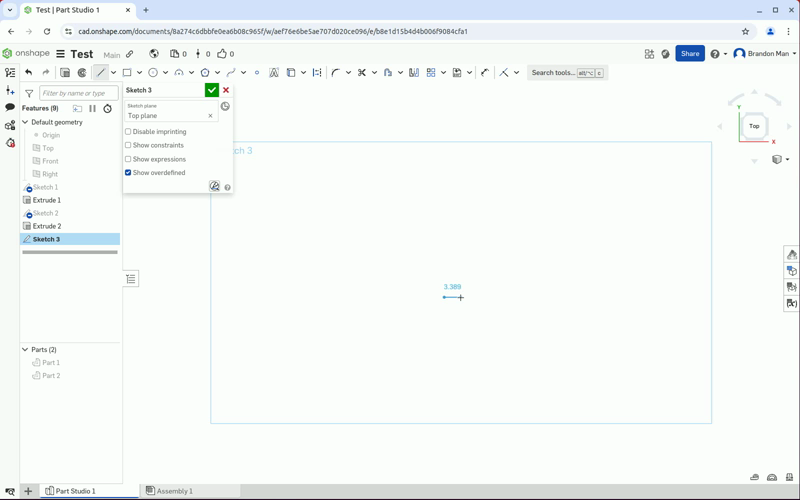
key_up(shift)
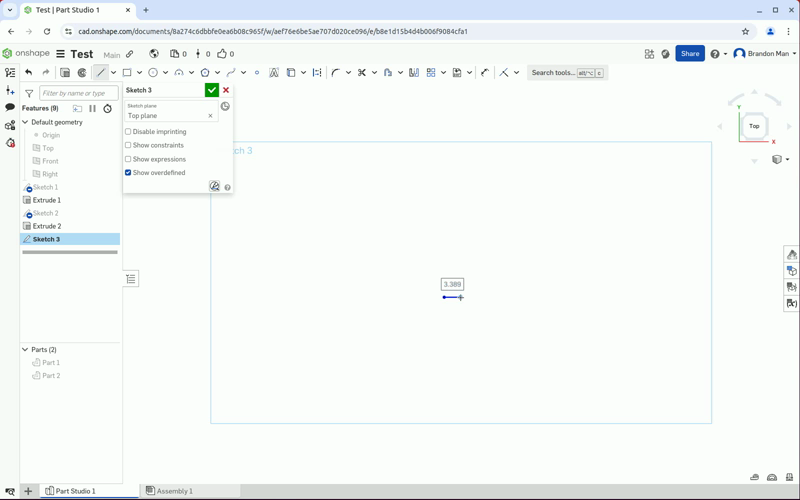
key_down(shift)
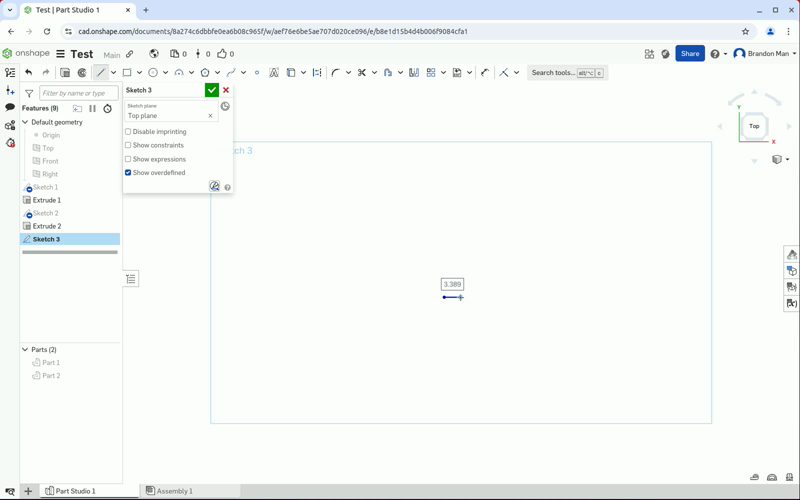
mouse_move(490, 297)
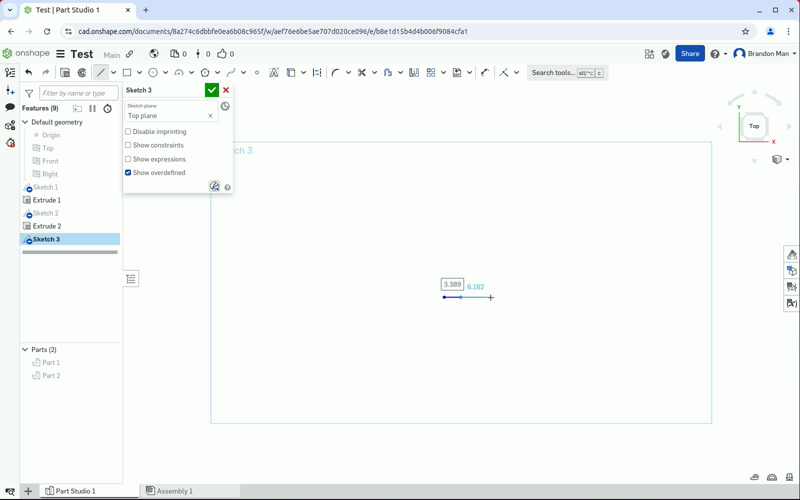
mouse_move(460, 282)
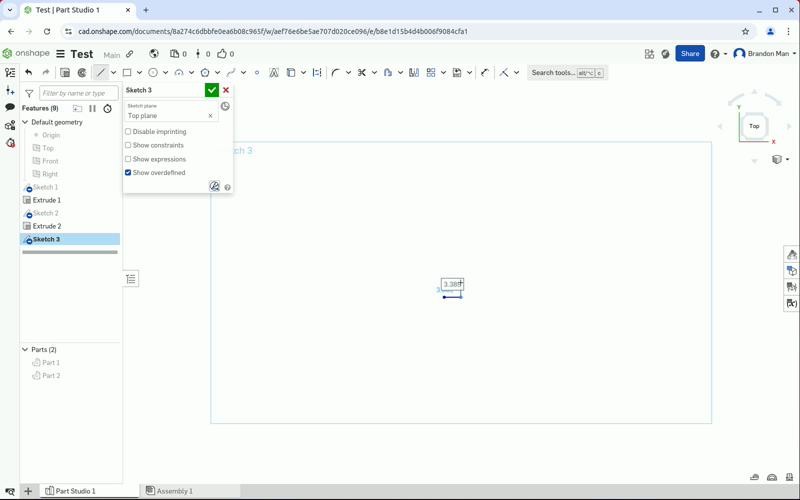
click(460, 282)
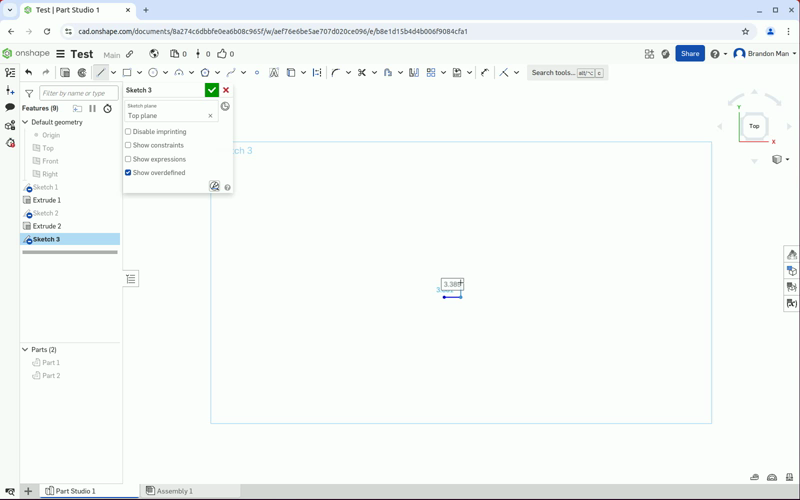
key_up(shift)
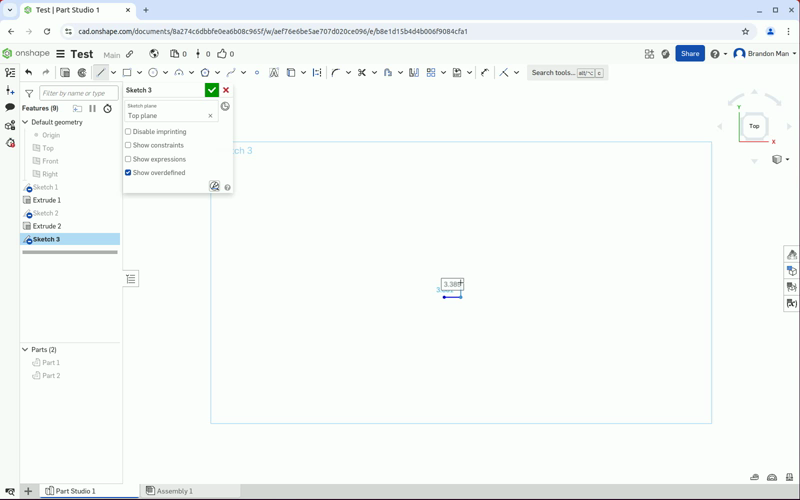
key_down(shift)
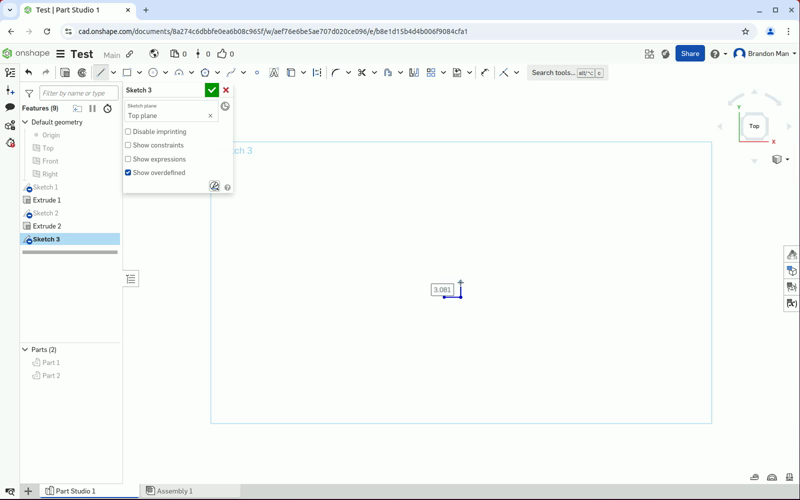
mouse_move(490, 282)
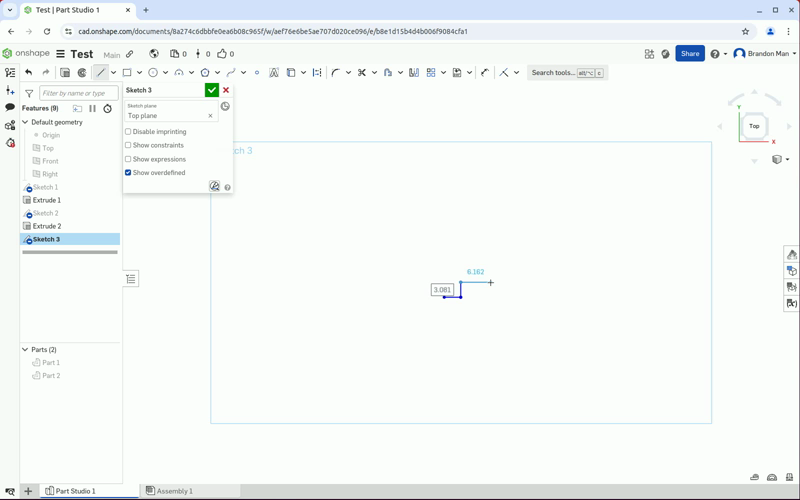
mouse_move(444, 282)
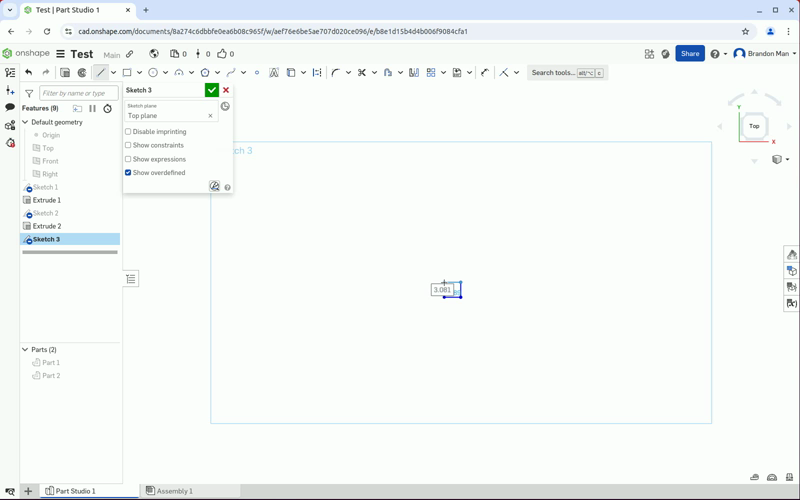
click(444, 282)
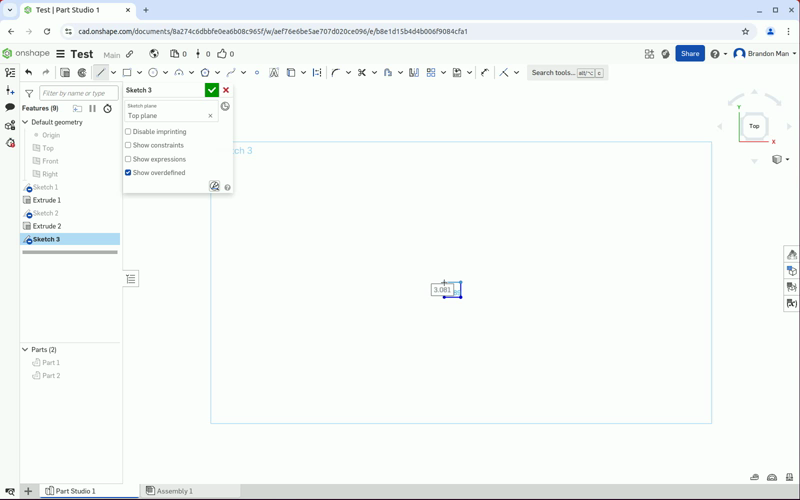
key_up(shift)
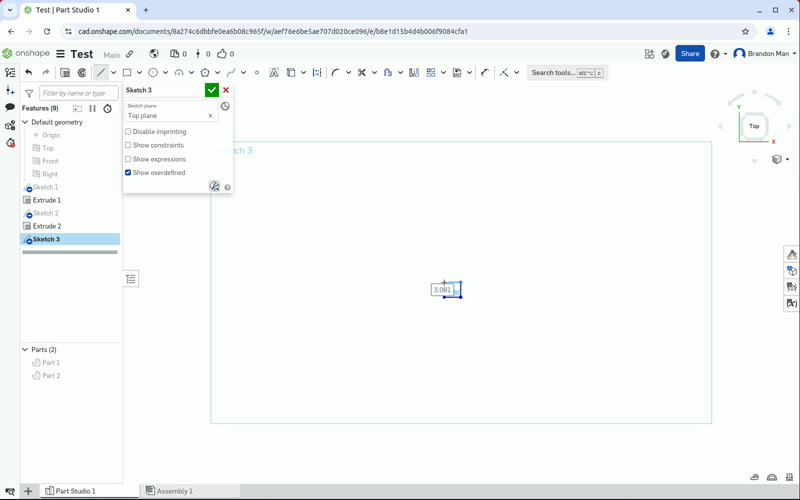
mouse_move(474, 282)
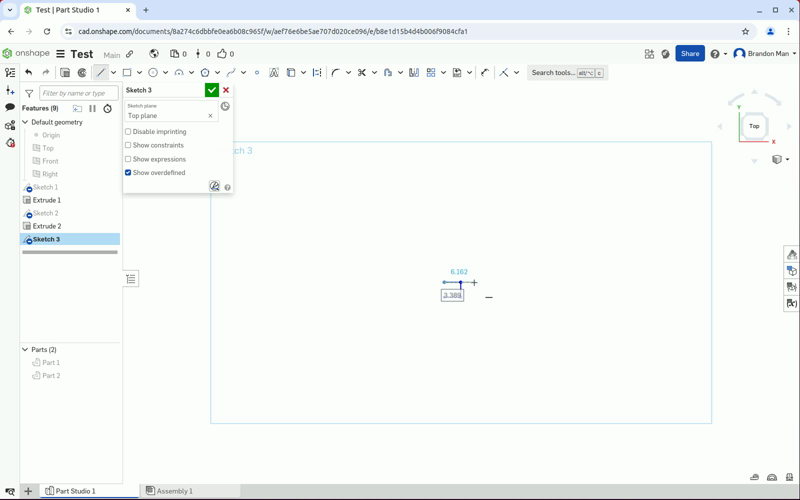
key_down(shift)
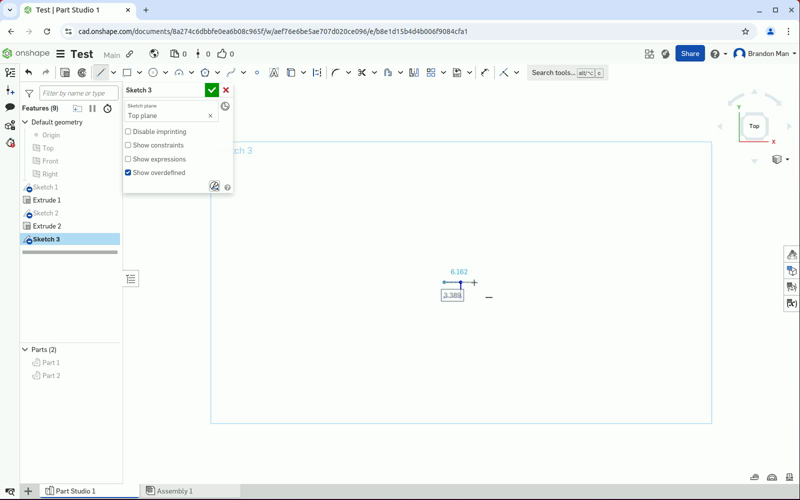
mouse_move(444, 297)
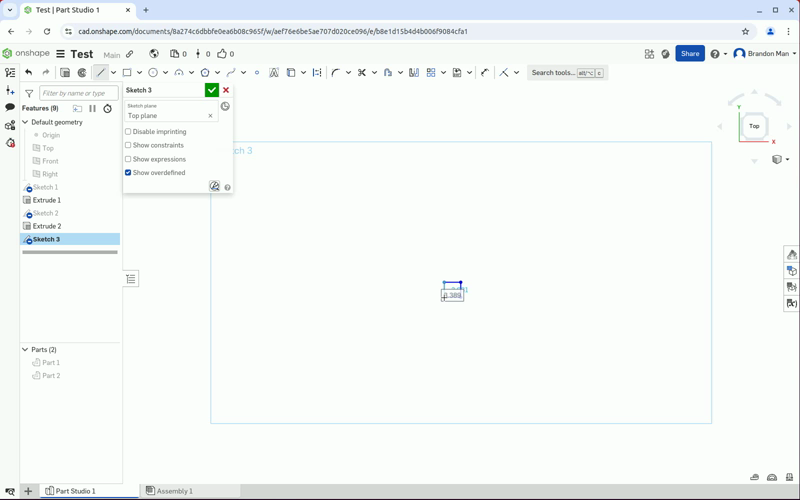
key_up(shift)
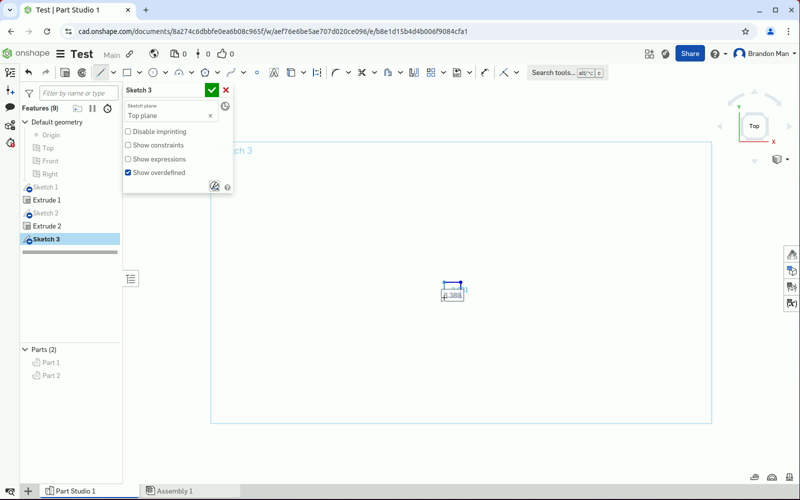
click(444, 297)
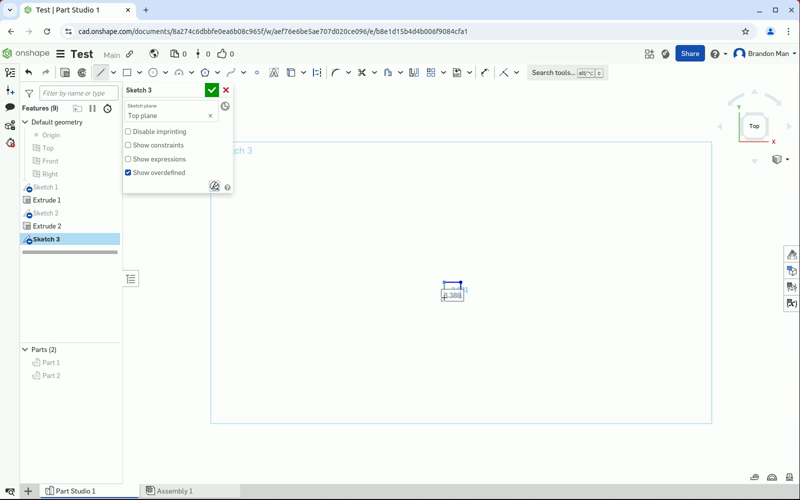
key(esc)
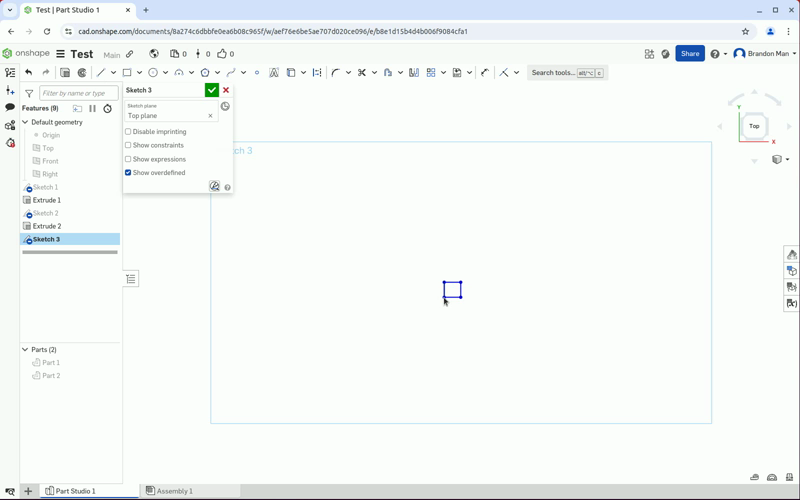
key(c)
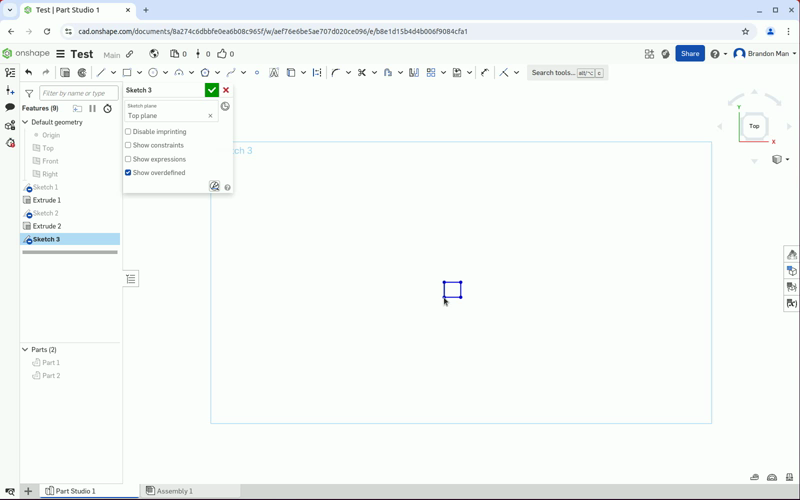
key_down(shift)
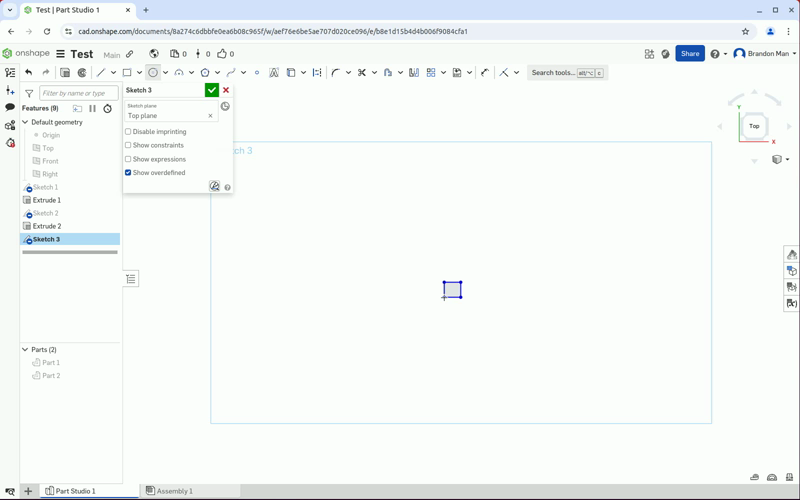
mouse_move(457, 289)
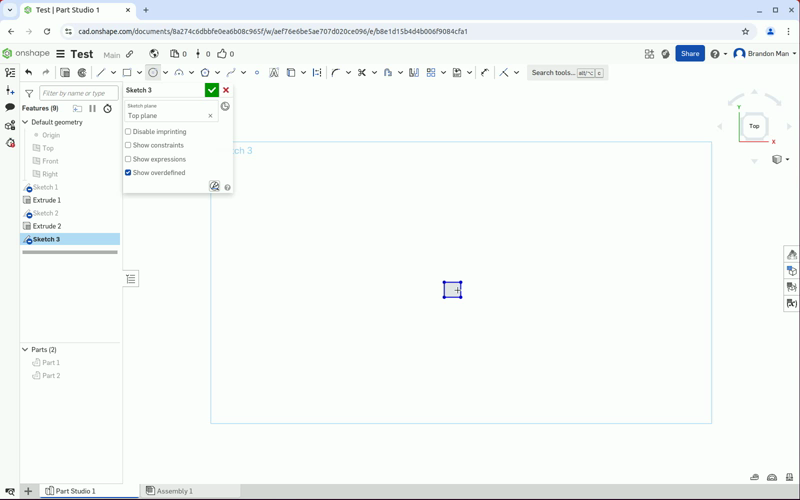
click(457, 289)
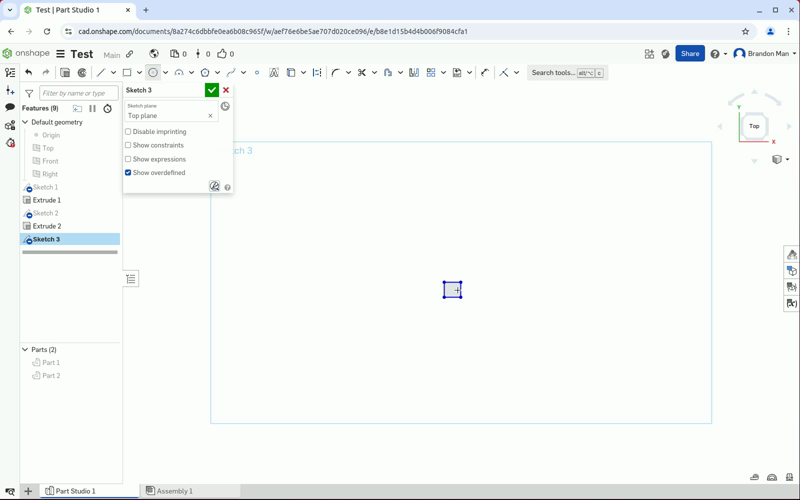
key_up(shift)
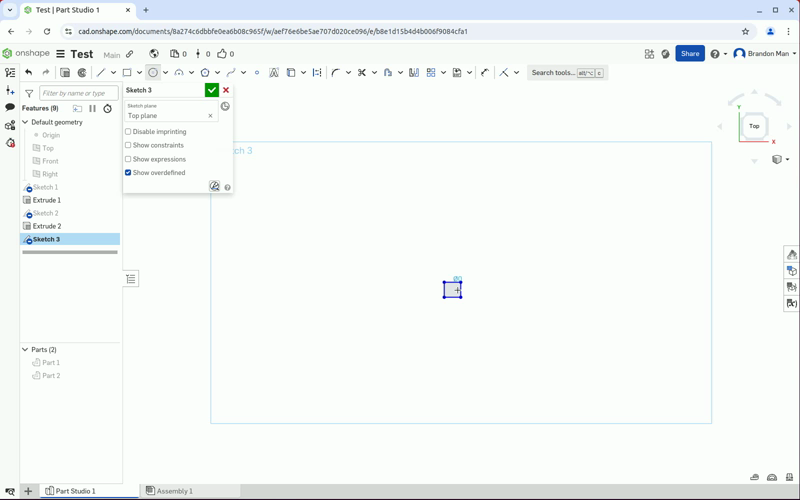
mouse_move(458, 289)
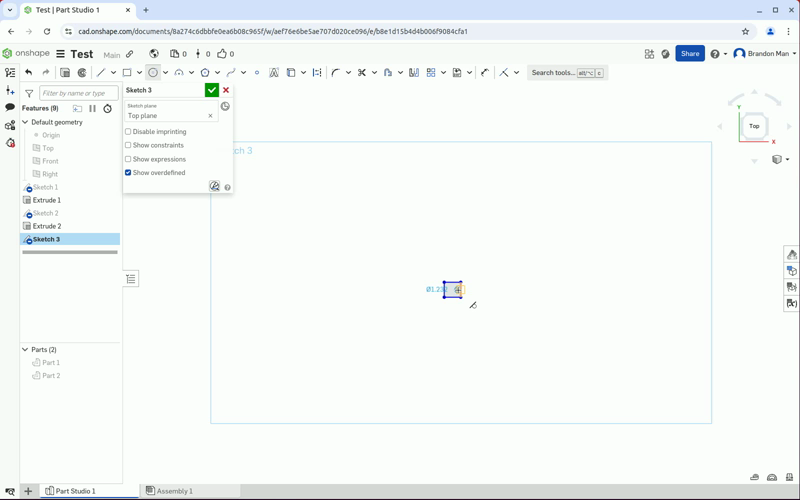
scroll(6)
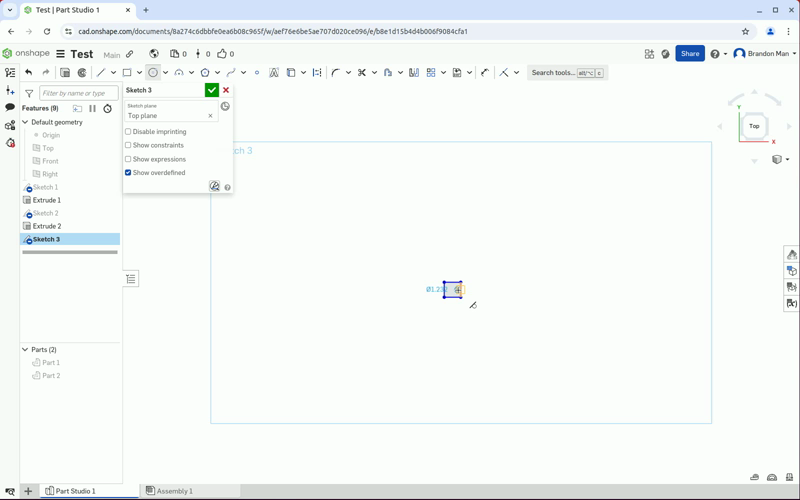
scroll(6)
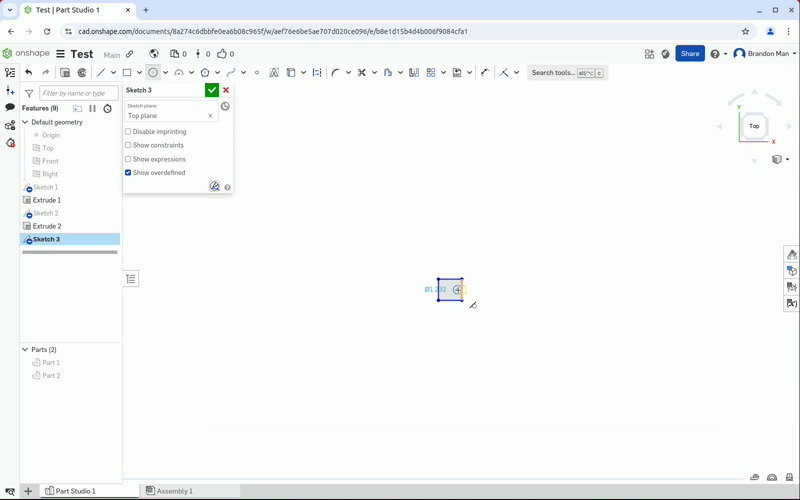
scroll(6)
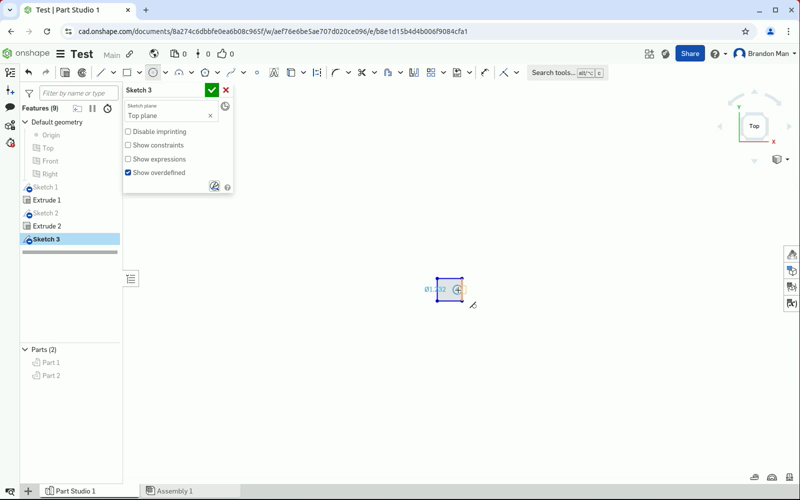
scroll(6)
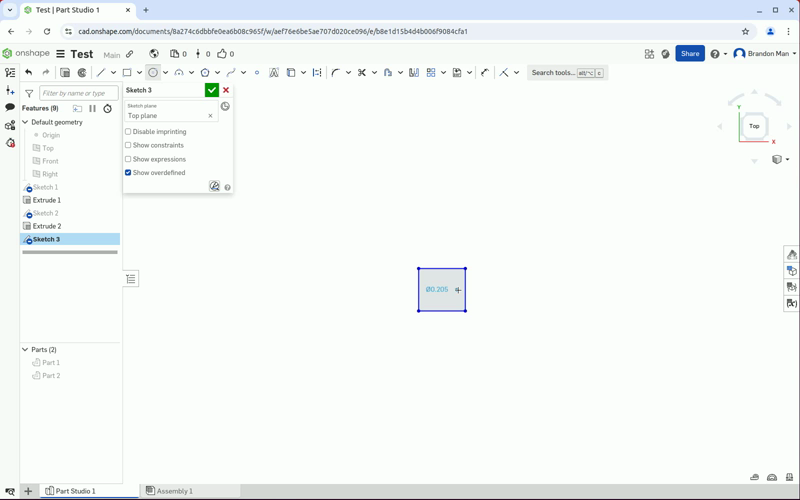
scroll(6)
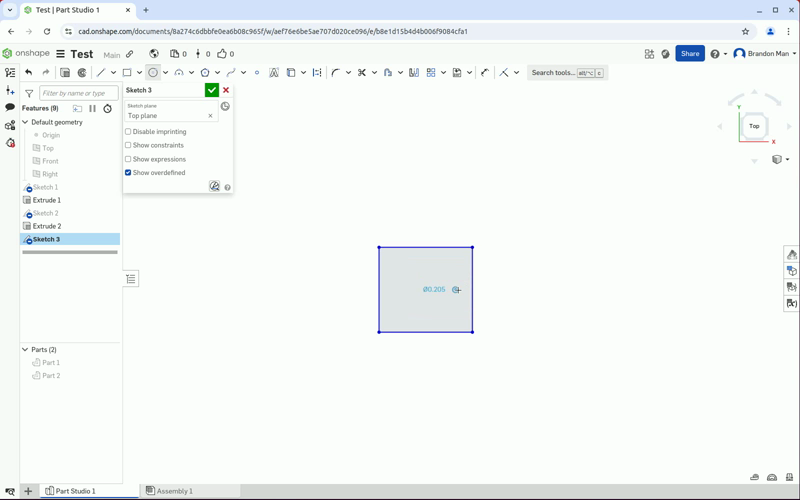
scroll(6)
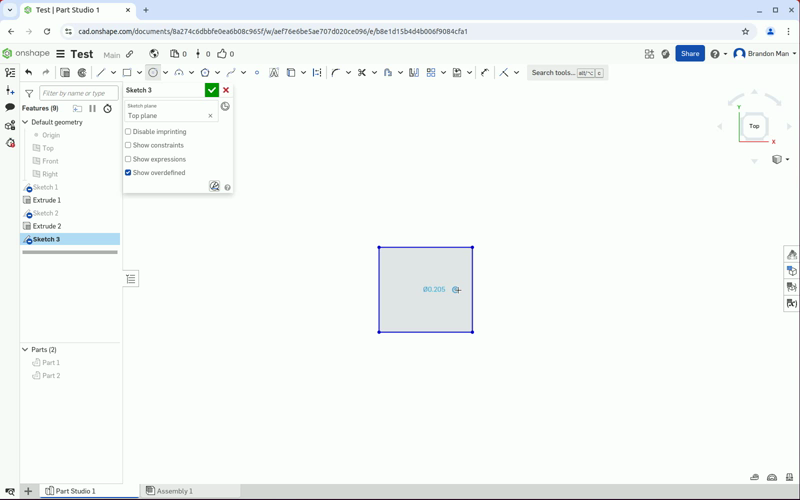
scroll(6)
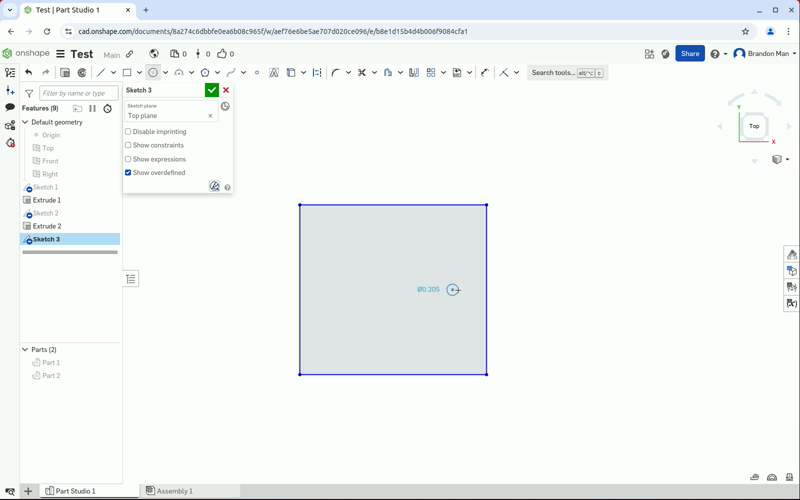
click(458, 289)
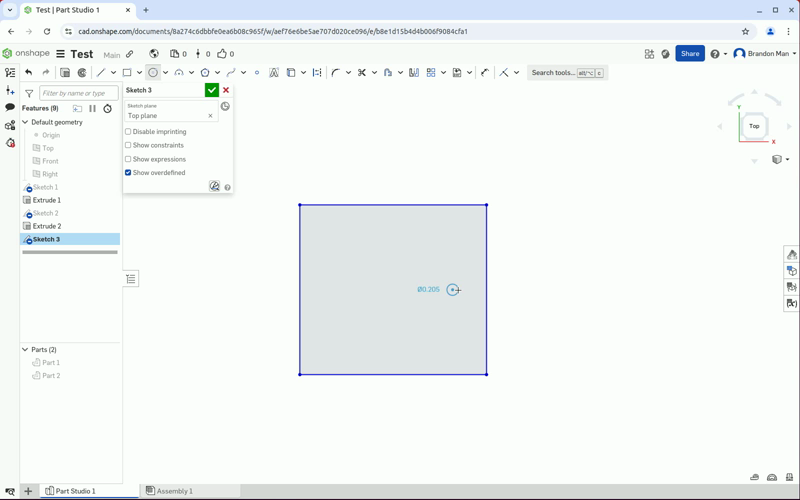
scroll(-6)
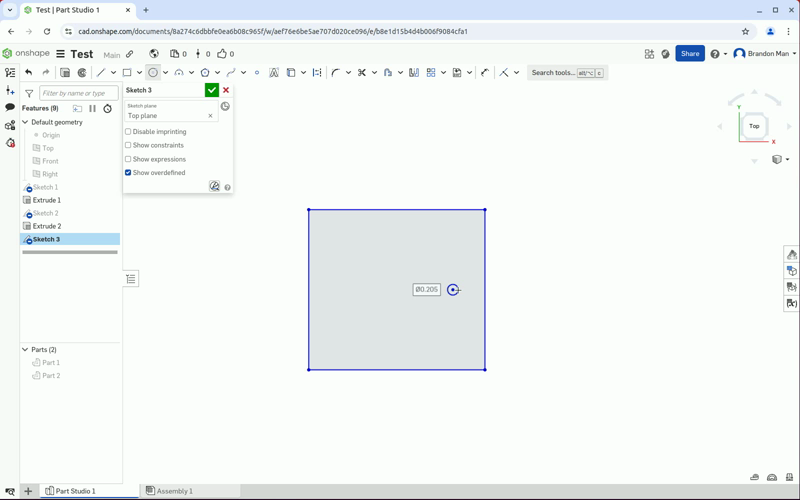
scroll(-6)
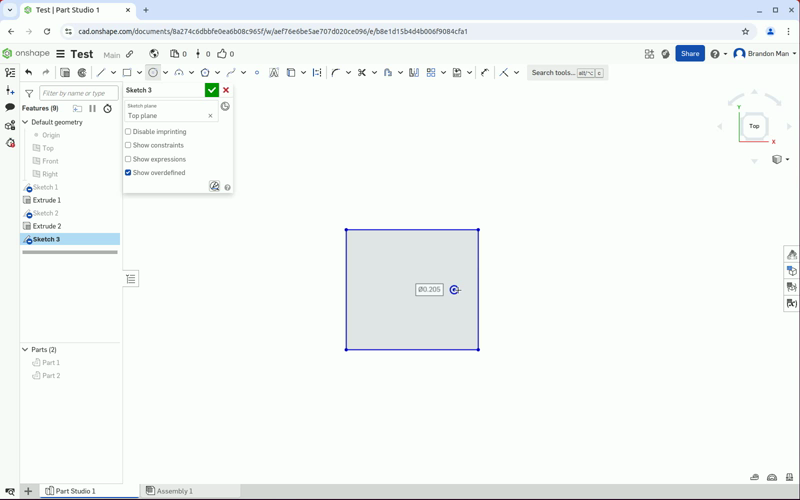
scroll(-6)
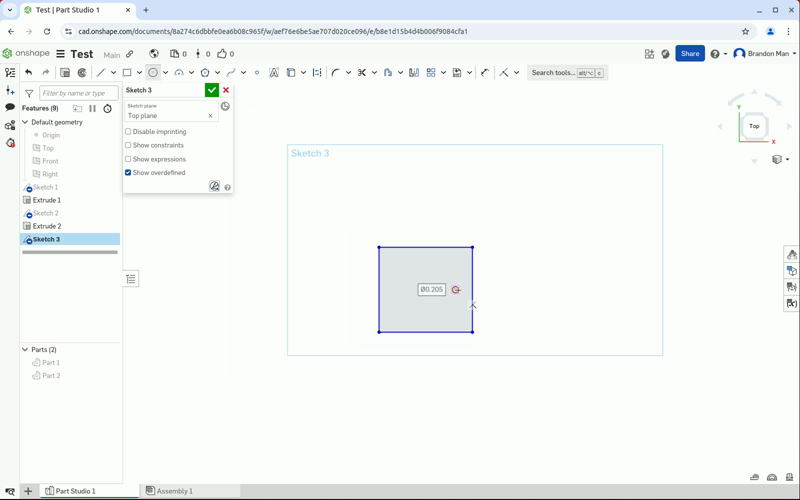
scroll(-6)
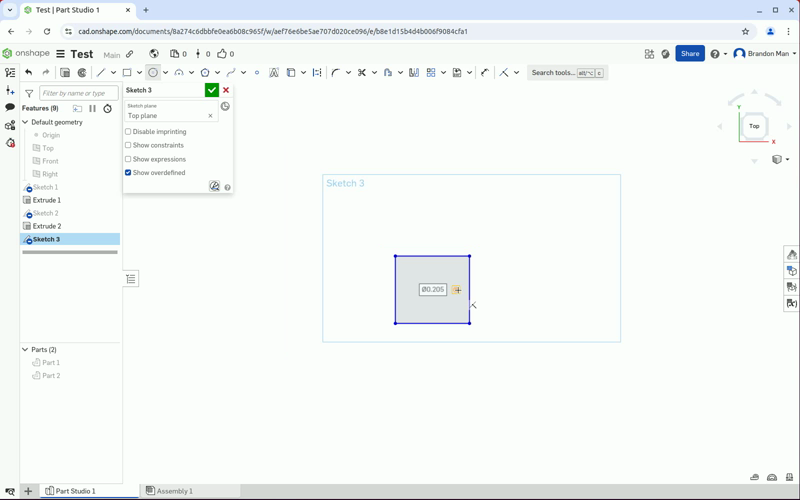
scroll(-6)
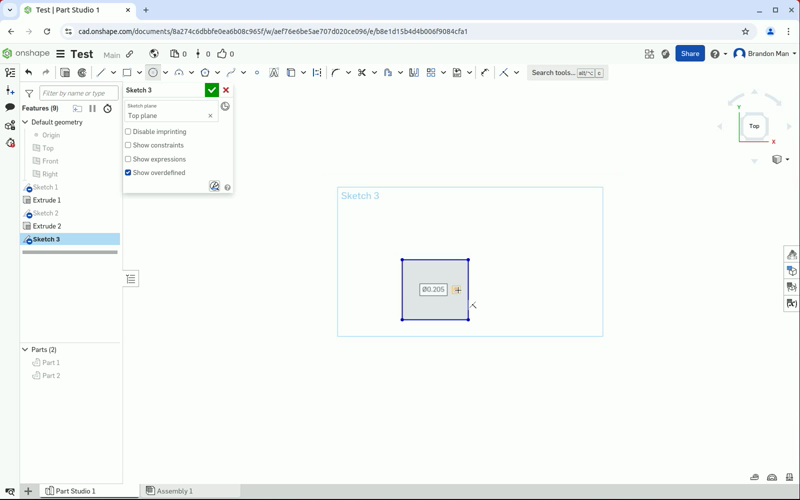
scroll(-6)
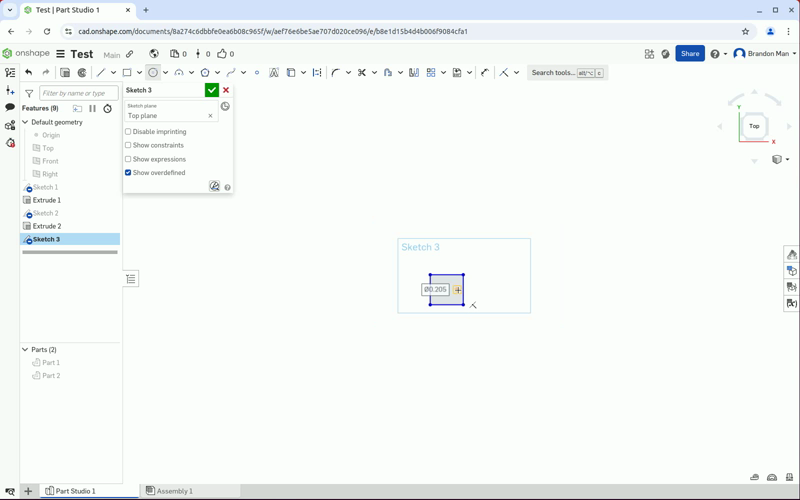
scroll(-6)
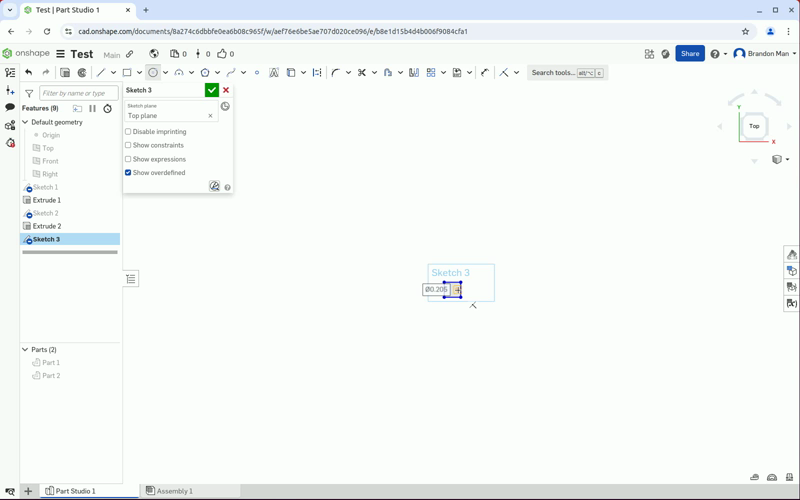
key(esc)
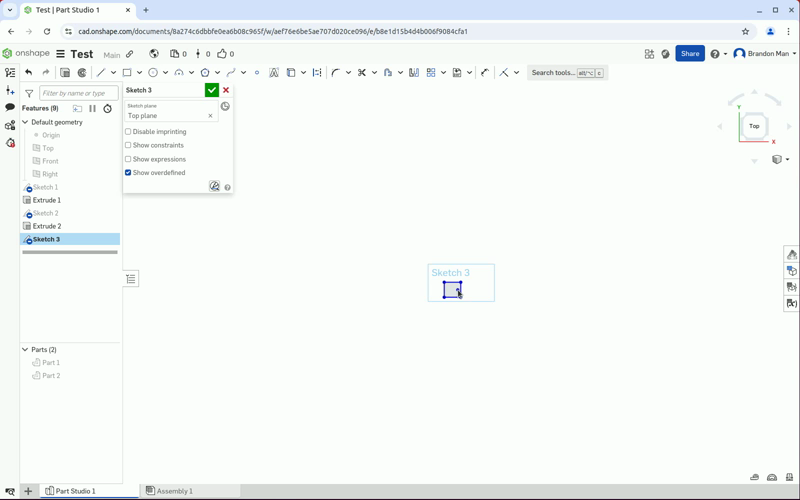
mouse_move(449, 290)
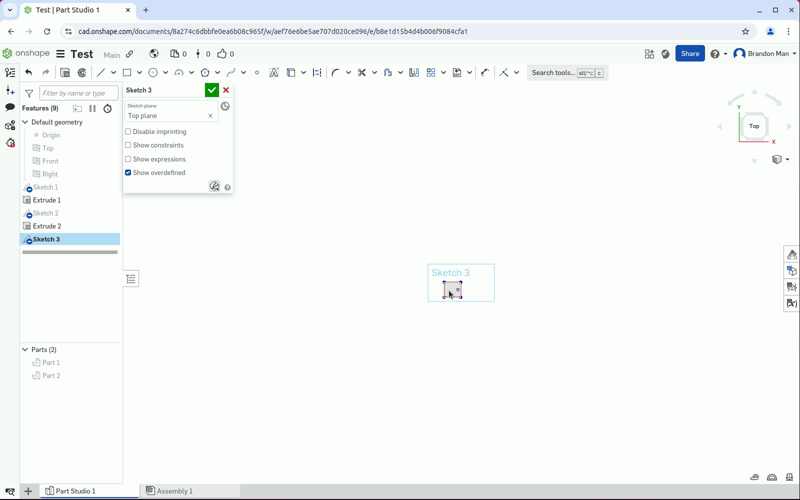
scroll(6)
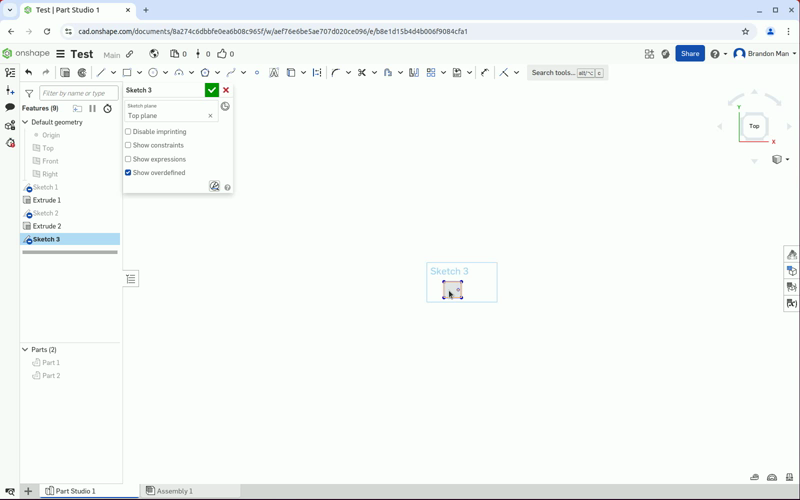
scroll(6)
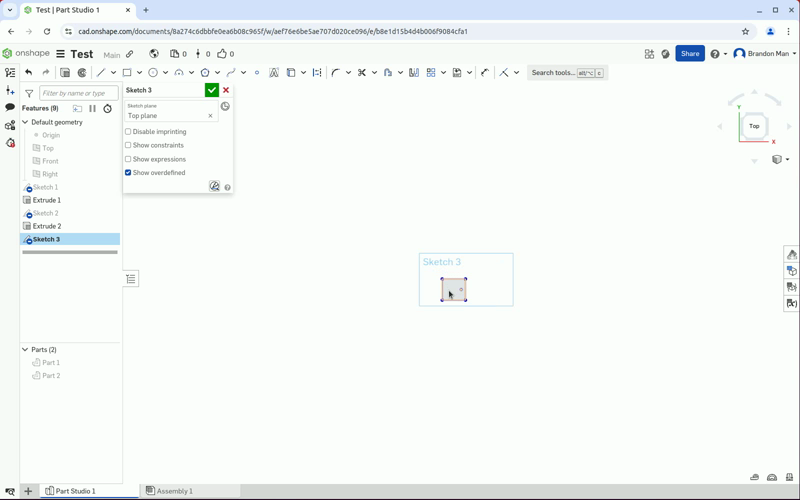
scroll(6)
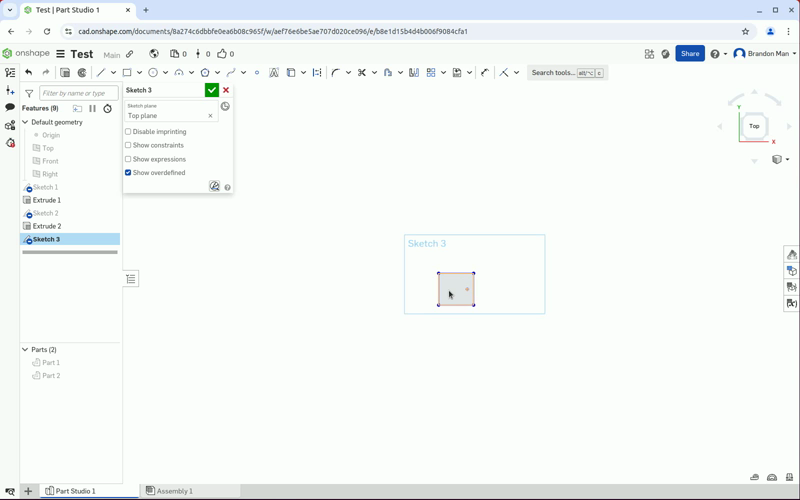
scroll(6)
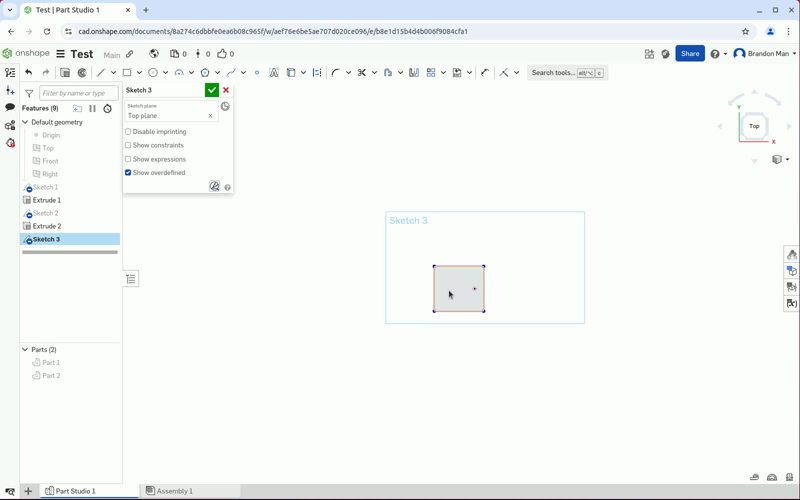
scroll(6)
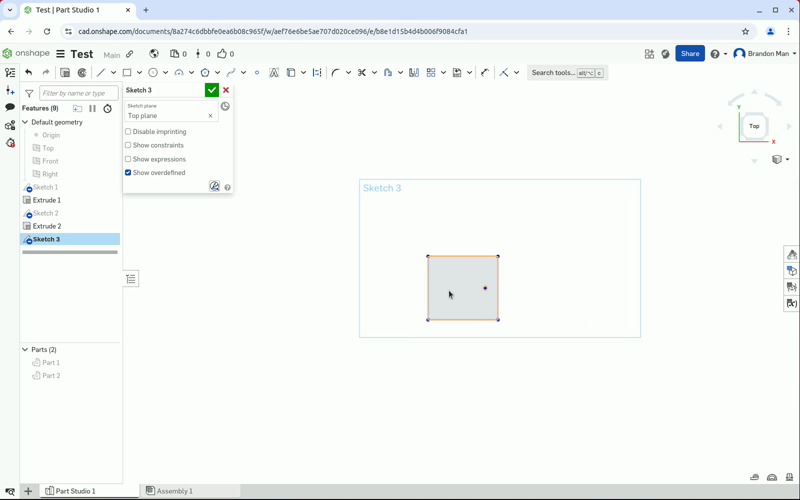
scroll(6)
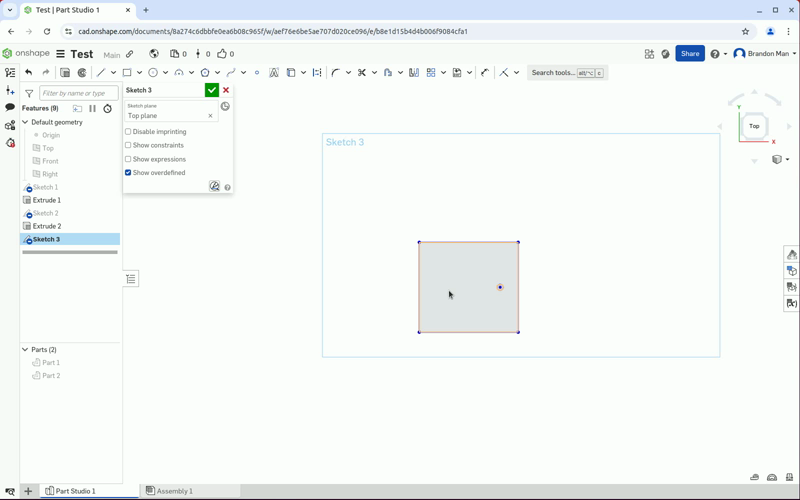
scroll(6)
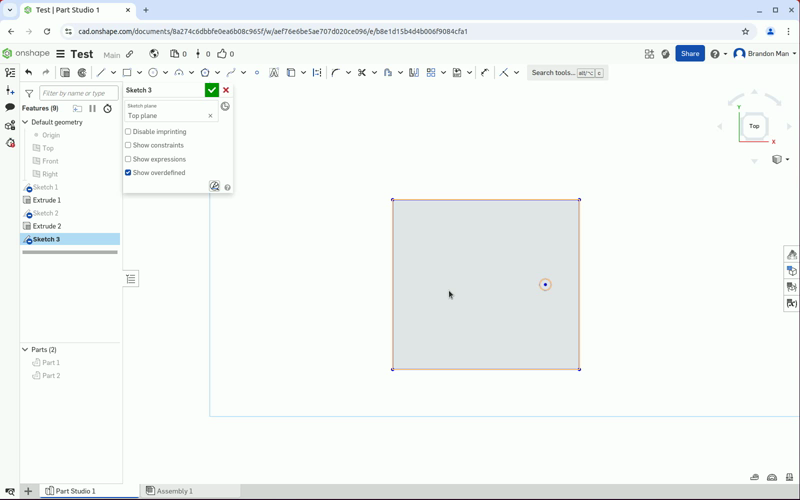
click(449, 290)
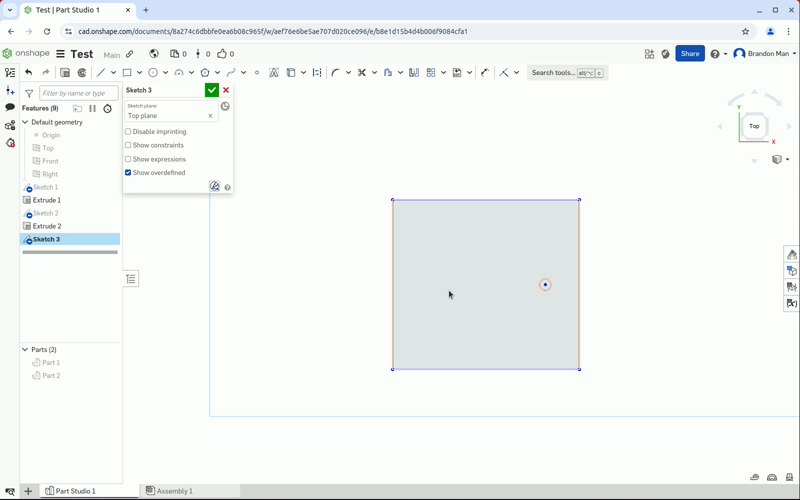
scroll(-6)
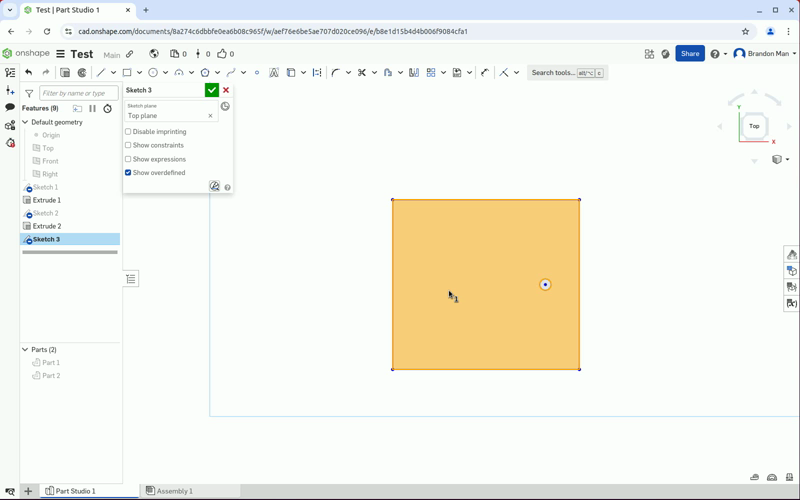
scroll(-6)
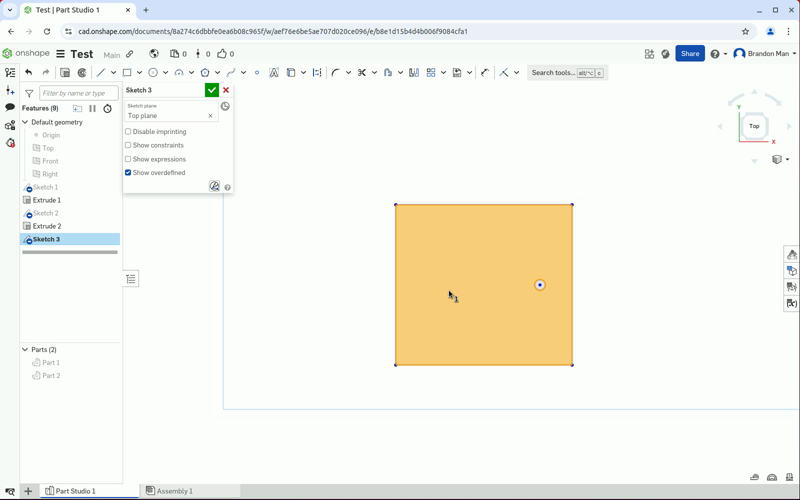
scroll(-6)
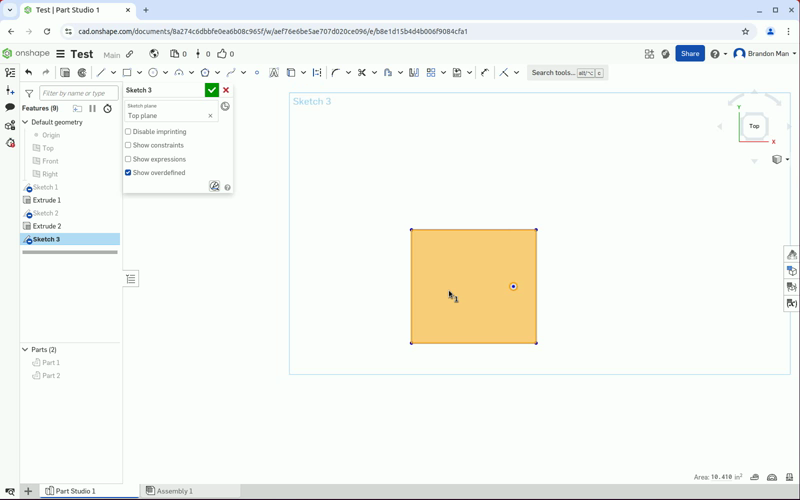
scroll(-6)
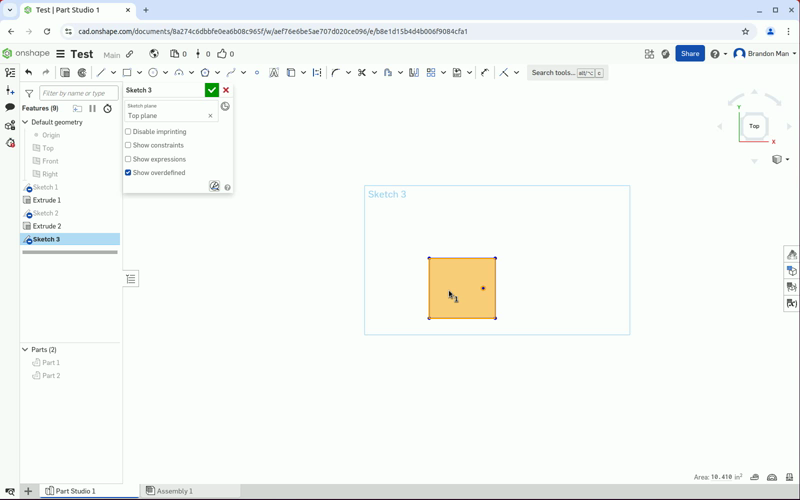
scroll(-6)
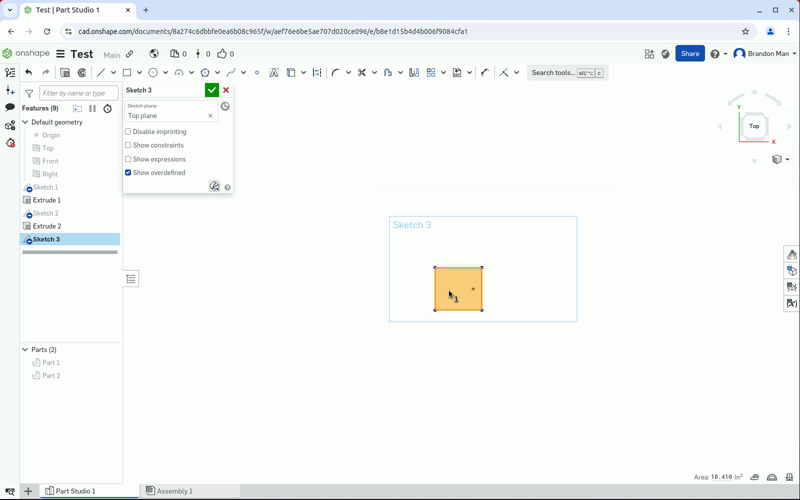
scroll(-6)
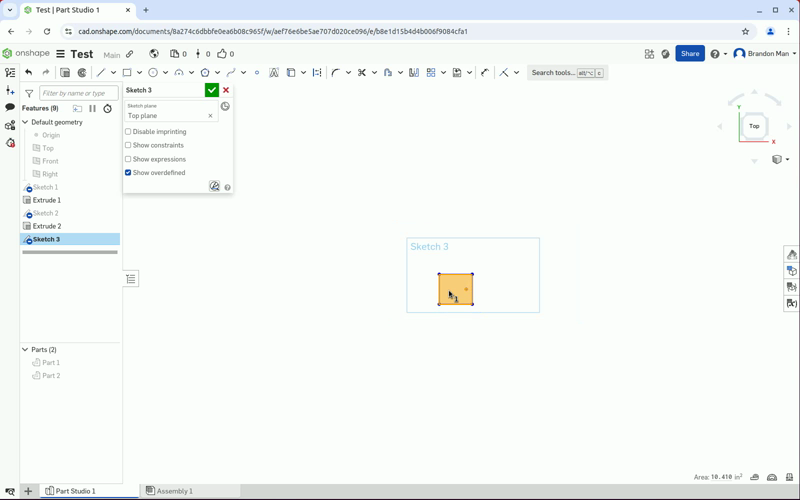
scroll(-6)
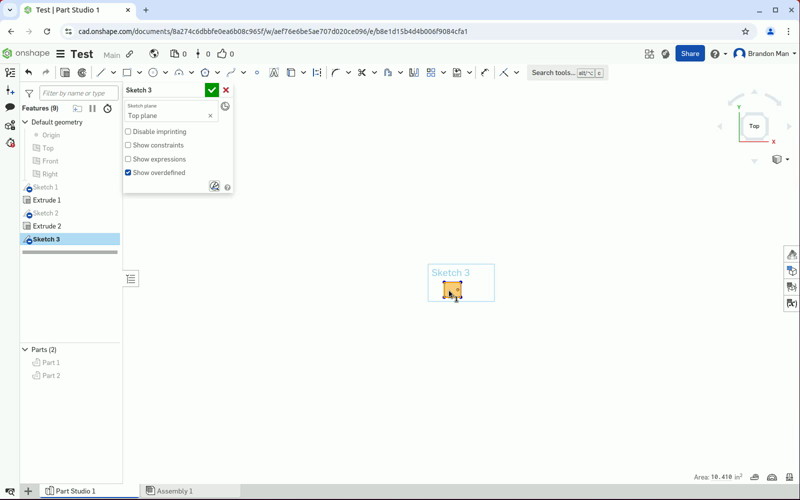
mouse_move(73, 352)
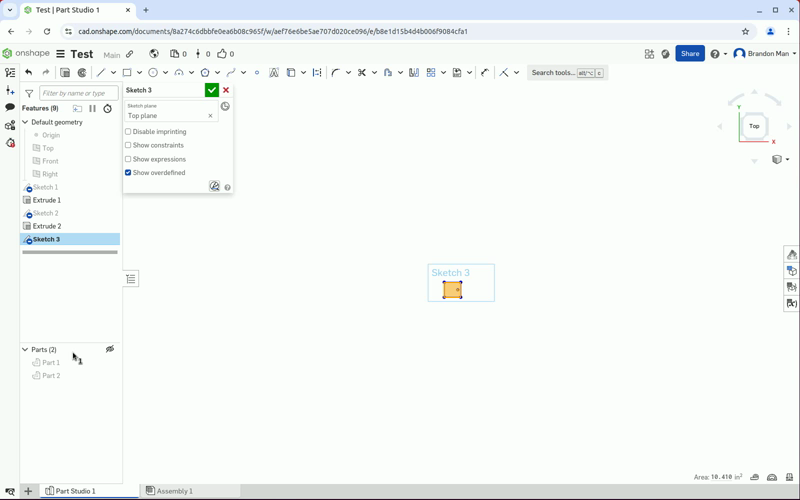
key(shift+y)
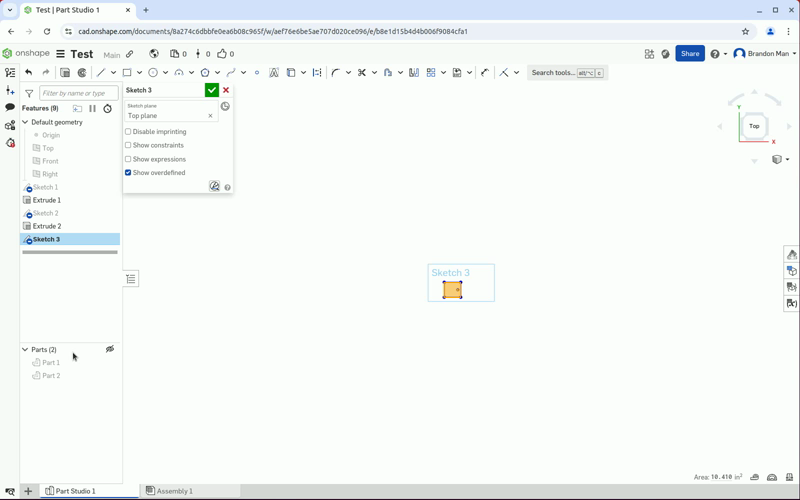
key(shift+e)
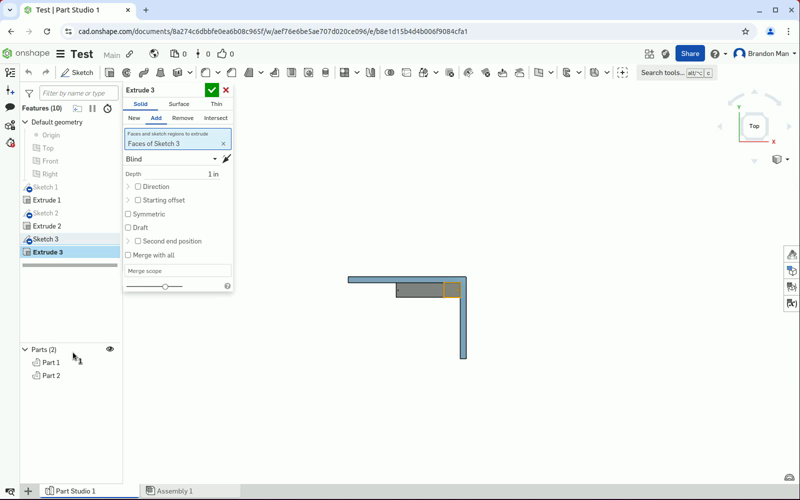
mouse_move(143, 106)
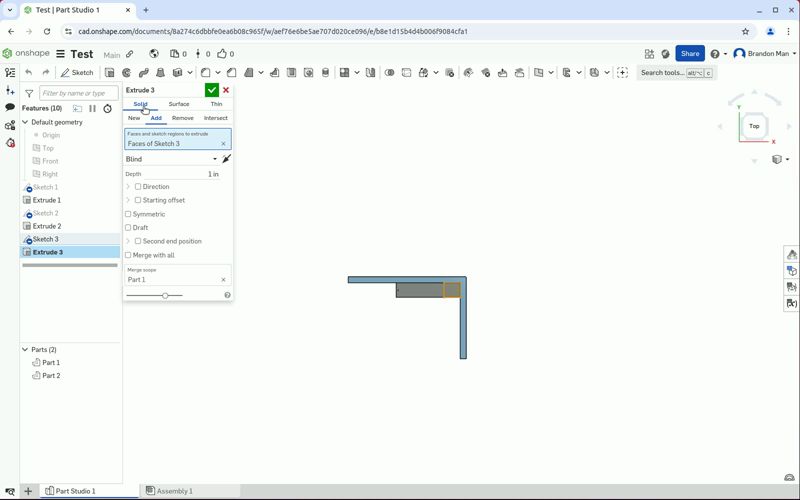
click(143, 106)
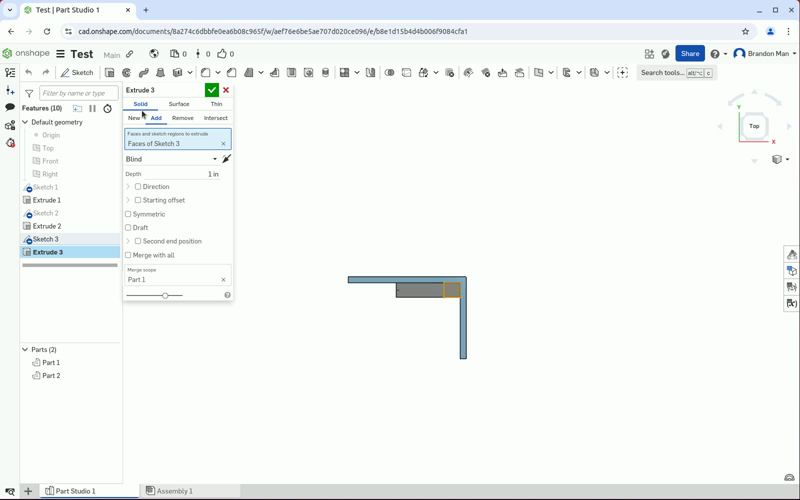
mouse_move(137, 120)
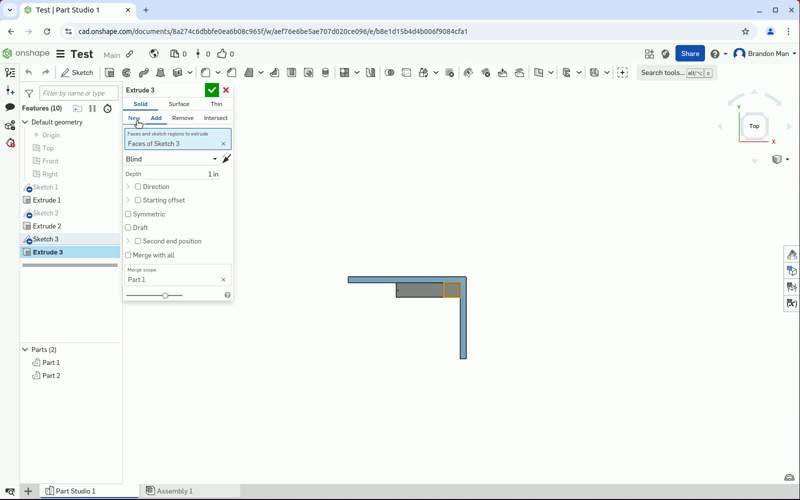
click(137, 120)
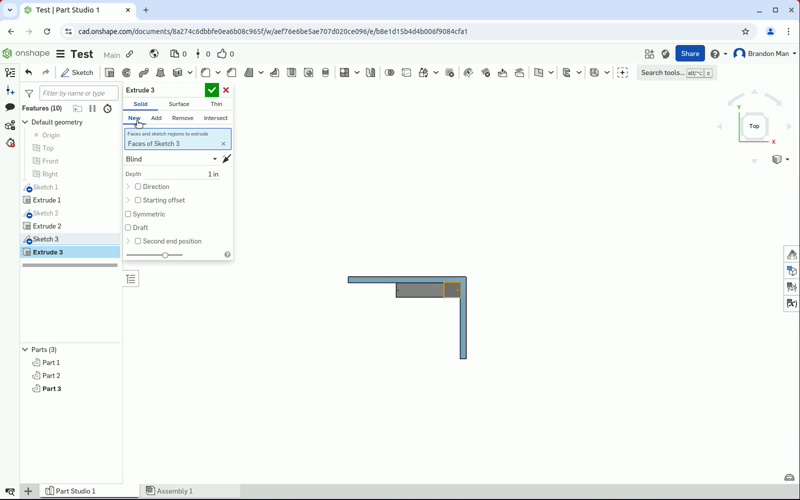
key(tab, 4)
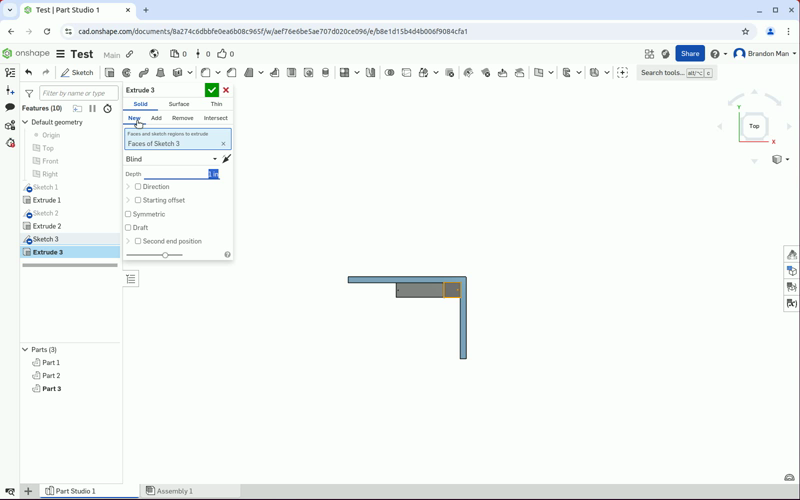
text(15.405)
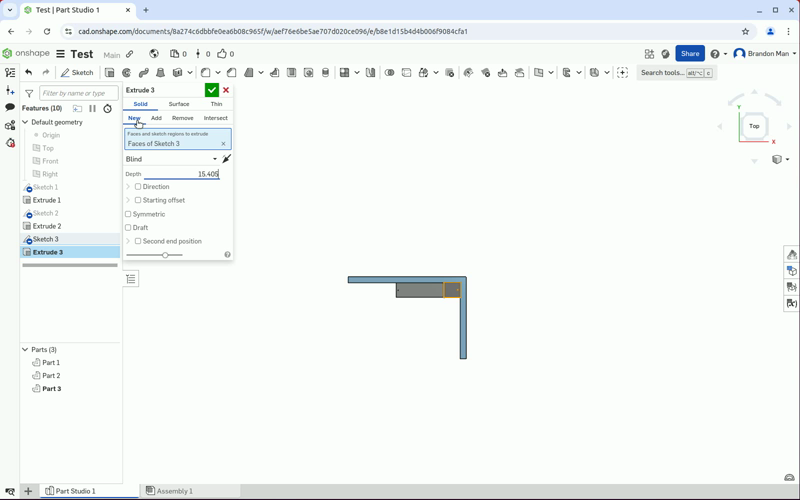
key(tab, 3)
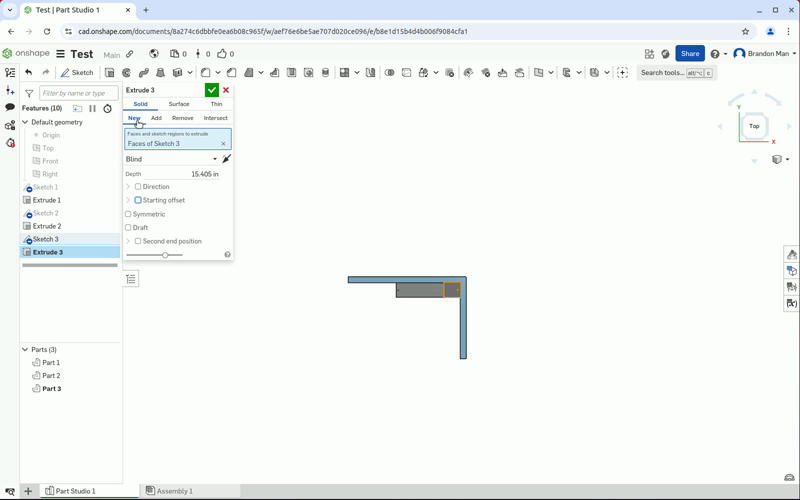
key(tab, 2)
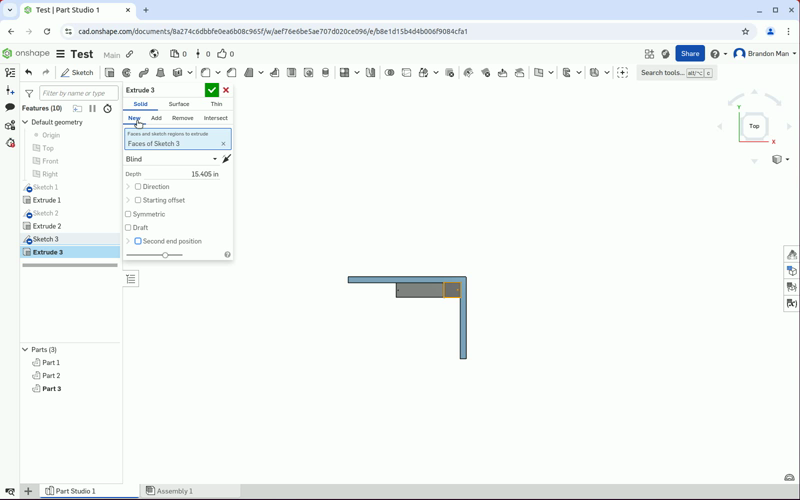
key(space)
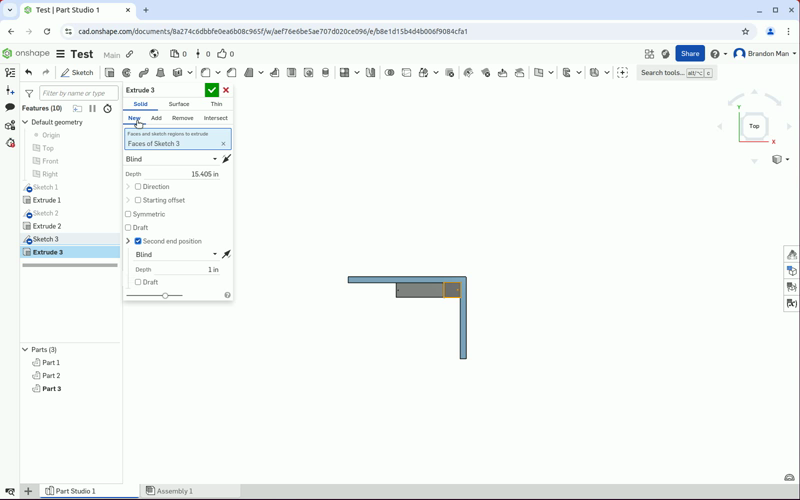
key(tab, 3)
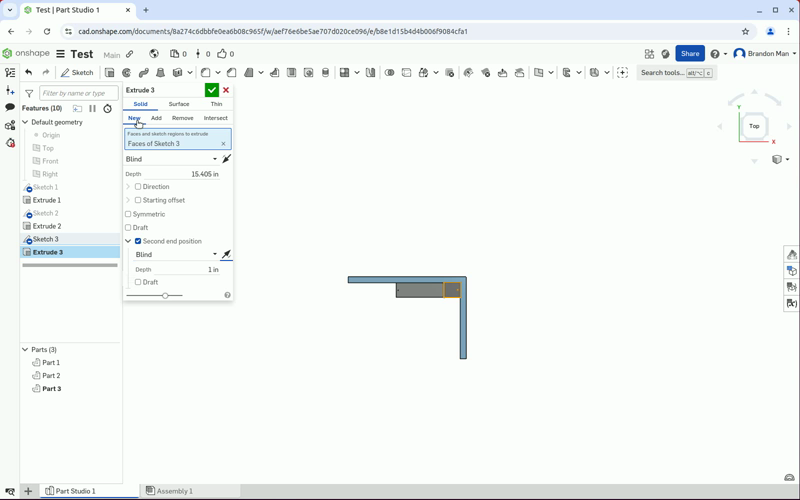
text(15.165)
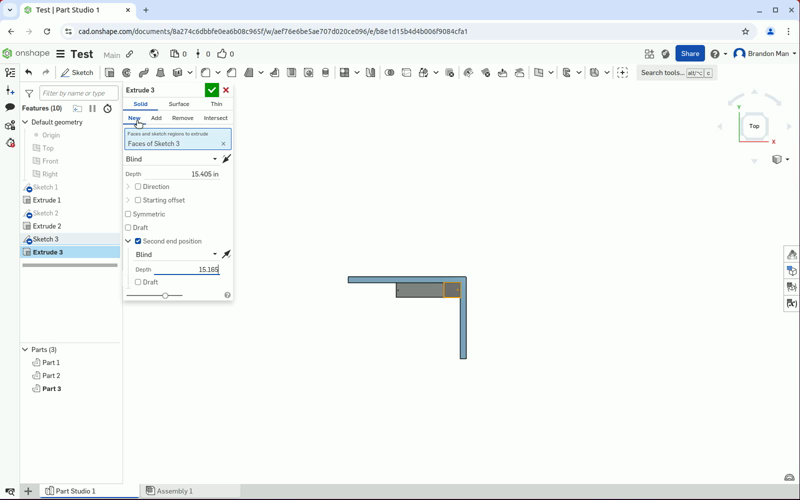
key(enter)
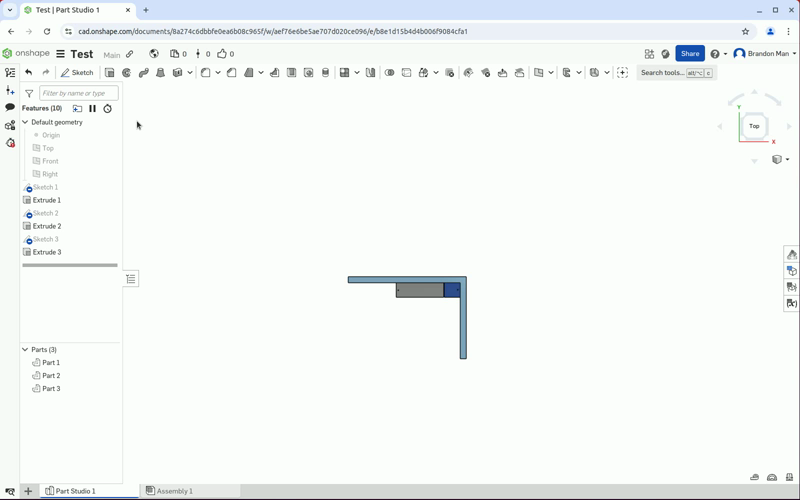
key(shift+h)
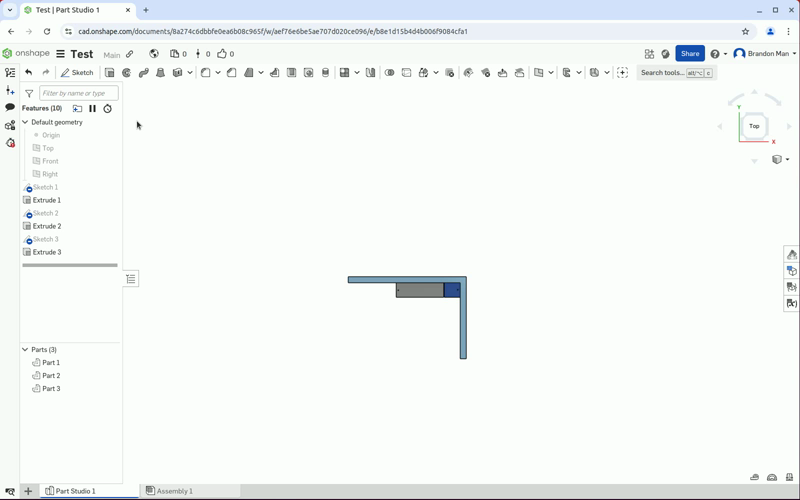
key(shift+h)
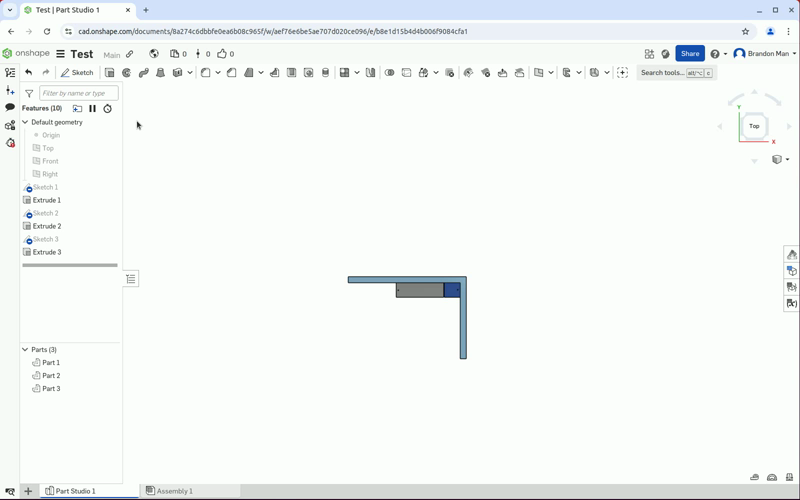
mouse_move(73, 189)
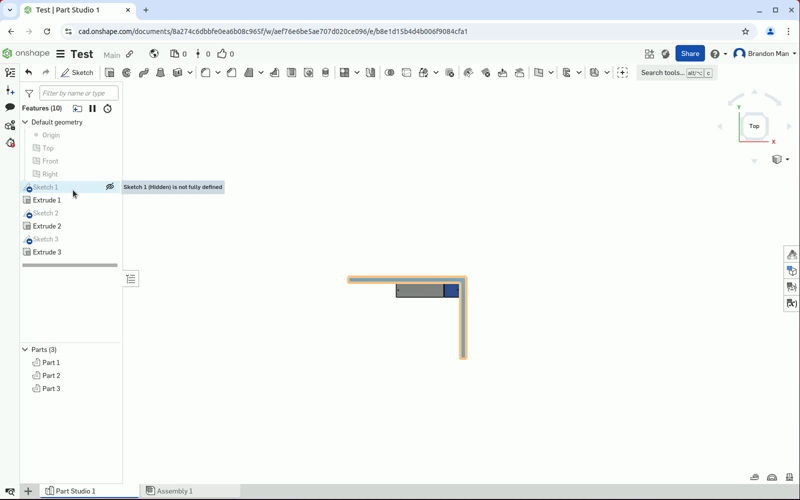
click(73, 189)
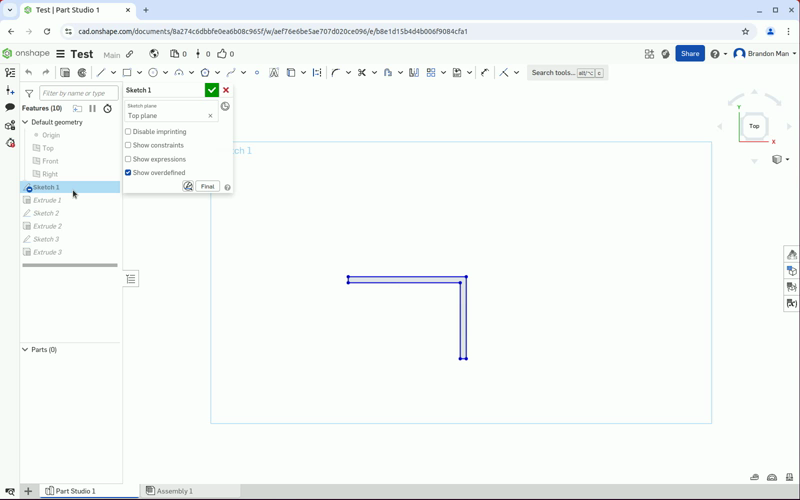
mouse_move(229, 92)
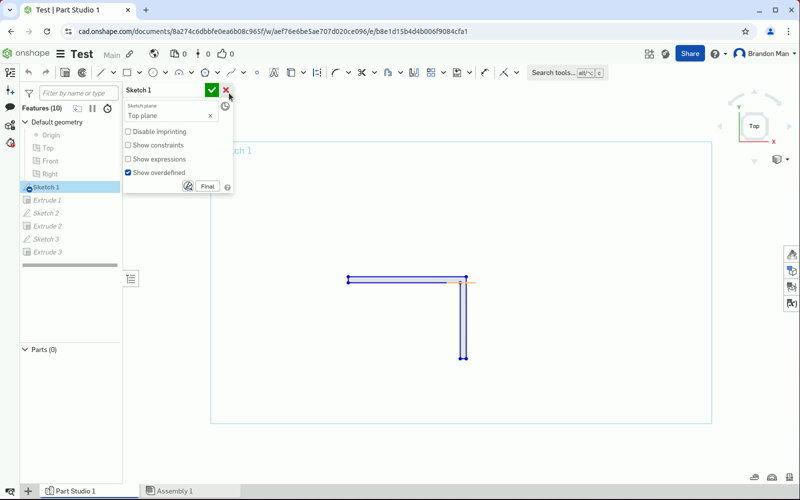
click(229, 92)
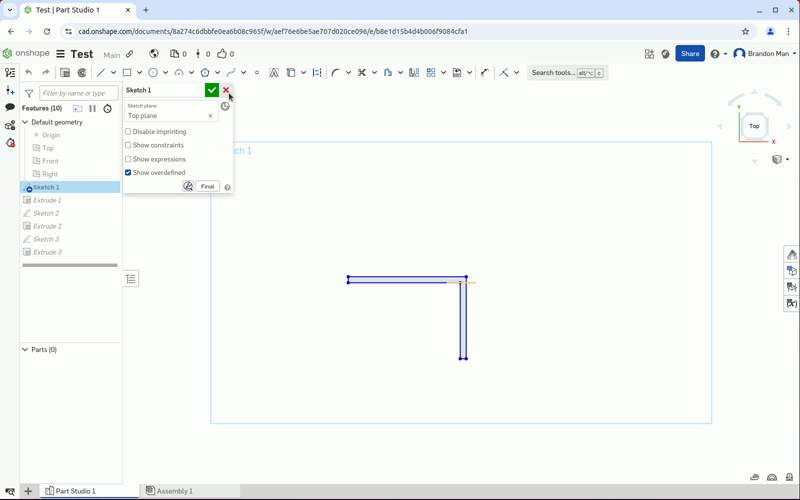
key(shift+s)
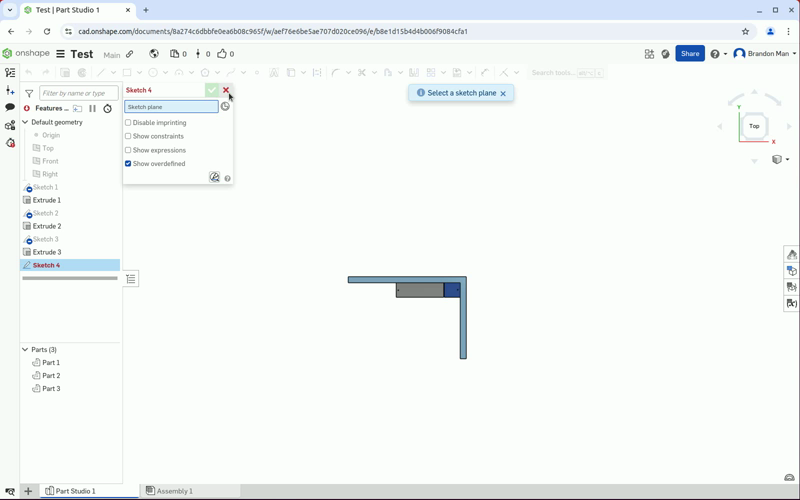
mouse_move(73, 150)
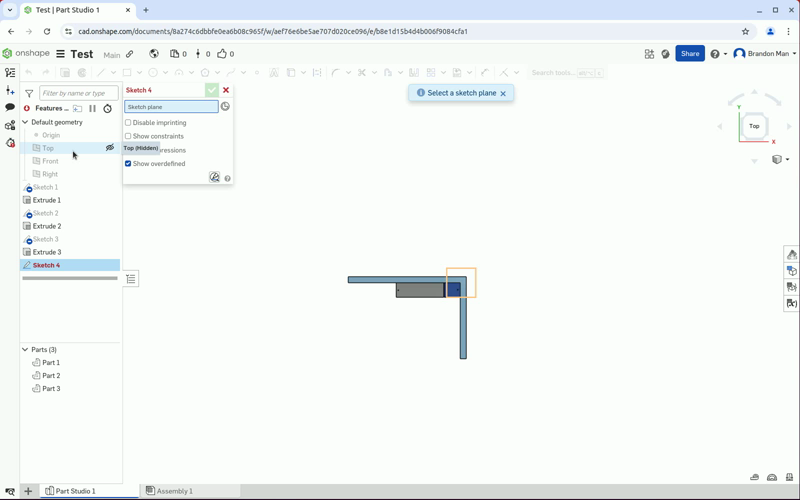
click(73, 150)
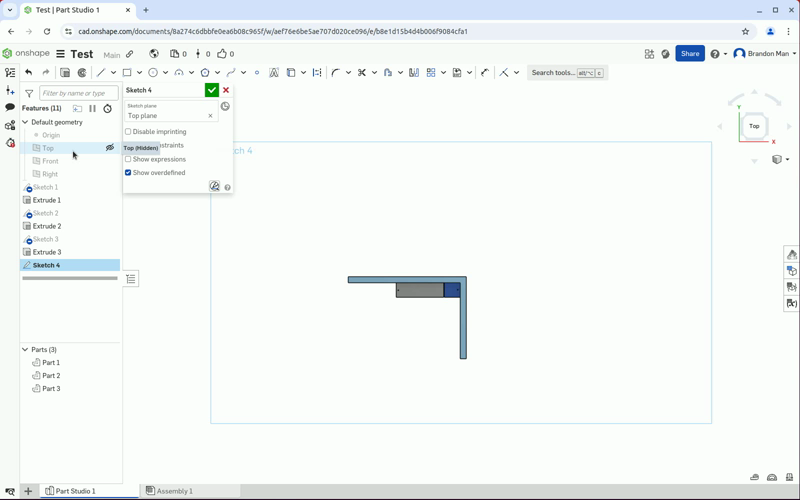
mouse_move(73, 352)
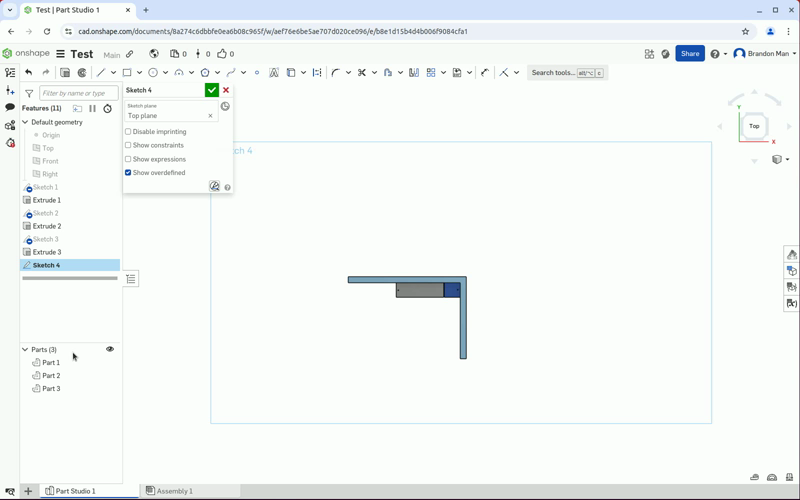
key(y)
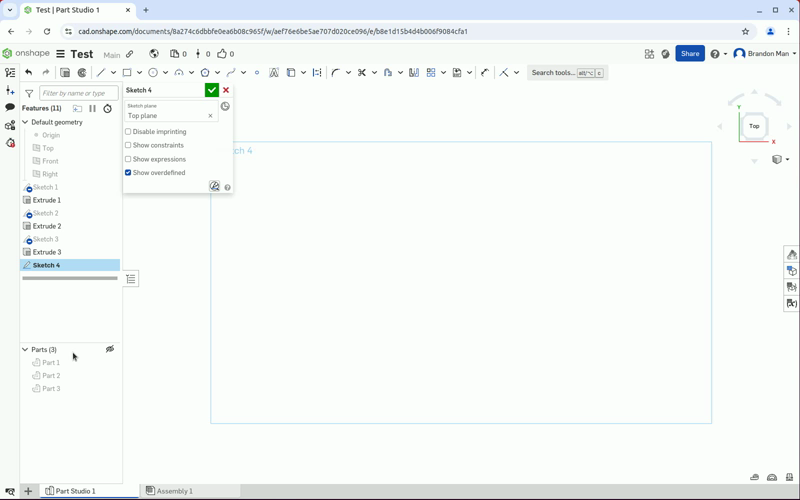
key(c)
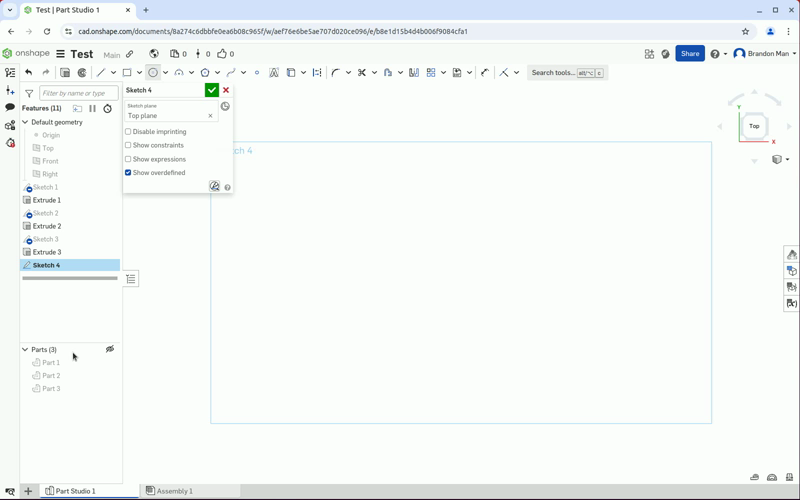
key_down(shift)
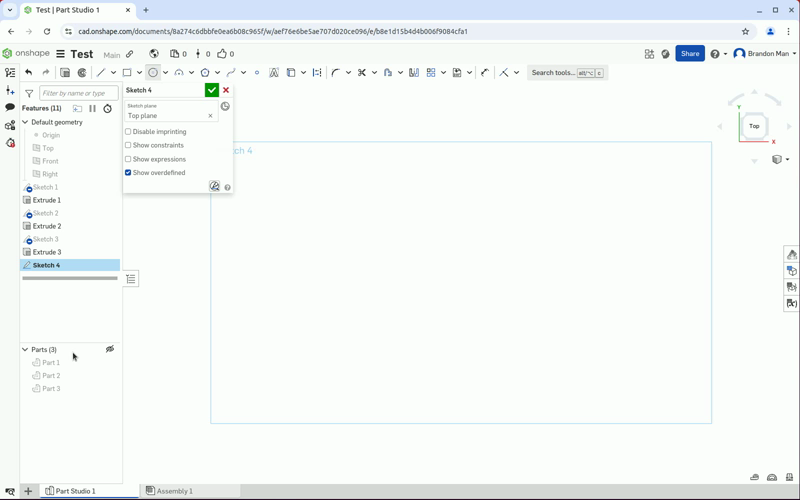
mouse_move(399, 290)
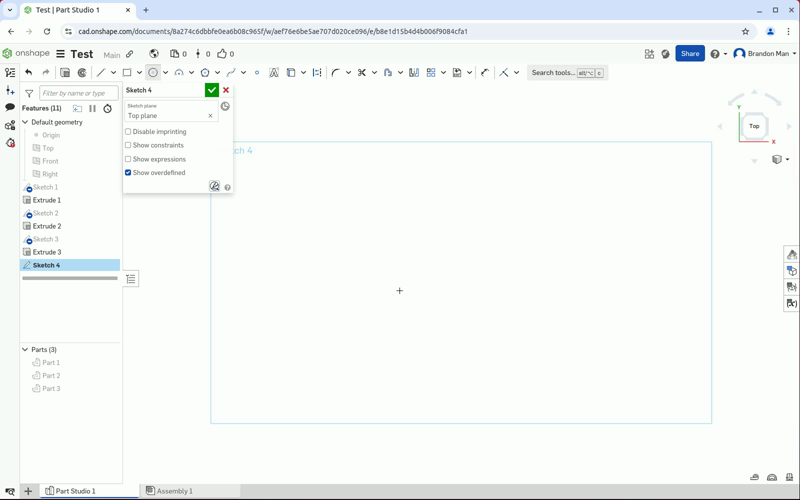
click(399, 290)
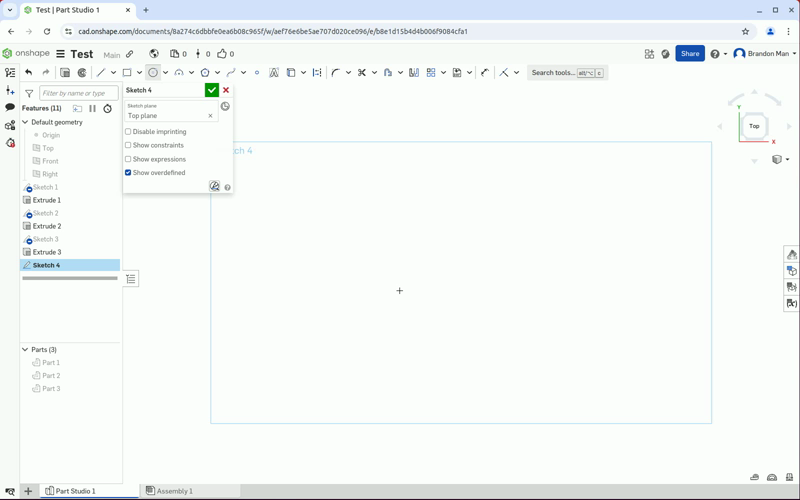
key_up(shift)
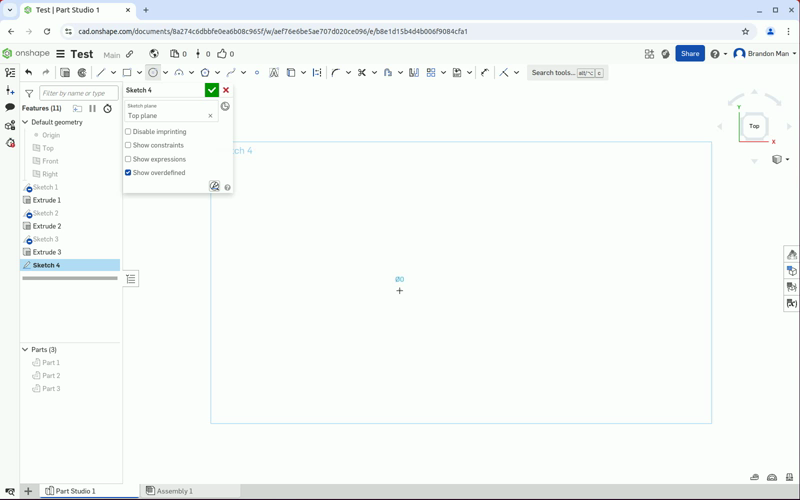
mouse_move(401, 290)
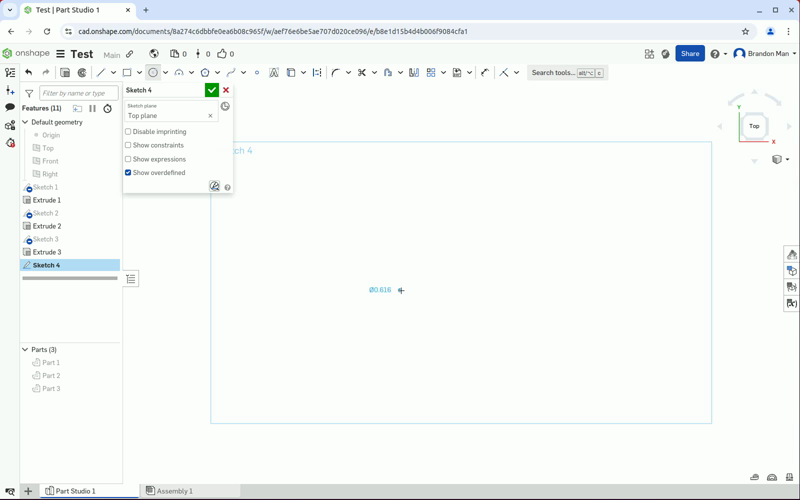
scroll(6)
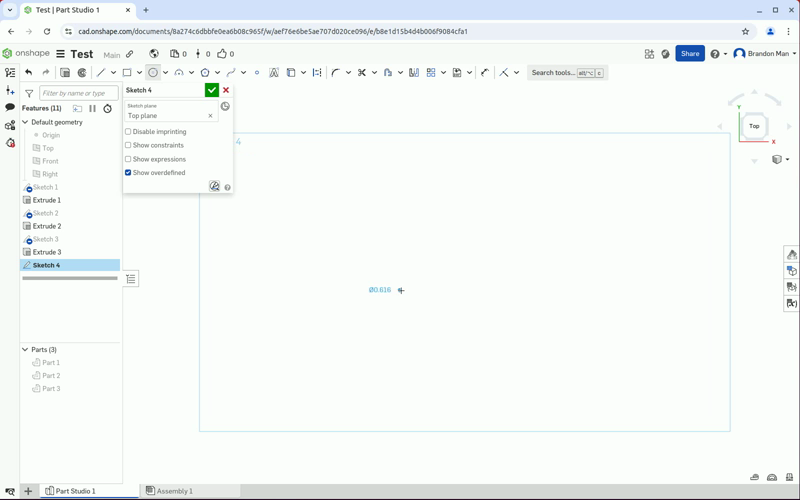
scroll(6)
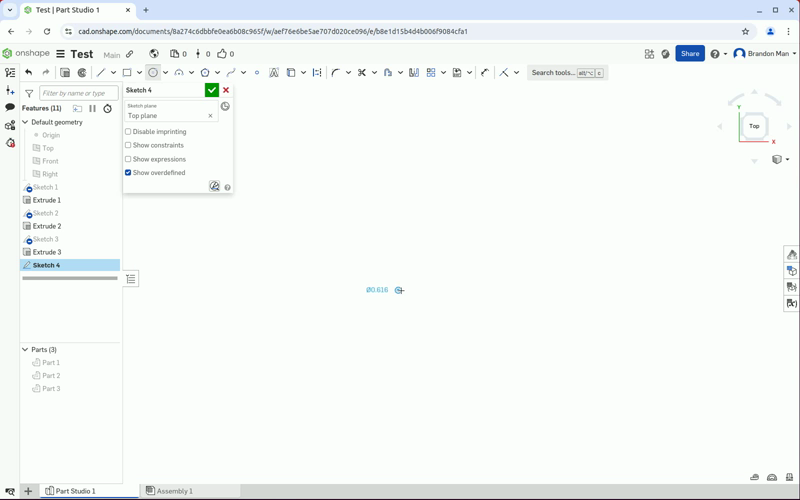
scroll(6)
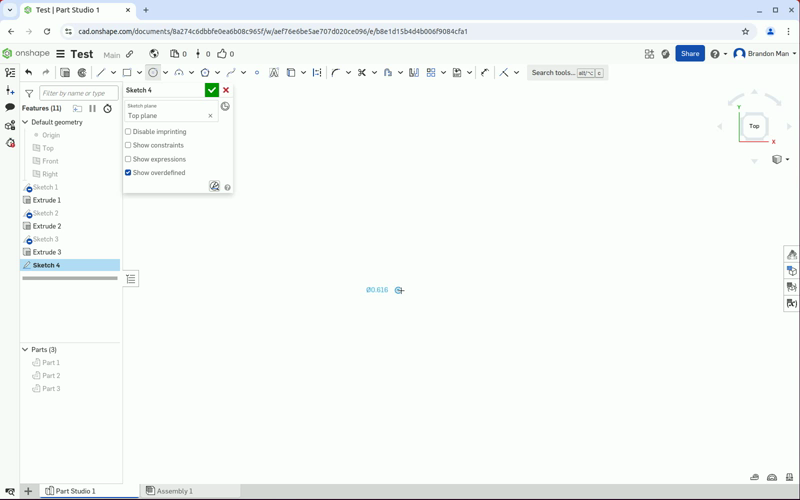
scroll(6)
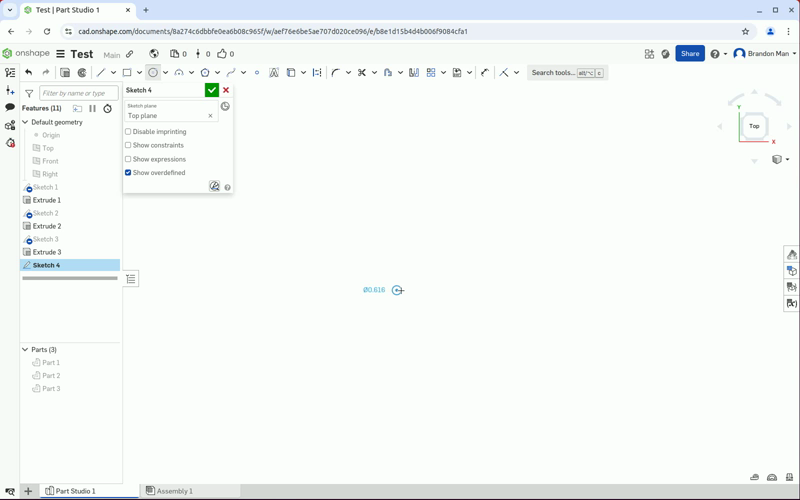
scroll(6)
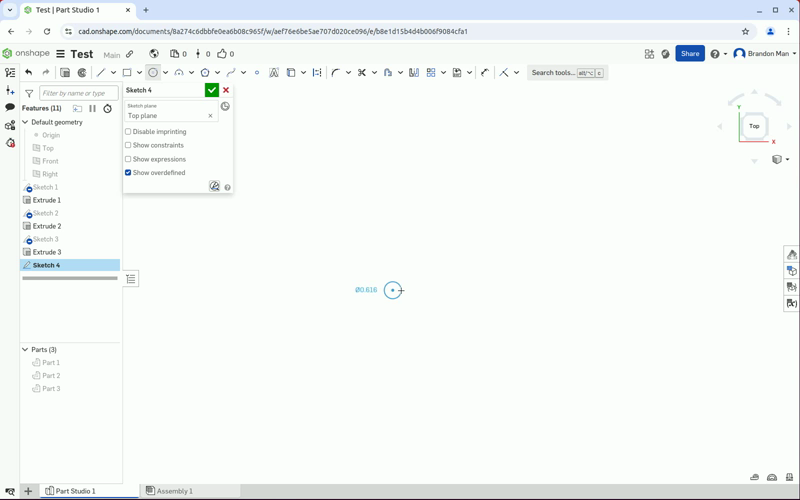
scroll(6)
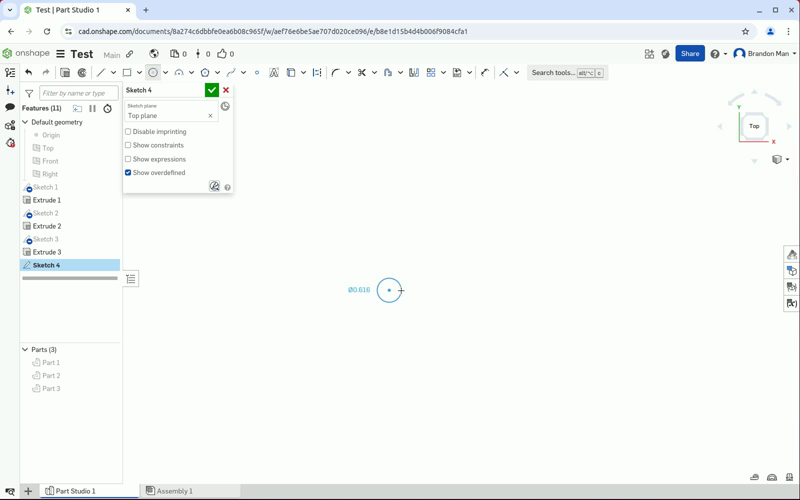
scroll(6)
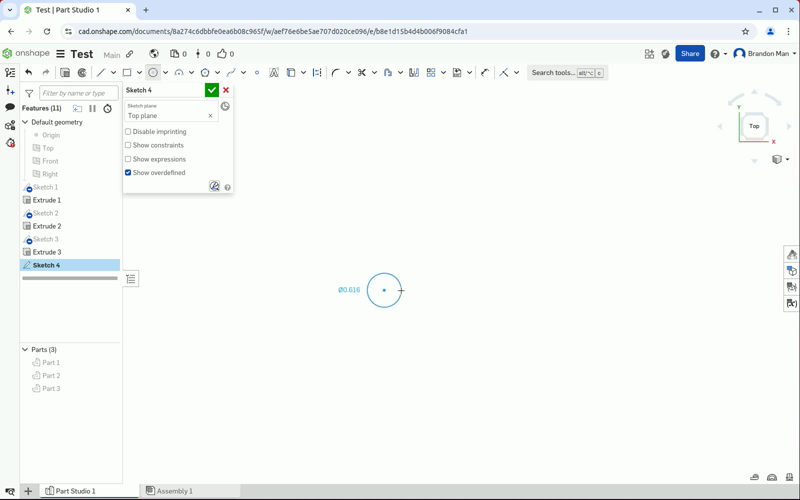
click(401, 290)
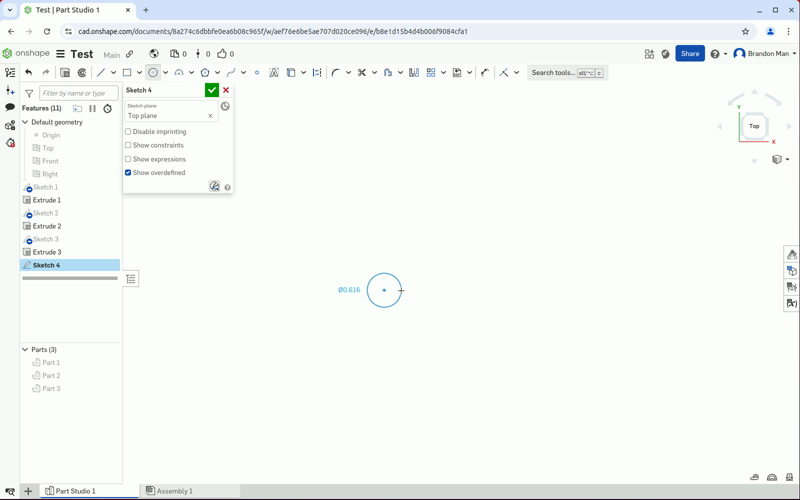
scroll(-6)
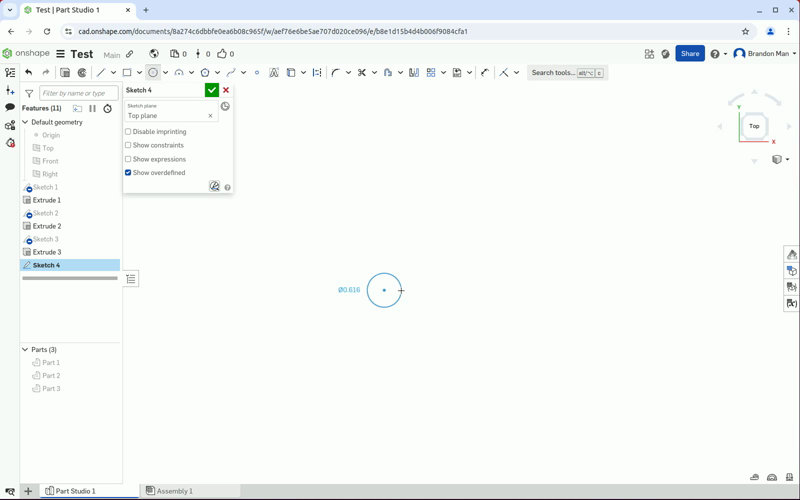
scroll(-6)
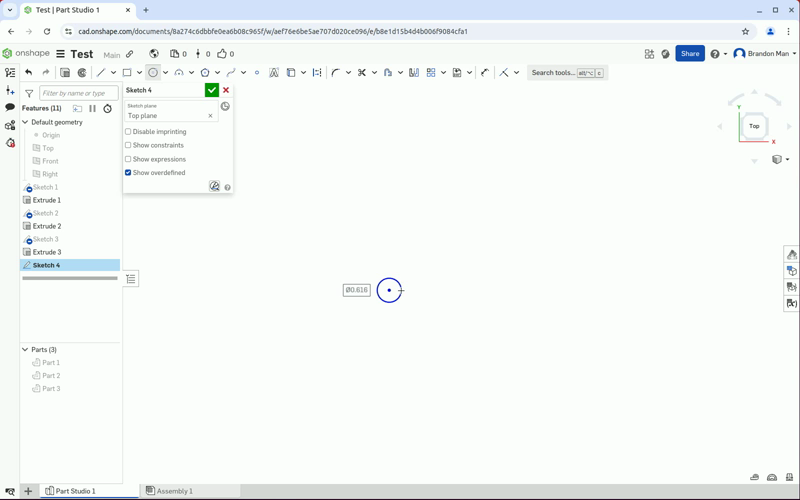
scroll(-6)
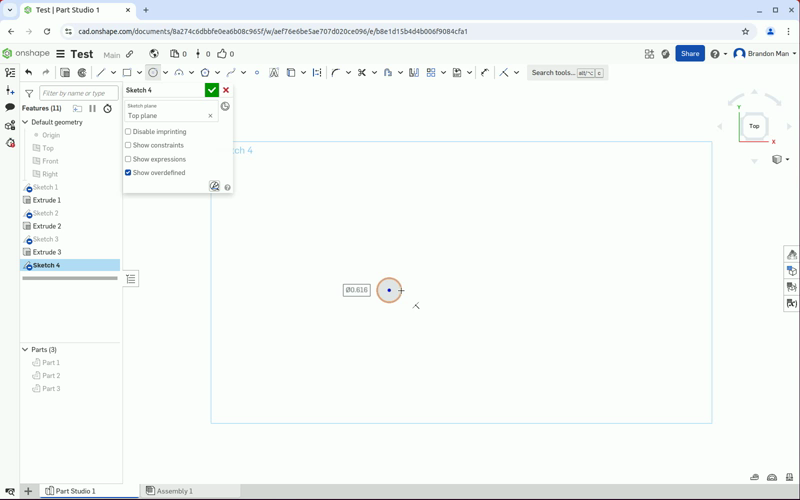
scroll(-6)
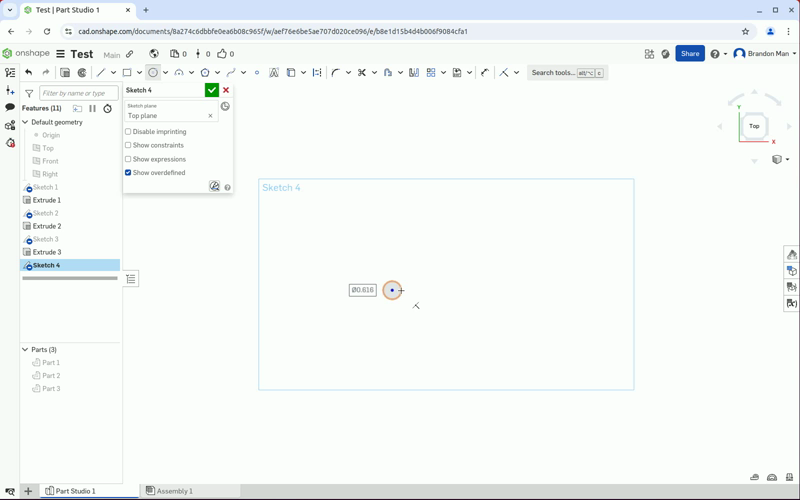
scroll(-6)
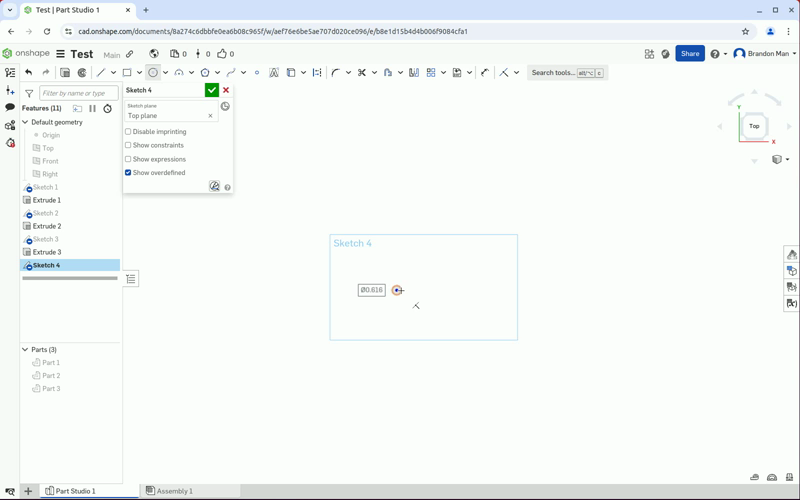
scroll(-6)
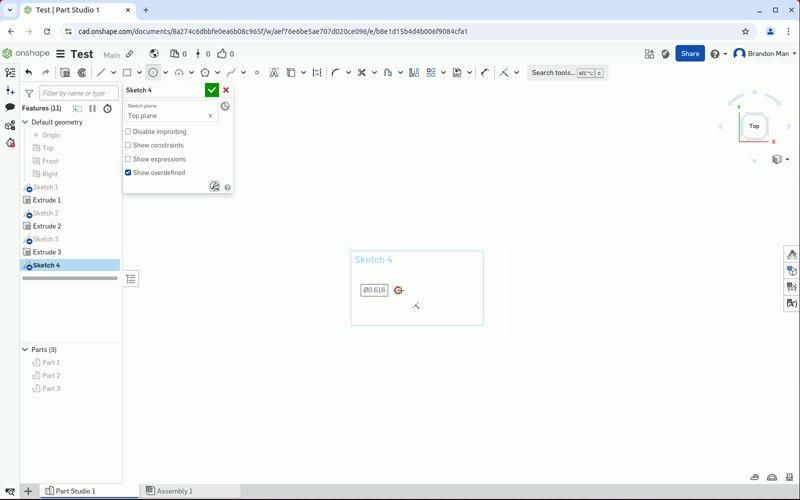
scroll(-6)
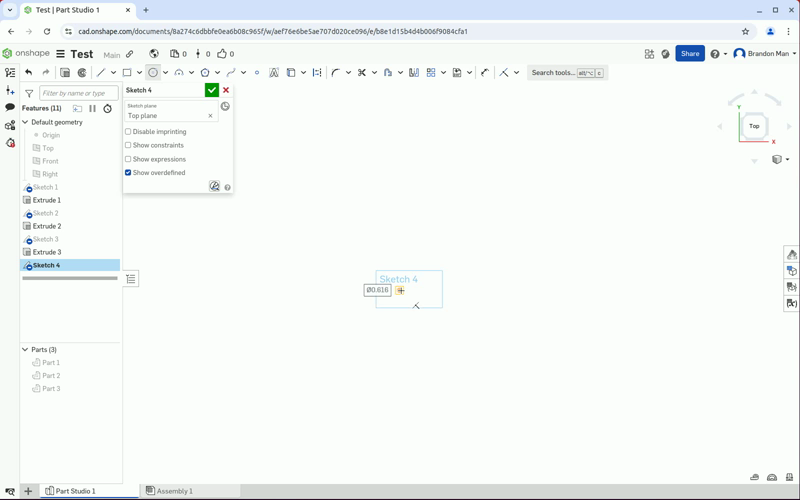
key(esc)
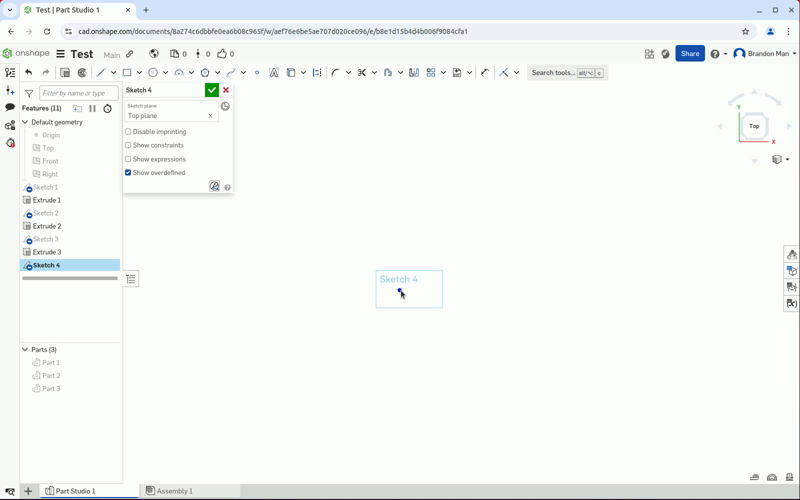
mouse_move(399, 289)
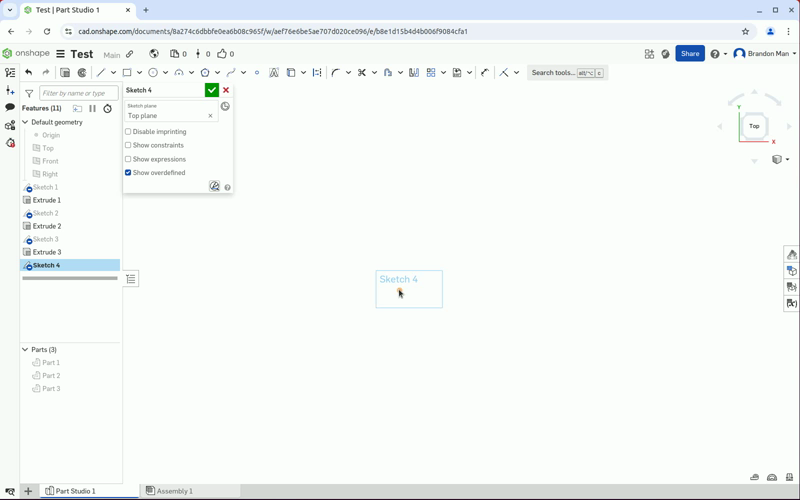
scroll(6)
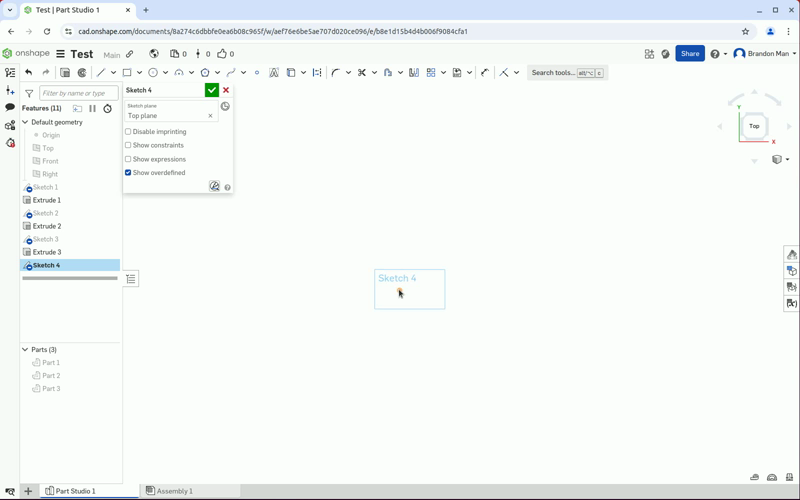
scroll(6)
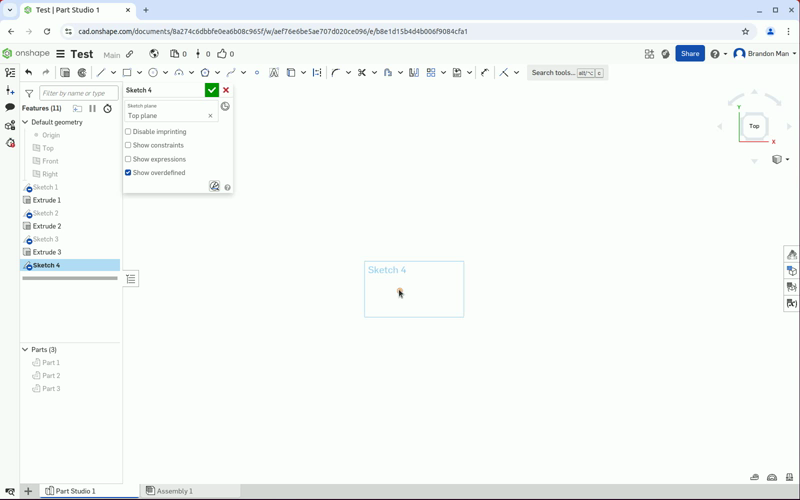
scroll(6)
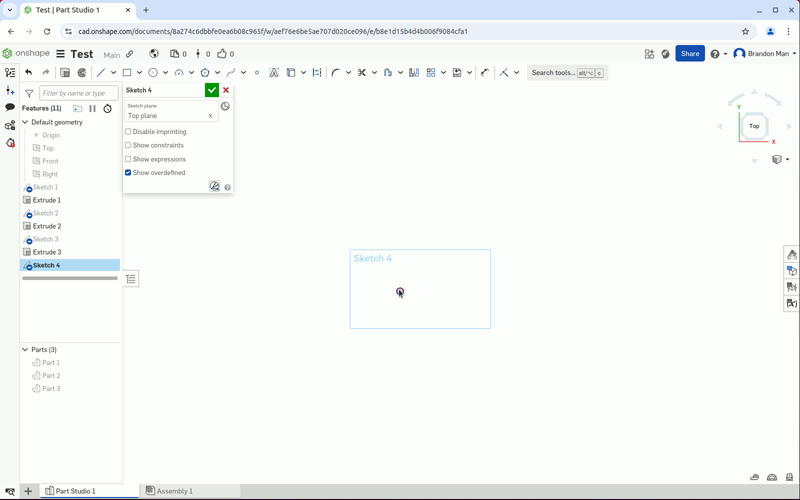
scroll(6)
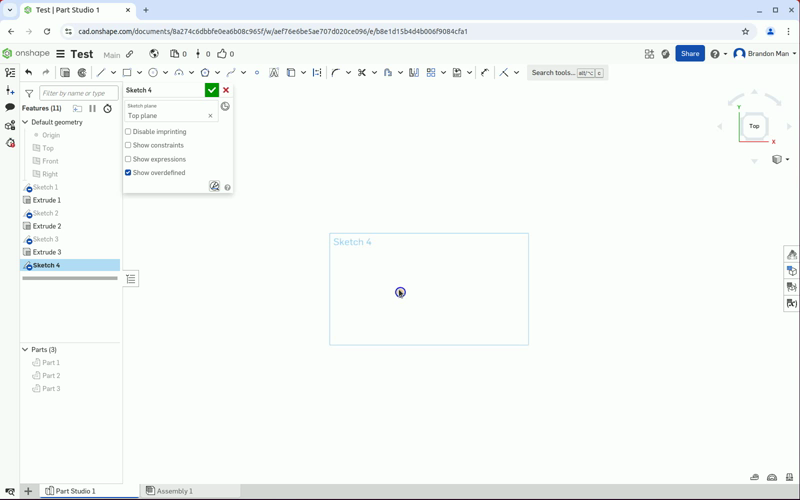
scroll(6)
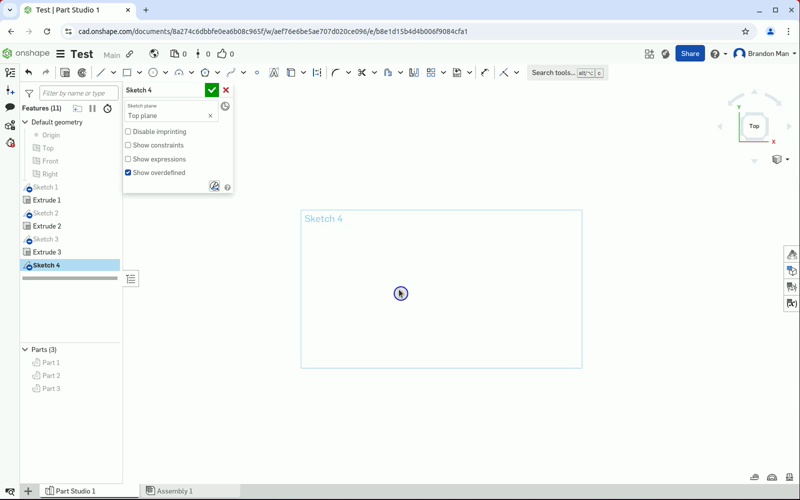
scroll(6)
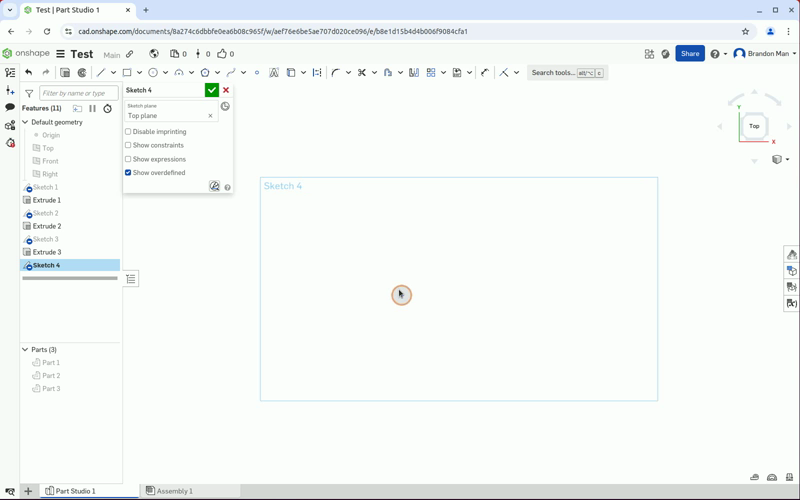
scroll(6)
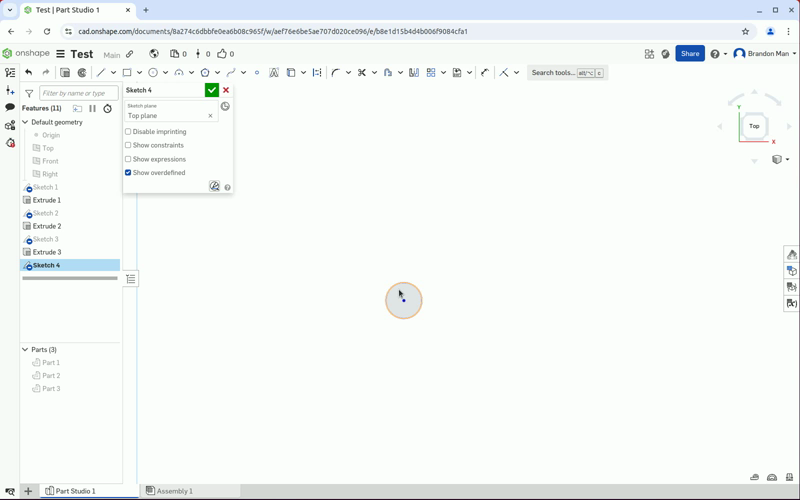
click(399, 289)
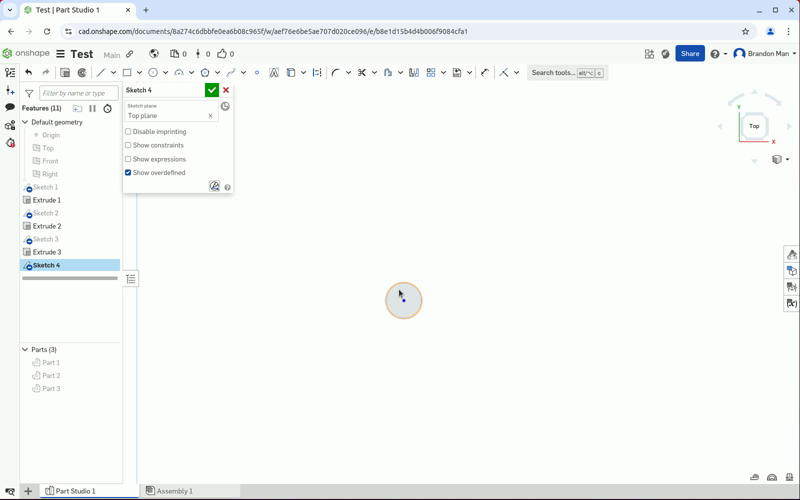
scroll(-6)
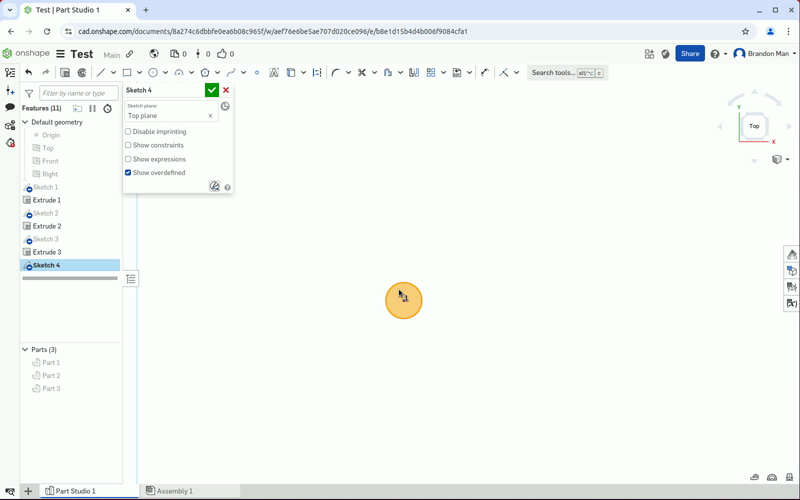
scroll(-6)
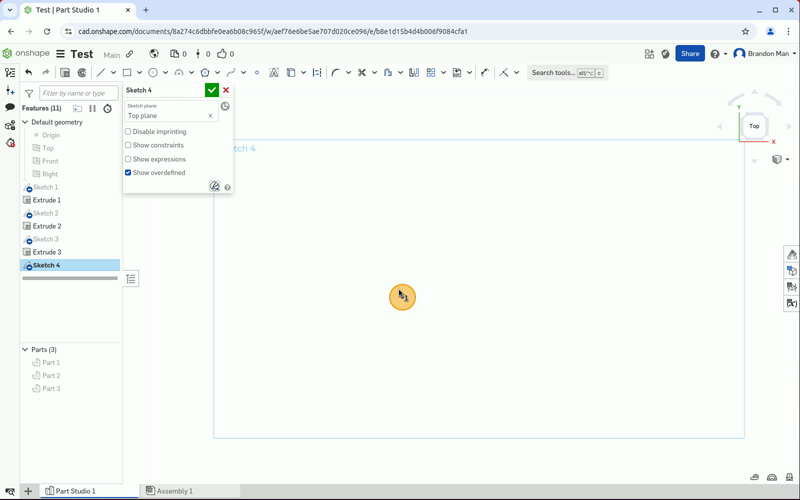
scroll(-6)
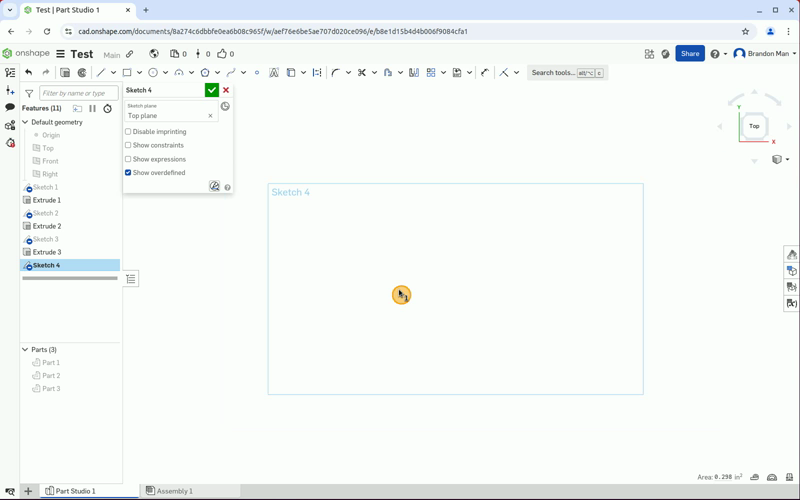
scroll(-6)
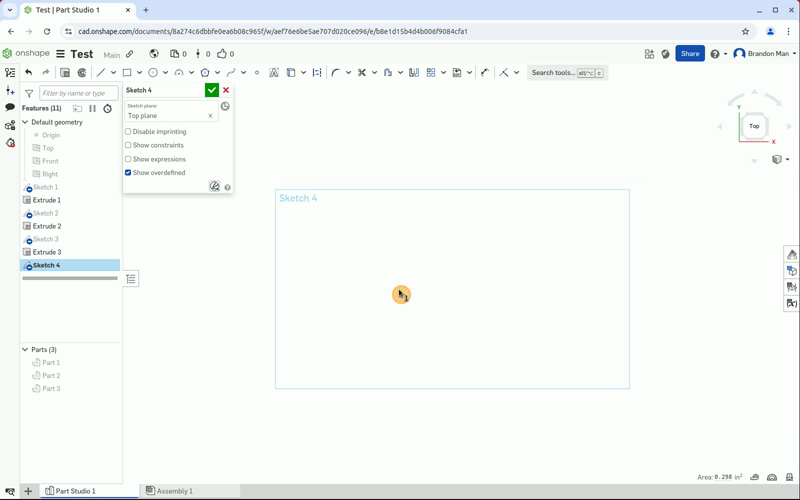
scroll(-6)
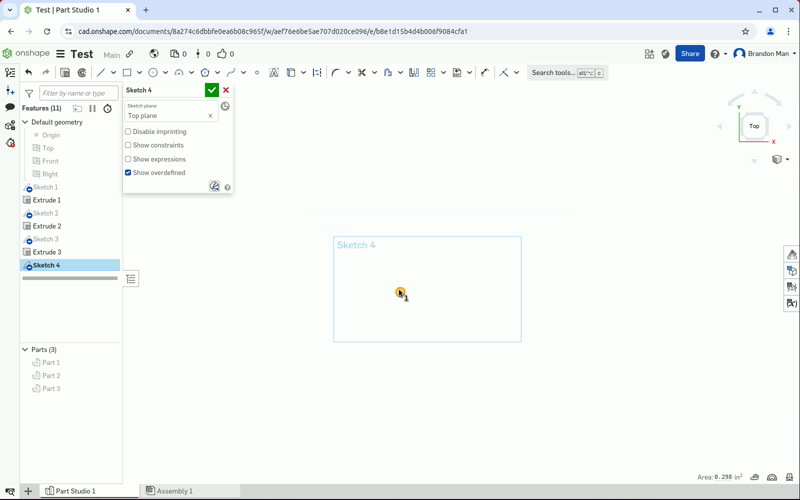
scroll(-6)
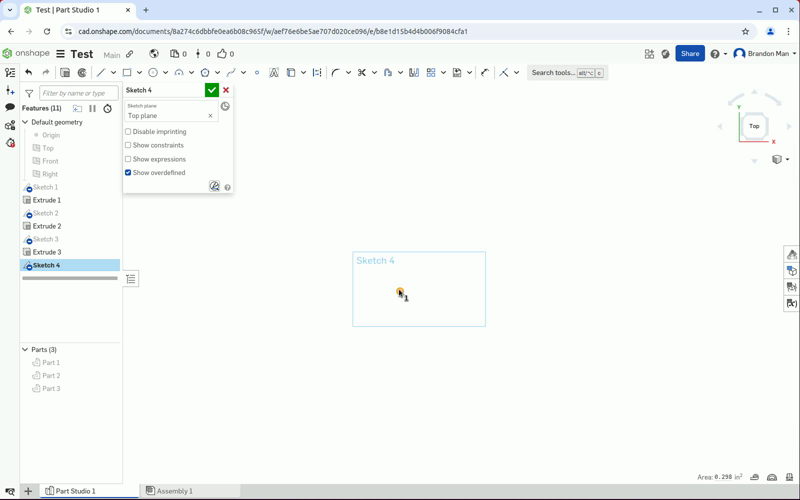
scroll(-6)
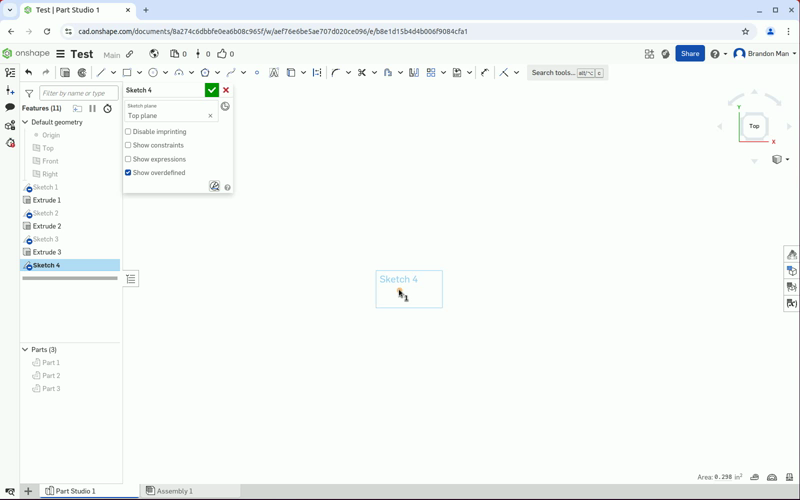
mouse_move(73, 352)
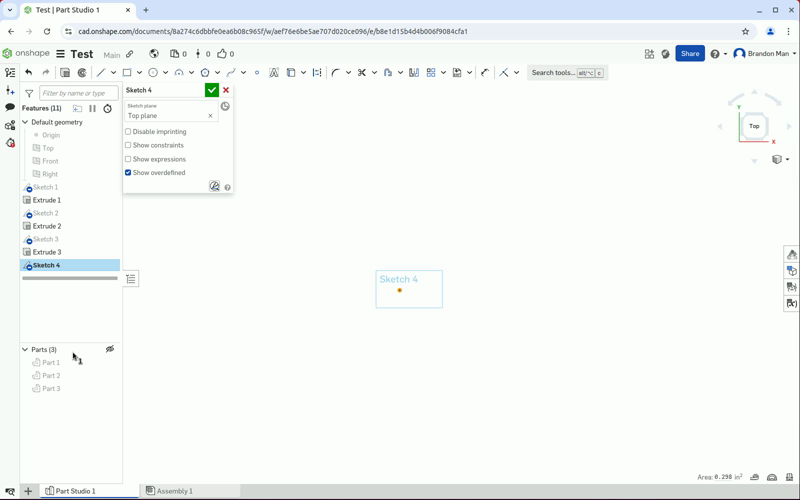
key(shift+y)
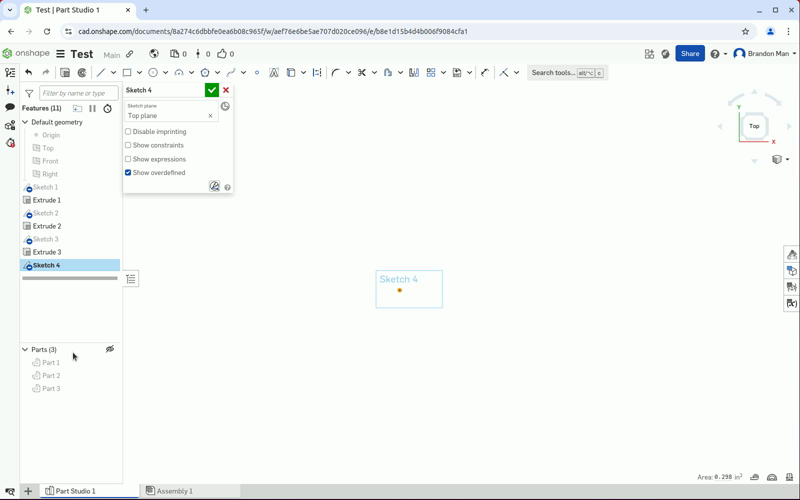
key(shift+e)
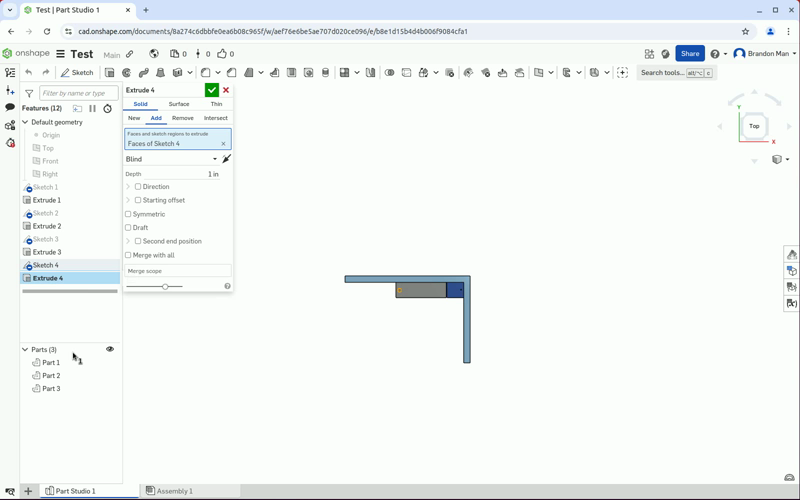
mouse_move(143, 106)
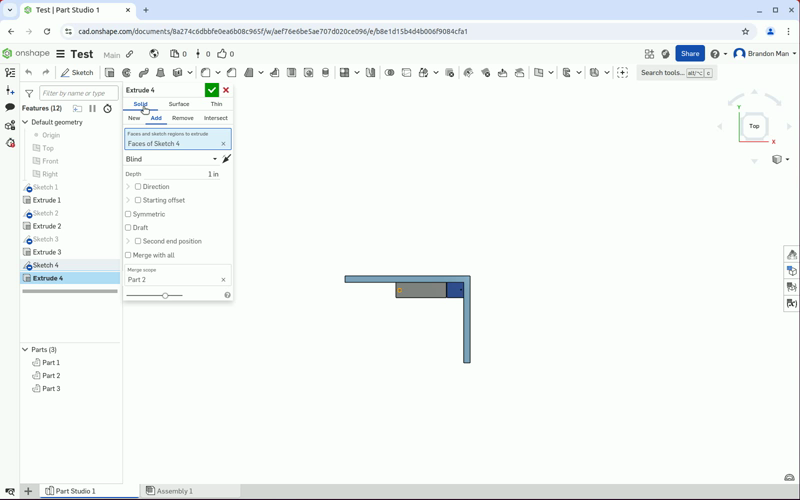
click(143, 106)
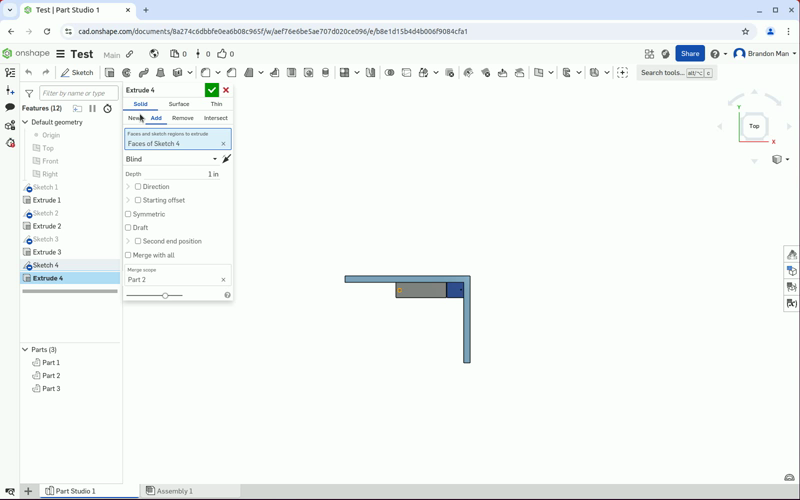
mouse_move(137, 120)
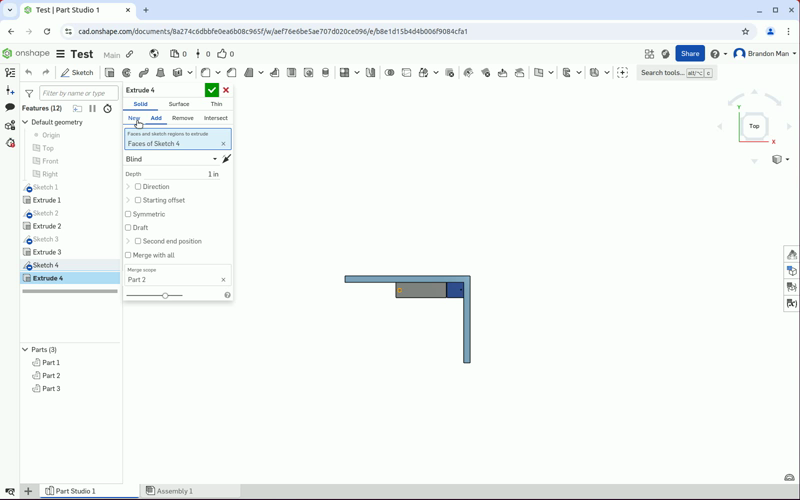
click(137, 120)
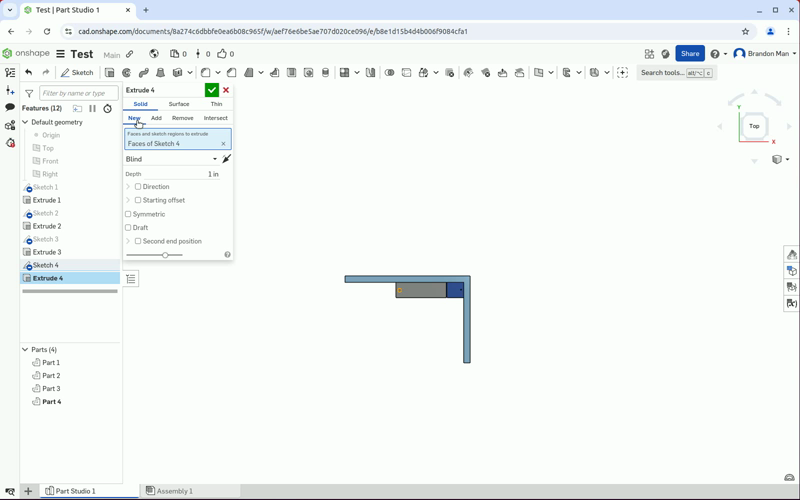
key(tab, 4)
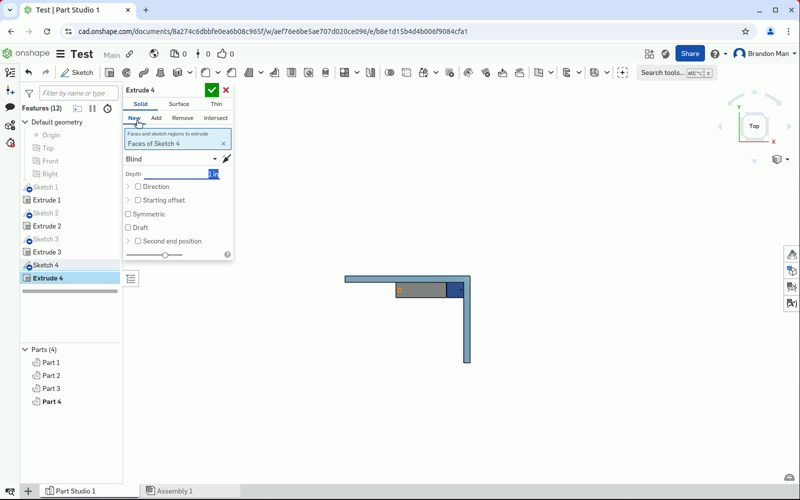
text(15.405)
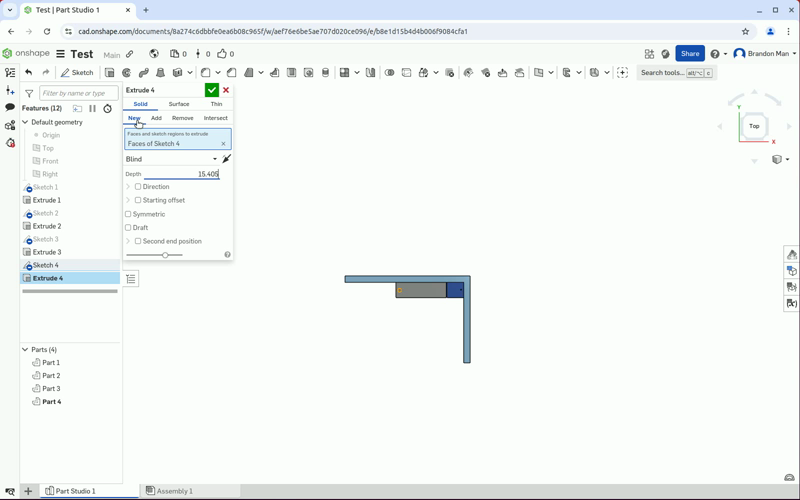
key(tab, 3)
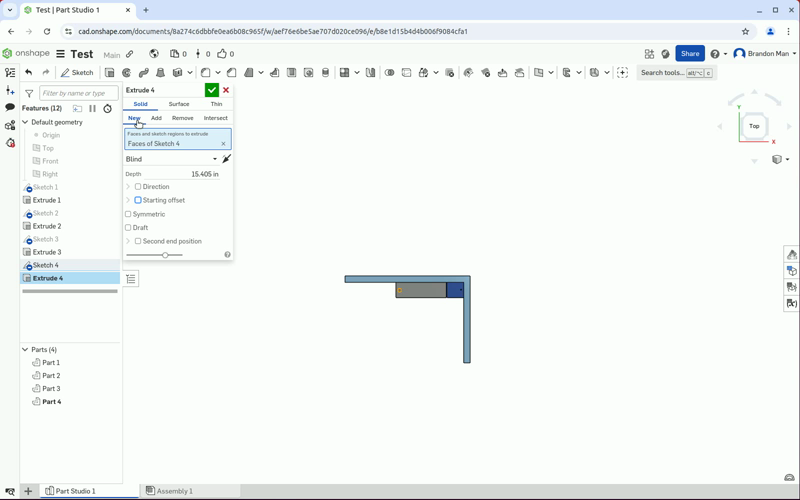
key(tab, 2)
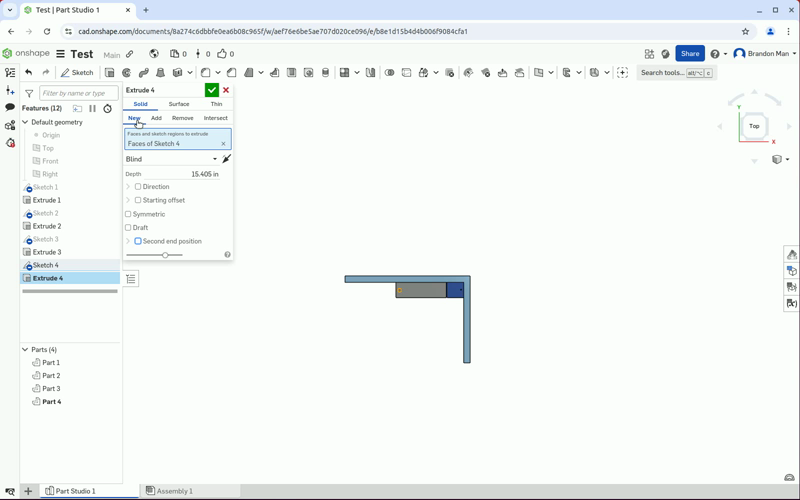
key(space)
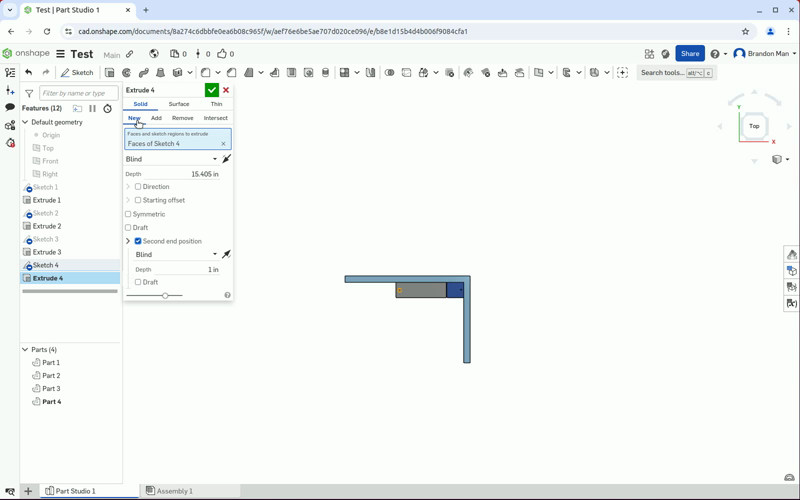
key(tab, 3)
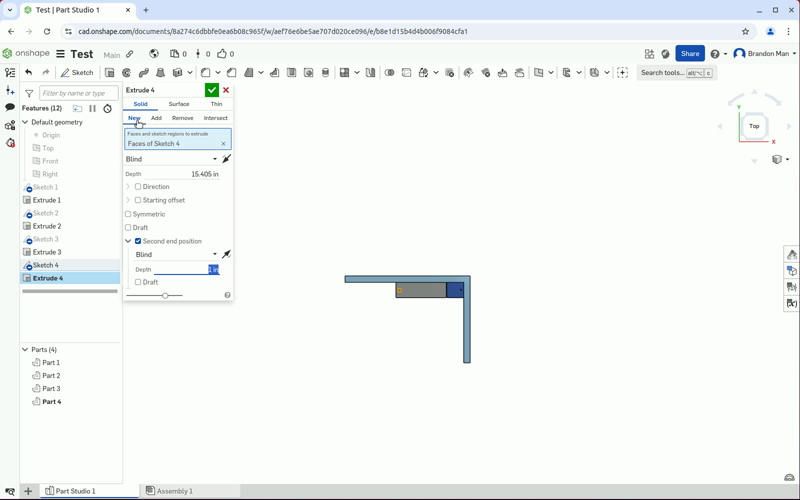
text(15.165)
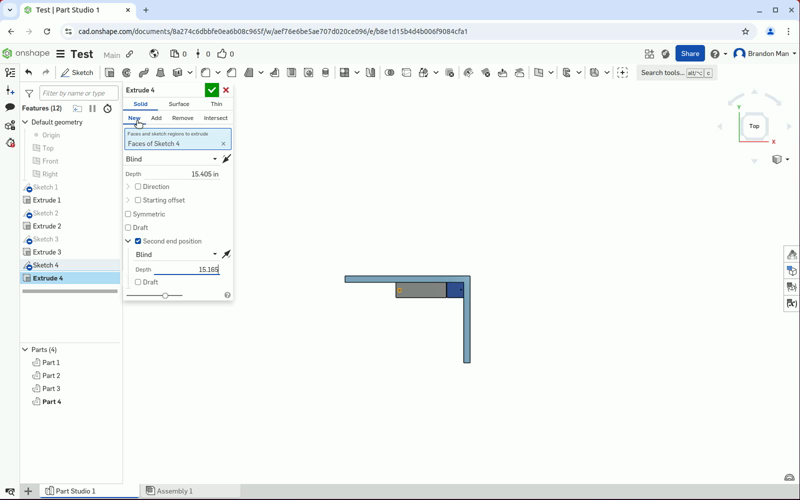
key(enter)
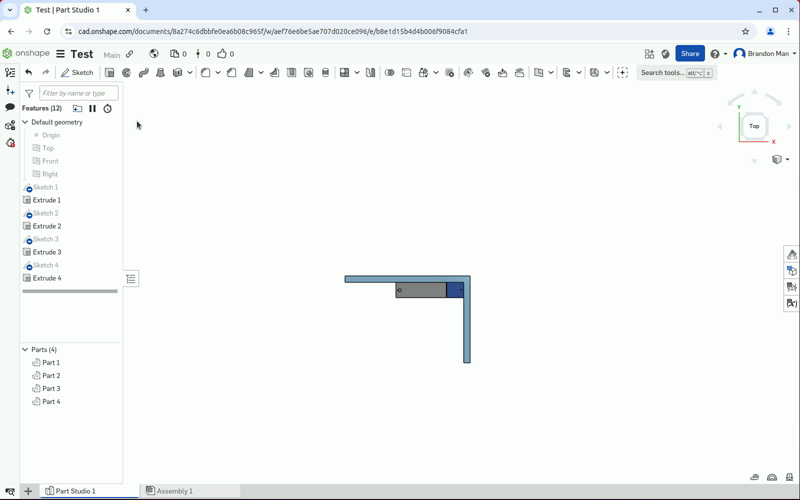
key(shift+h)
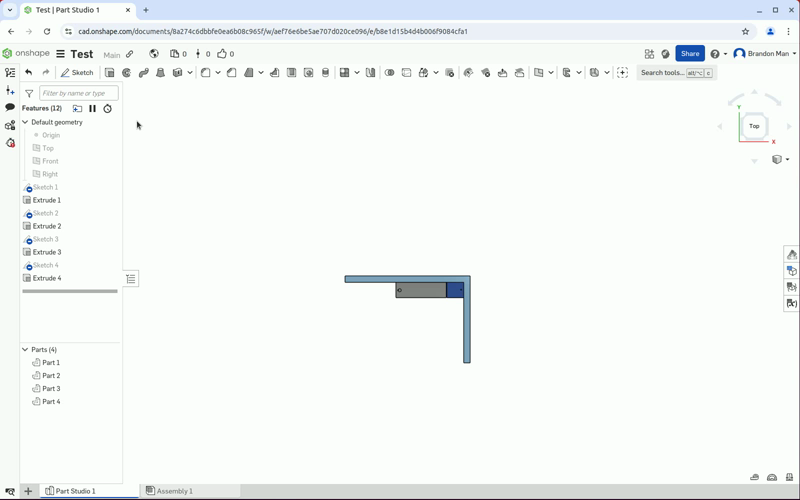
key(shift+h)
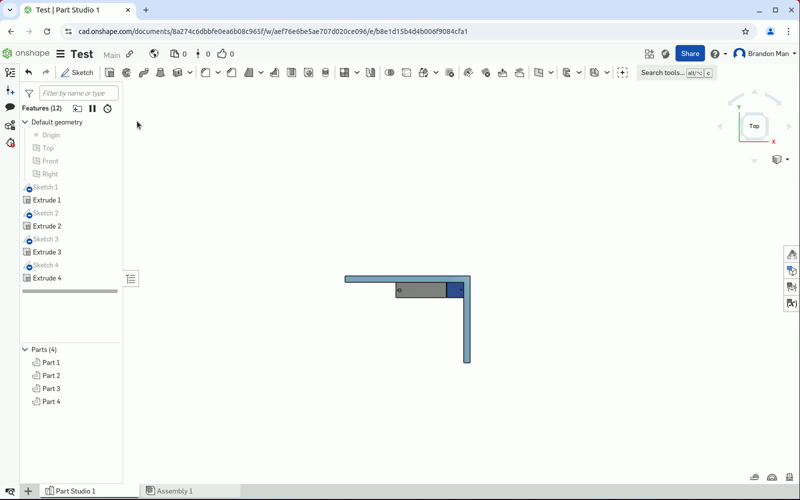
mouse_move(73, 189)
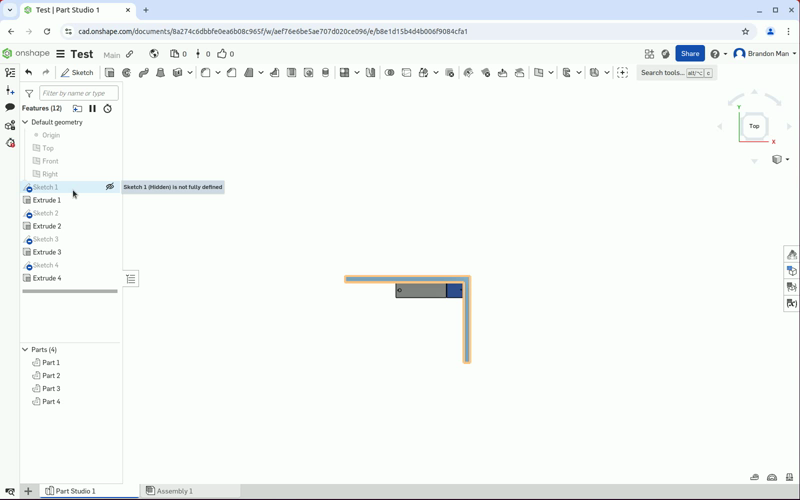
click(73, 189)
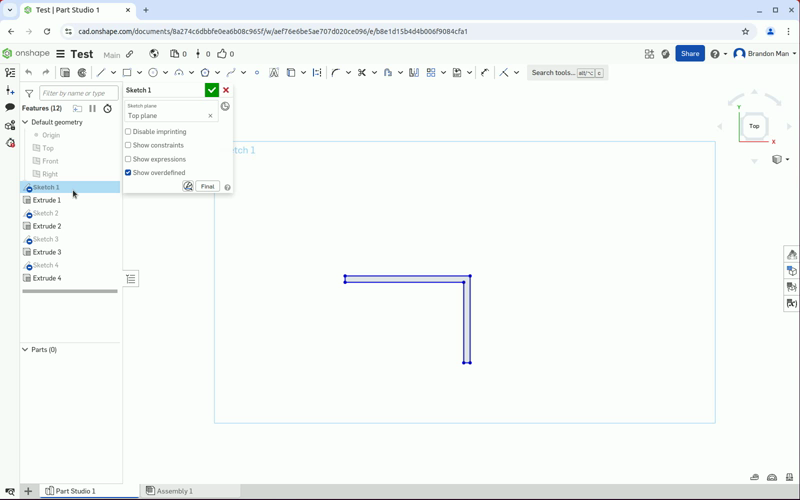
mouse_move(229, 92)
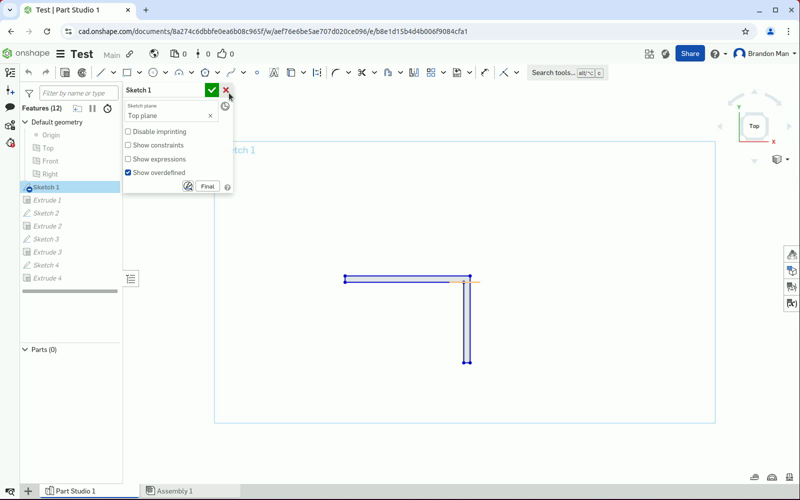
click(229, 92)
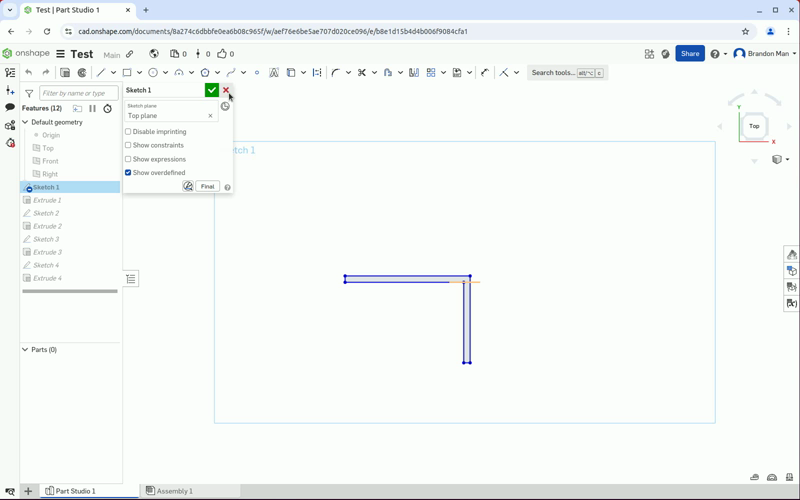
key(shift+s)
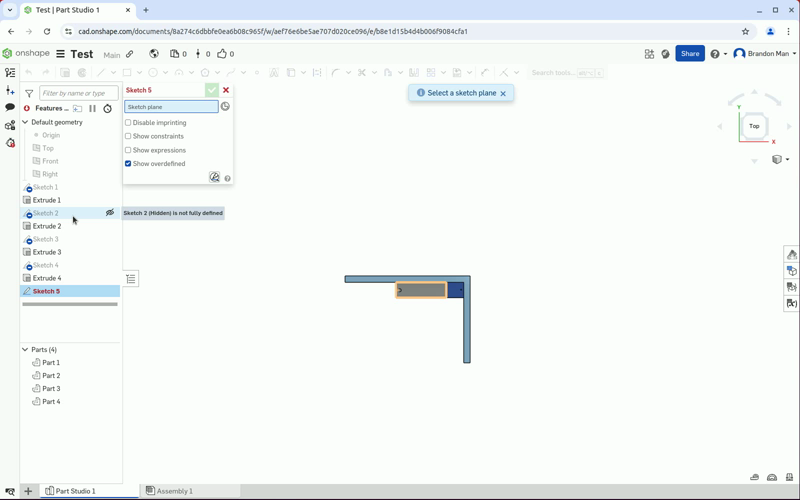
scroll(3)
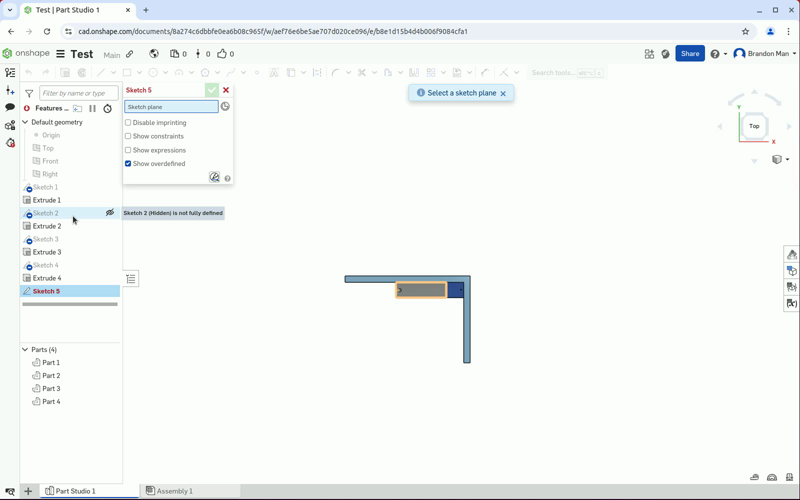
mouse_move(73, 150)
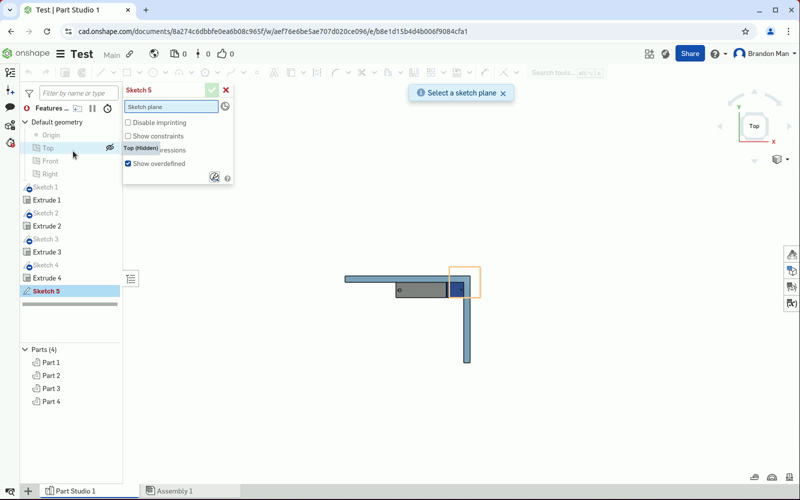
click(73, 150)
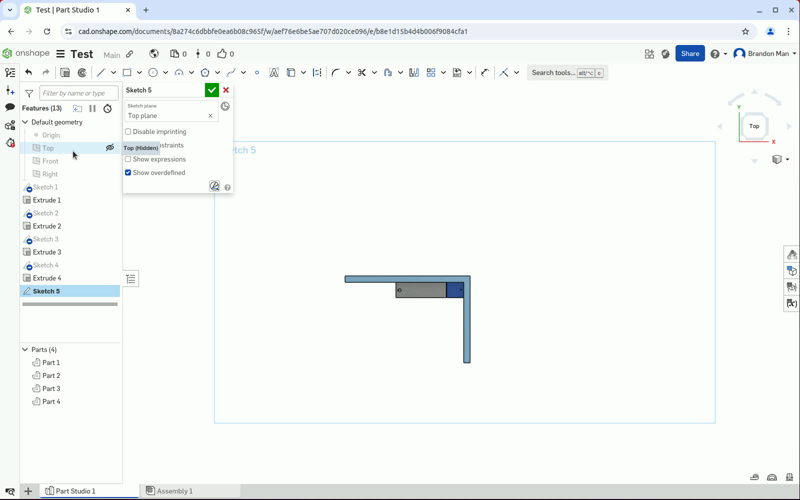
mouse_move(73, 352)
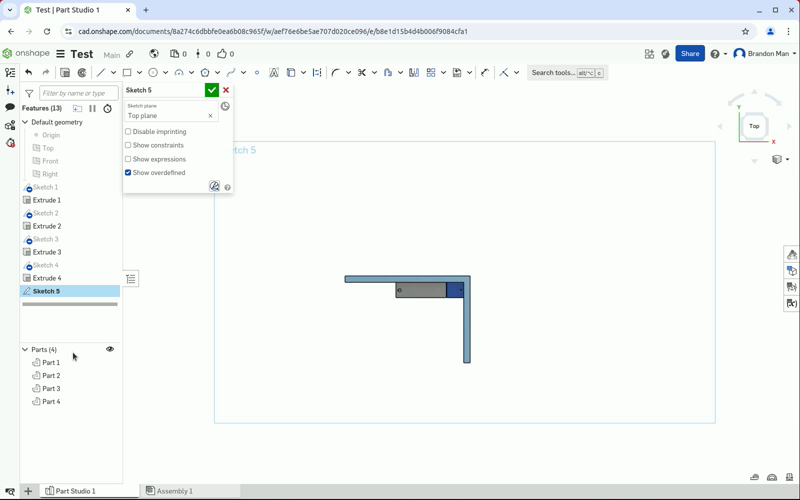
key(y)
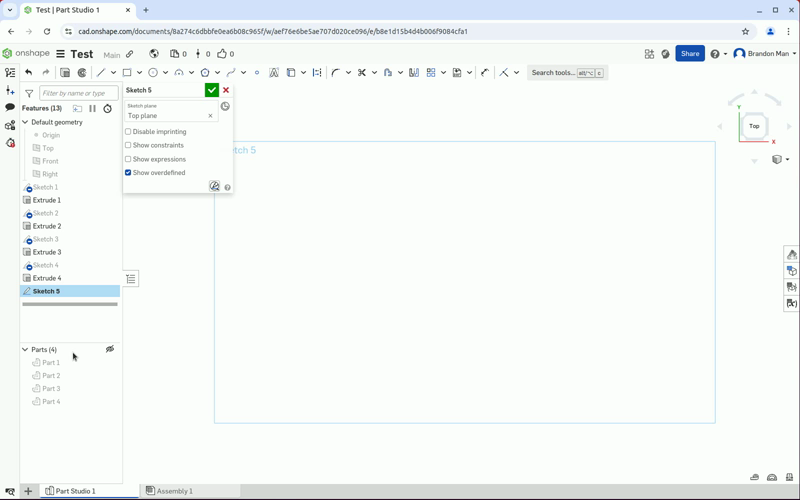
key(l)
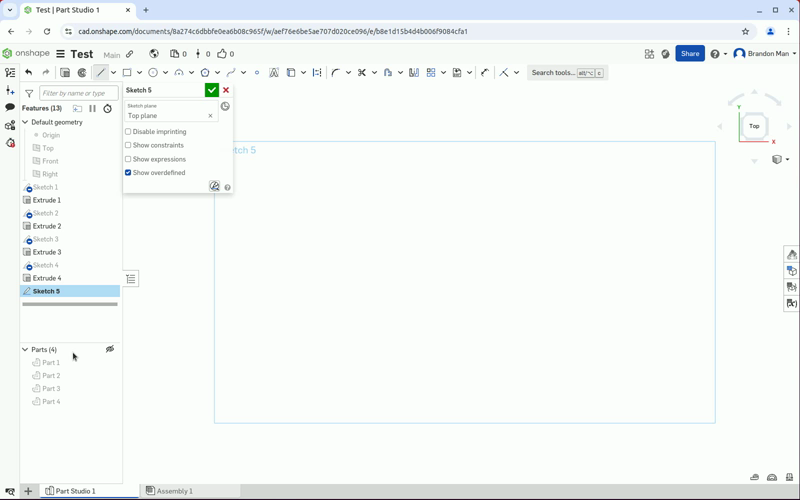
key_down(shift)
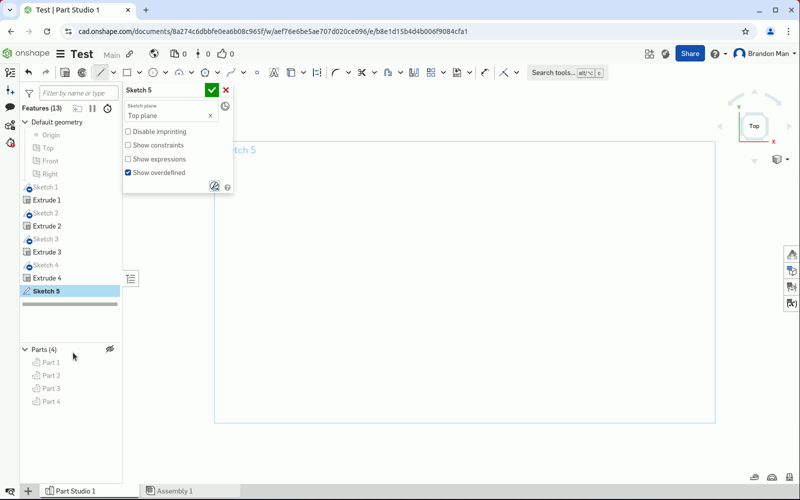
mouse_move(459, 297)
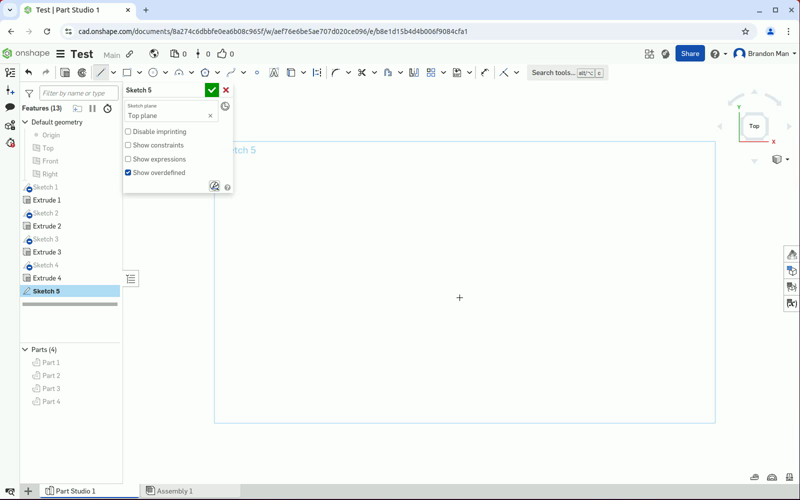
click(459, 297)
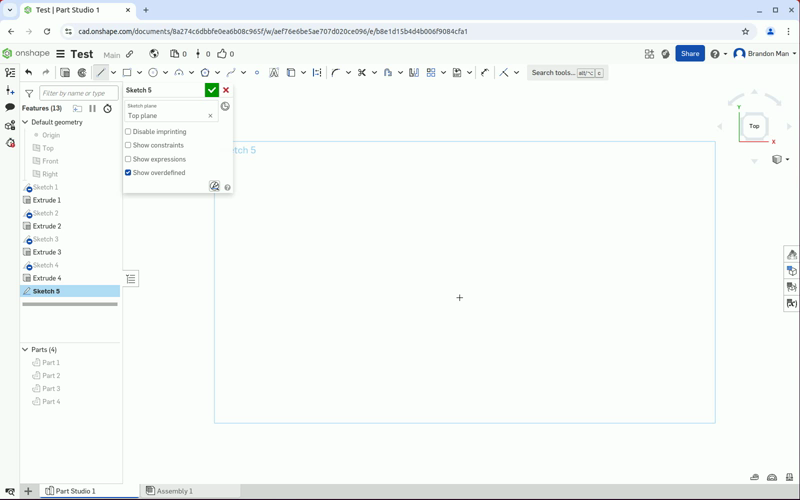
key_up(shift)
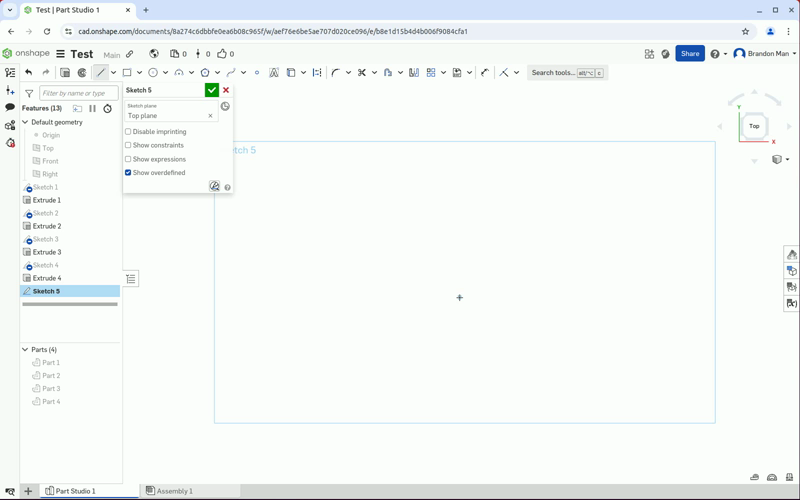
key_down(shift)
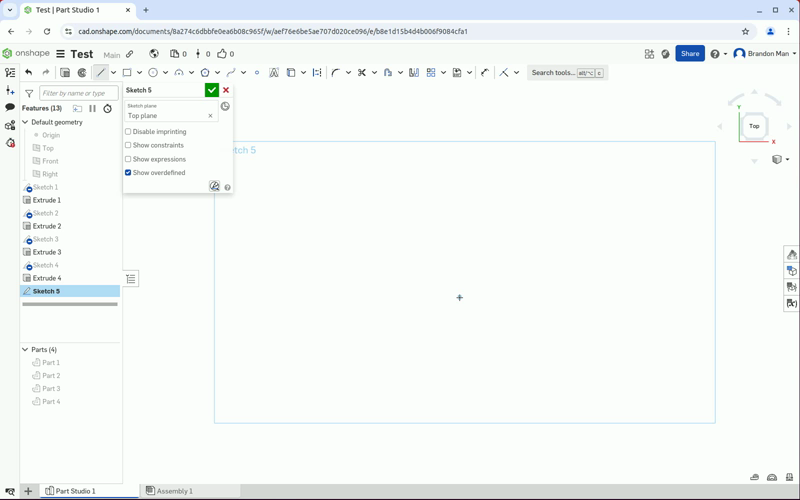
mouse_move(489, 297)
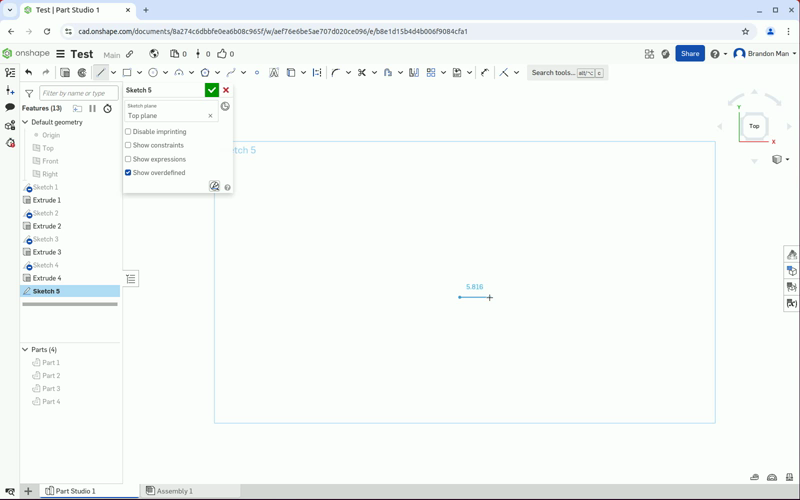
mouse_move(460, 297)
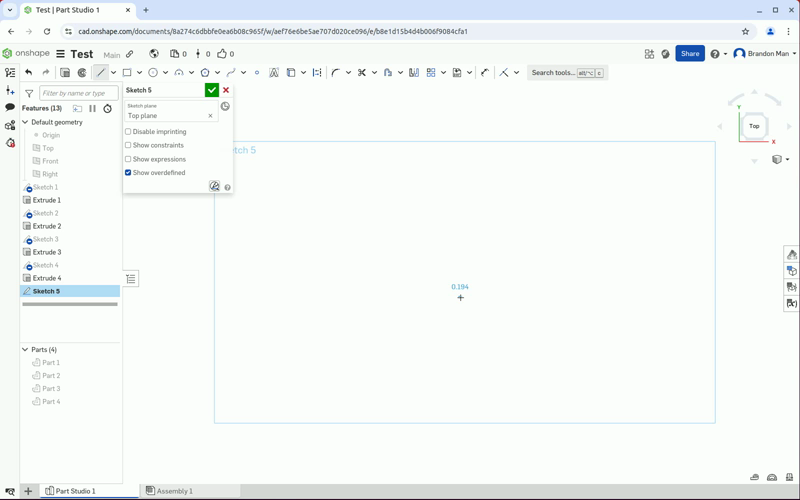
scroll(6)
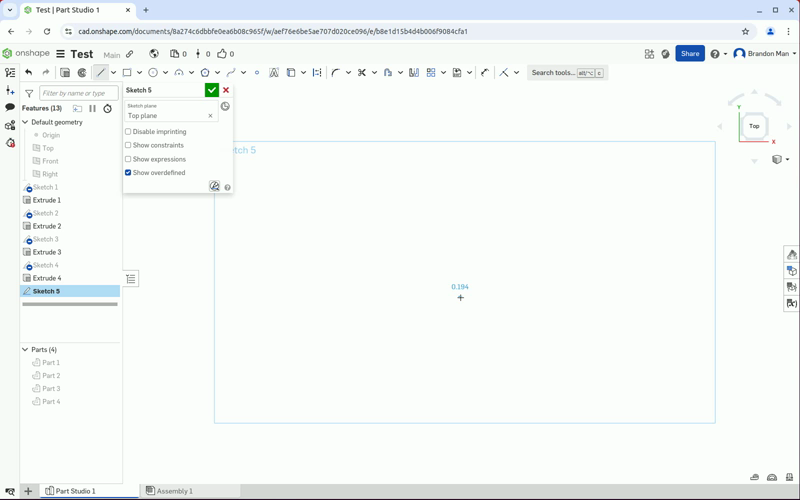
scroll(6)
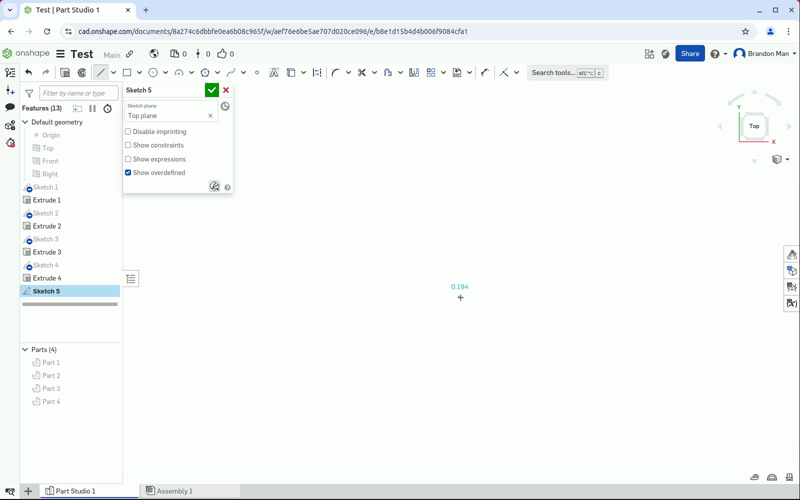
scroll(6)
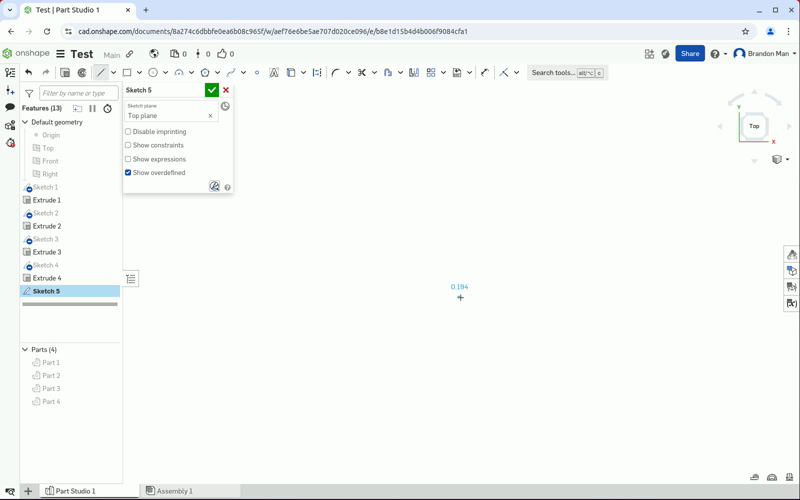
scroll(6)
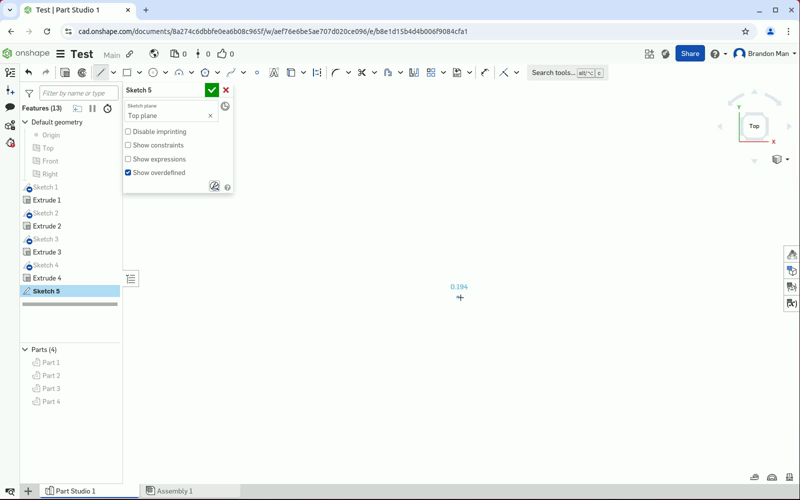
scroll(6)
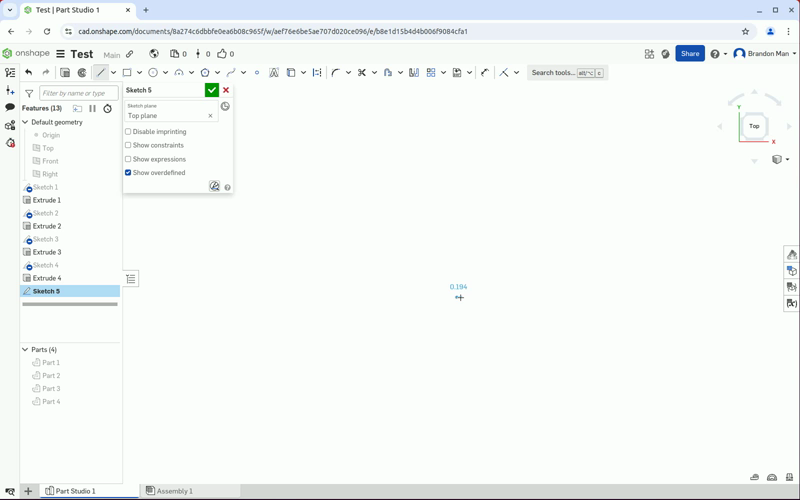
scroll(6)
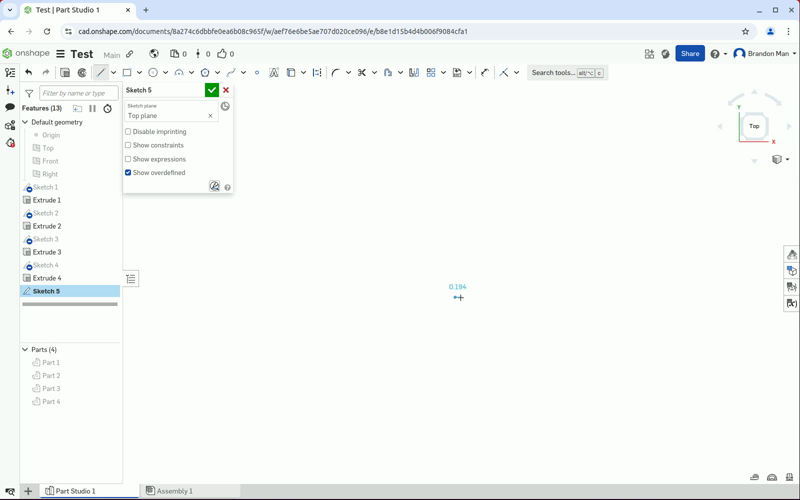
scroll(6)
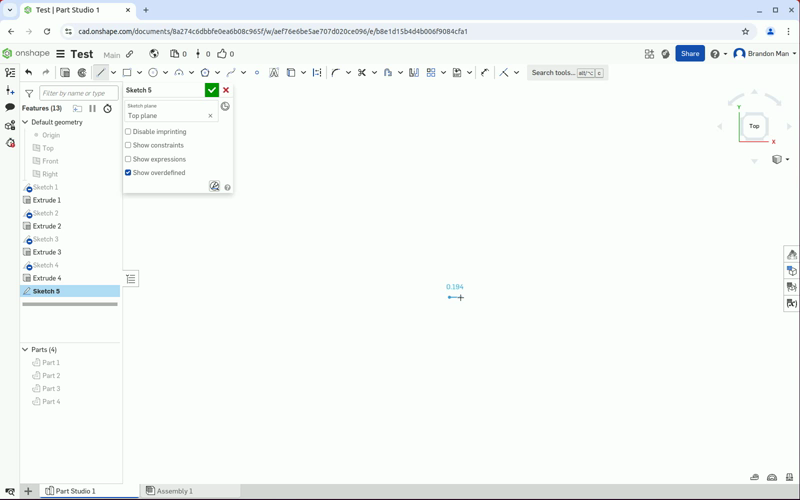
click(460, 297)
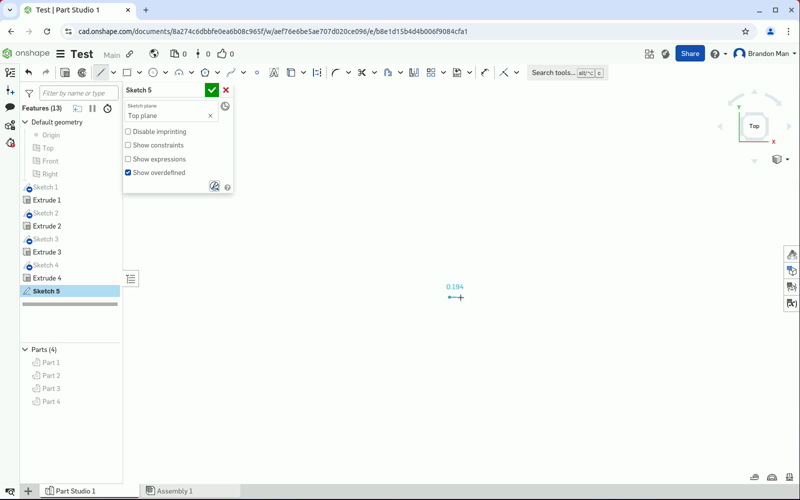
scroll(-6)
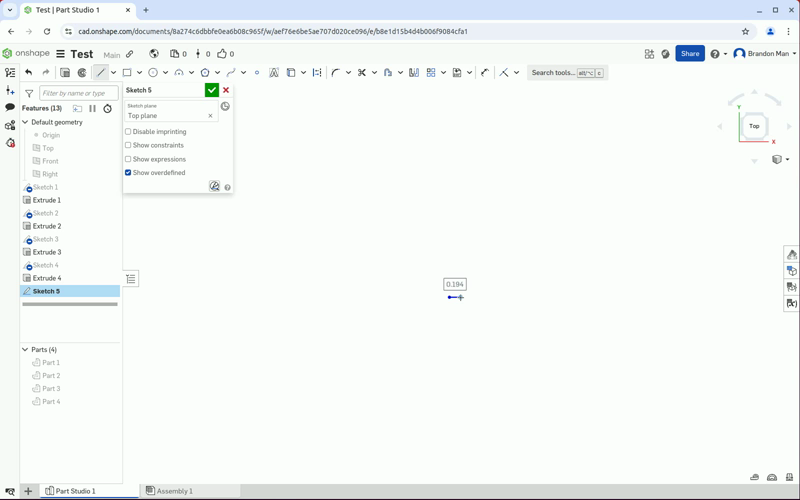
scroll(-6)
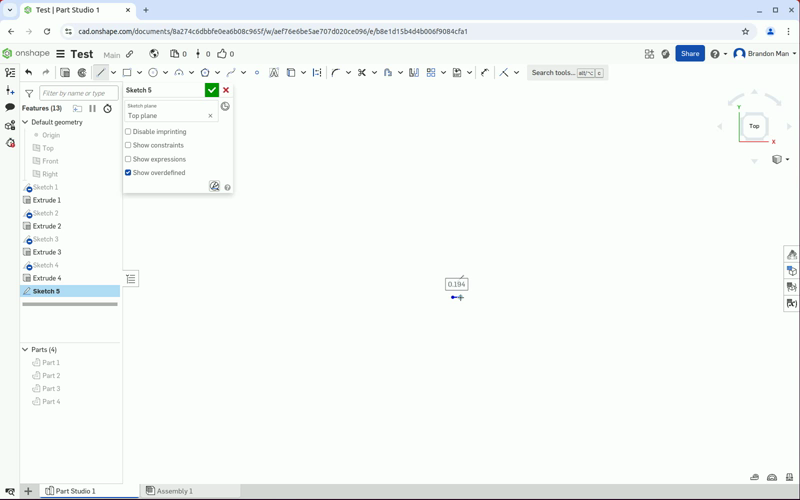
scroll(-6)
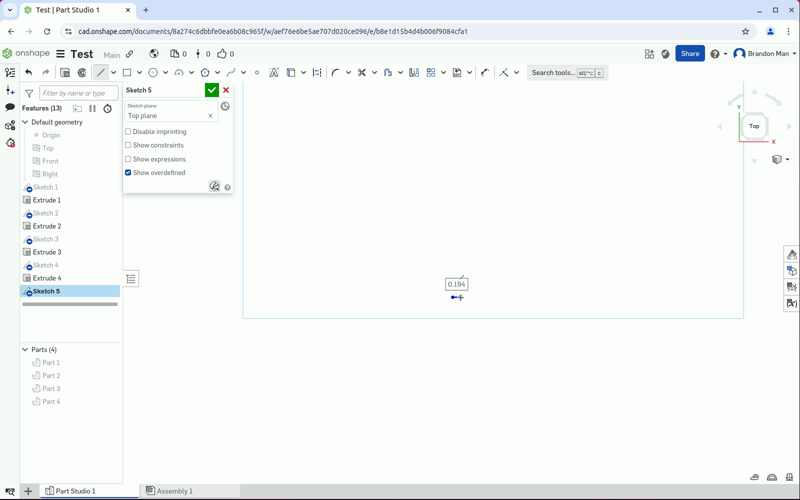
scroll(-6)
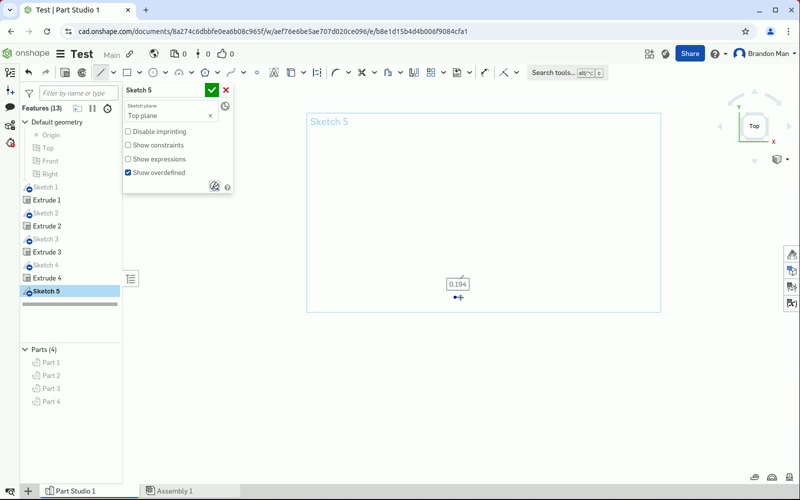
scroll(-6)
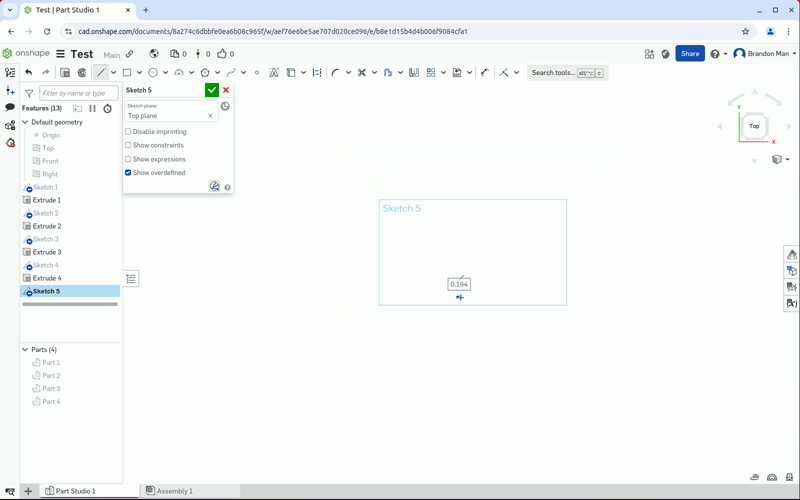
scroll(-6)
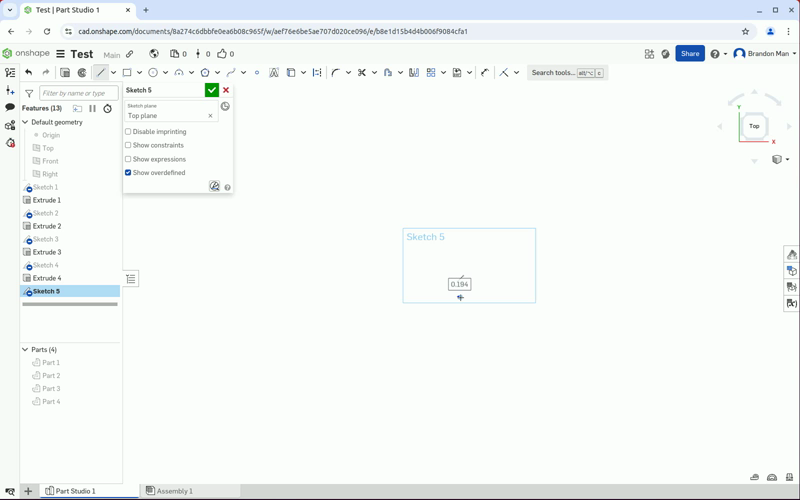
scroll(-6)
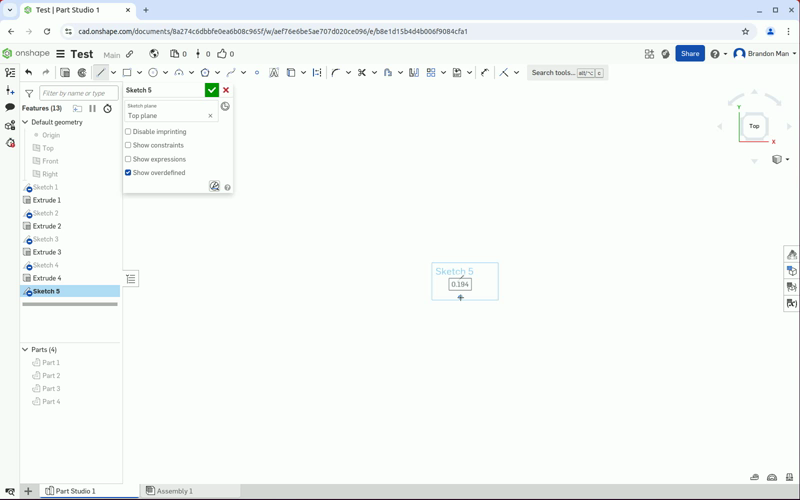
key_up(shift)
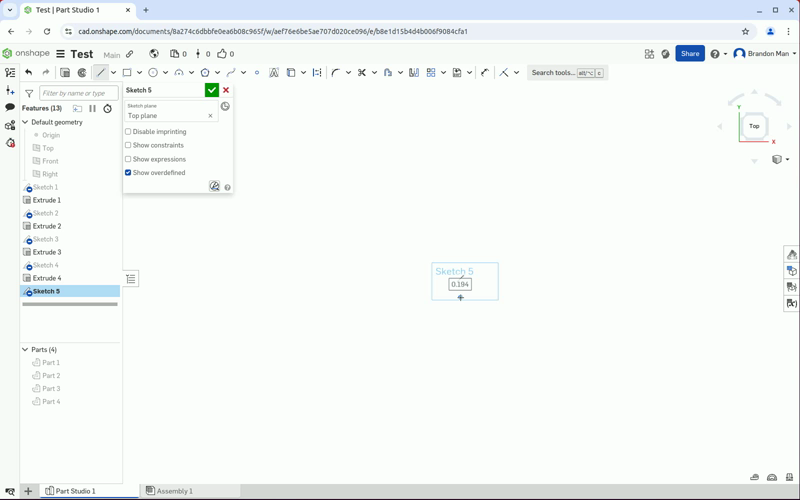
key_down(shift)
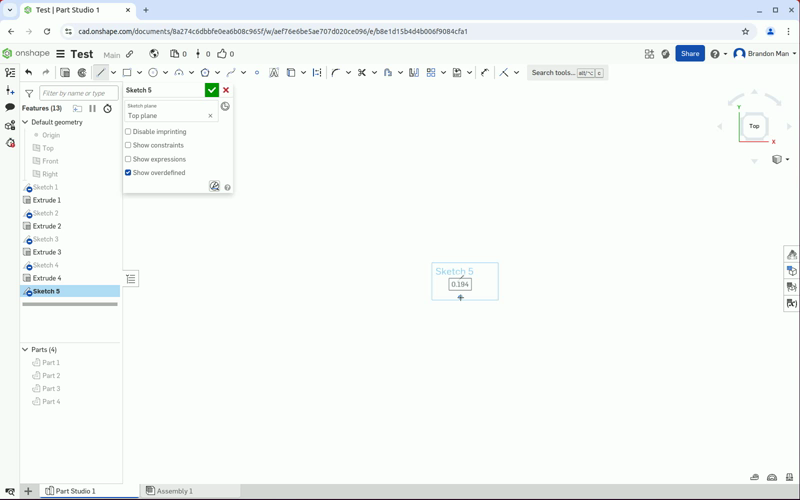
mouse_move(490, 297)
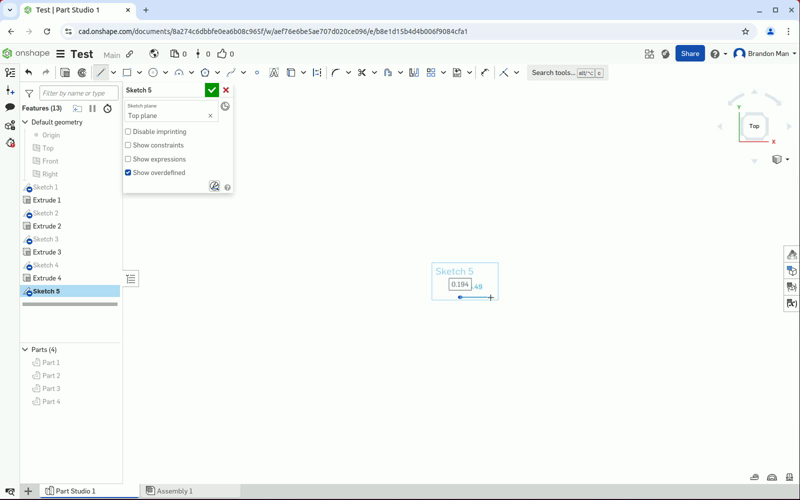
mouse_move(460, 282)
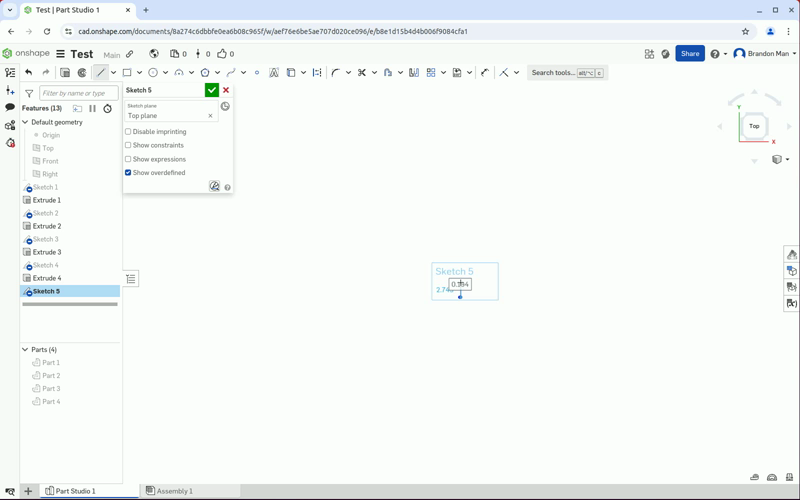
click(460, 282)
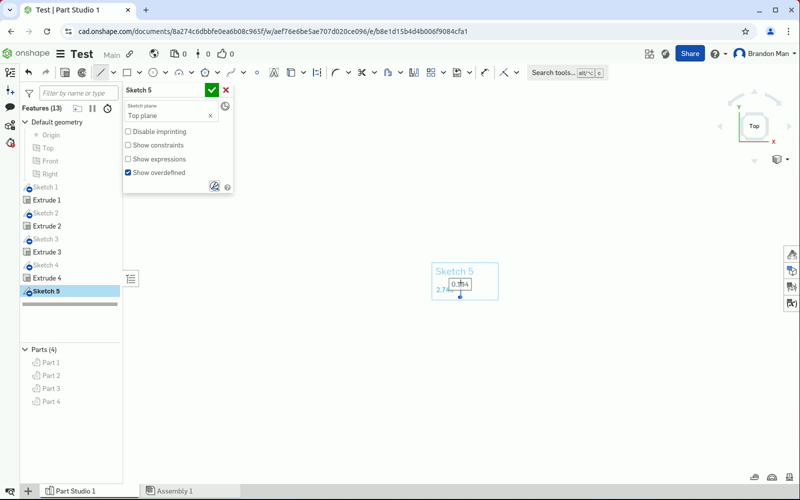
key_up(shift)
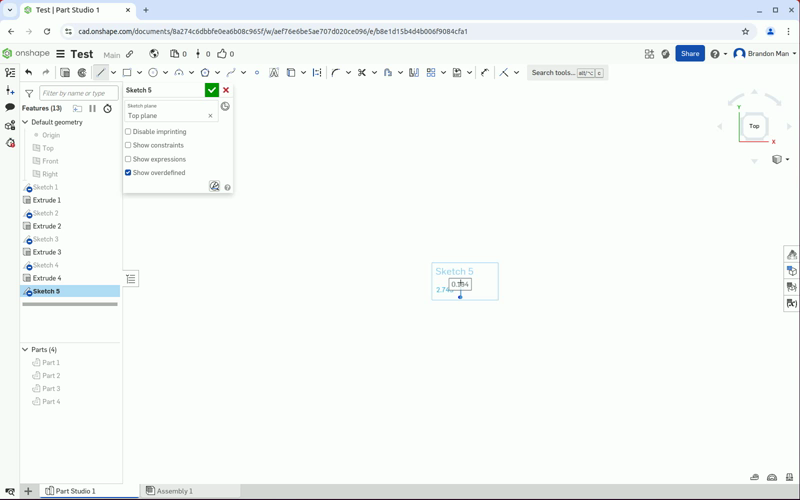
key_down(shift)
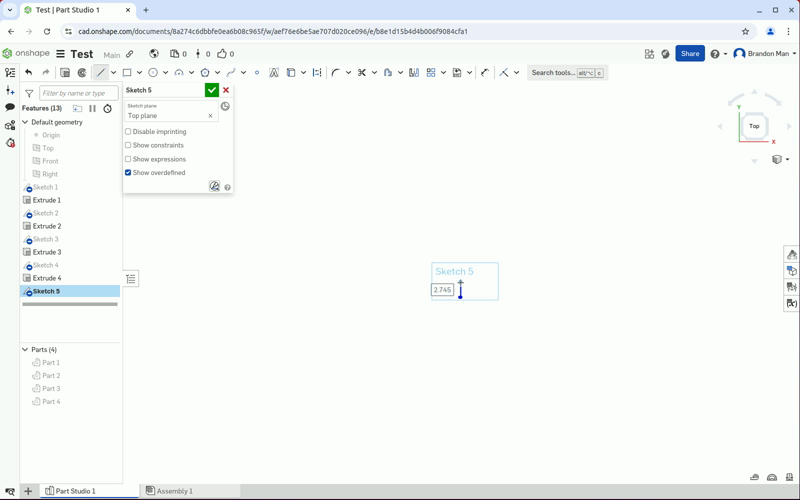
mouse_move(490, 282)
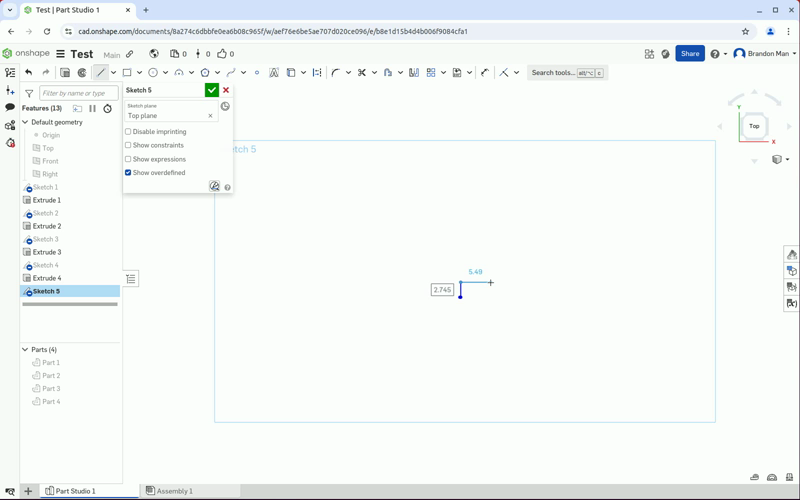
mouse_move(459, 282)
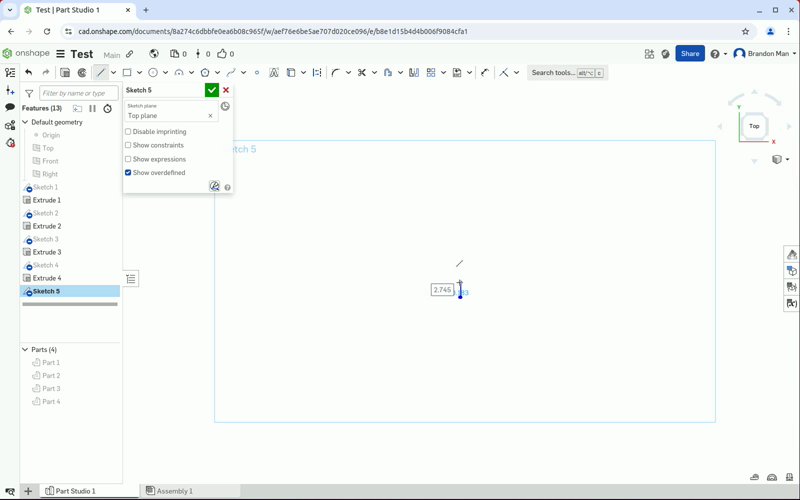
scroll(6)
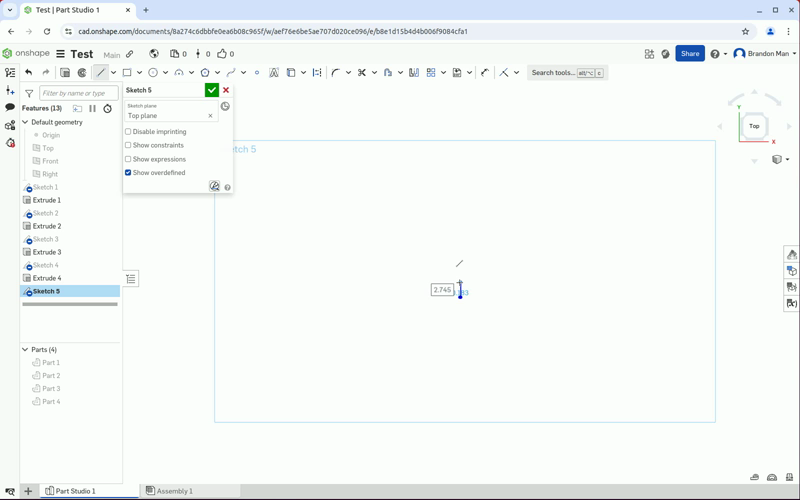
scroll(6)
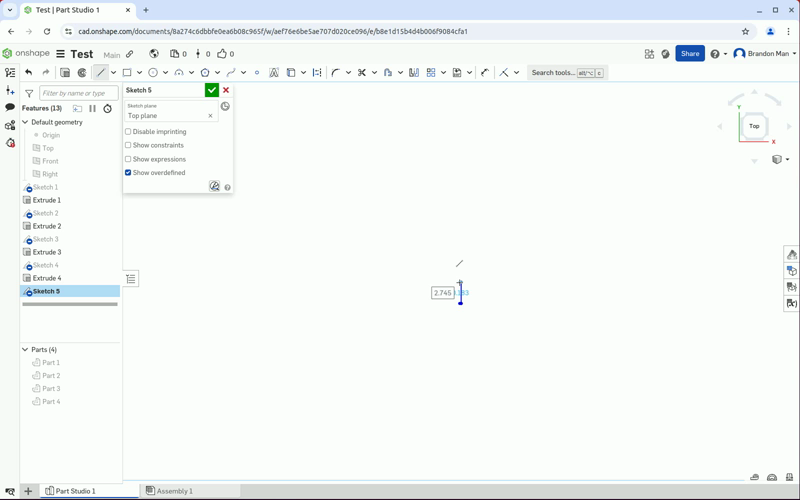
scroll(6)
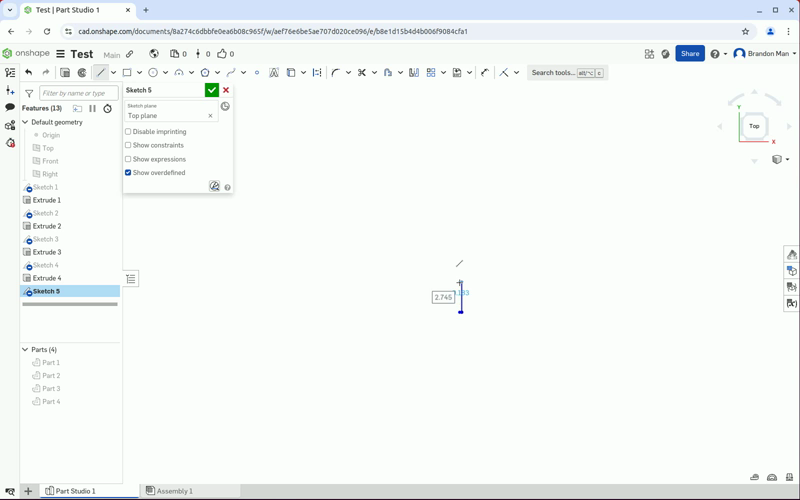
scroll(6)
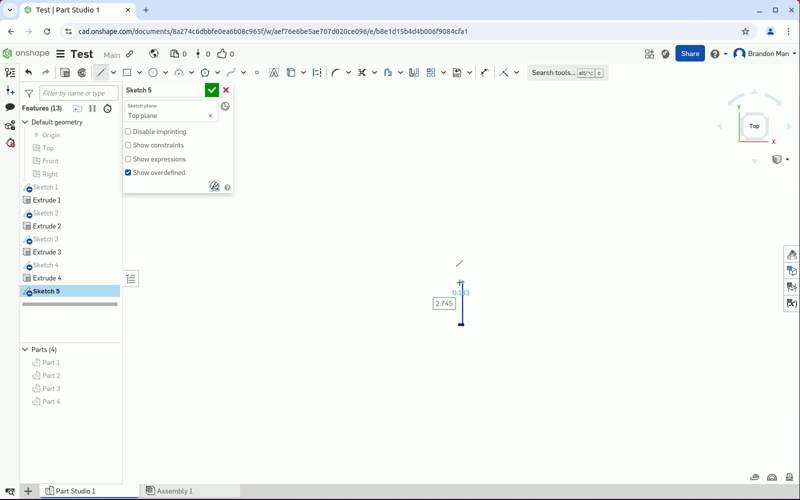
scroll(6)
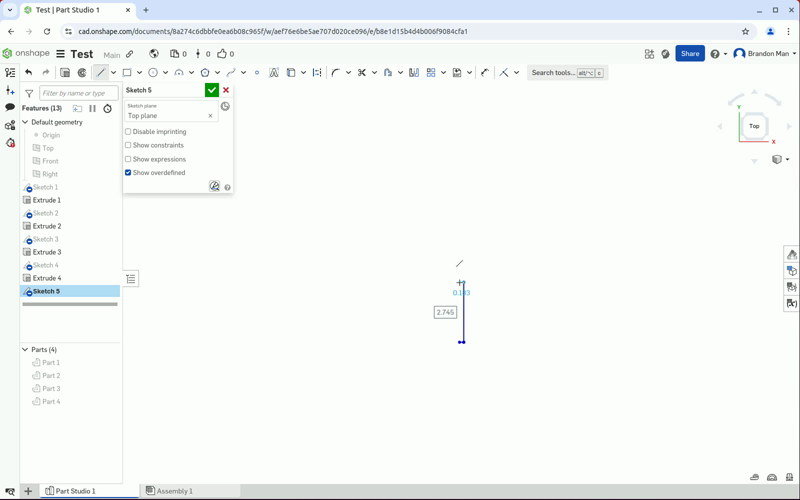
scroll(6)
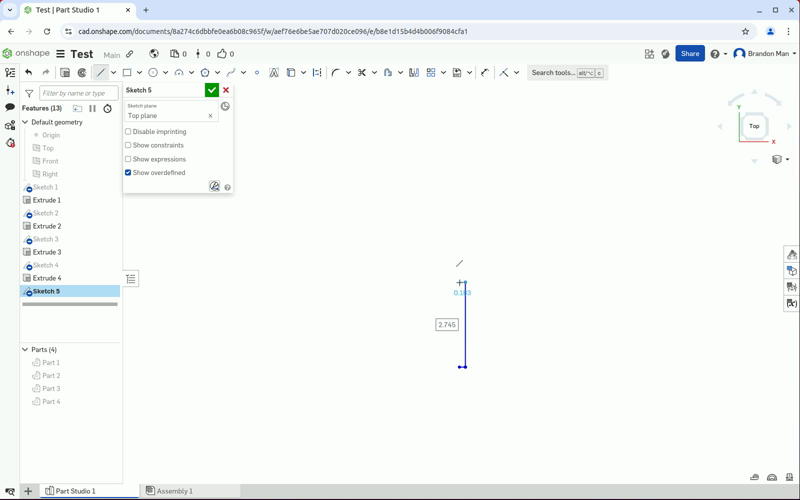
scroll(6)
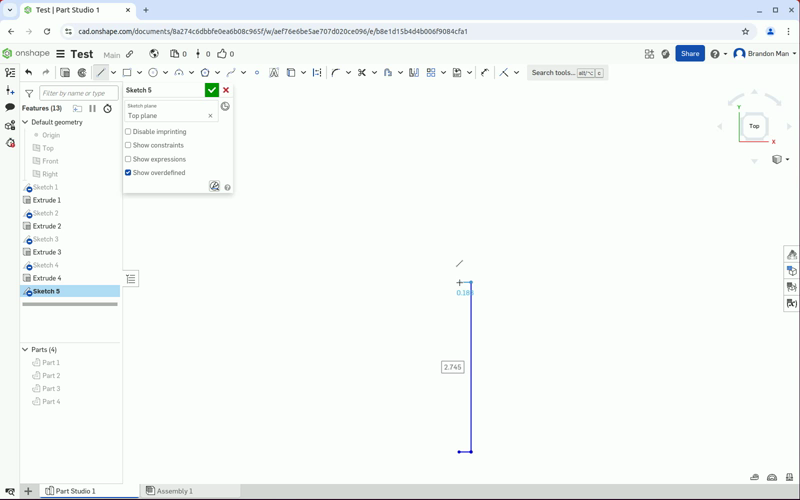
click(459, 282)
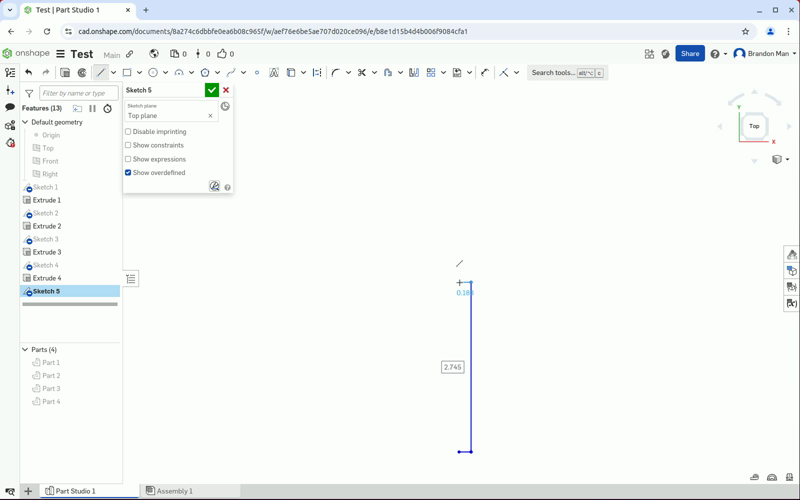
scroll(-6)
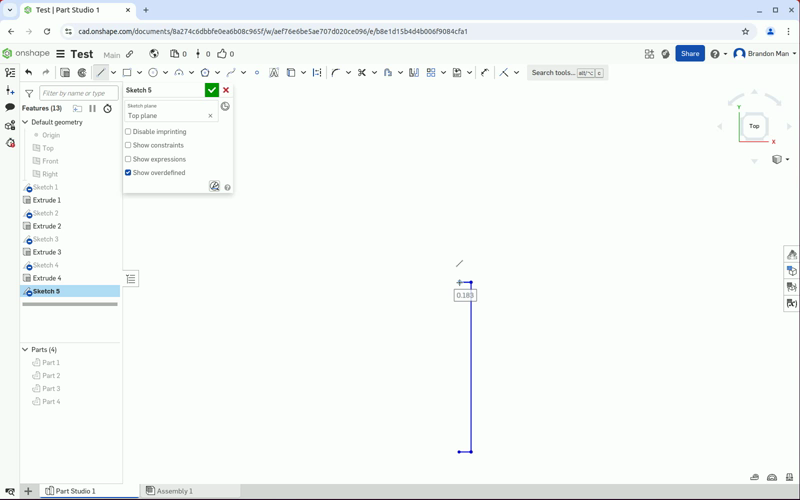
scroll(-6)
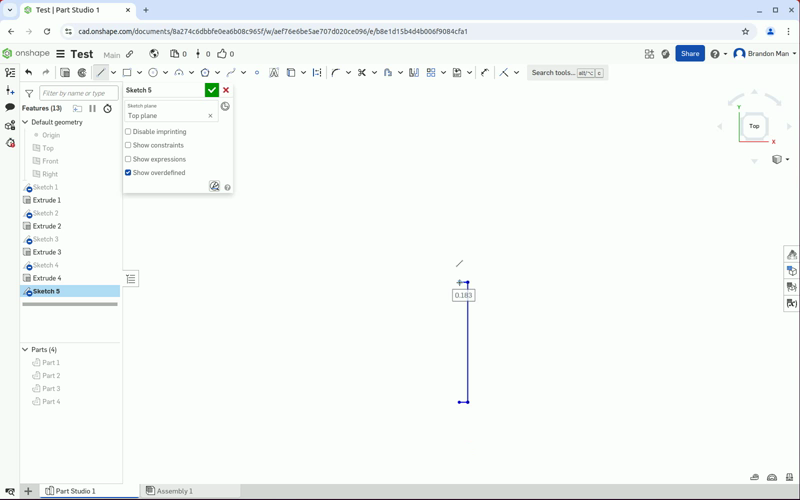
scroll(-6)
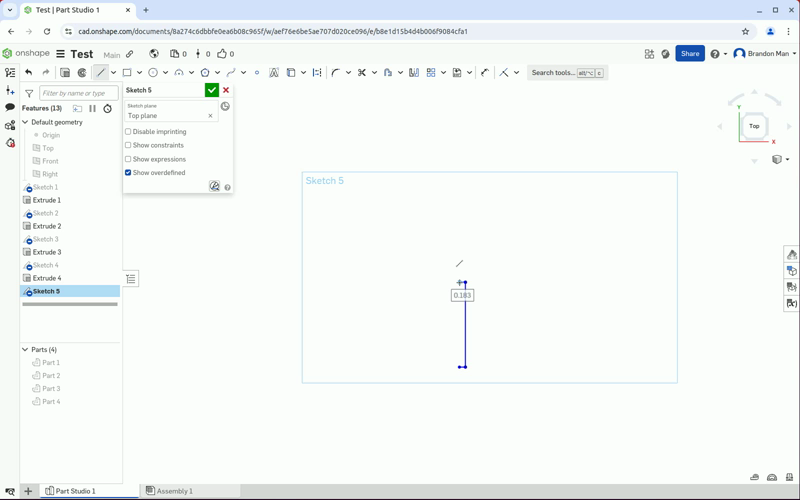
scroll(-6)
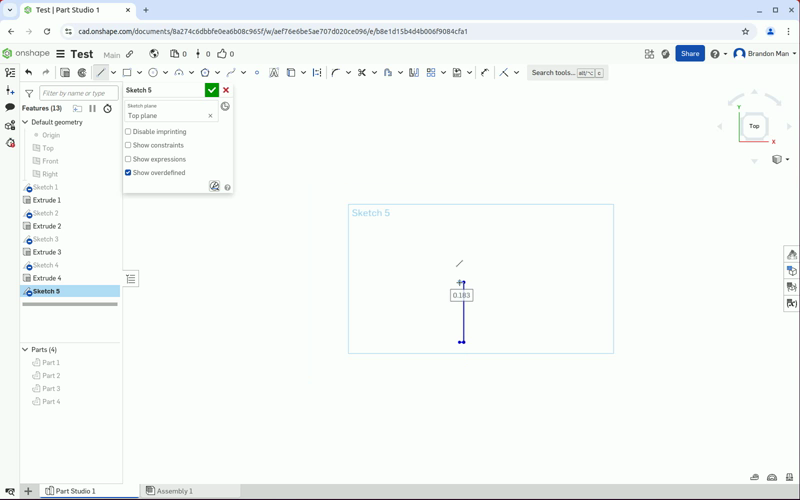
scroll(-6)
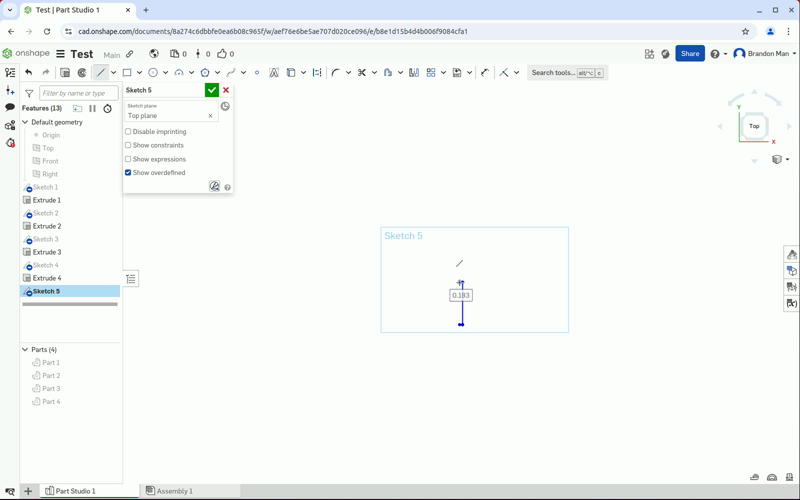
scroll(-6)
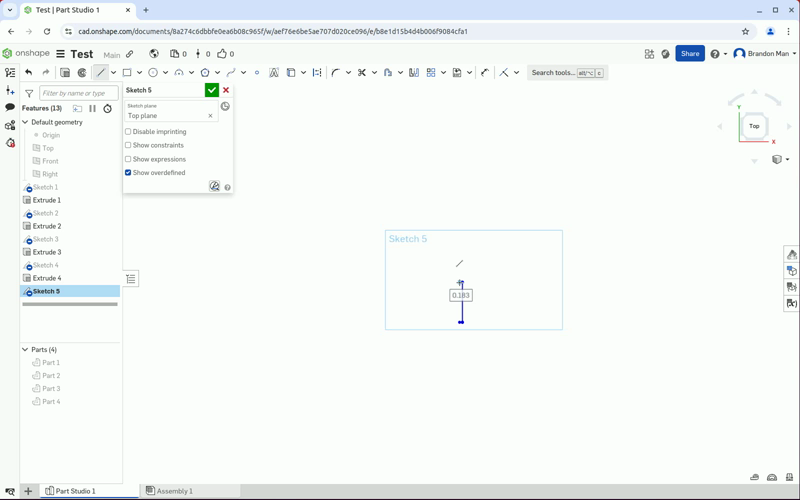
scroll(-6)
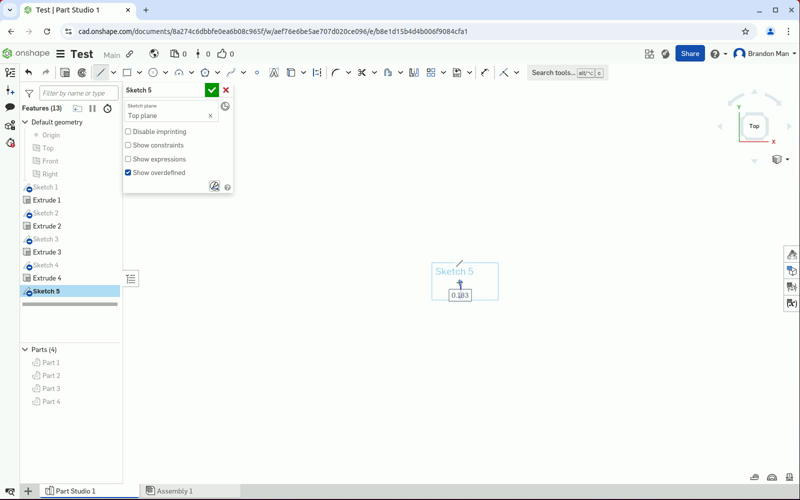
key_up(shift)
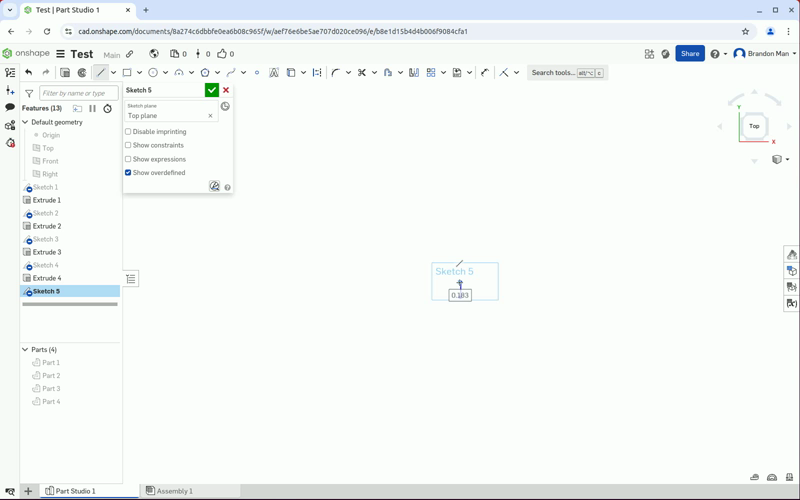
mouse_move(489, 282)
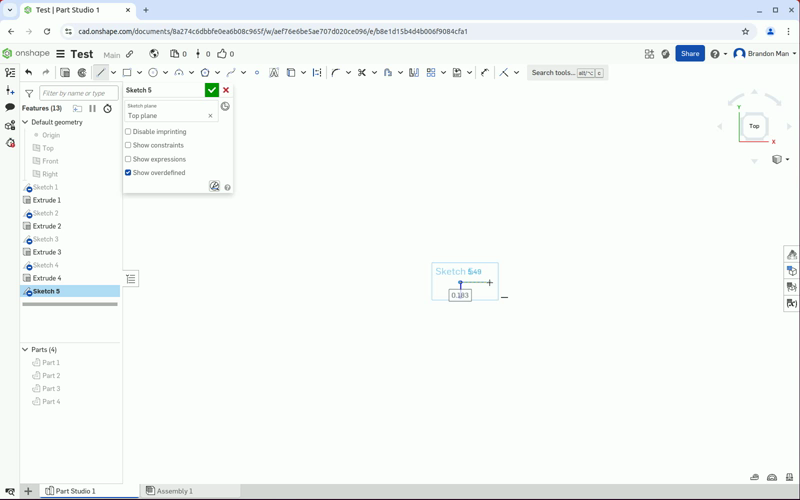
key_down(shift)
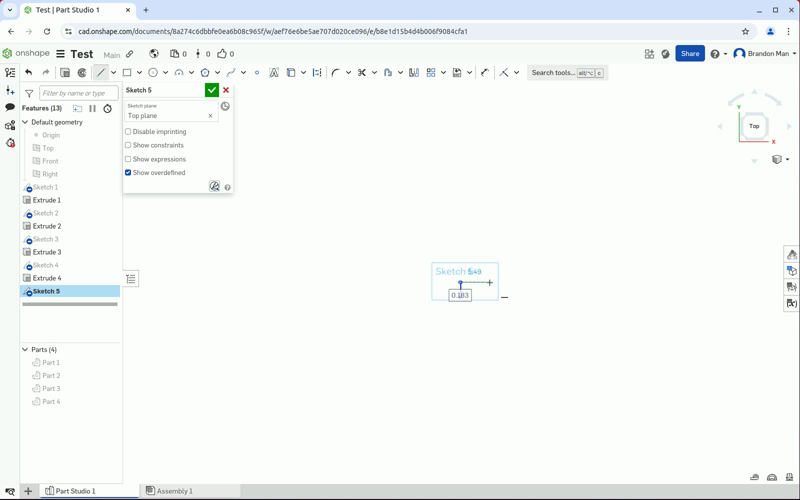
mouse_move(459, 297)
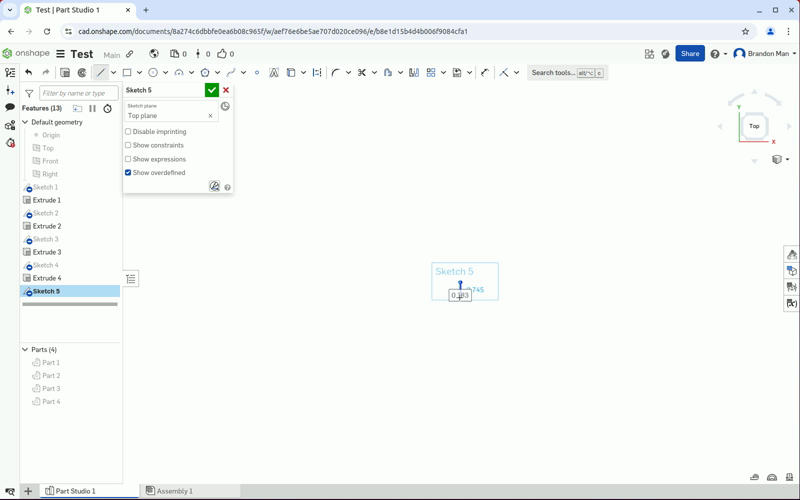
scroll(6)
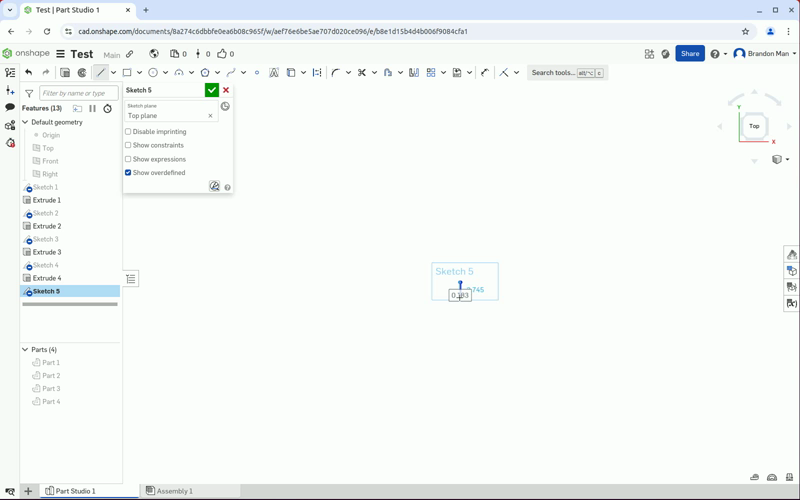
scroll(6)
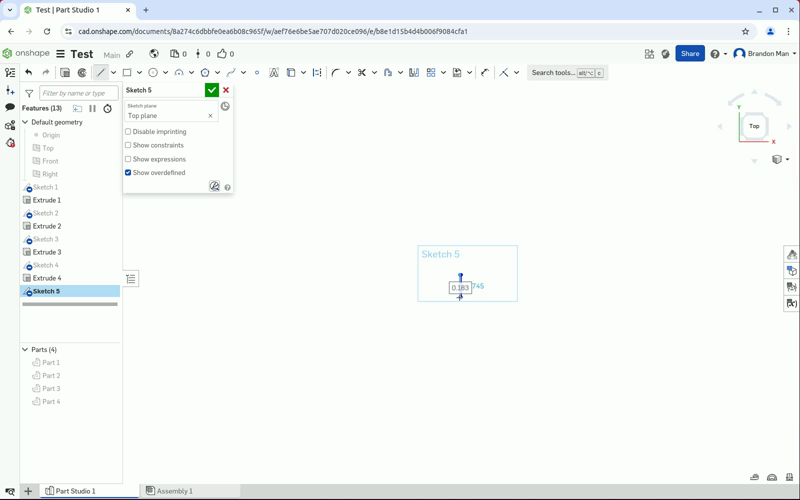
scroll(6)
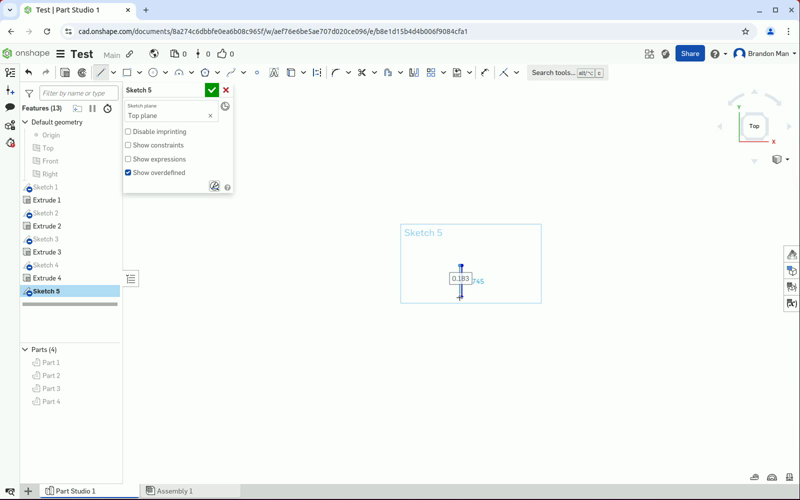
scroll(6)
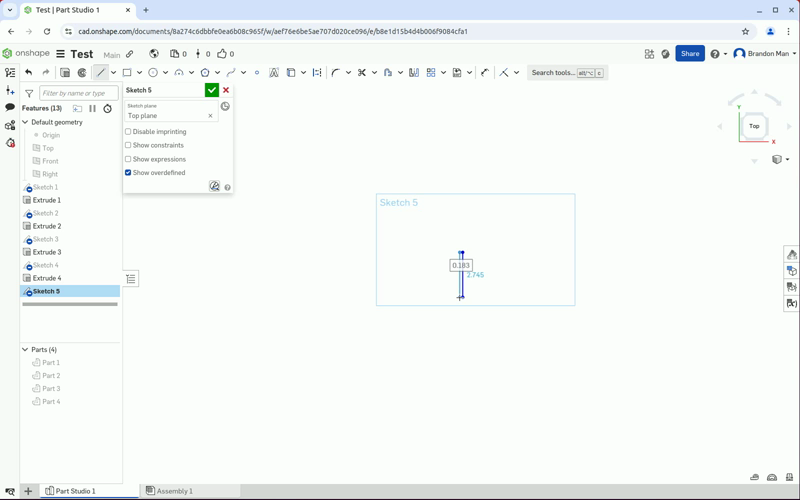
scroll(6)
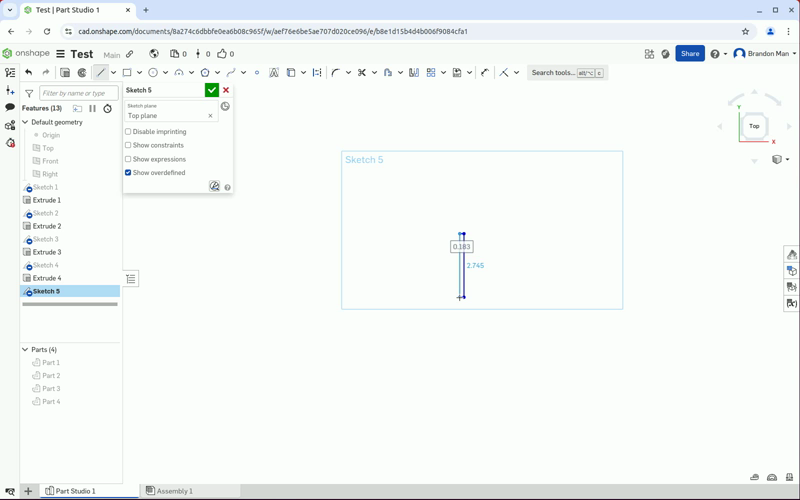
scroll(6)
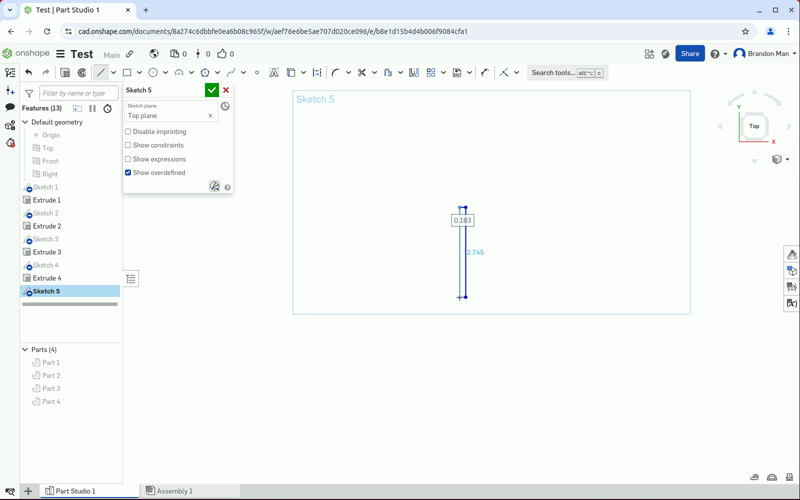
scroll(6)
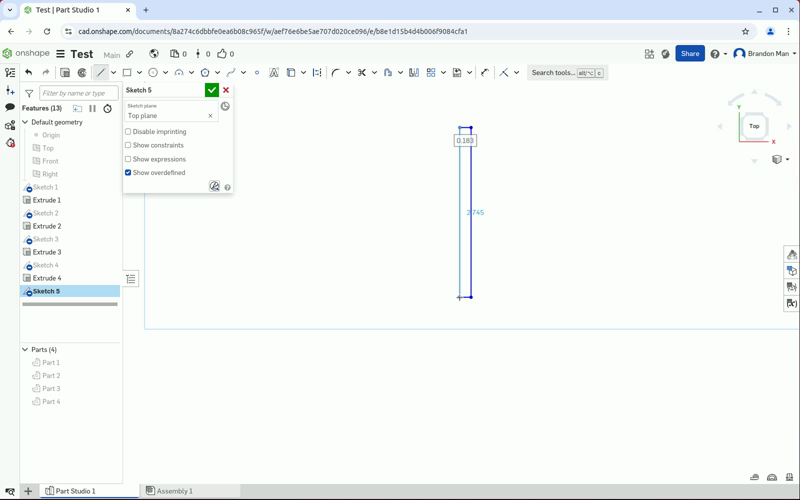
key_up(shift)
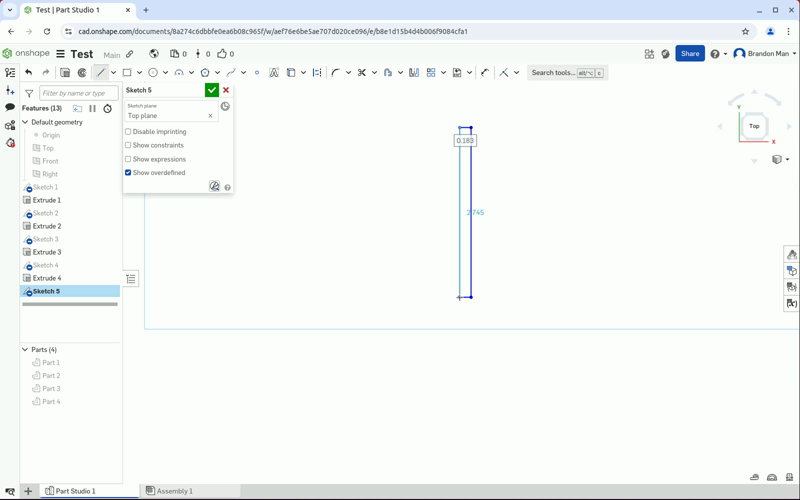
click(459, 297)
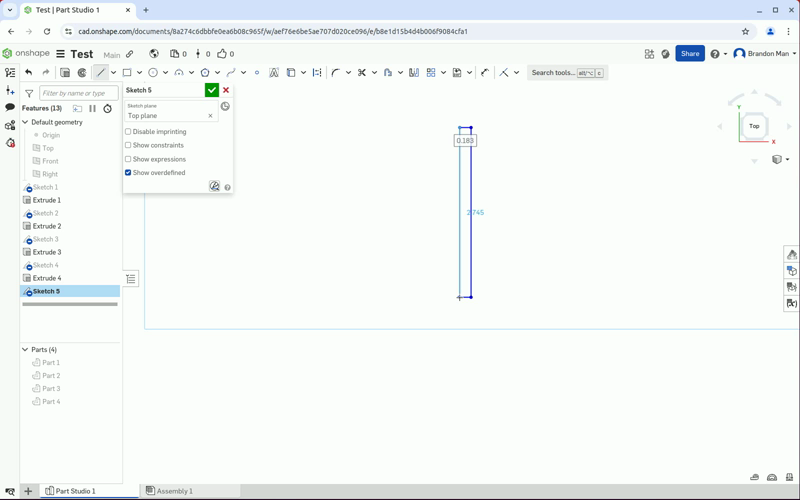
scroll(-6)
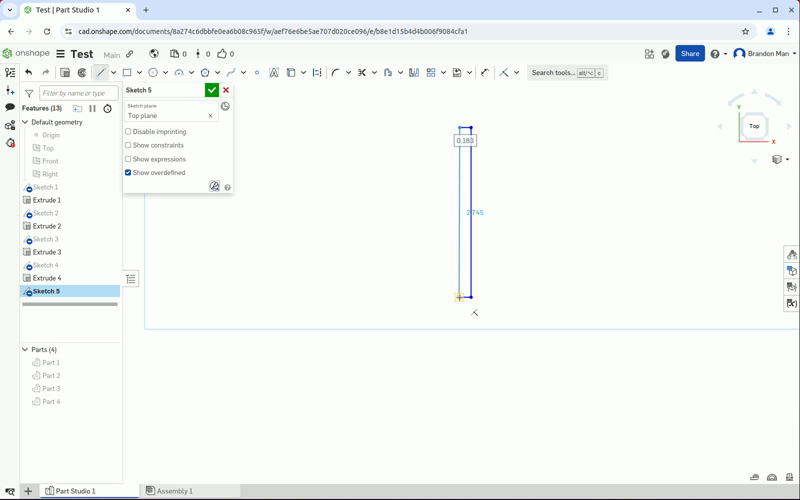
scroll(-6)
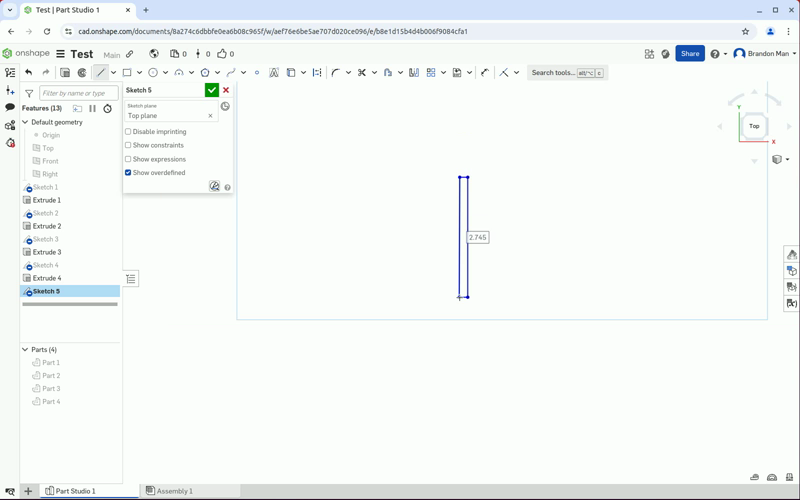
scroll(-6)
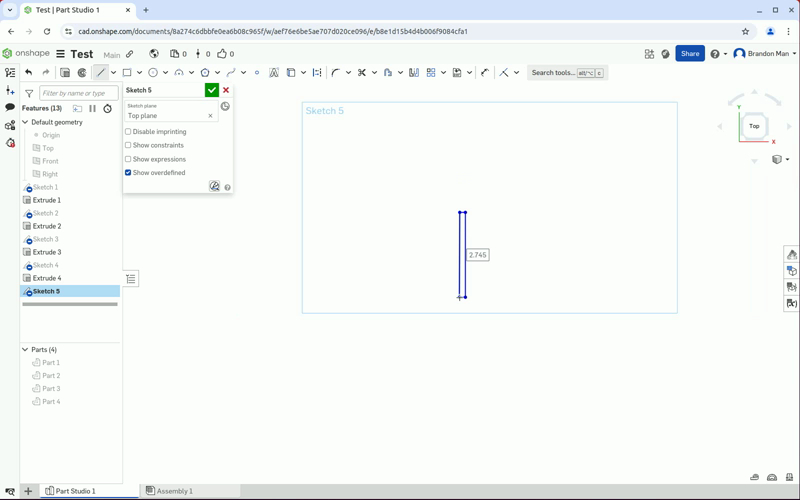
scroll(-6)
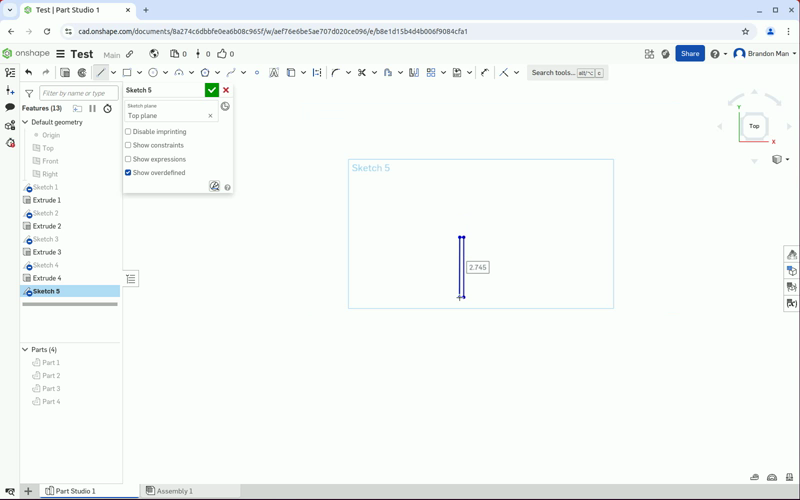
scroll(-6)
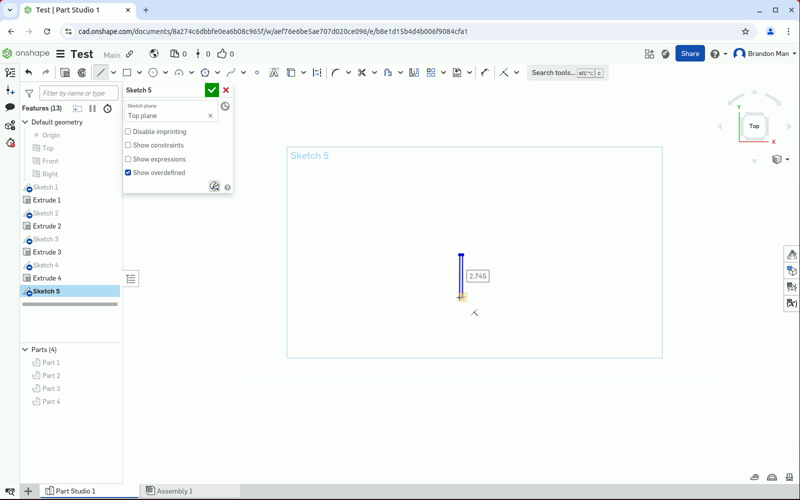
scroll(-6)
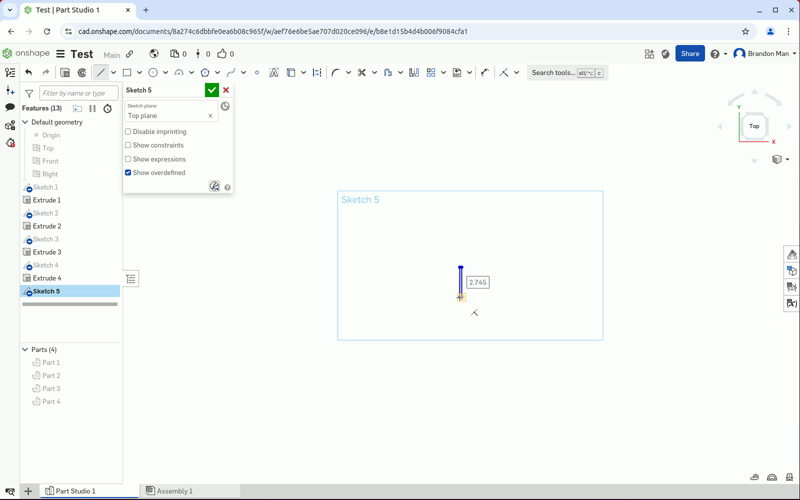
scroll(-6)
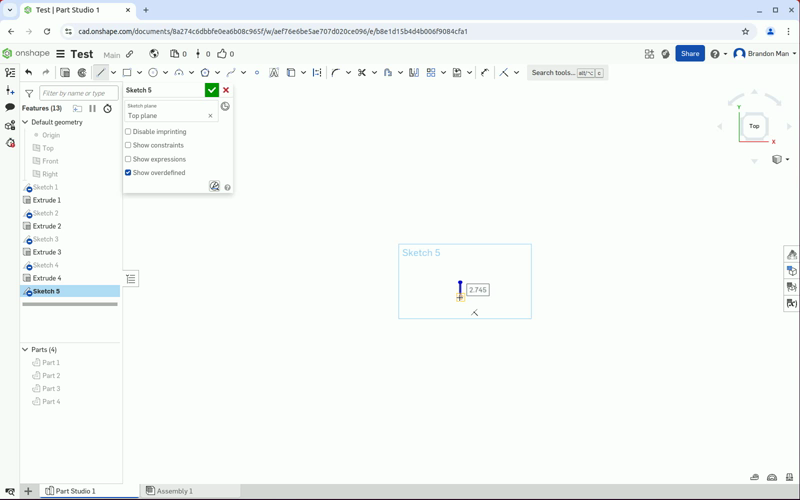
key(esc)
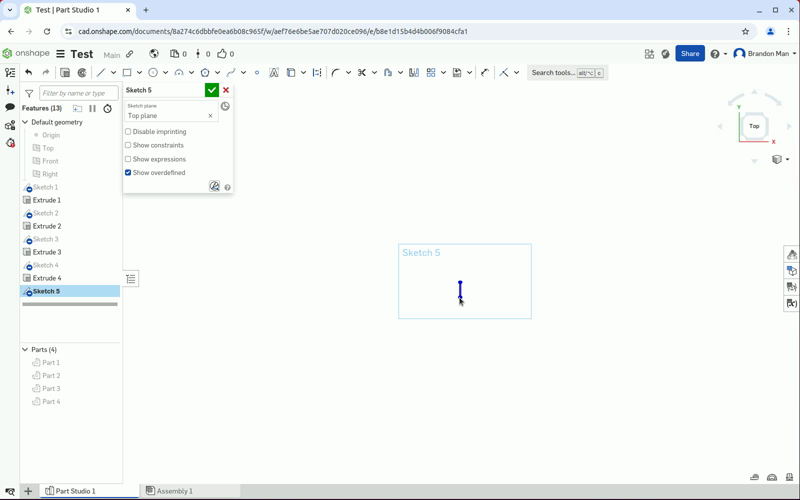
mouse_move(459, 282)
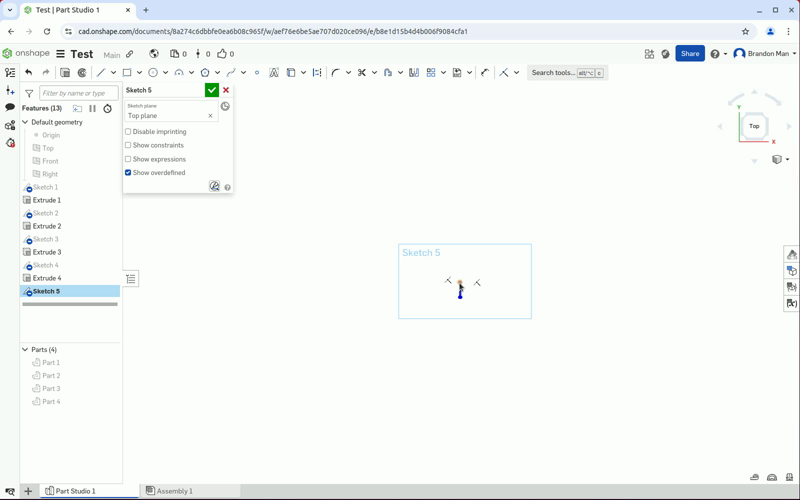
scroll(6)
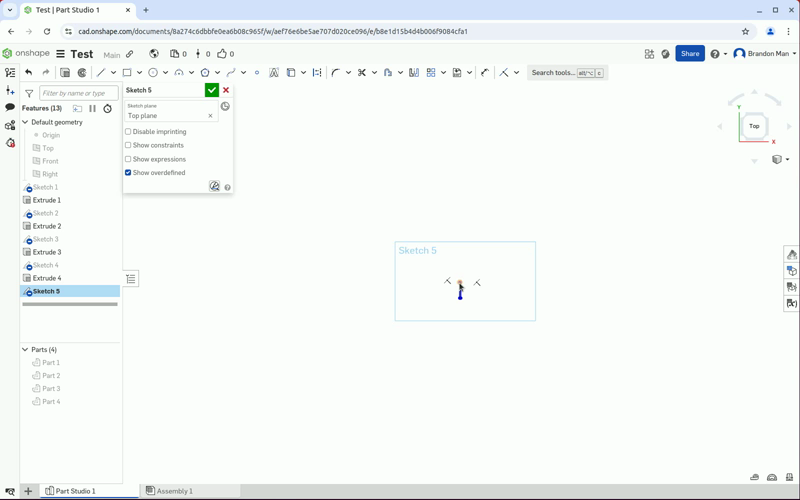
scroll(6)
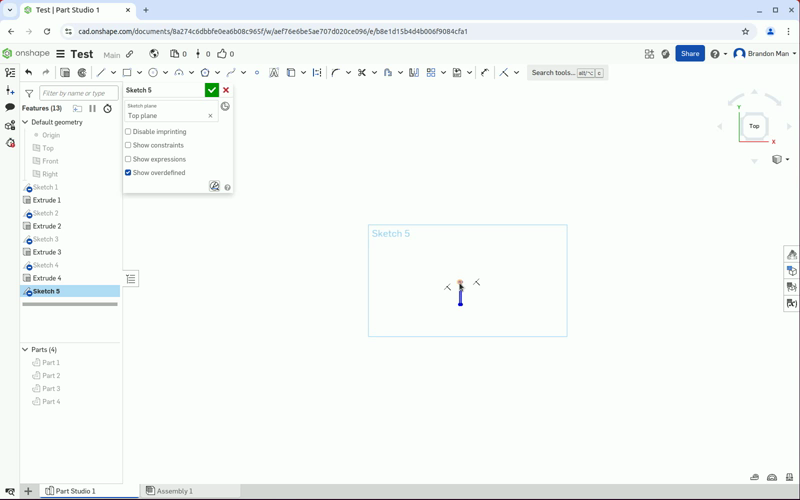
scroll(6)
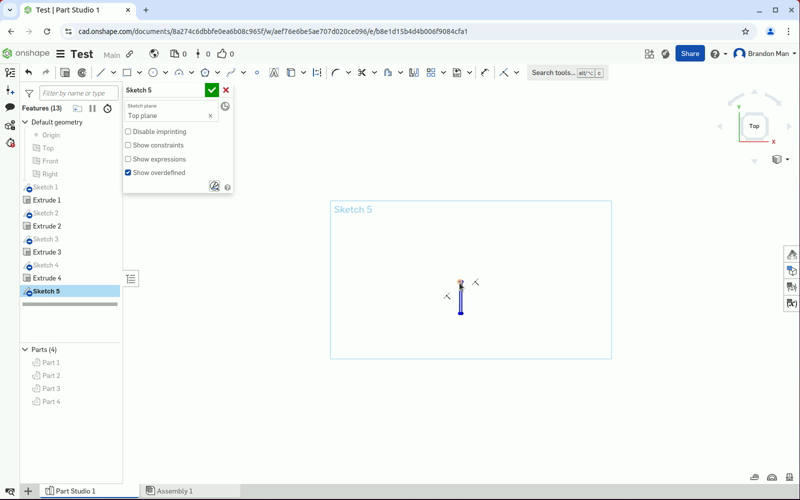
scroll(6)
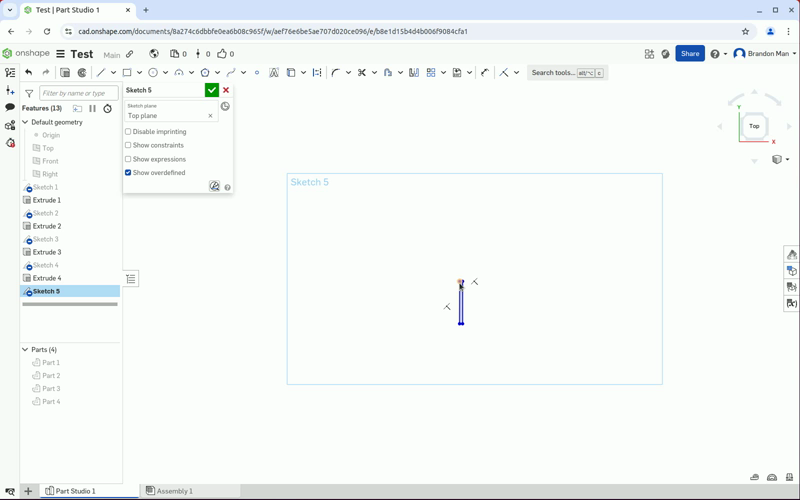
scroll(6)
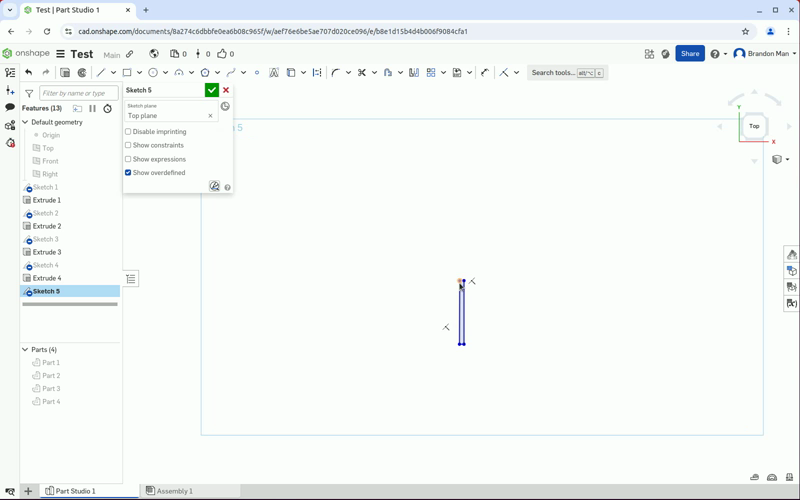
scroll(6)
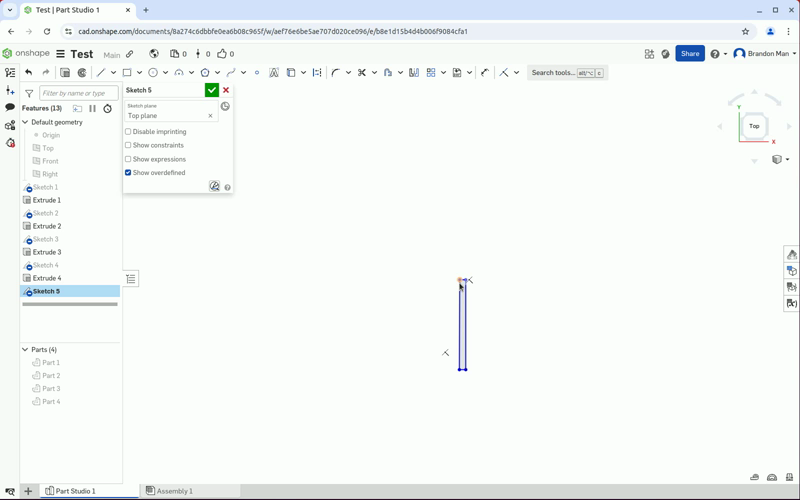
scroll(6)
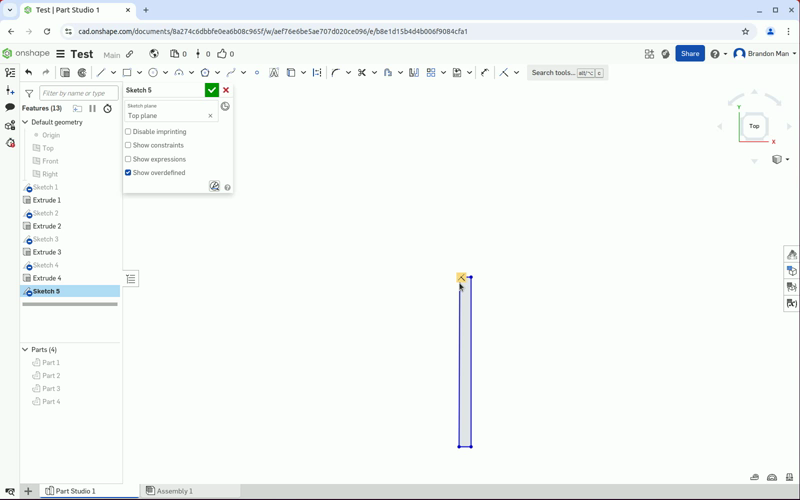
click(459, 282)
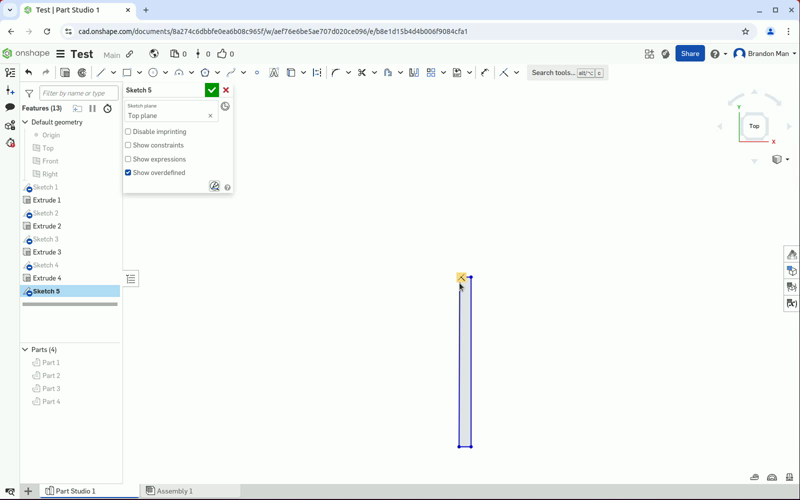
scroll(-6)
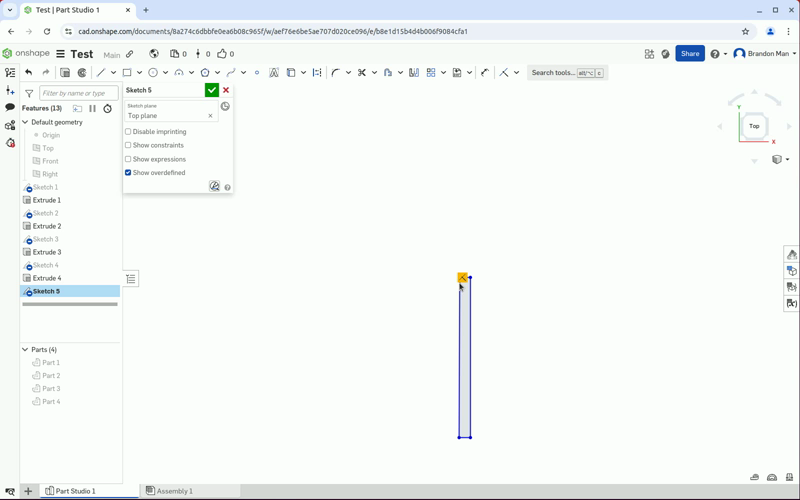
scroll(-6)
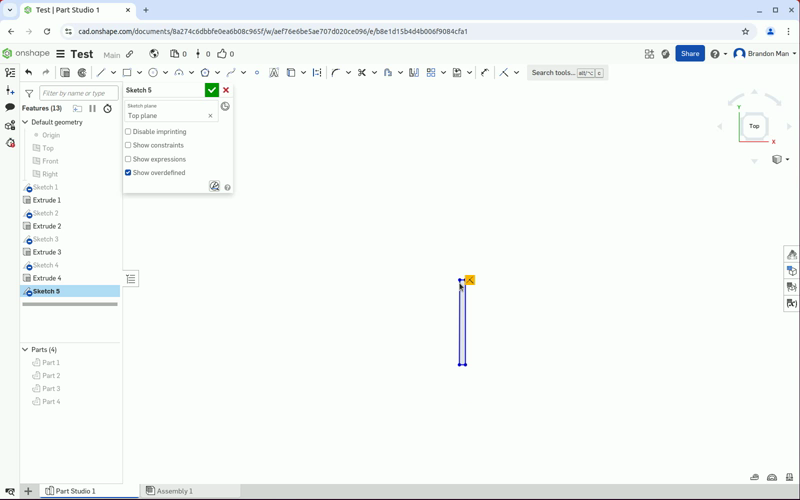
scroll(-6)
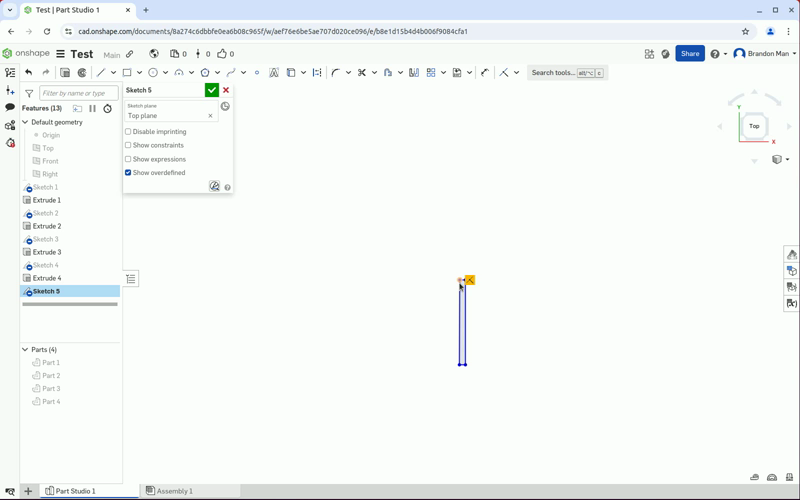
scroll(-6)
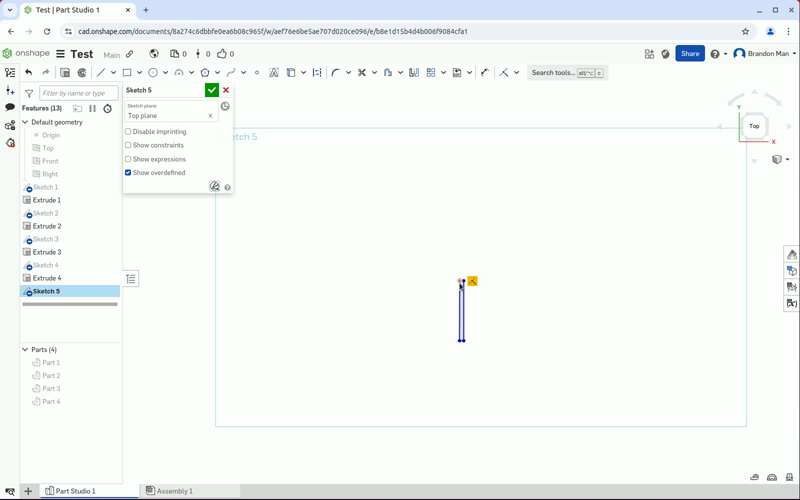
scroll(-6)
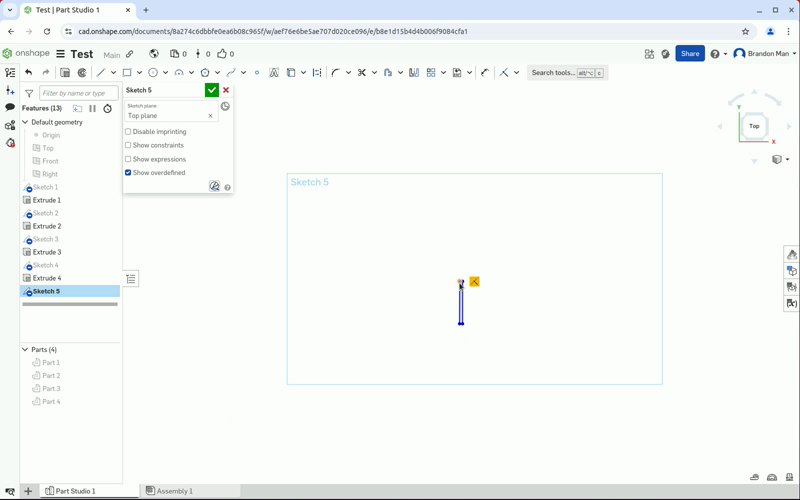
scroll(-6)
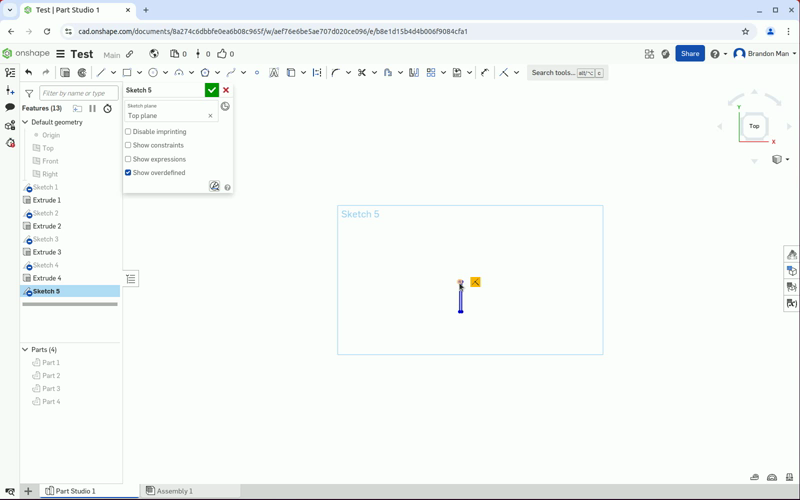
scroll(-6)
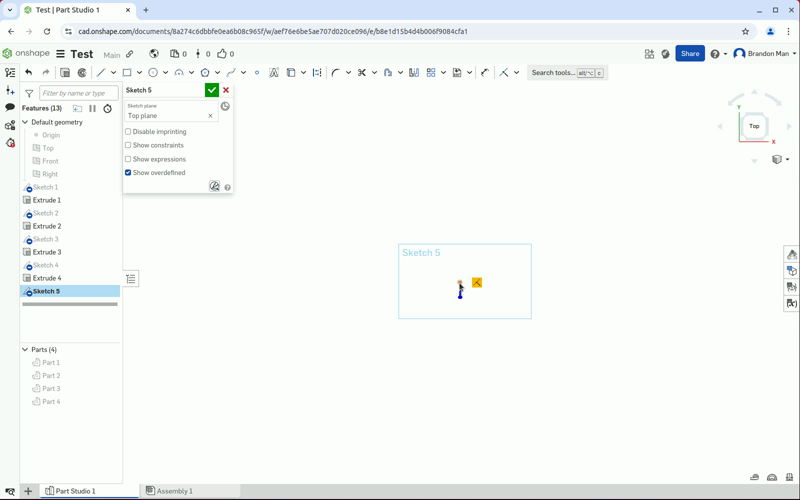
mouse_move(73, 352)
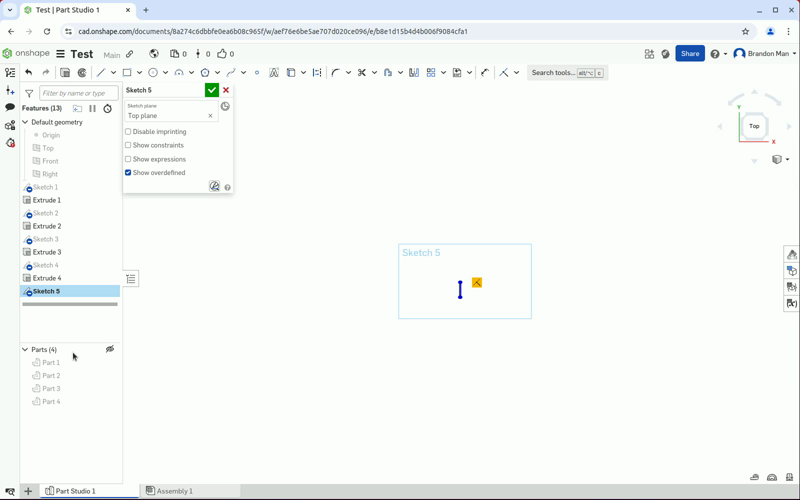
key(shift+y)
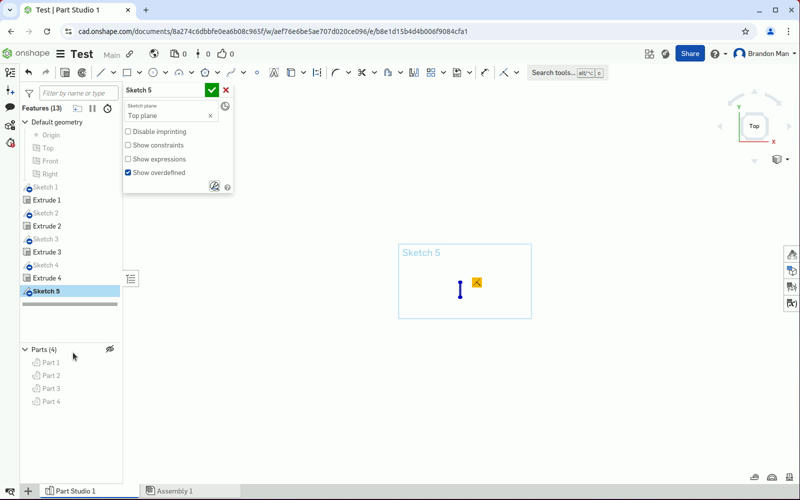
key(shift+e)
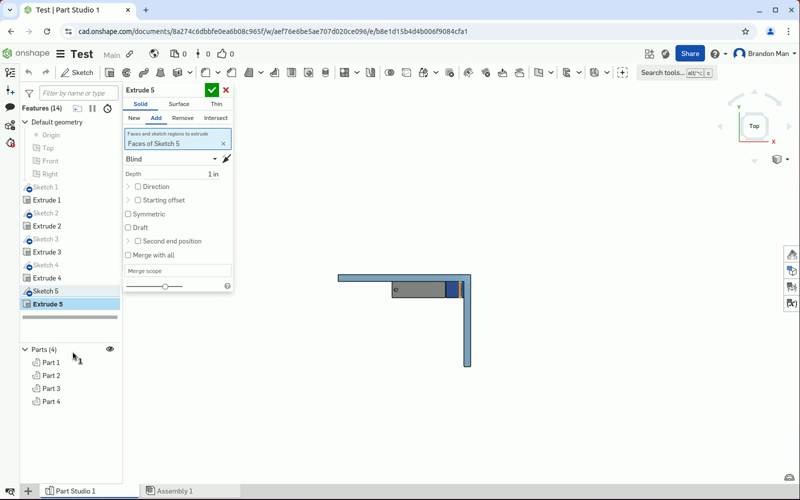
mouse_move(143, 106)
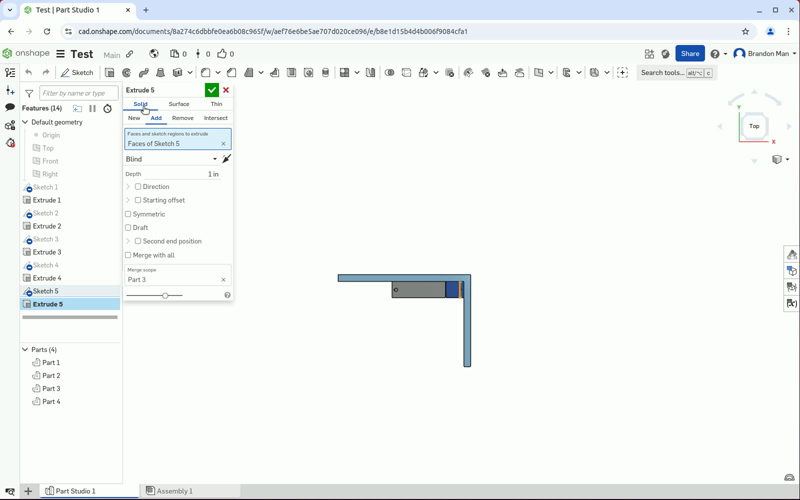
click(143, 106)
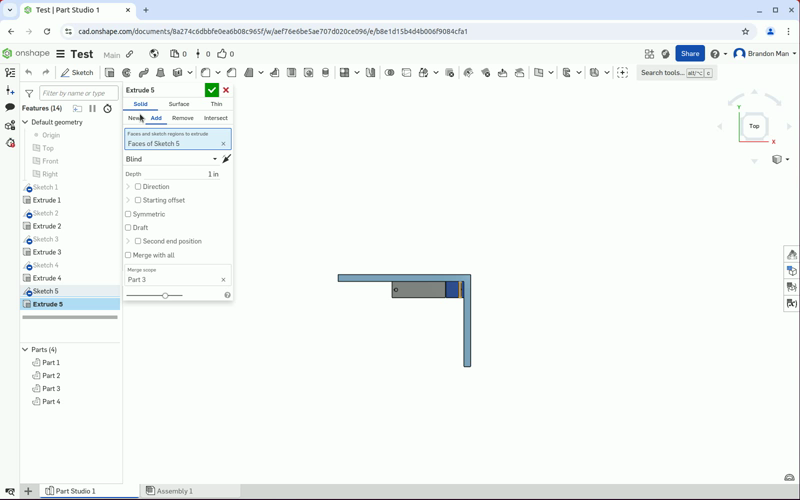
mouse_move(137, 120)
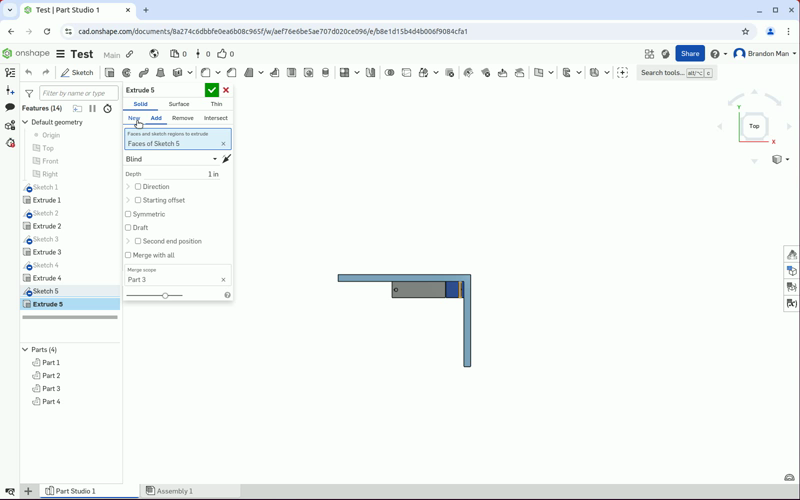
click(137, 120)
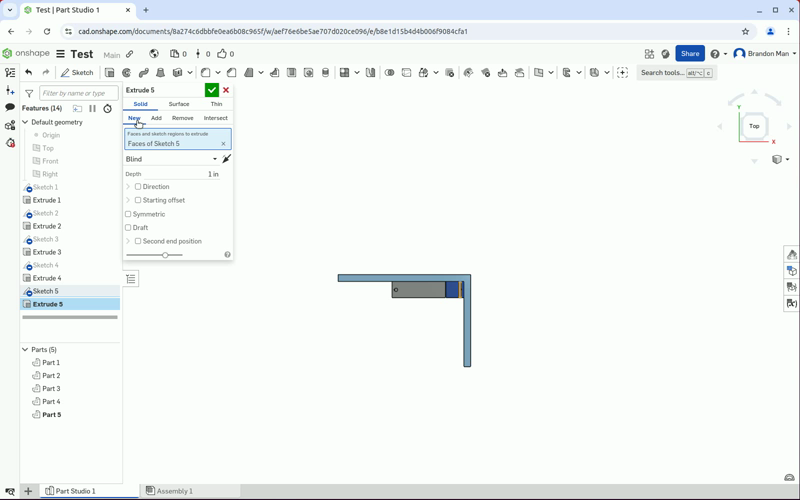
key(tab, 4)
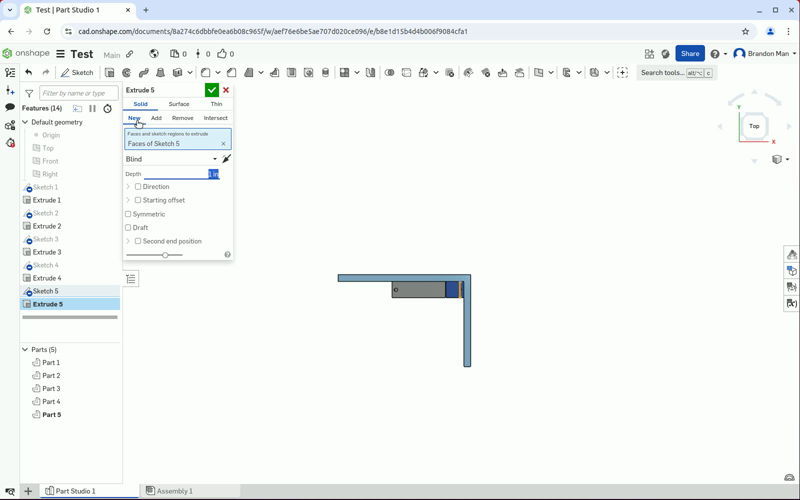
text(15.405)
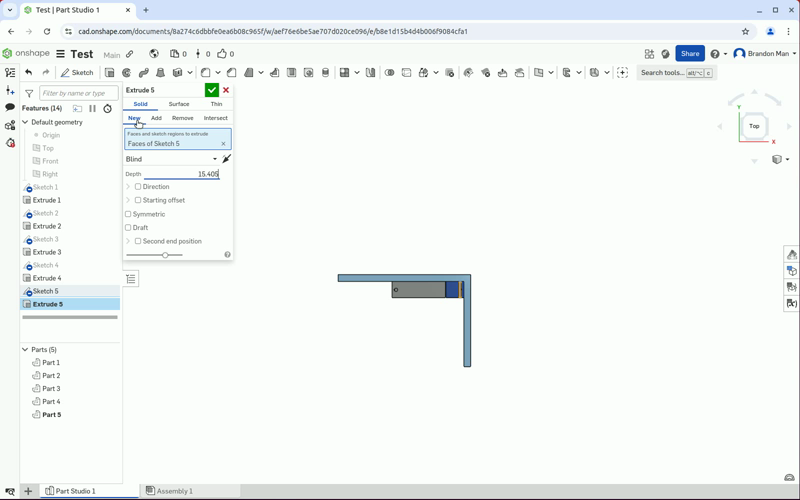
key(tab, 3)
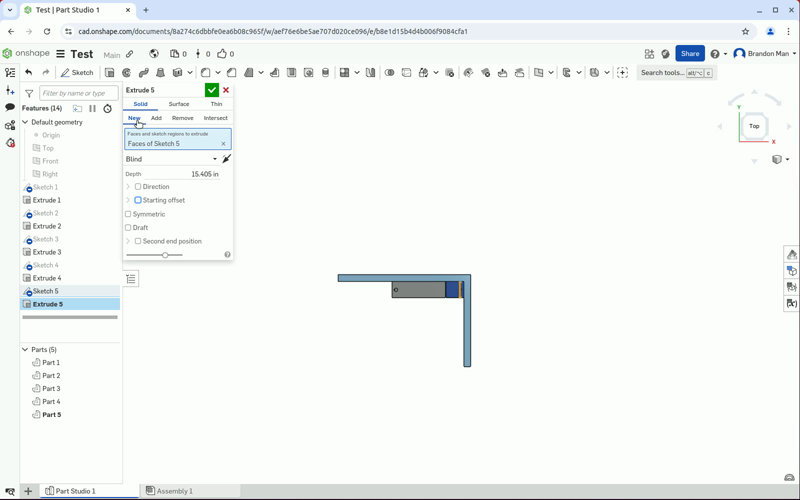
key(tab, 2)
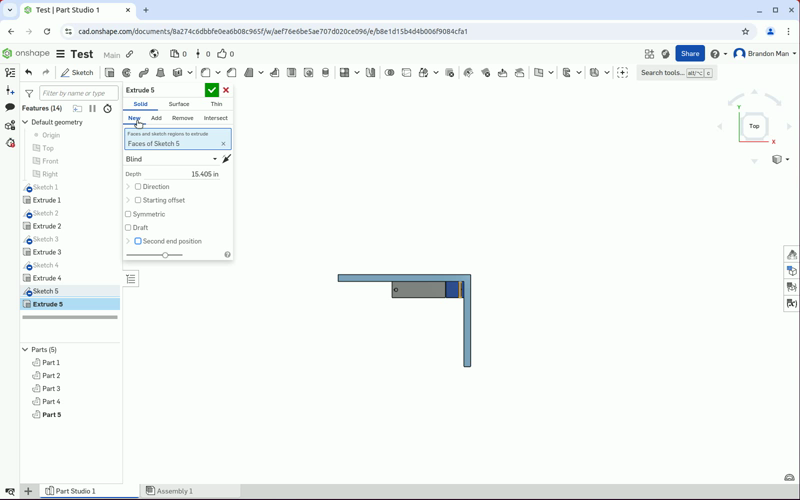
key(space)
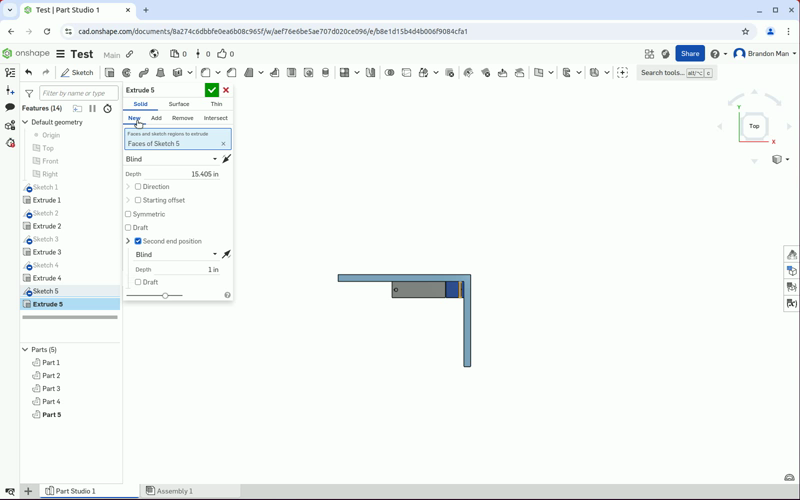
key(tab, 3)
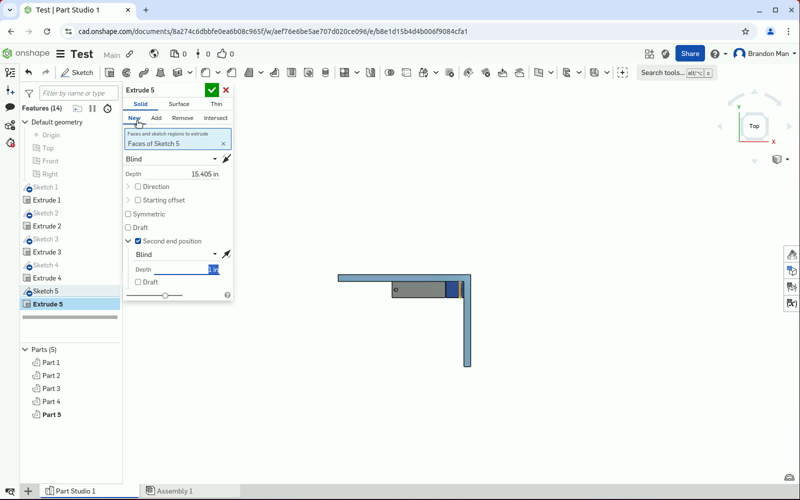
text(15.165)
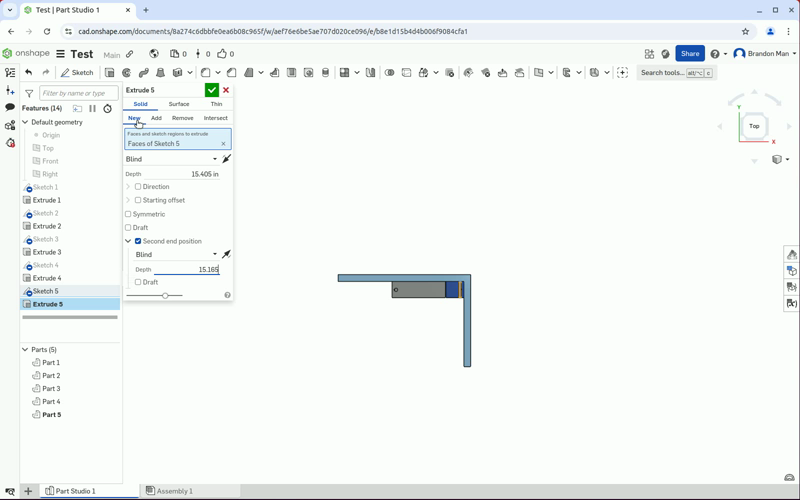
key(enter)
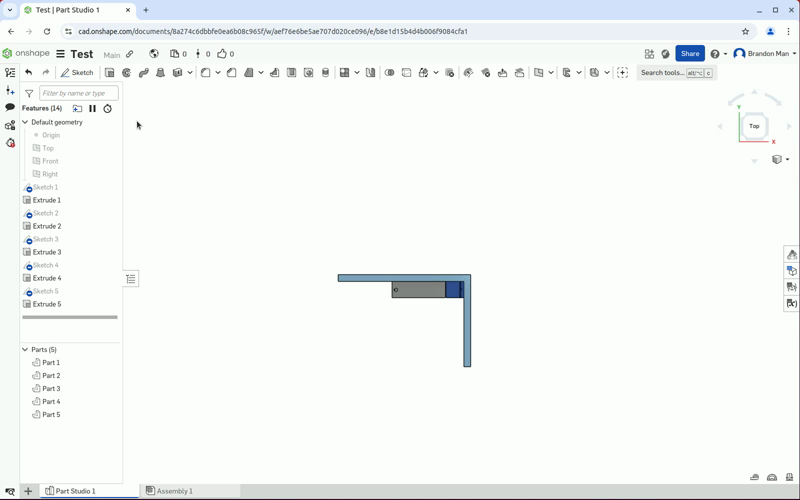
key(shift+h)
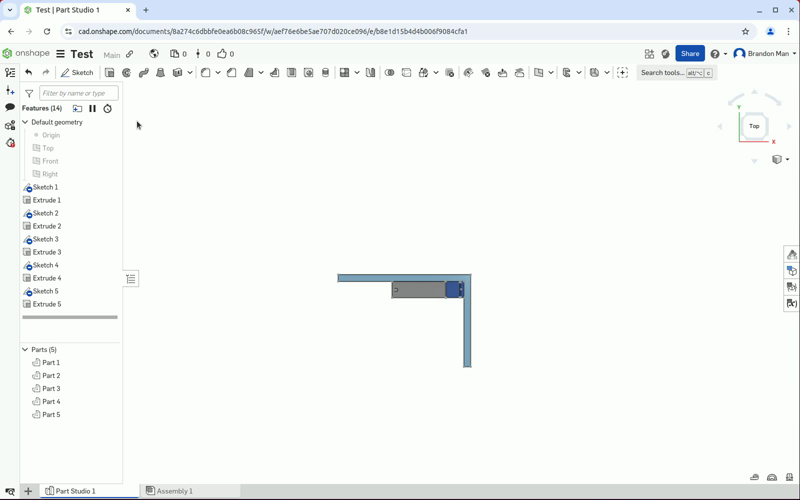
key(shift+h)
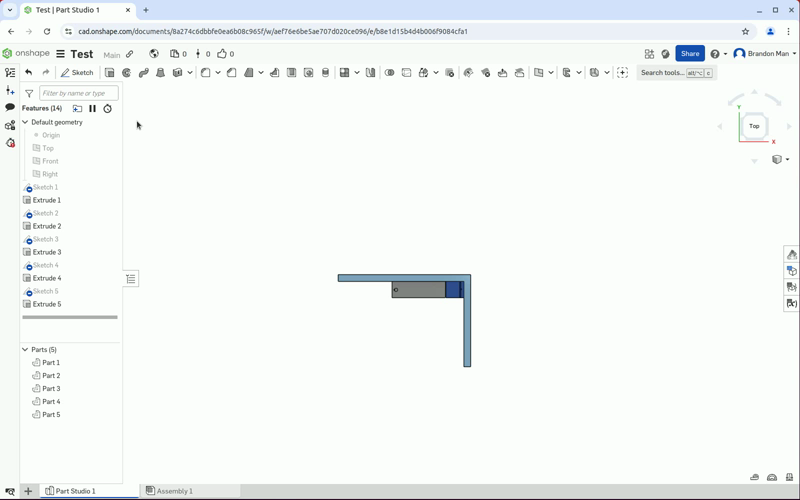
mouse_move(73, 189)
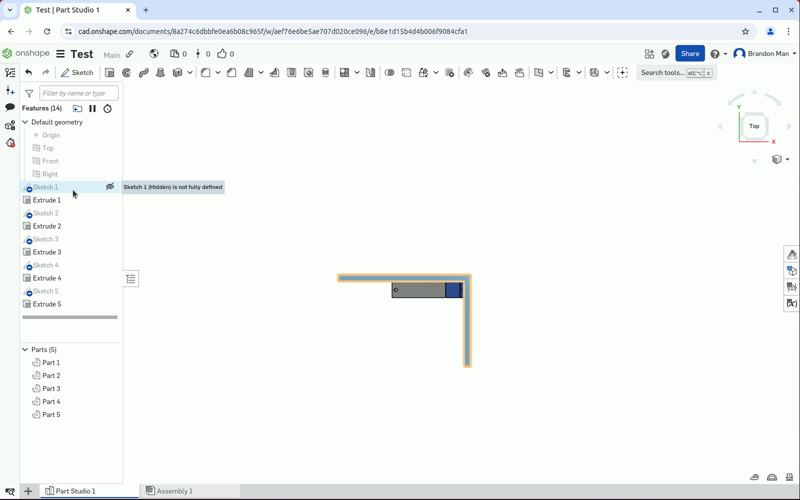
click(73, 189)
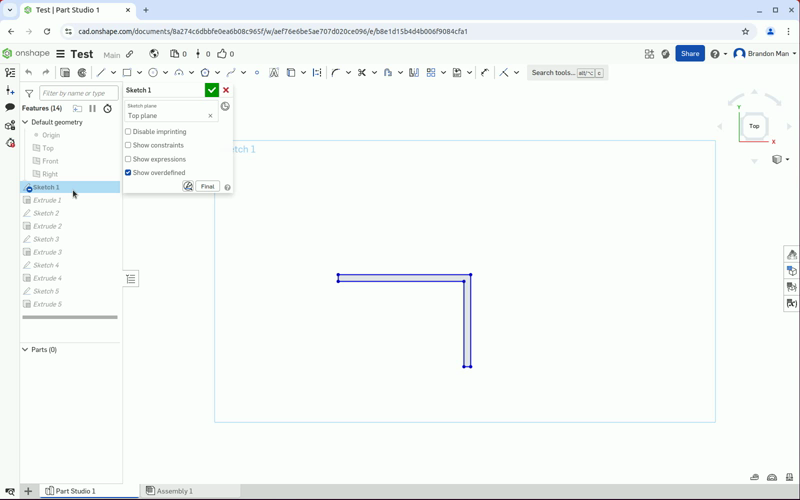
mouse_move(229, 92)
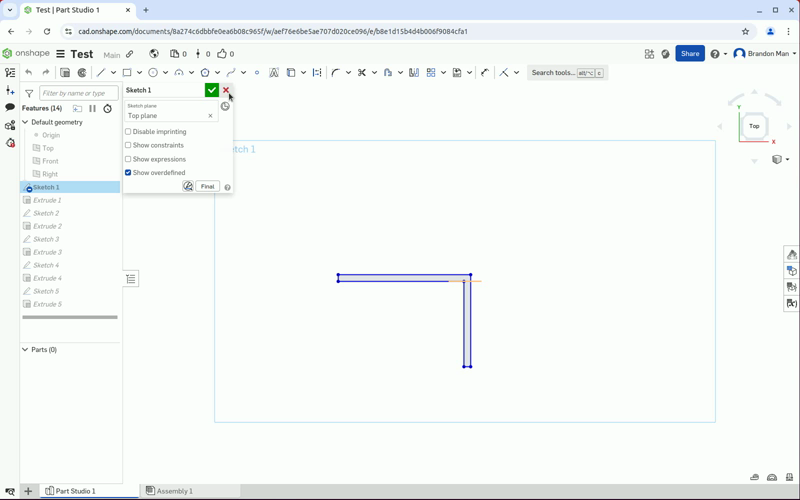
click(229, 92)
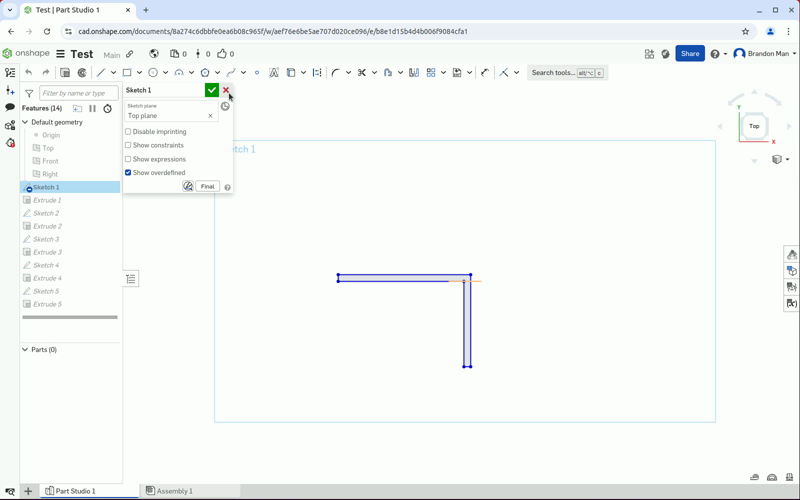
key(shift+s)
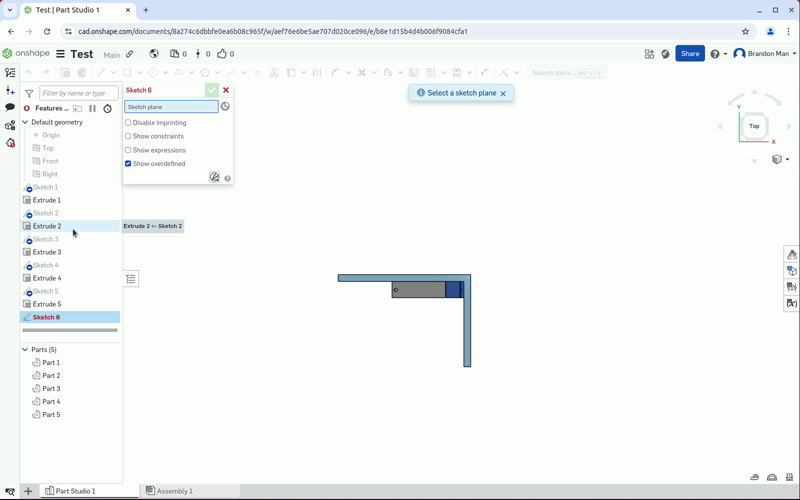
scroll(3)
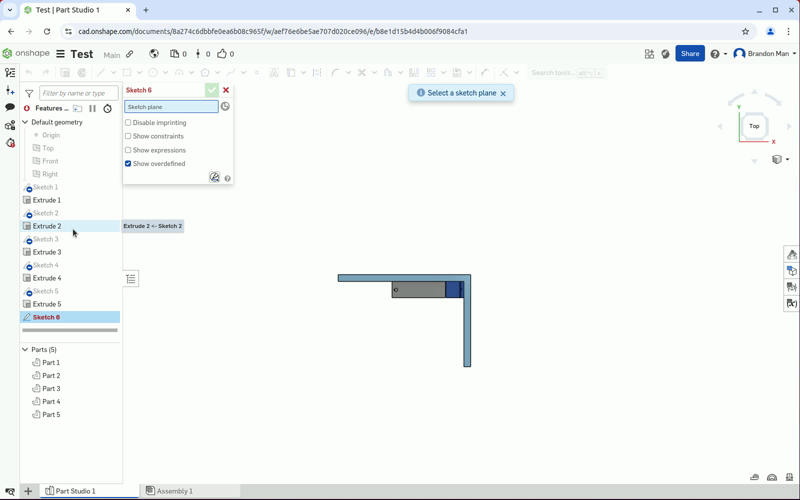
mouse_move(73, 150)
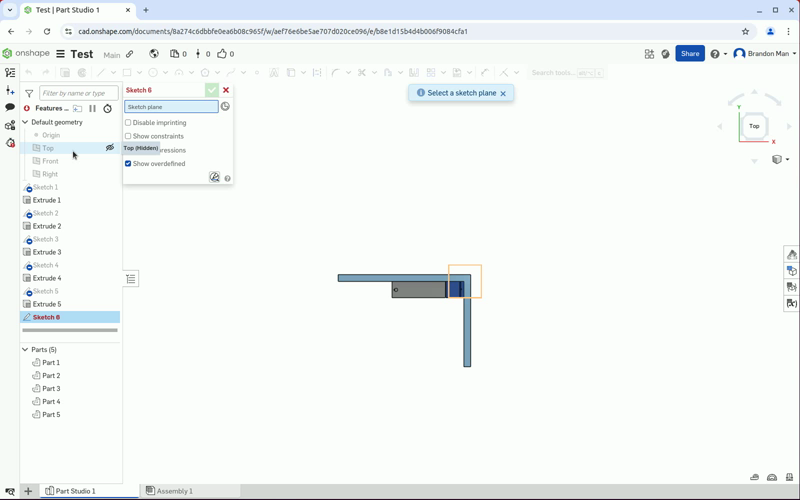
click(73, 150)
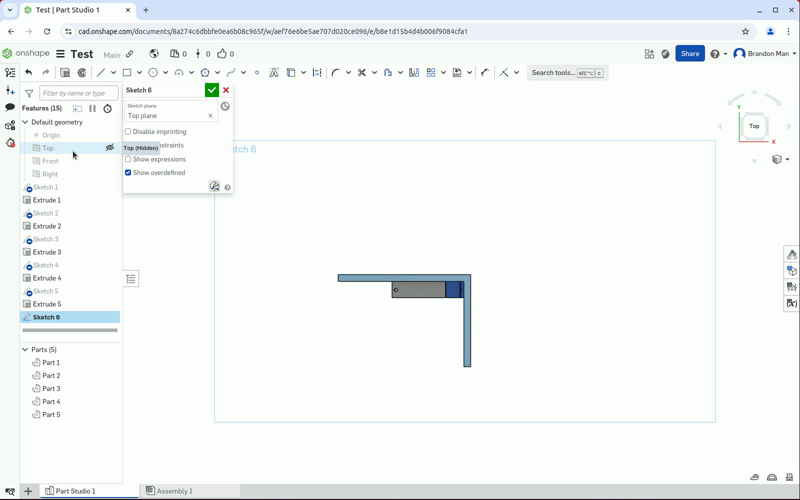
mouse_move(73, 352)
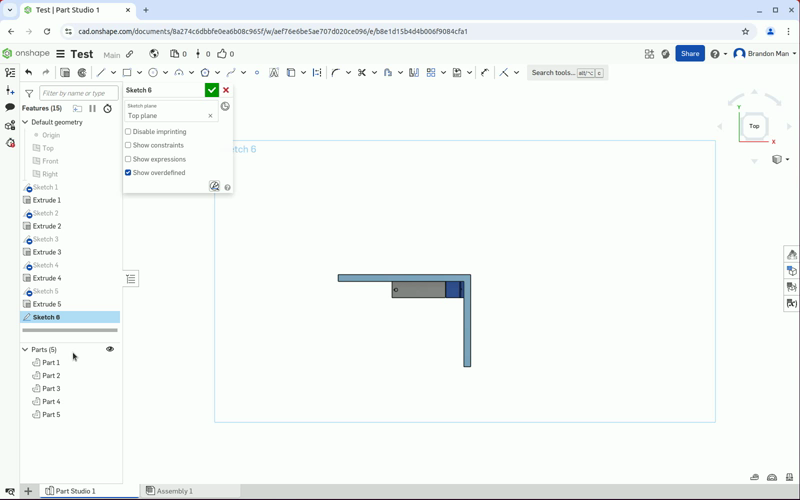
key(y)
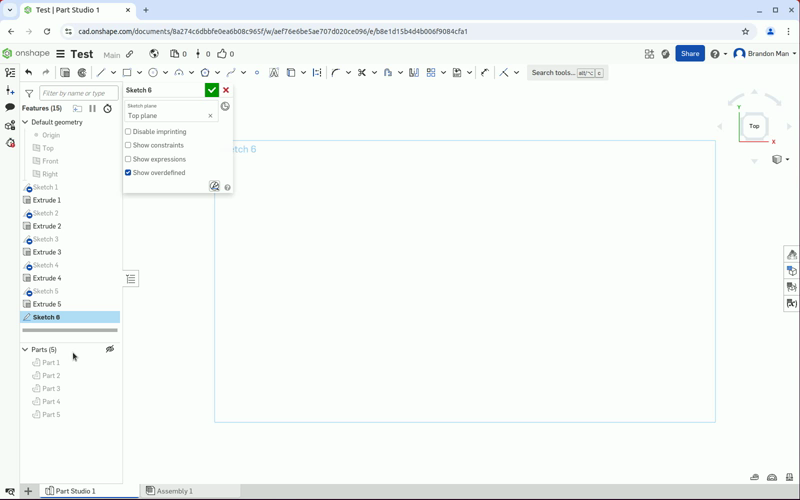
key(c)
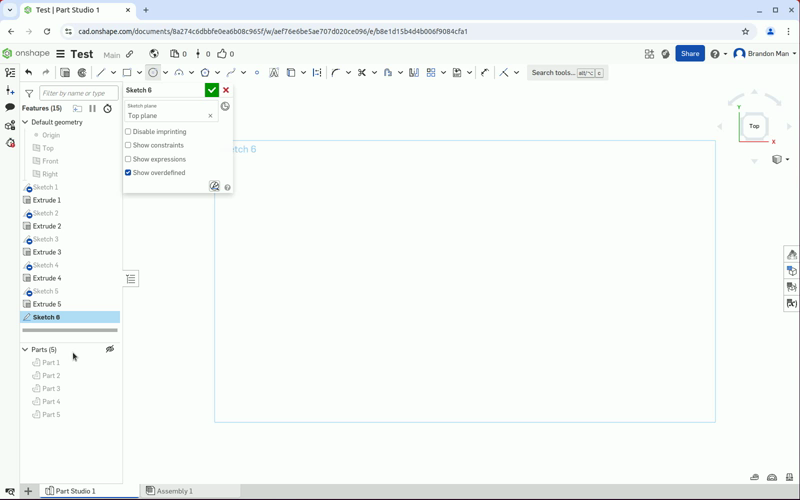
key_down(shift)
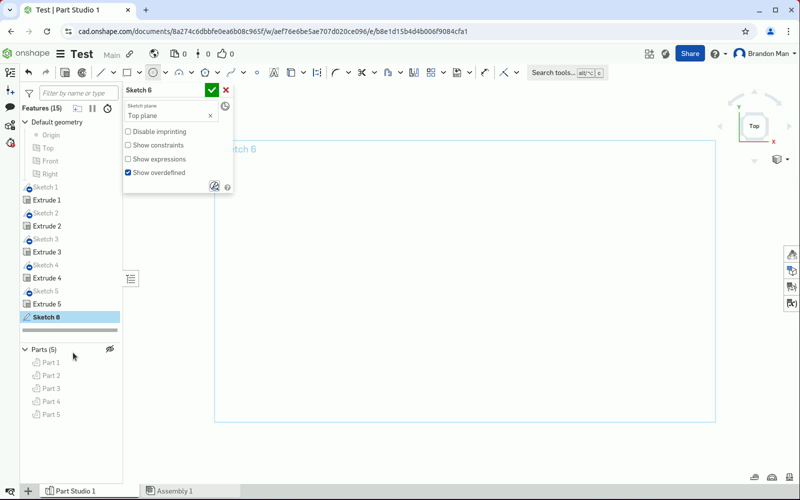
mouse_move(457, 290)
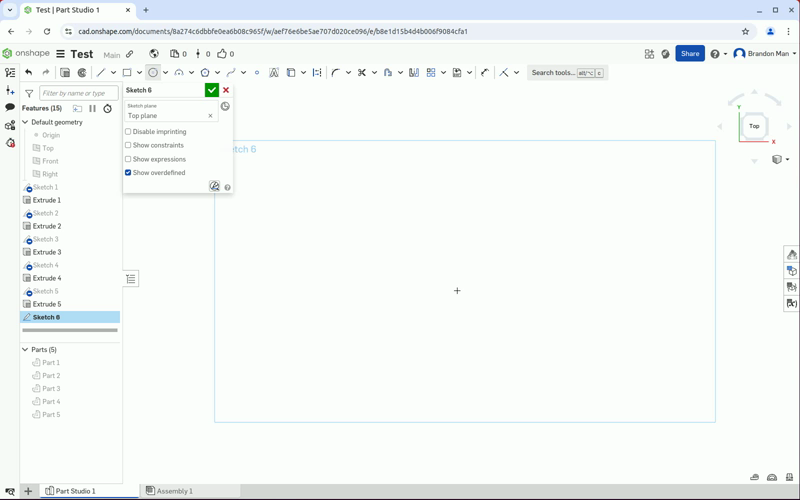
click(457, 290)
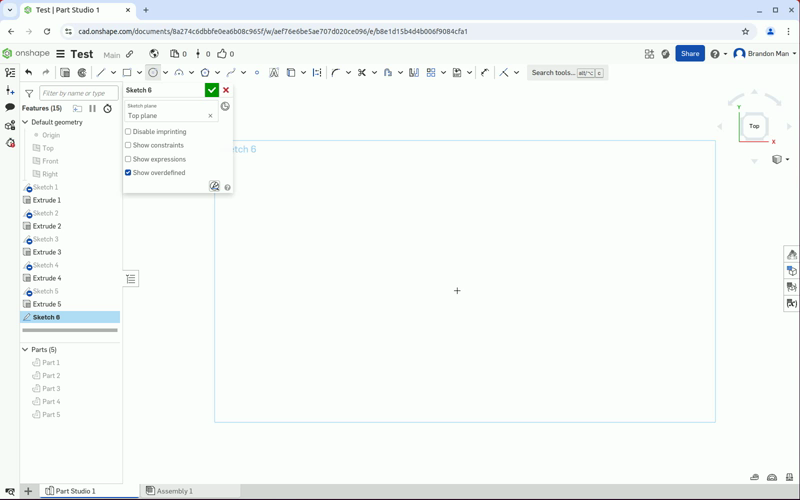
key_up(shift)
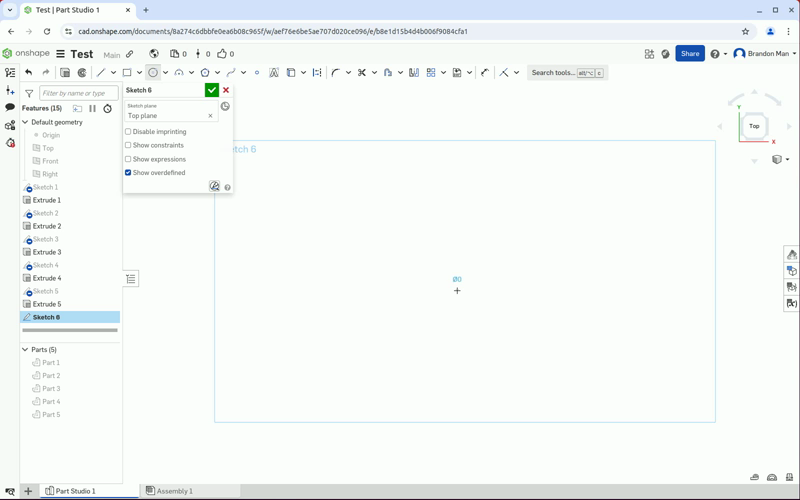
mouse_move(458, 290)
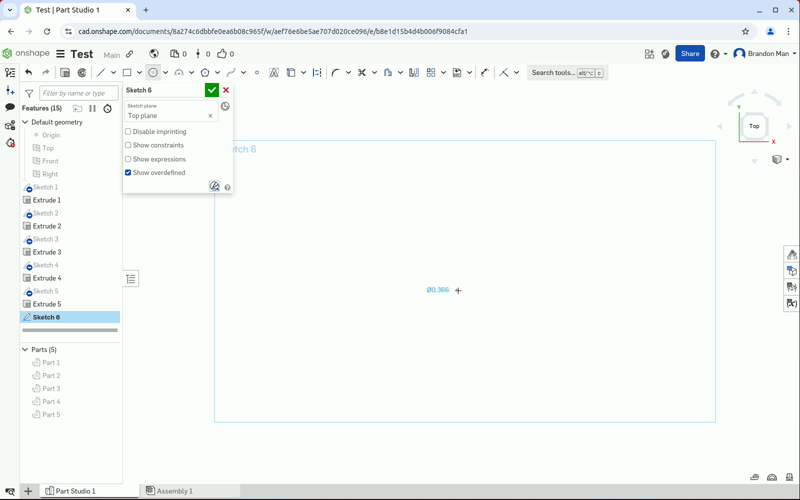
scroll(6)
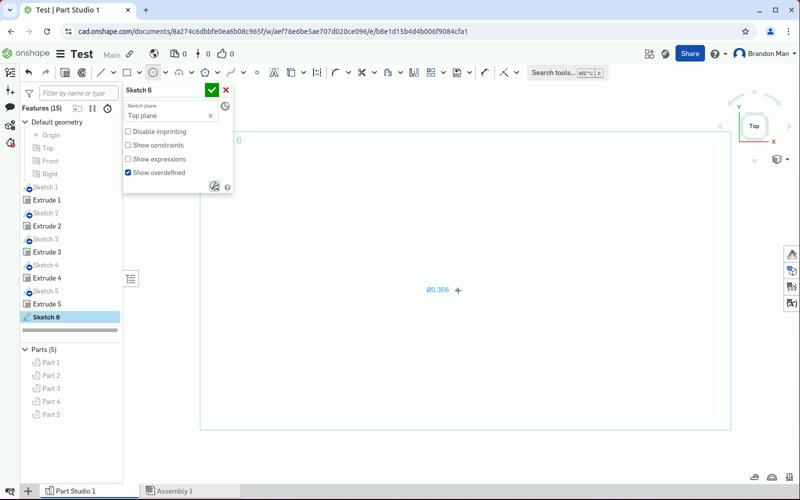
scroll(6)
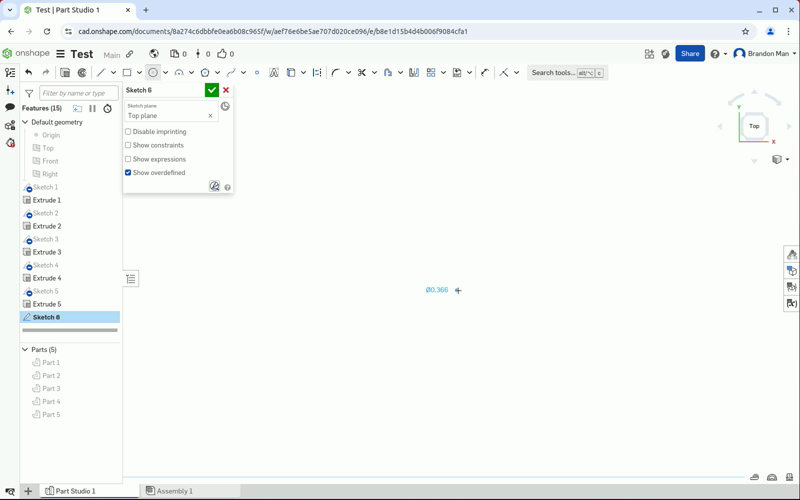
scroll(6)
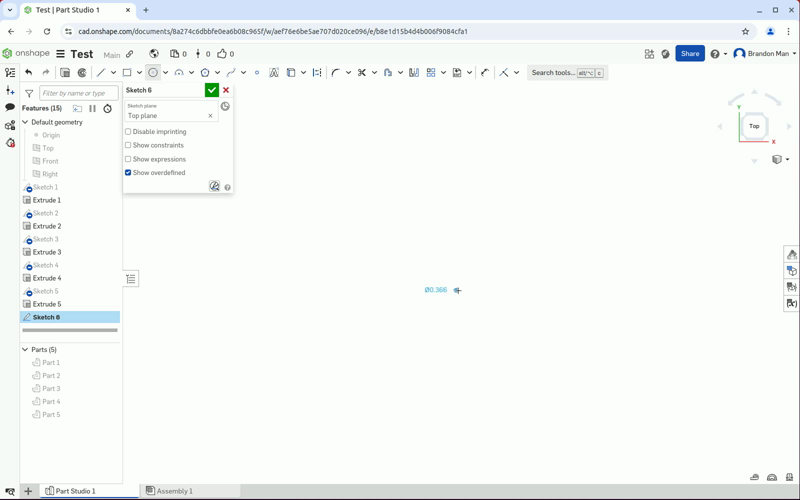
scroll(6)
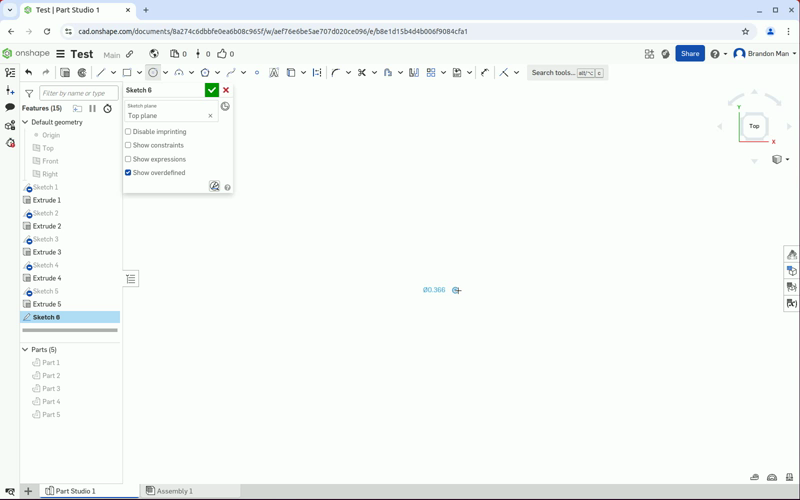
scroll(6)
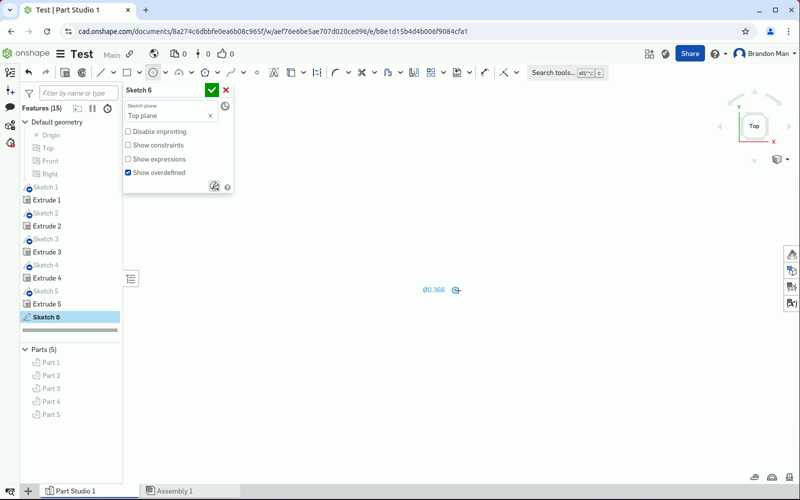
scroll(6)
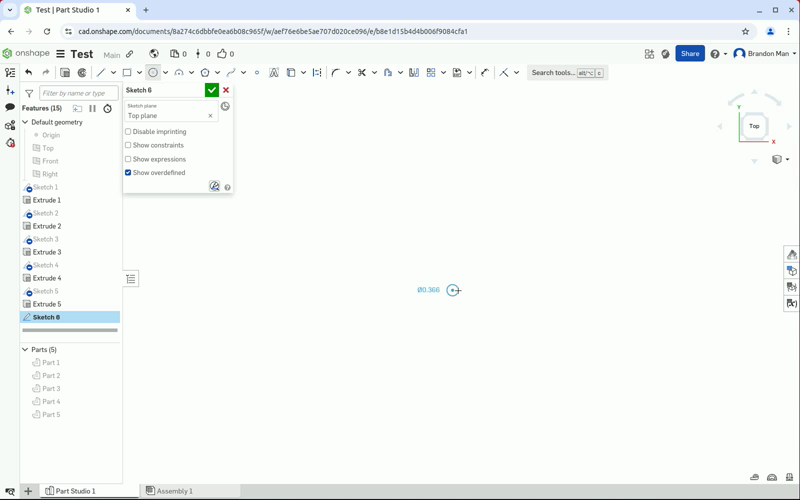
scroll(6)
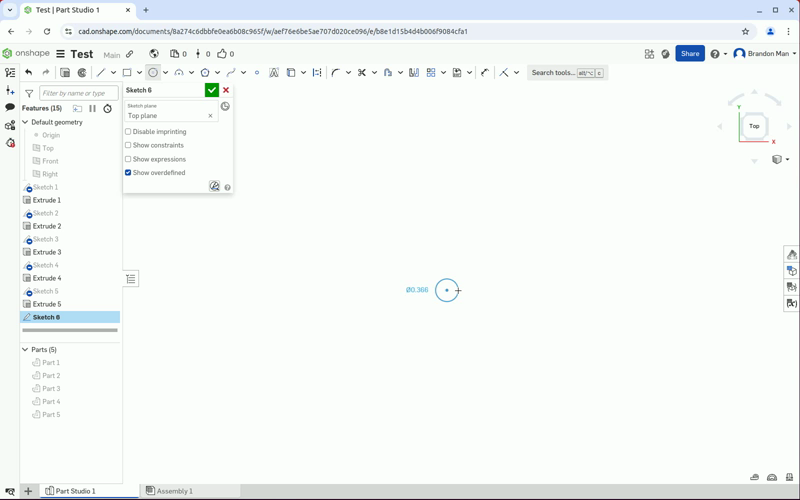
click(458, 290)
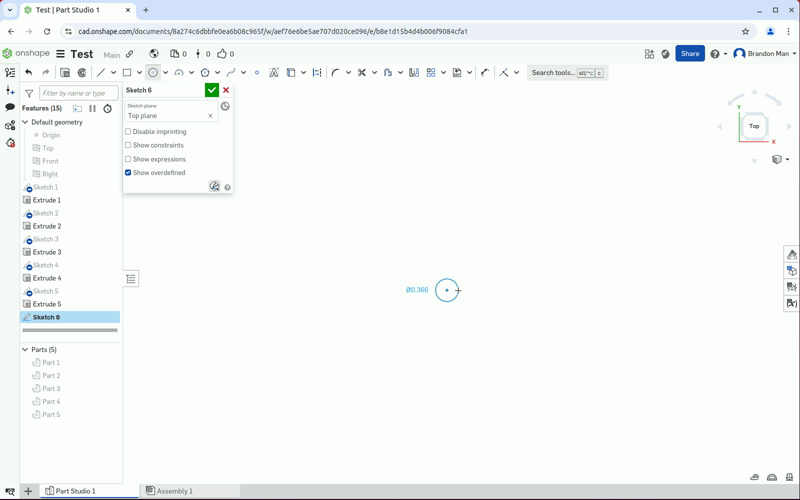
scroll(-6)
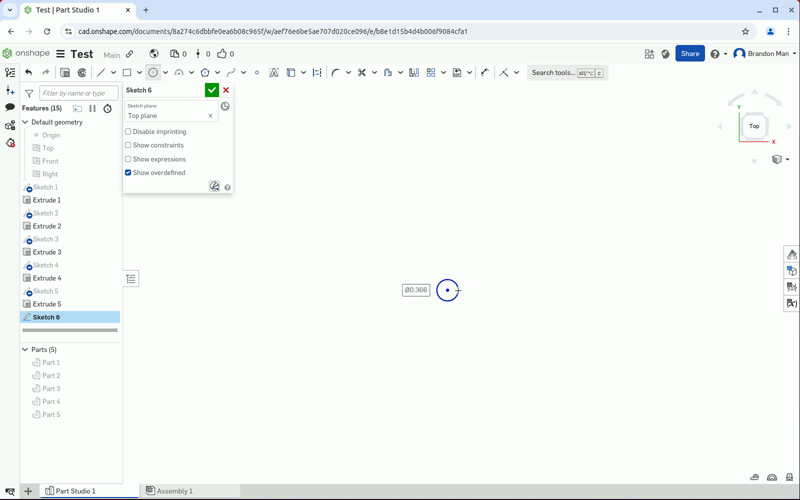
scroll(-6)
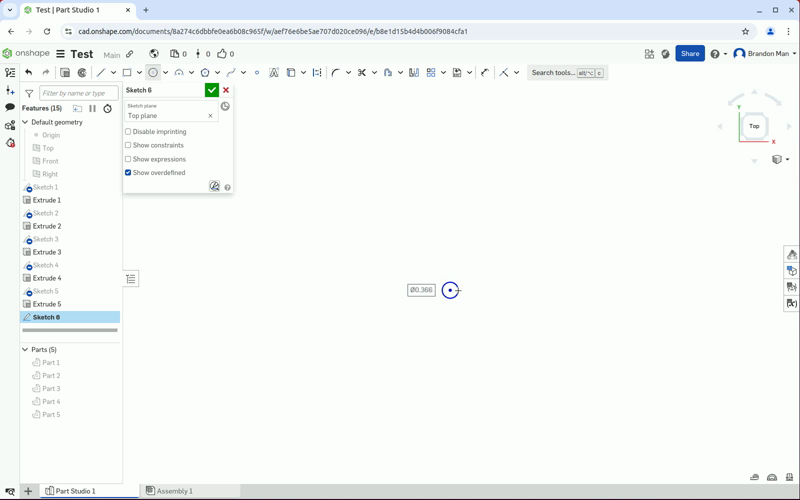
scroll(-6)
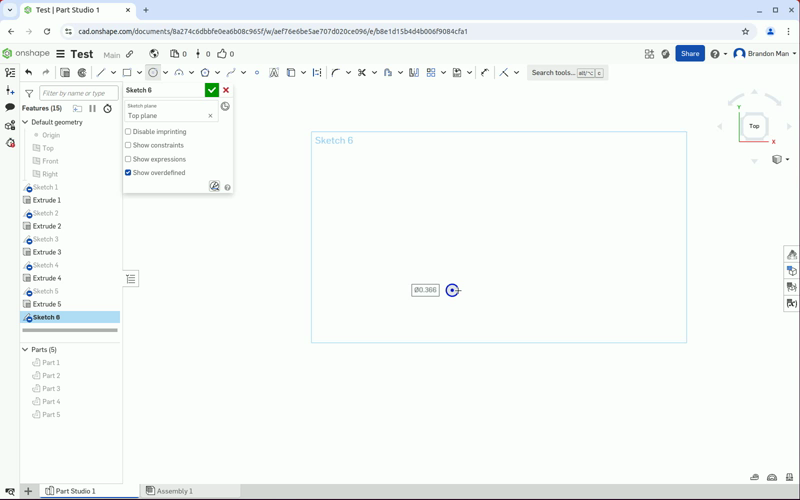
scroll(-6)
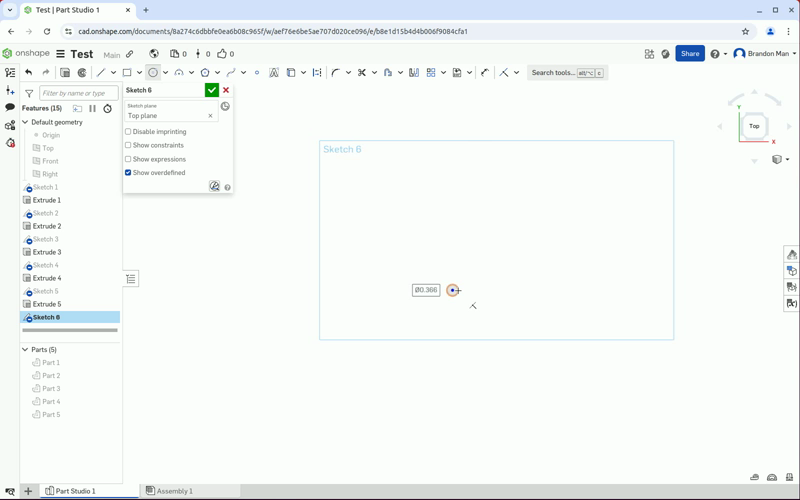
scroll(-6)
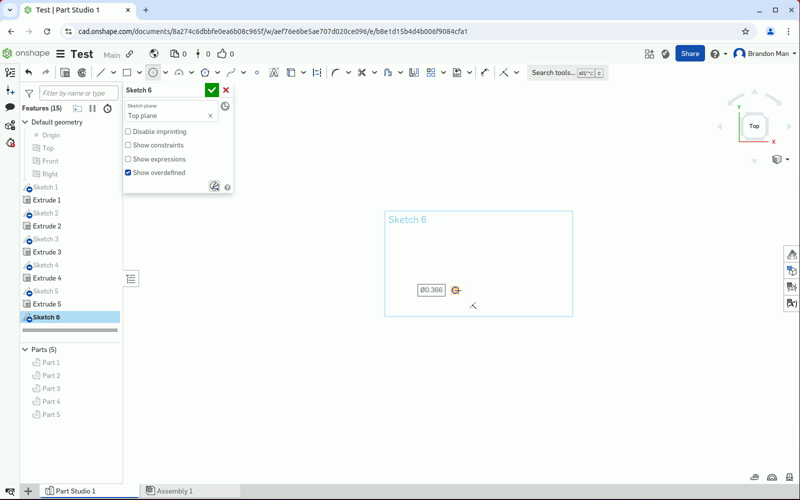
scroll(-6)
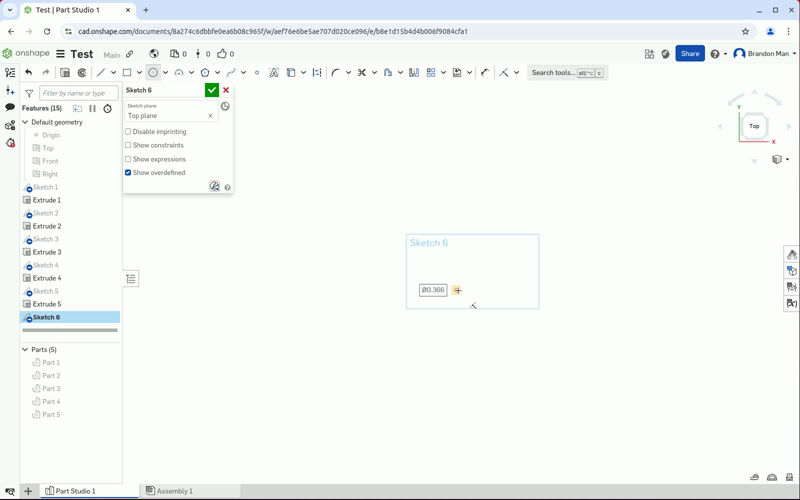
scroll(-6)
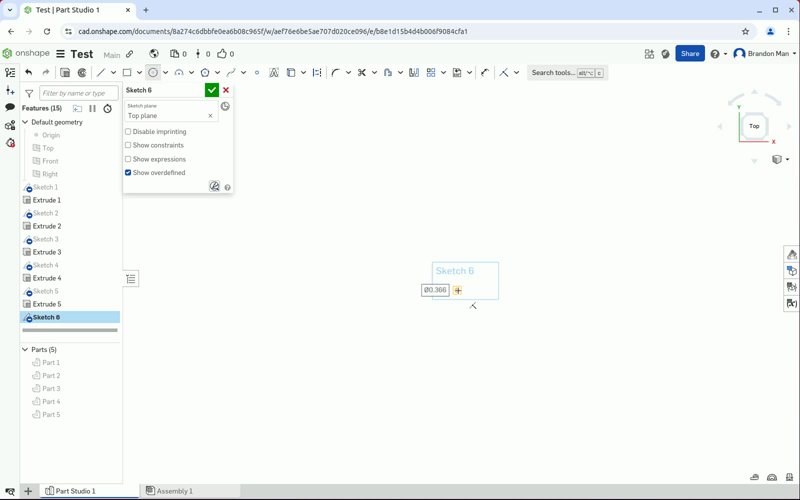
key(esc)
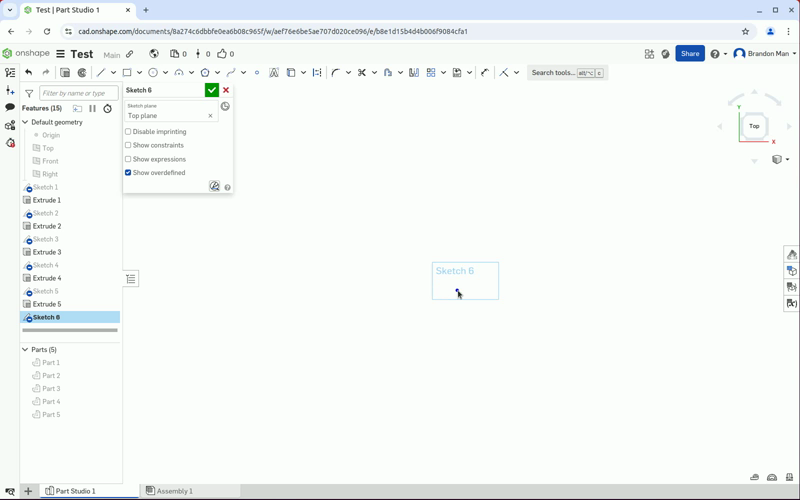
mouse_move(457, 289)
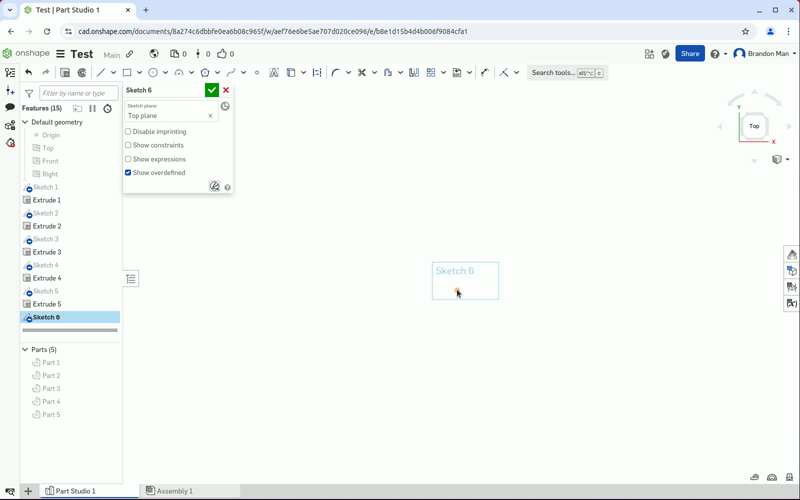
scroll(6)
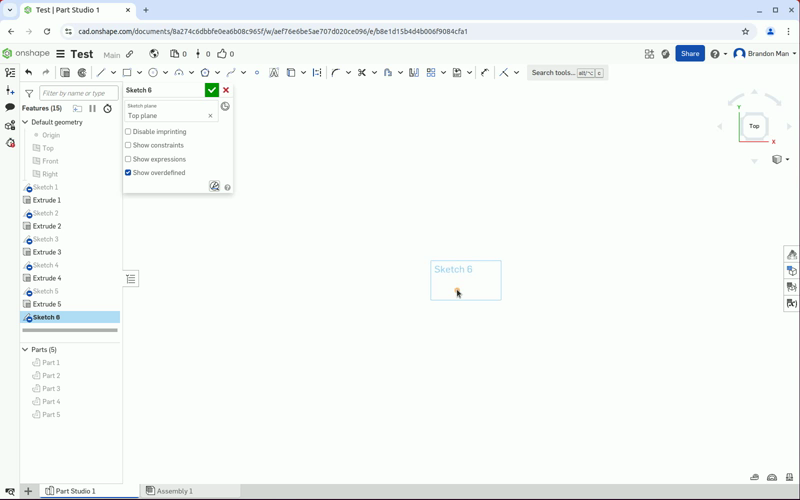
scroll(6)
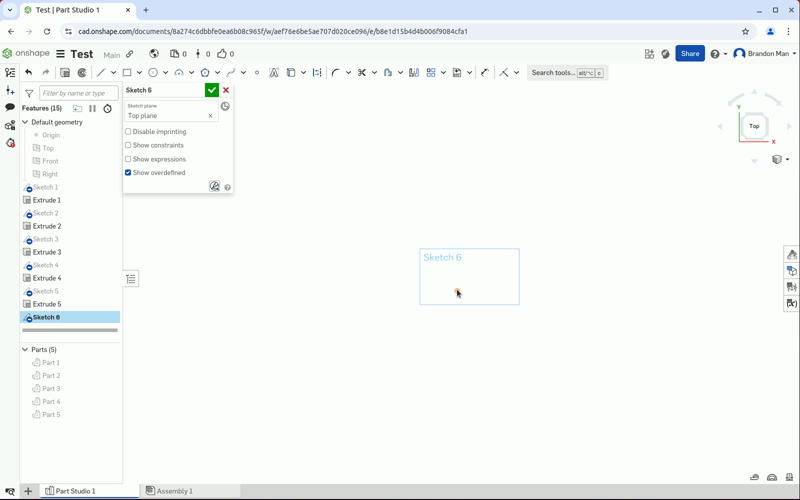
scroll(6)
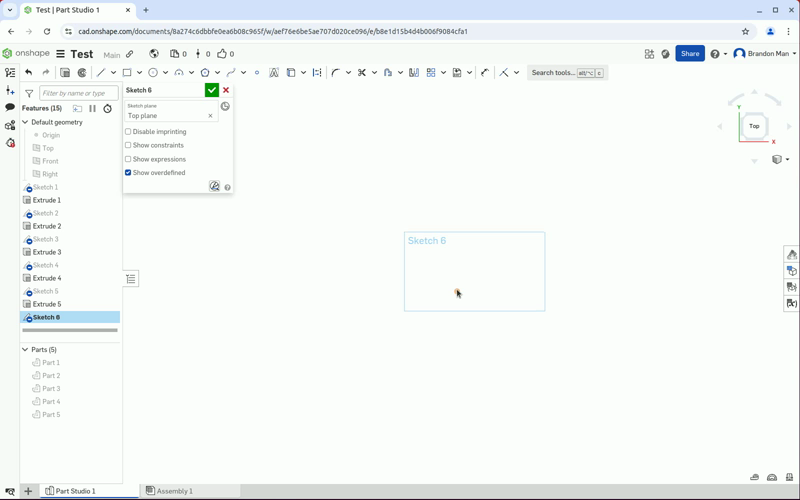
scroll(6)
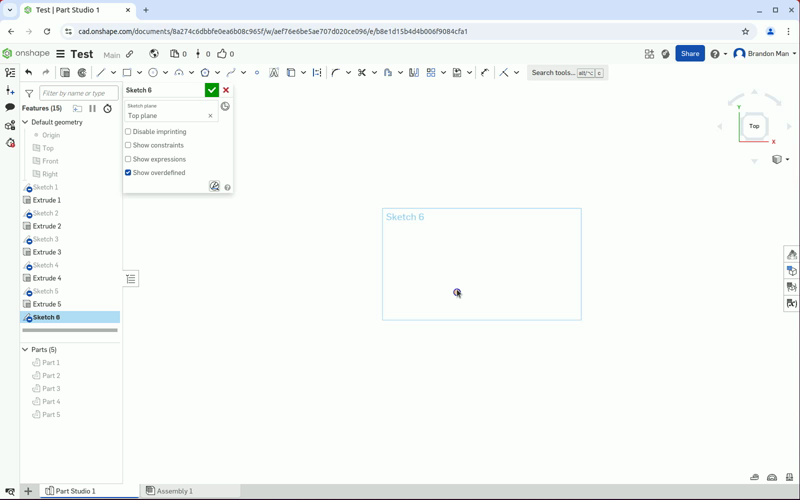
scroll(6)
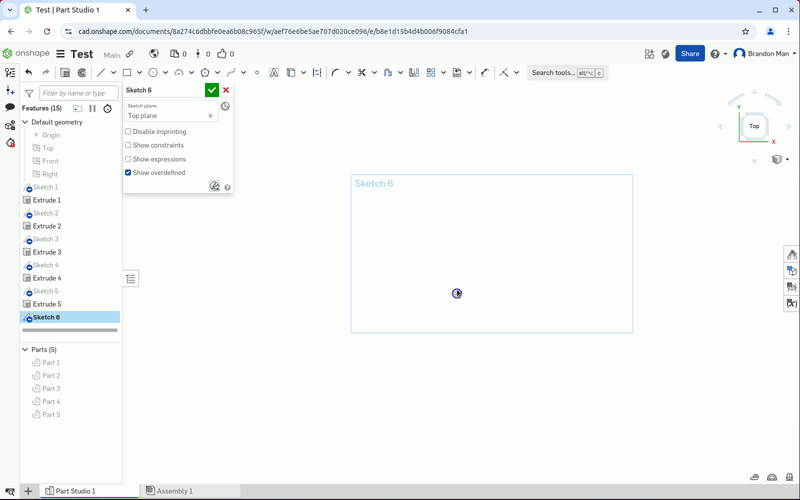
scroll(6)
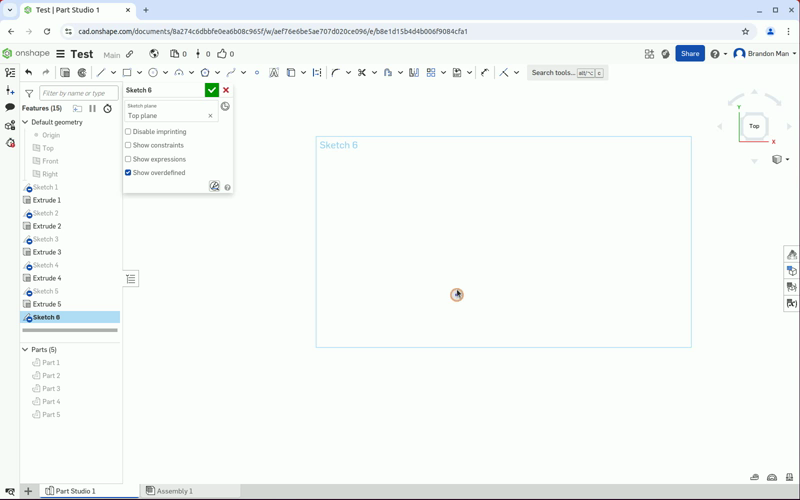
scroll(6)
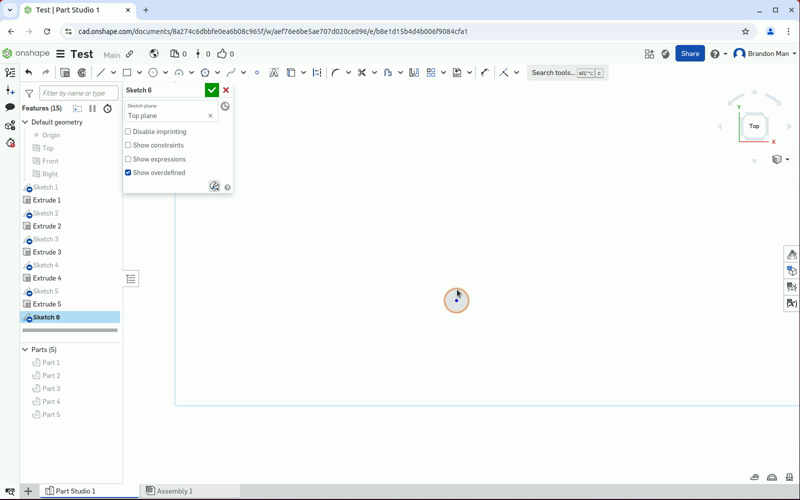
click(457, 289)
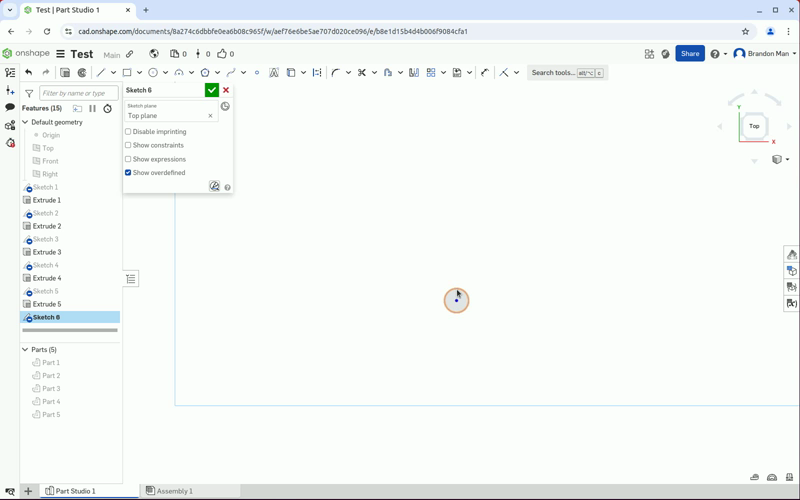
scroll(-6)
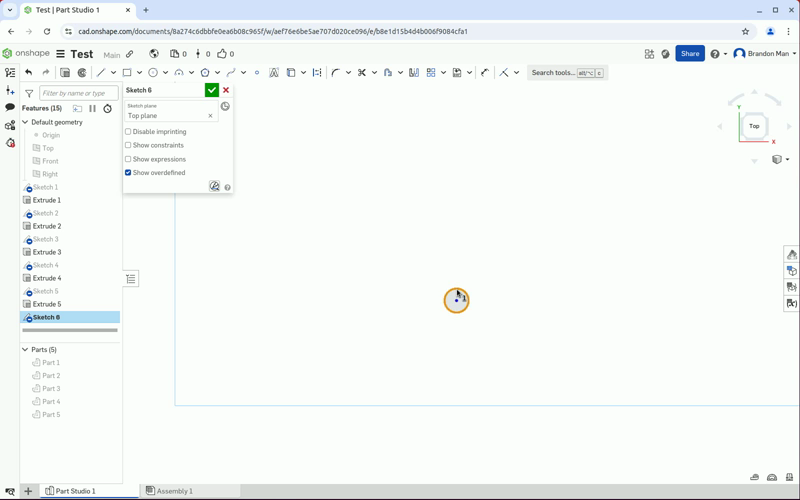
scroll(-6)
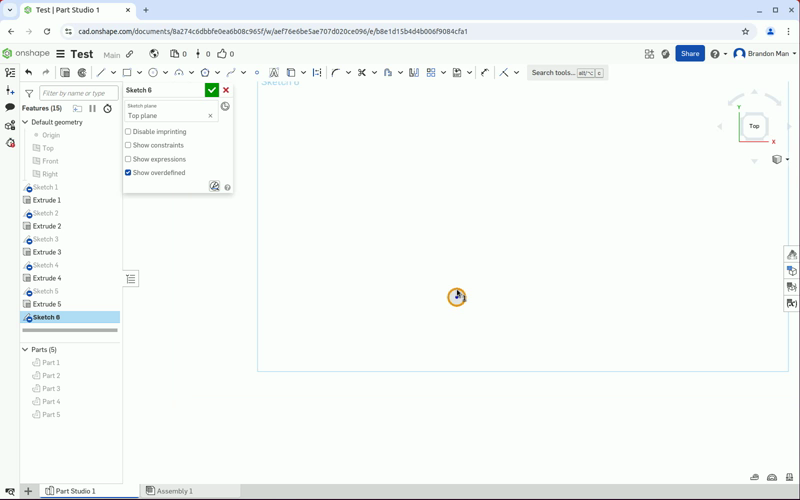
scroll(-6)
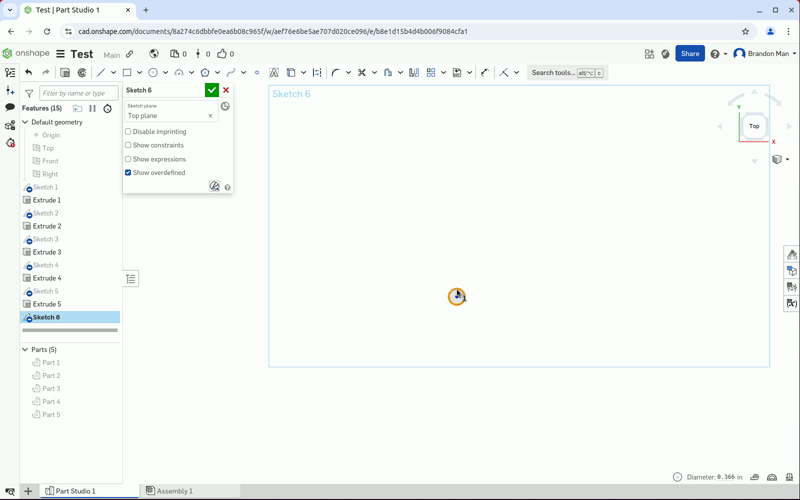
scroll(-6)
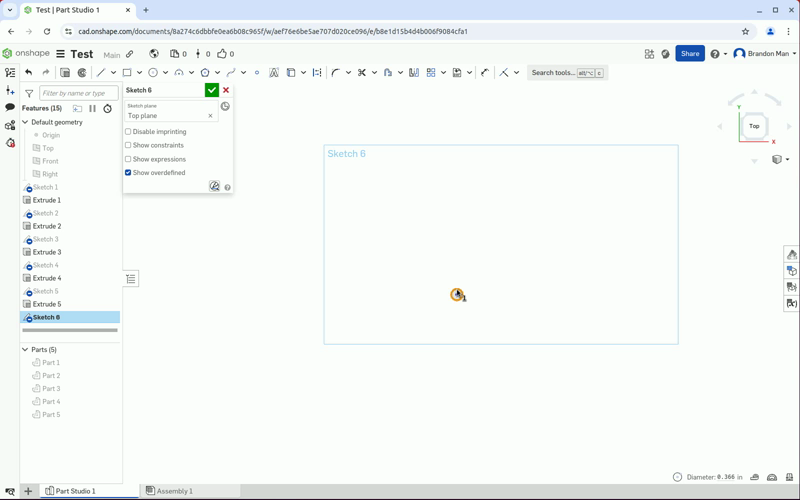
scroll(-6)
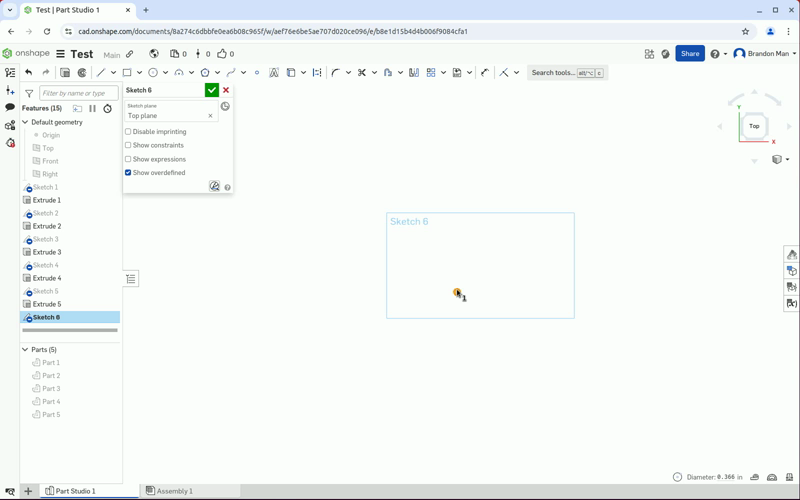
scroll(-6)
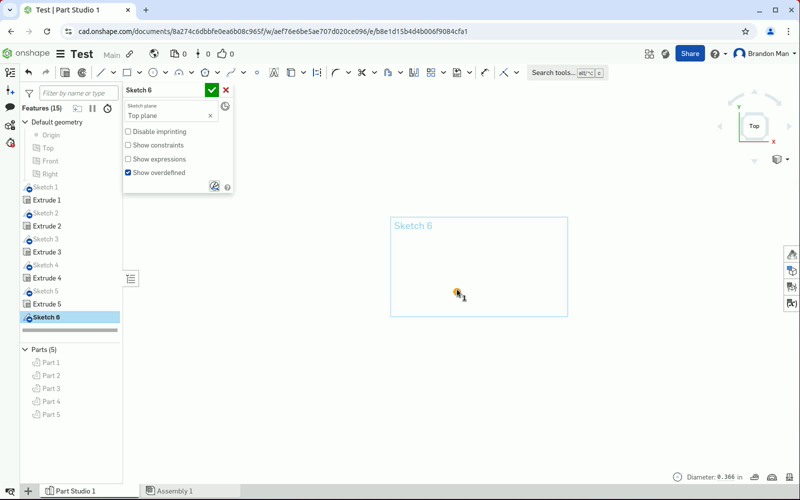
scroll(-6)
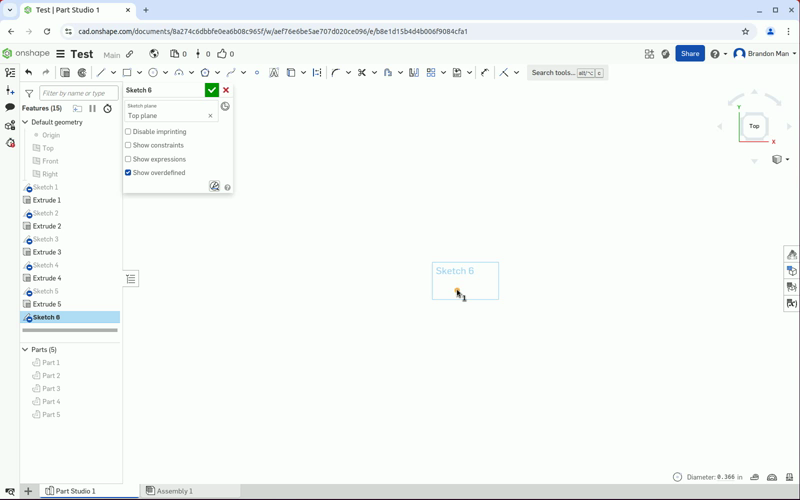
mouse_move(73, 352)
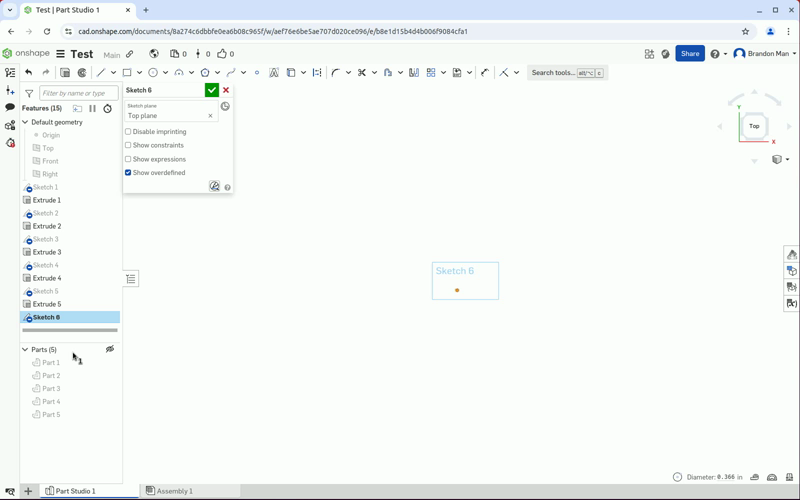
key(shift+y)
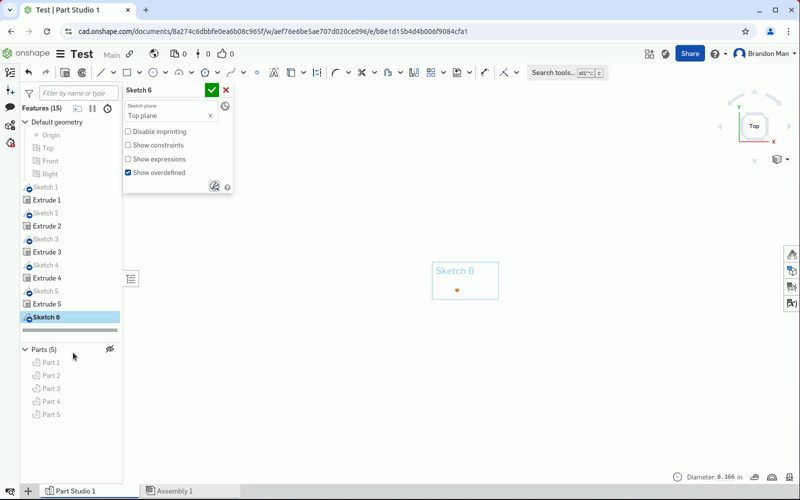
key(shift+e)
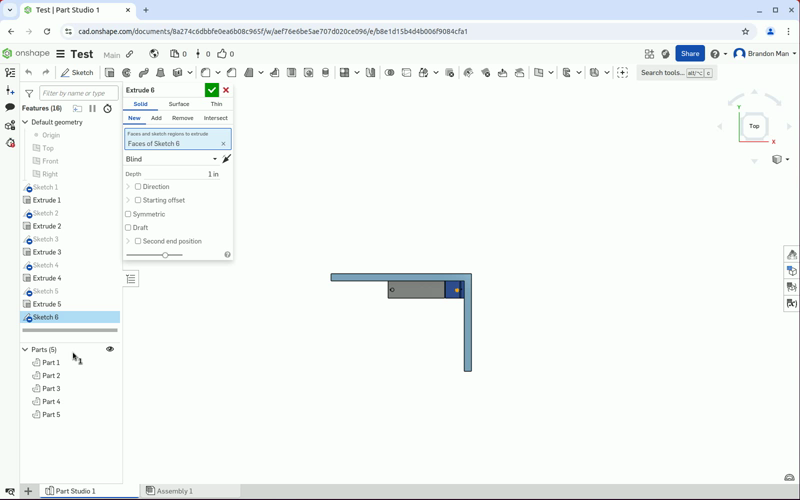
mouse_move(143, 106)
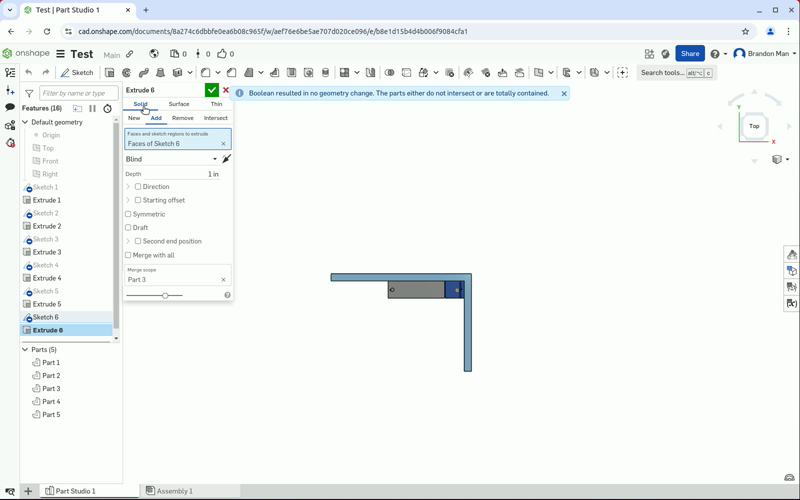
click(143, 106)
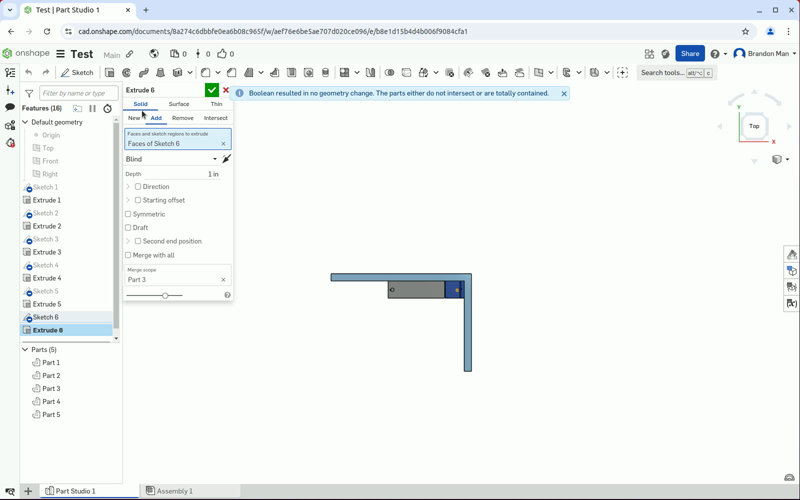
mouse_move(137, 120)
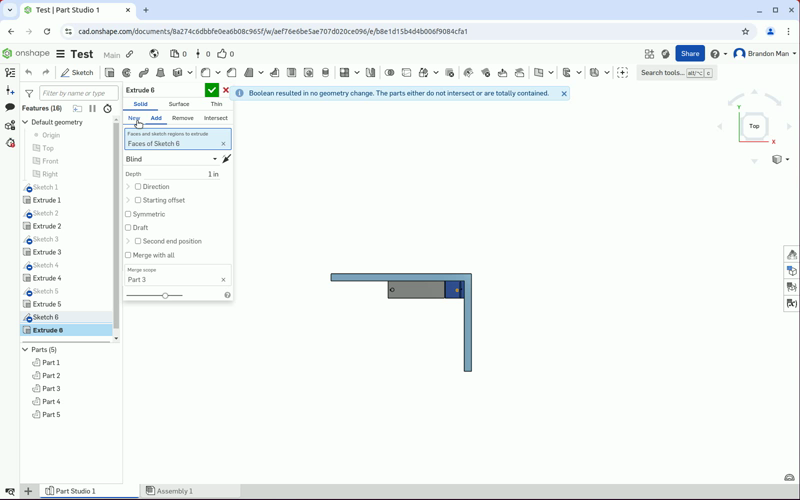
click(137, 120)
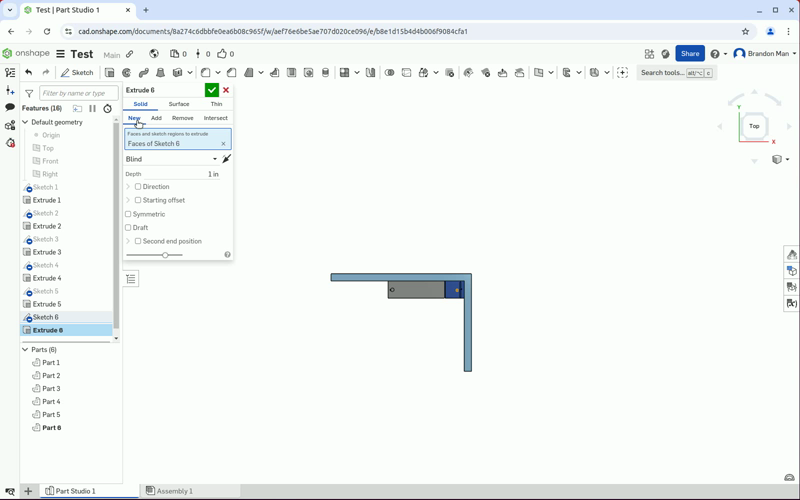
key(tab, 4)
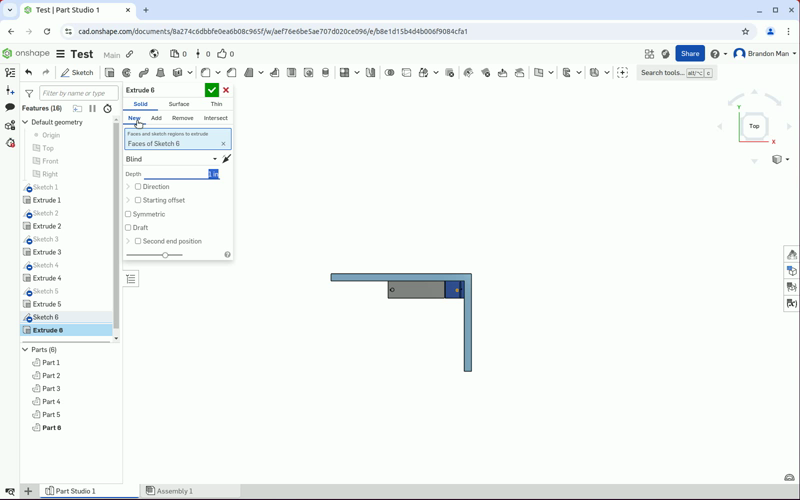
text(15.405)
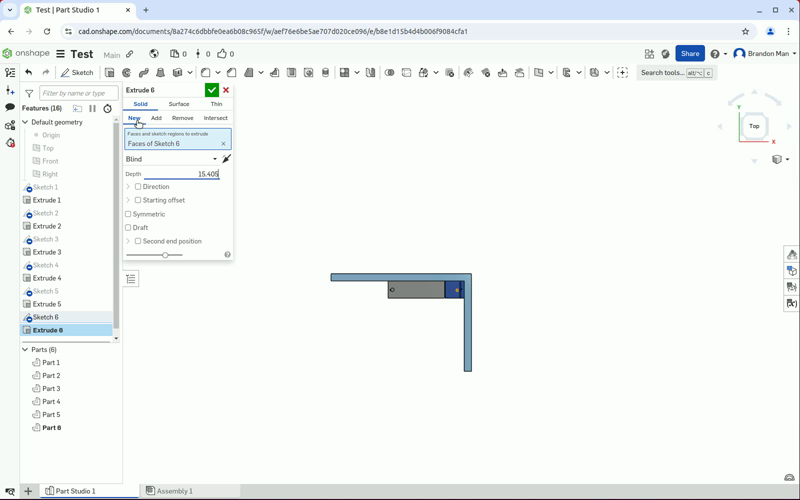
key(tab, 3)
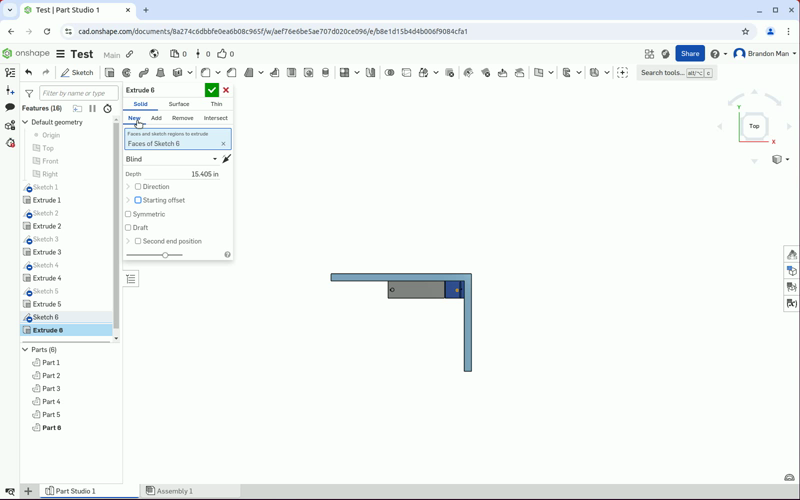
key(tab, 2)
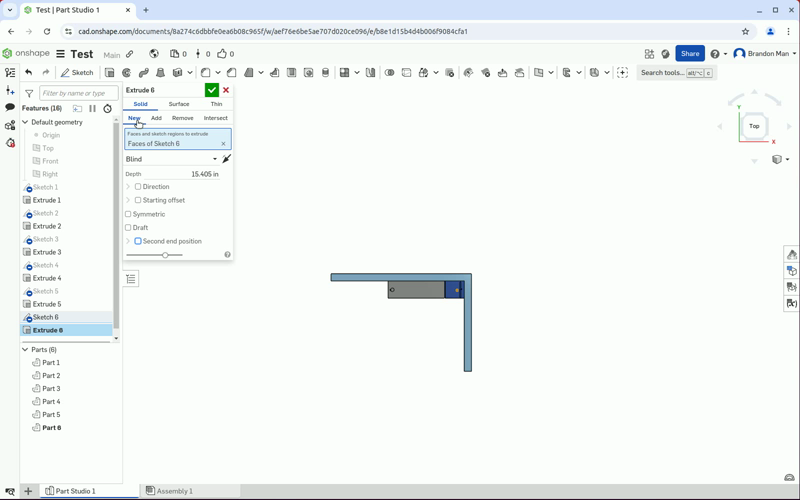
key(space)
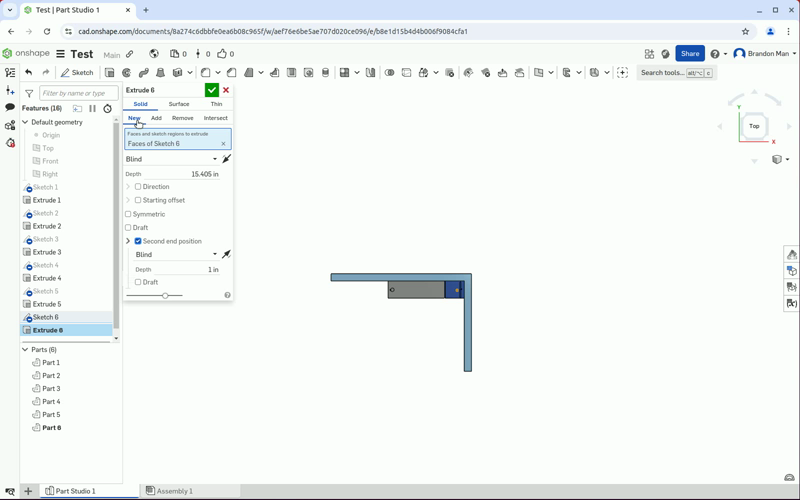
key(tab, 3)
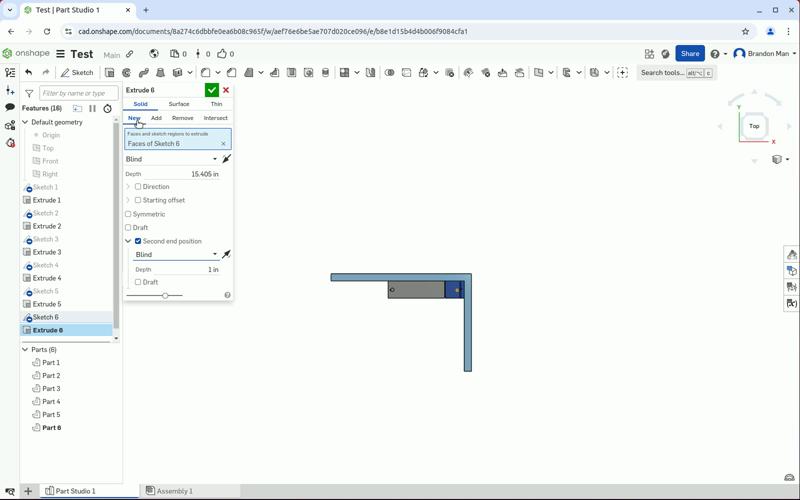
text(15.165)
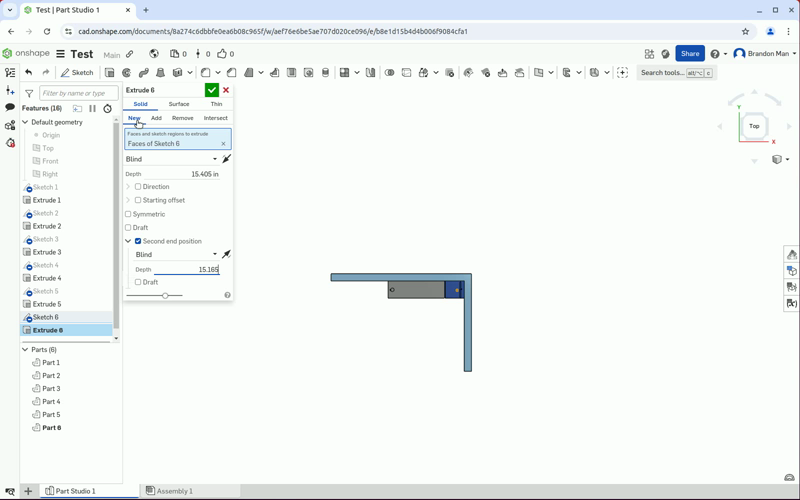
key(enter)
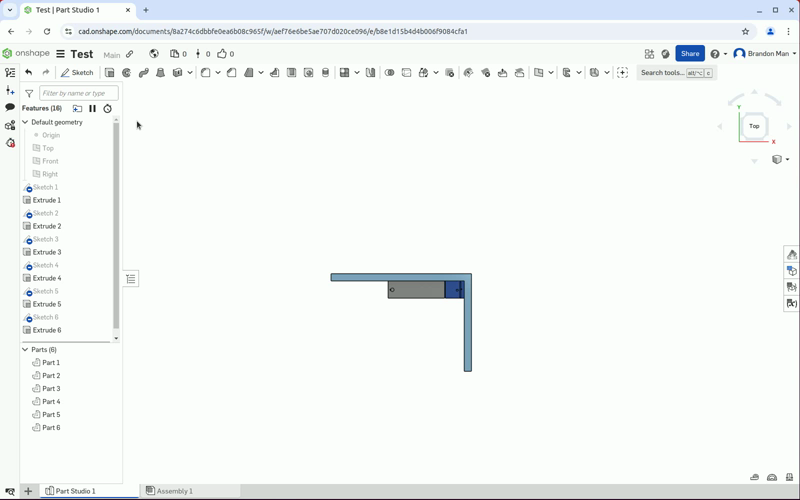
key(shift+h)
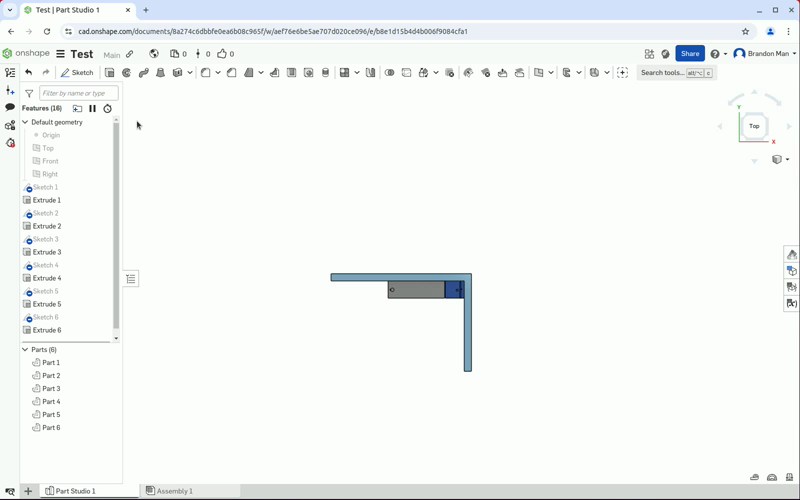
key(shift+h)
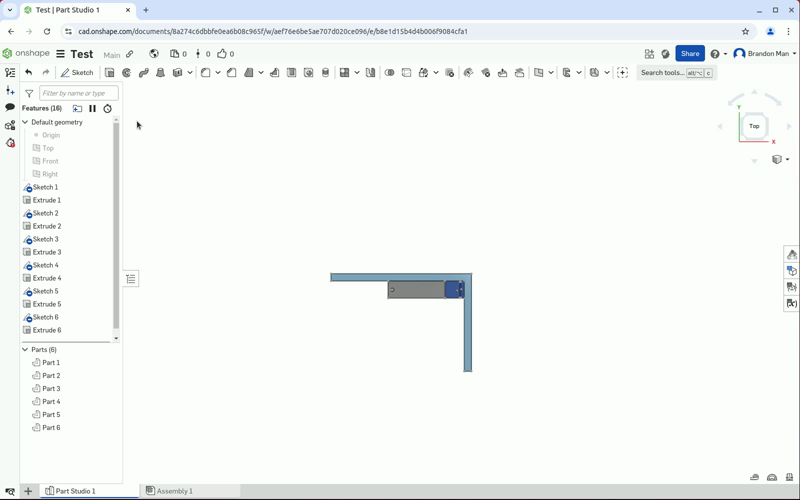
key(shift+7)
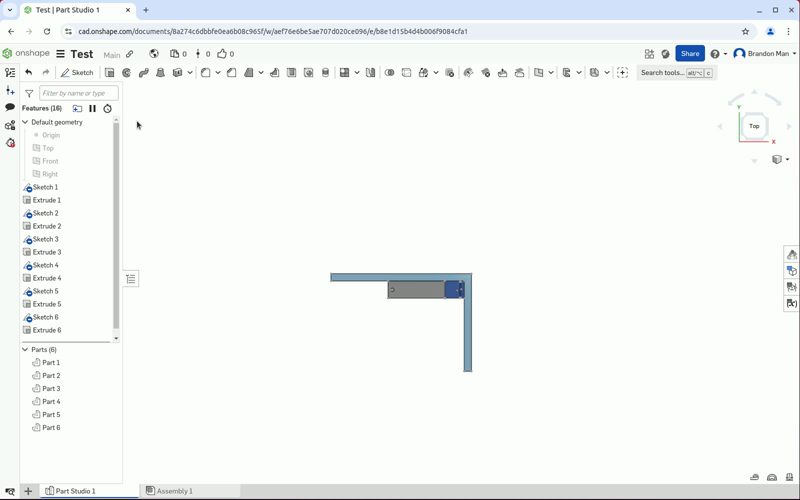
key(up, 3)
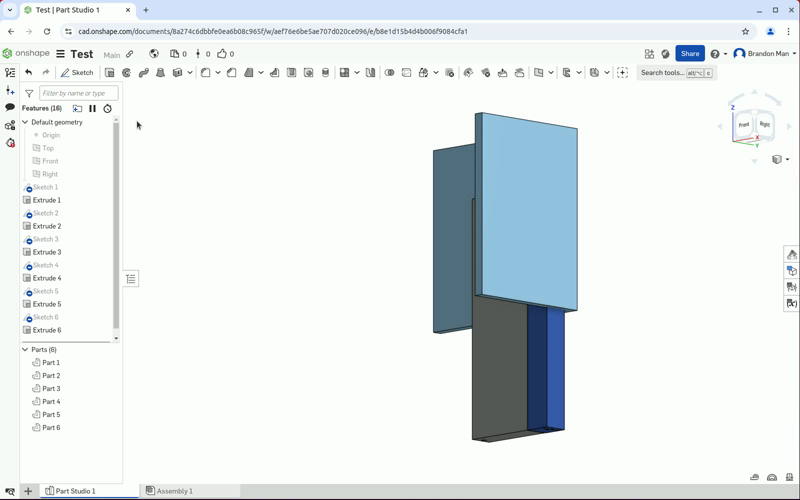
key(left, 3)
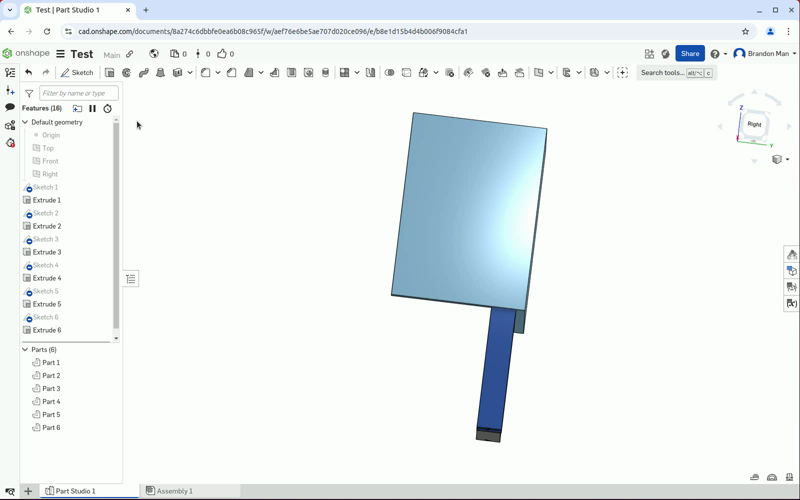
key(right, 3)
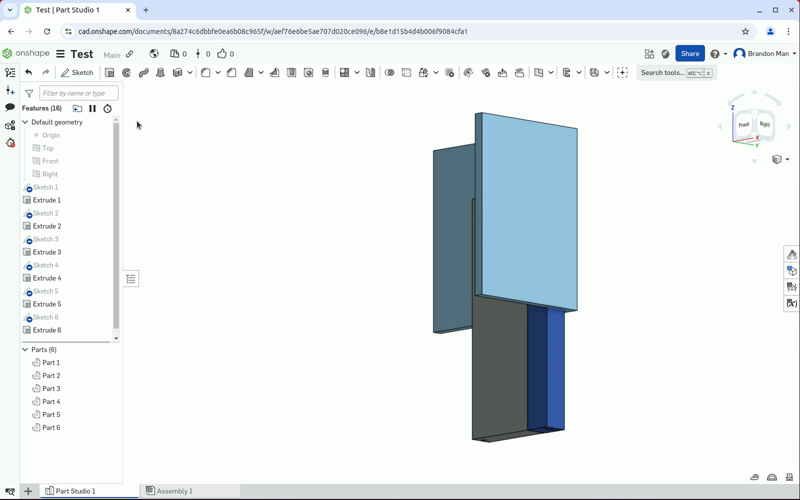
key(down, 3)
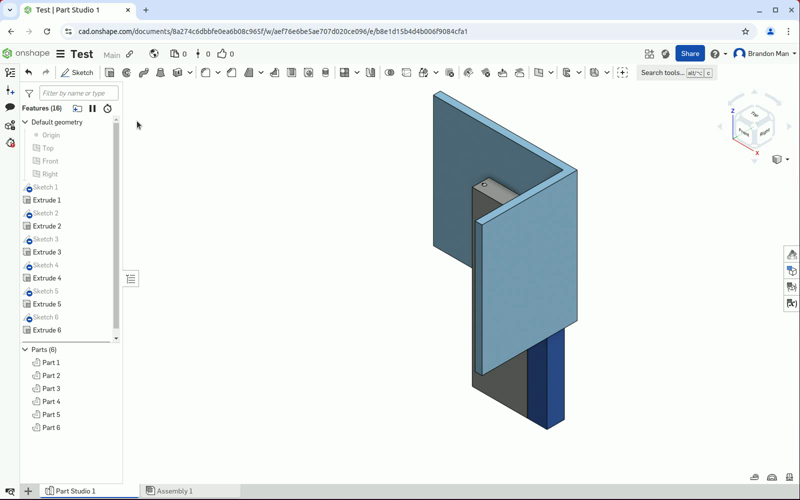
mouse_move(69, 189)
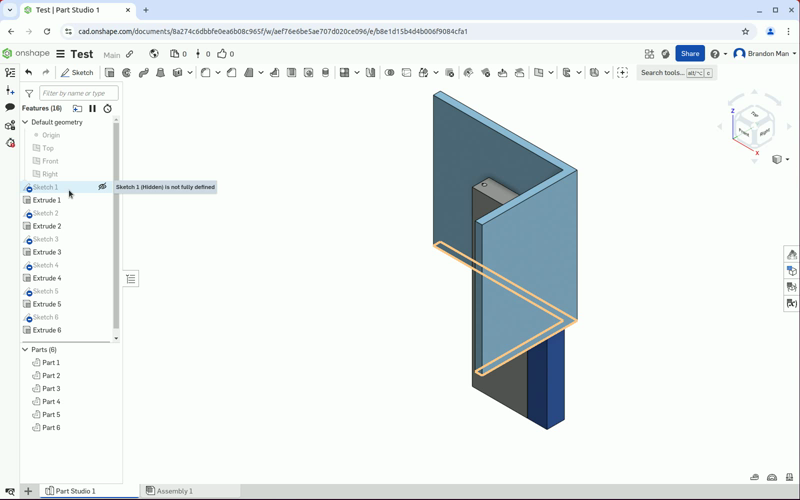
click(69, 189)